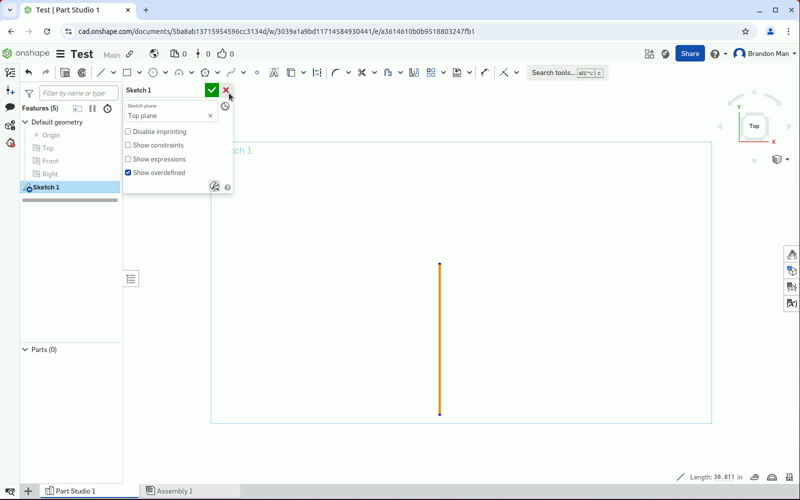
key(shift+h)
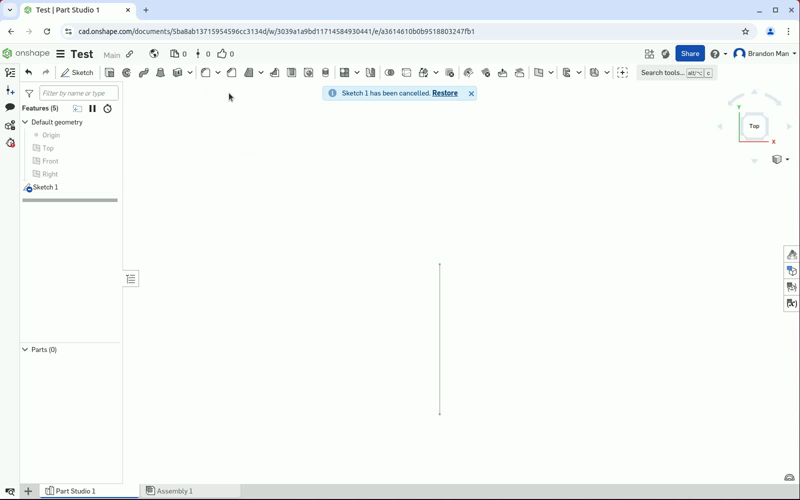
key(shift+s)
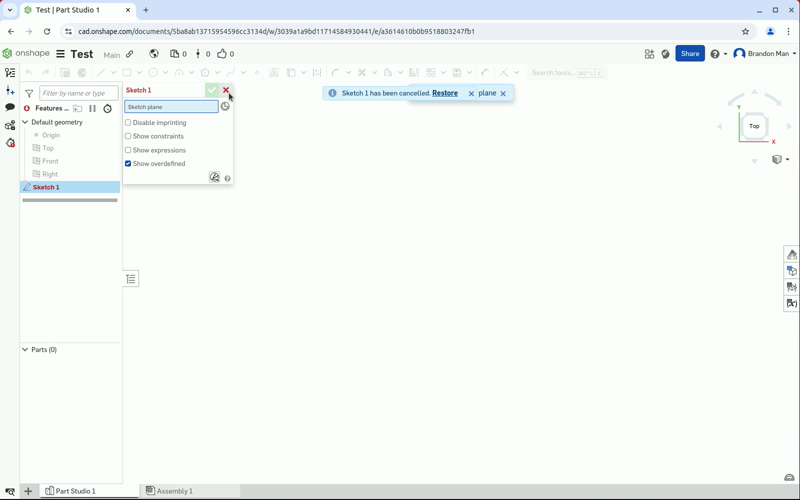
mouse_move(73, 150)
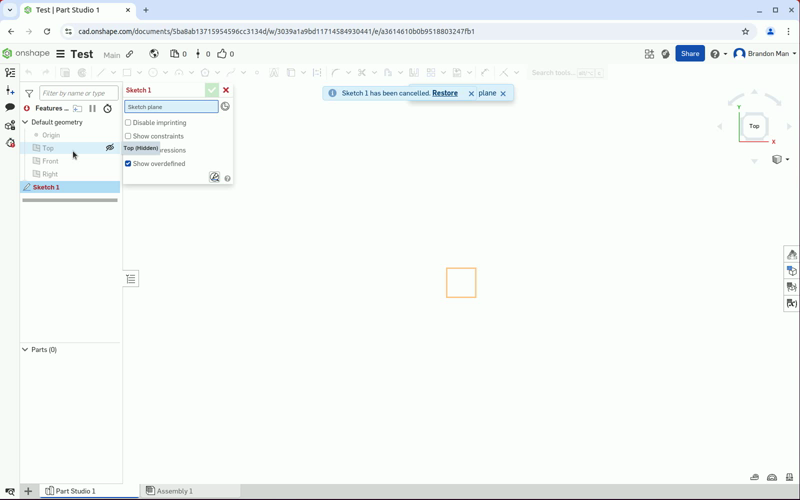
click(73, 150)
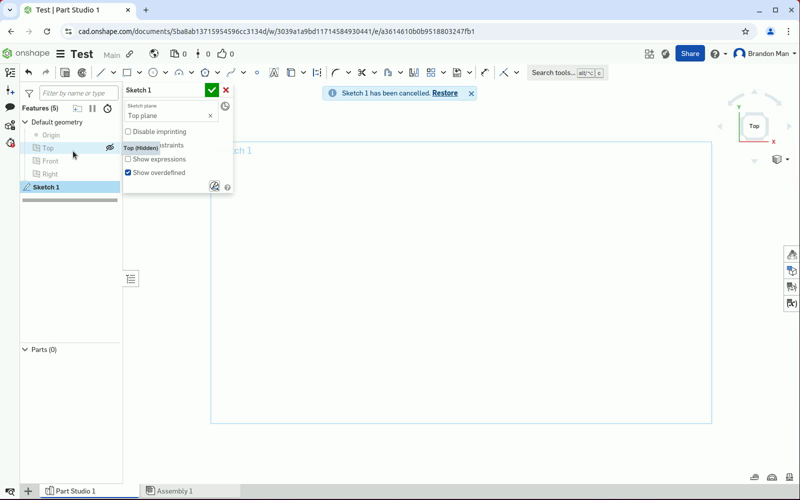
mouse_move(73, 352)
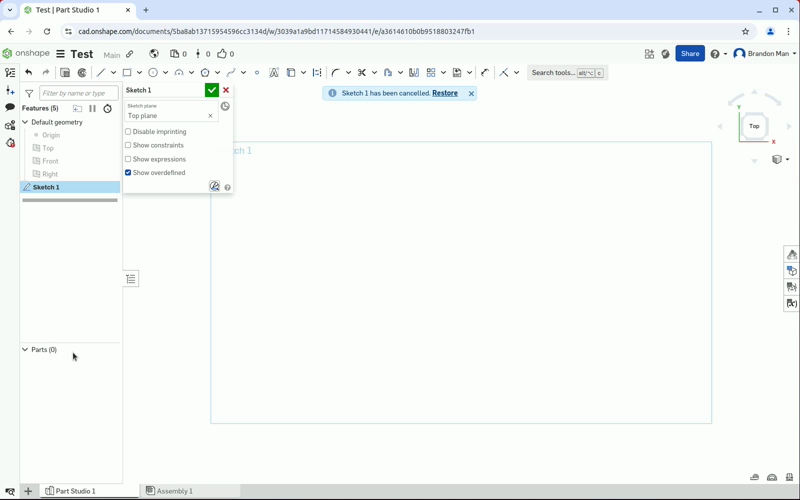
key(y)
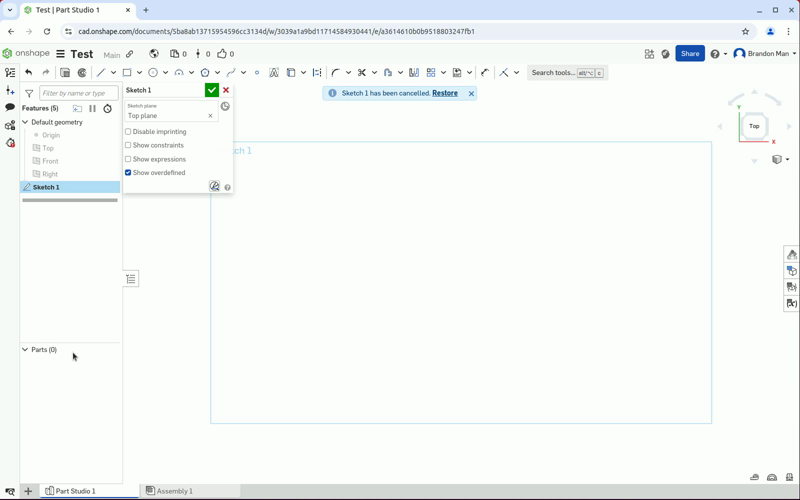
key(c)
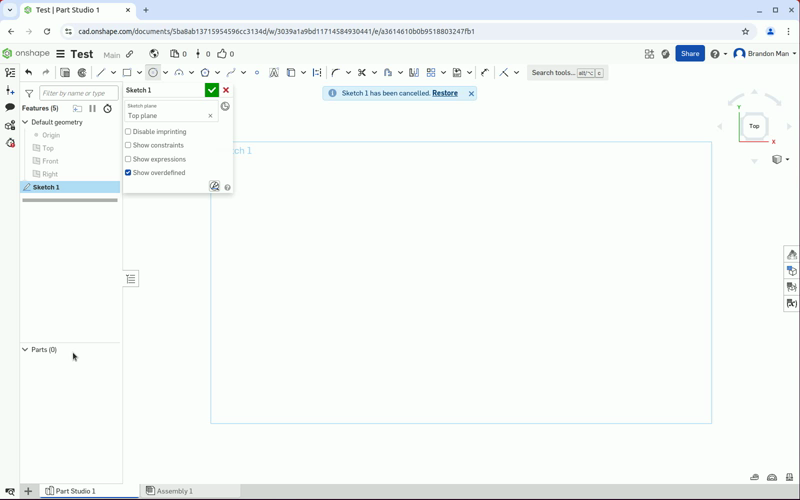
key_down(shift)
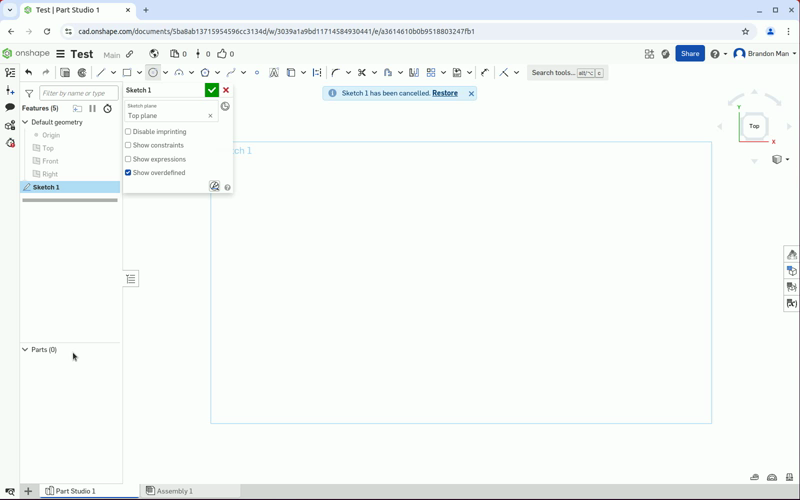
mouse_move(461, 178)
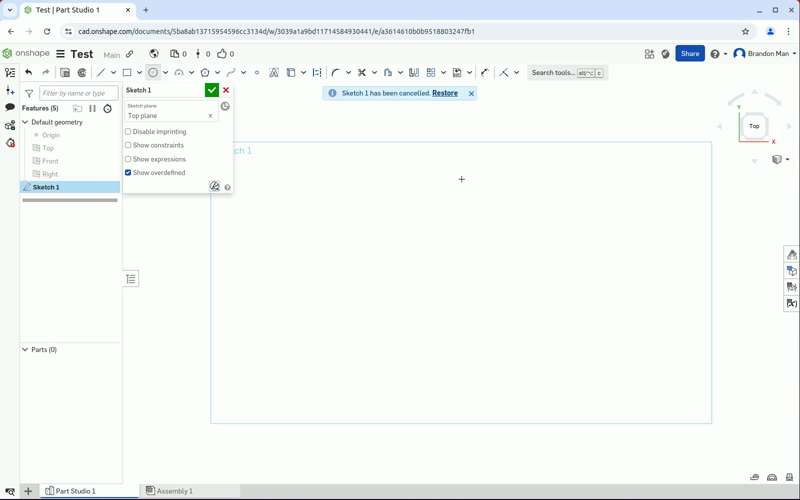
click(461, 178)
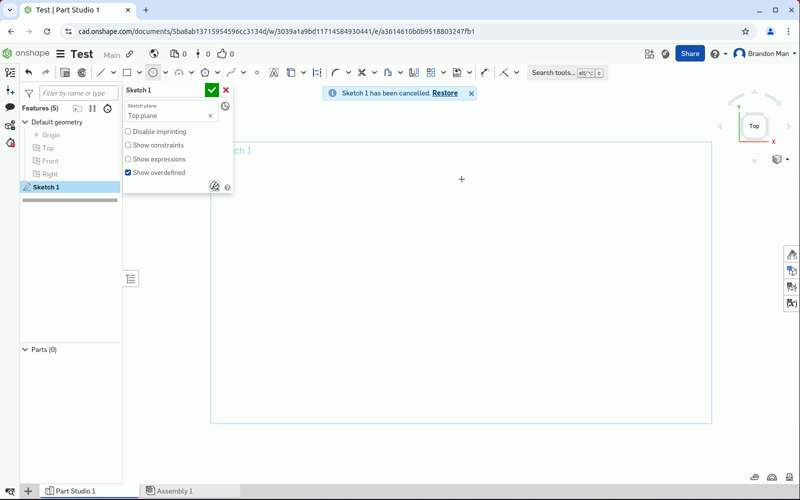
key_up(shift)
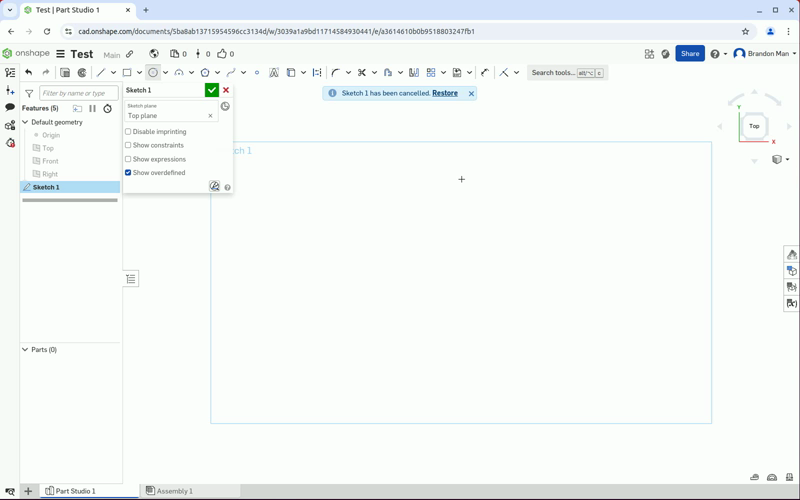
mouse_move(471, 178)
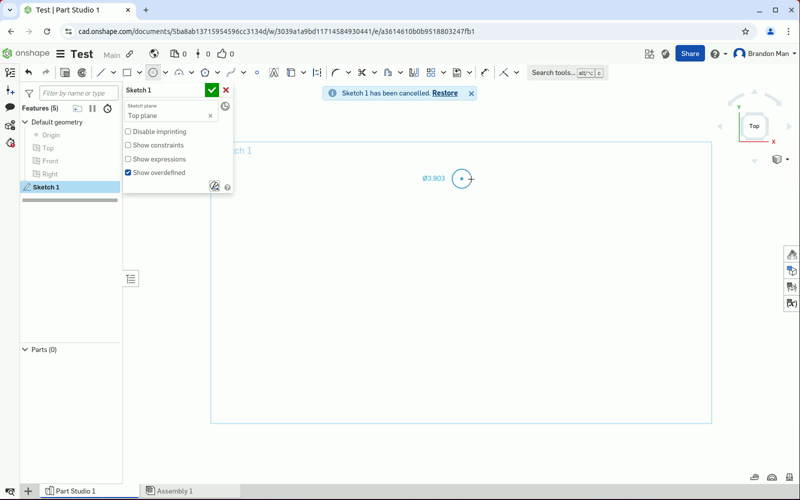
click(471, 178)
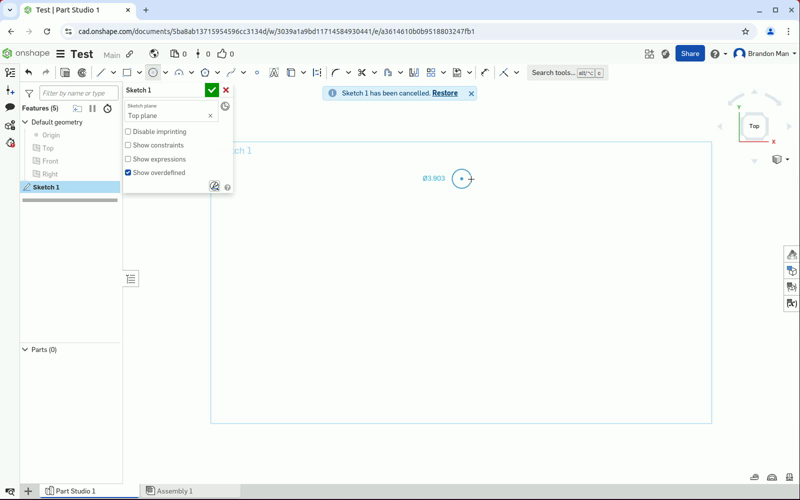
key(esc)
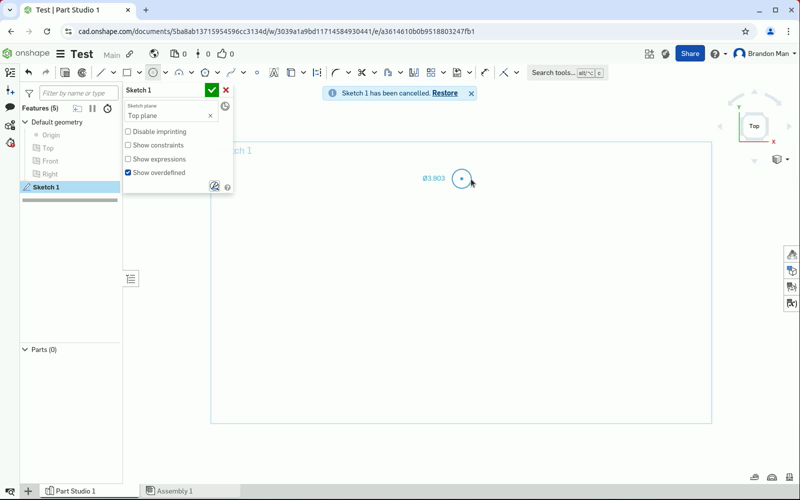
key(c)
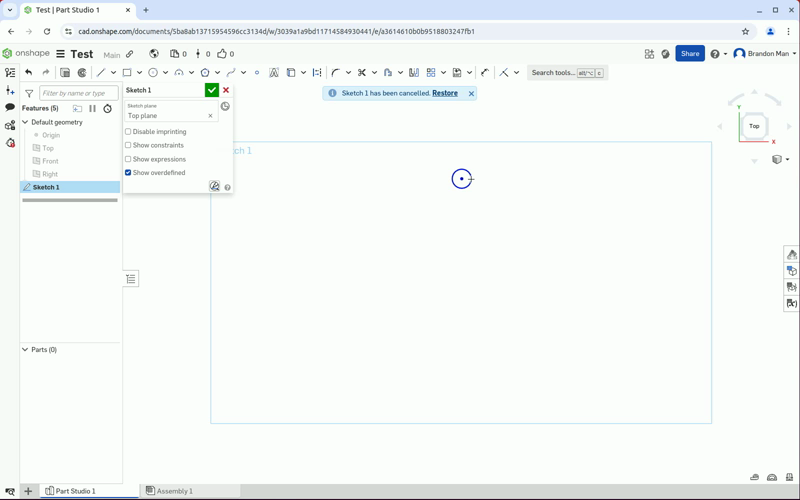
key_down(shift)
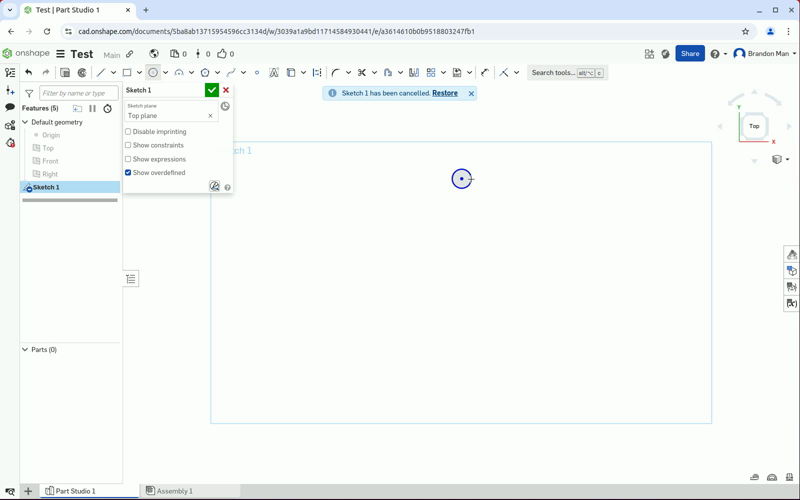
mouse_move(461, 178)
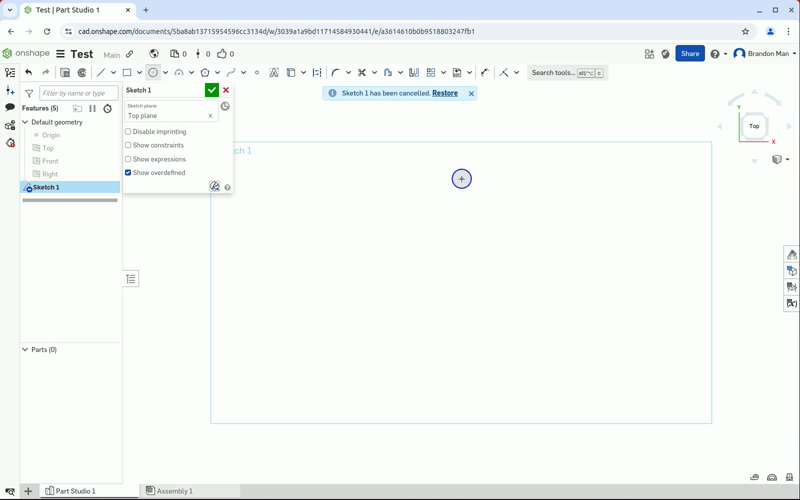
click(461, 178)
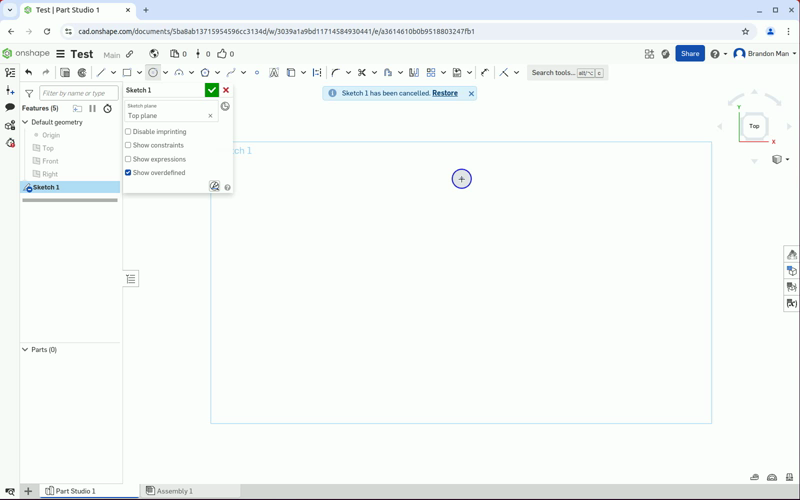
key_up(shift)
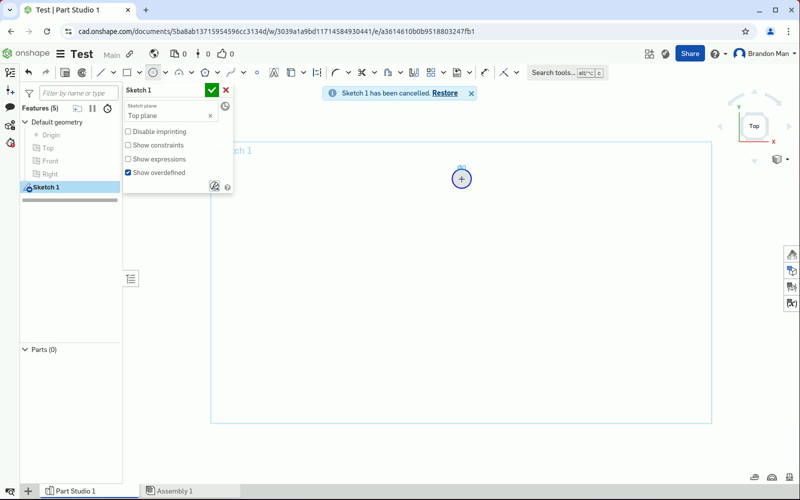
mouse_move(464, 178)
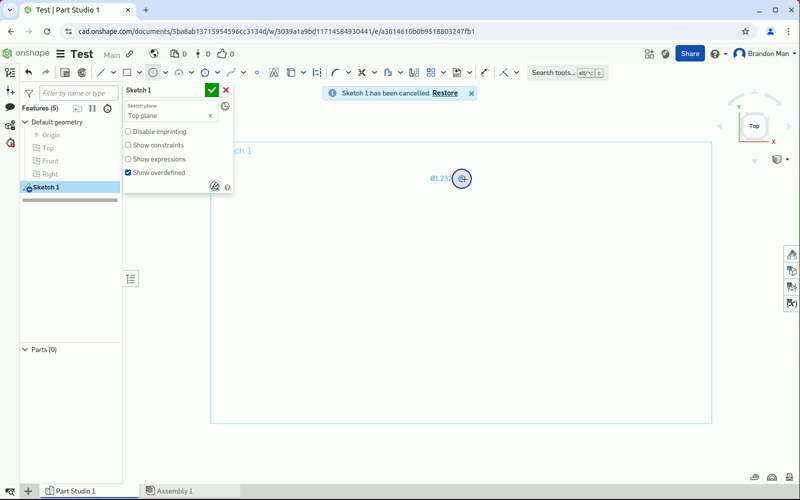
scroll(6)
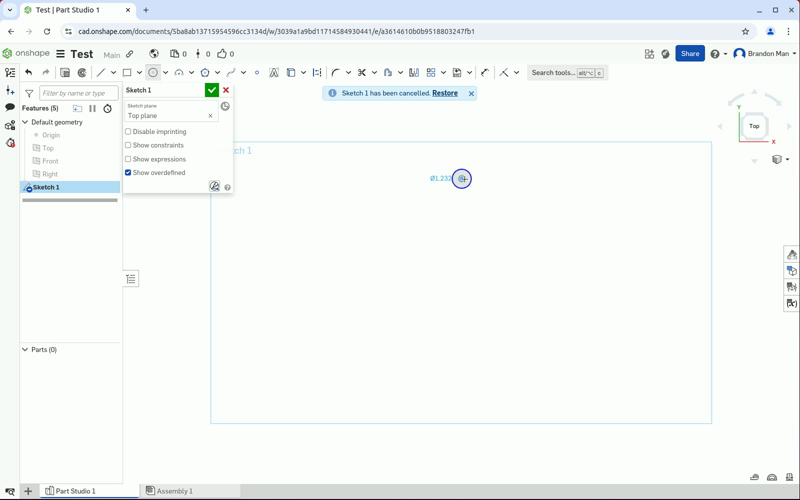
scroll(6)
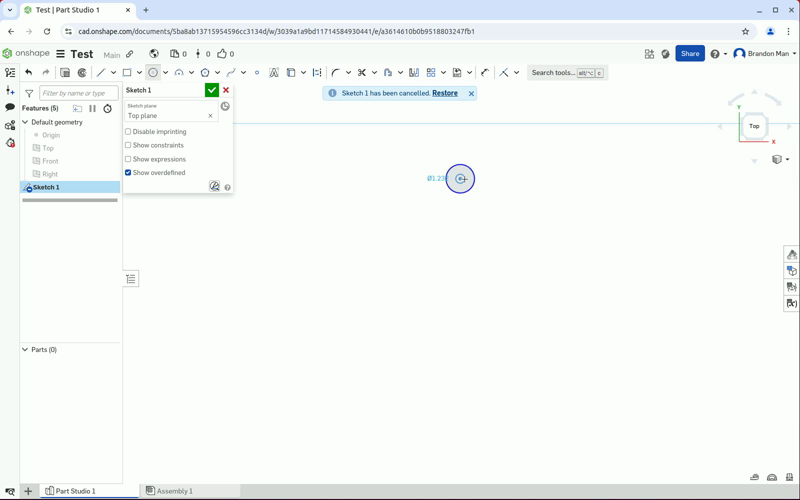
scroll(6)
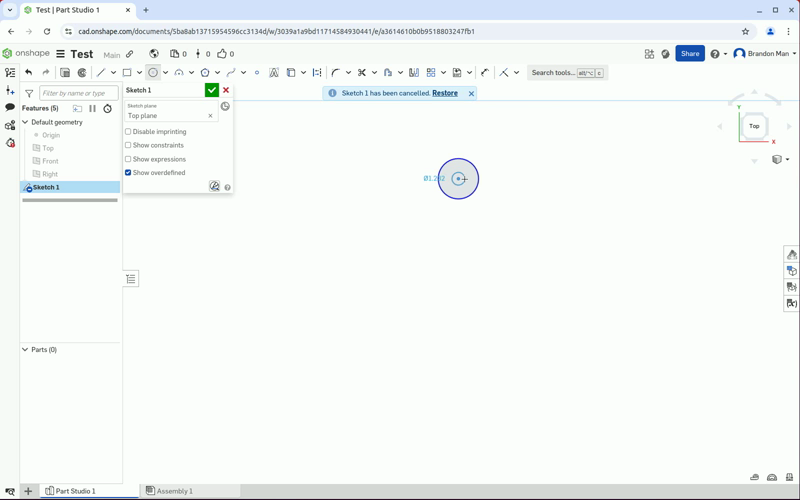
scroll(6)
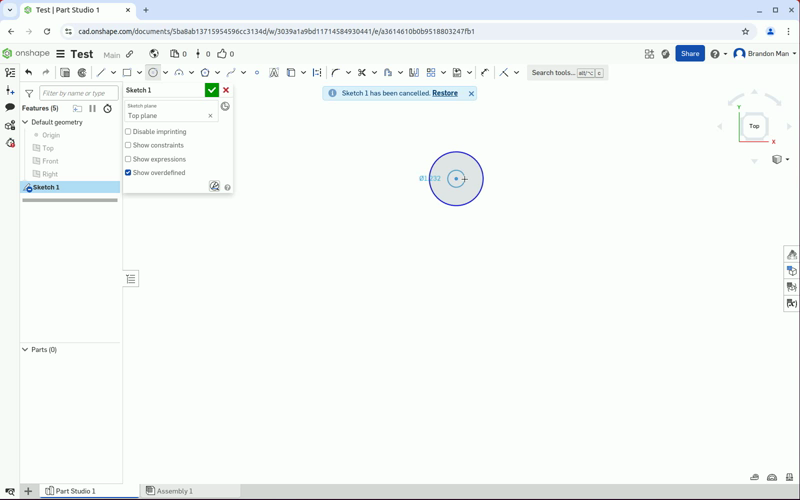
scroll(6)
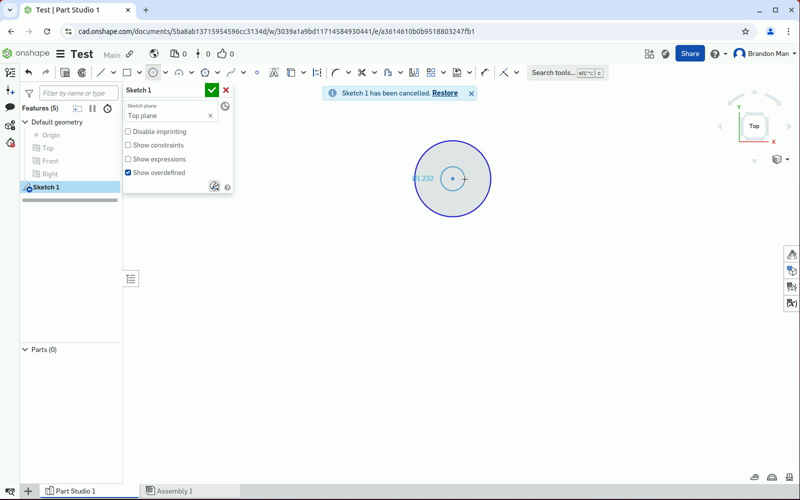
scroll(6)
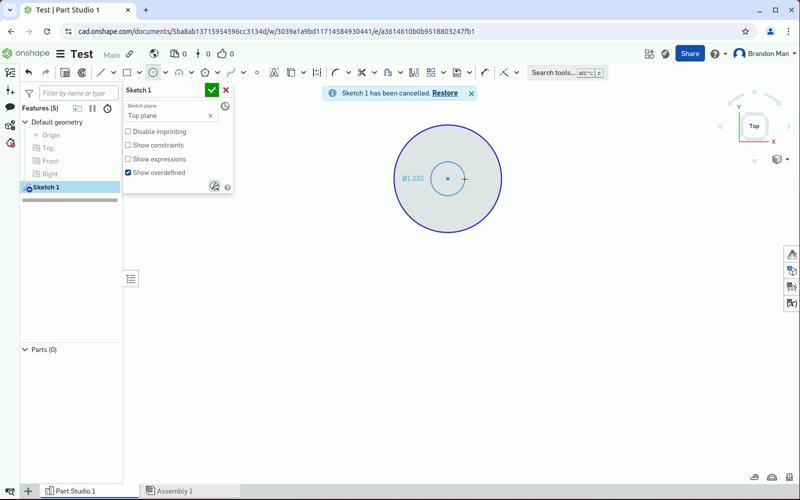
scroll(6)
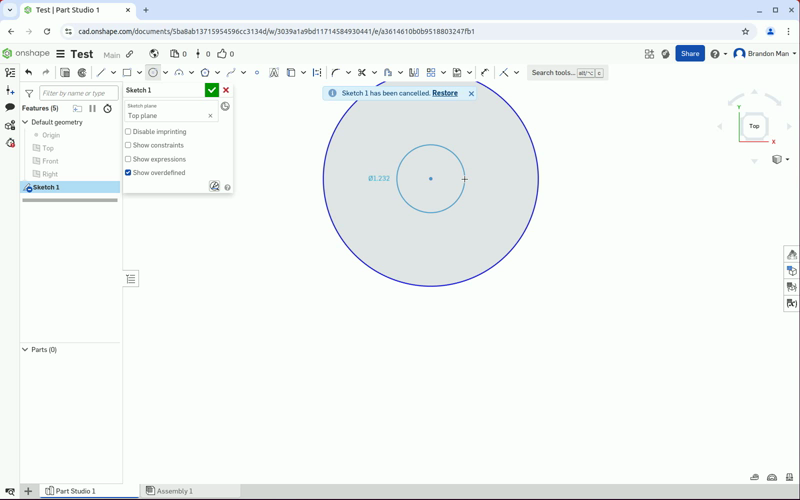
click(464, 178)
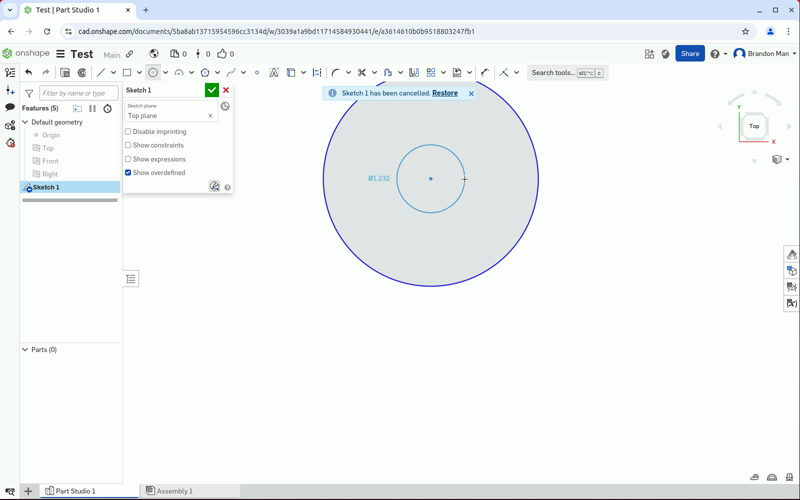
scroll(-6)
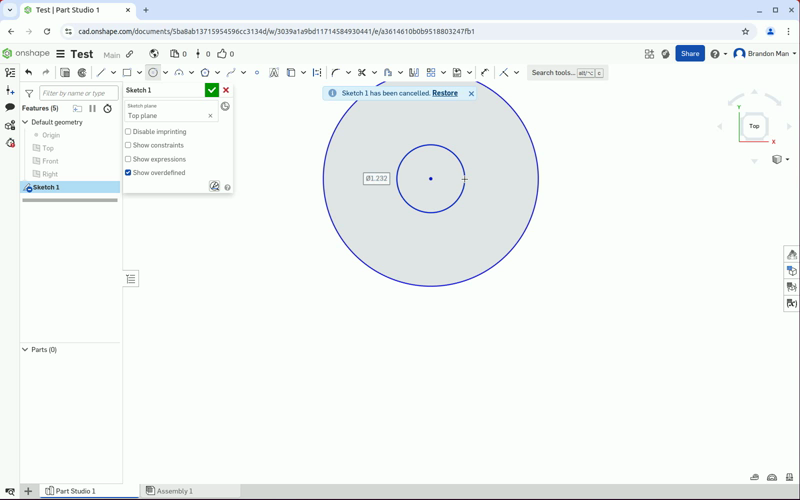
scroll(-6)
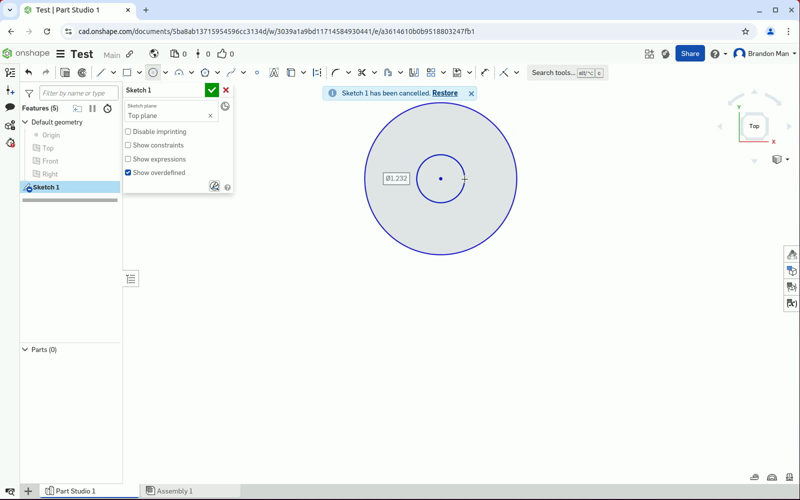
scroll(-6)
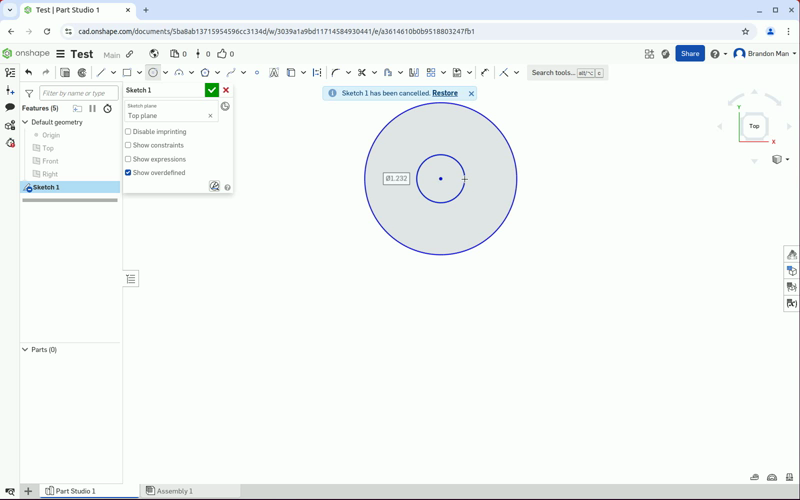
scroll(-6)
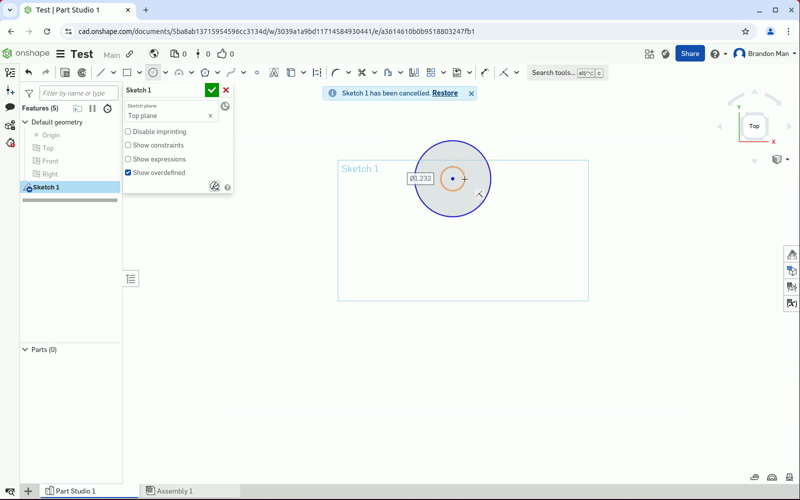
scroll(-6)
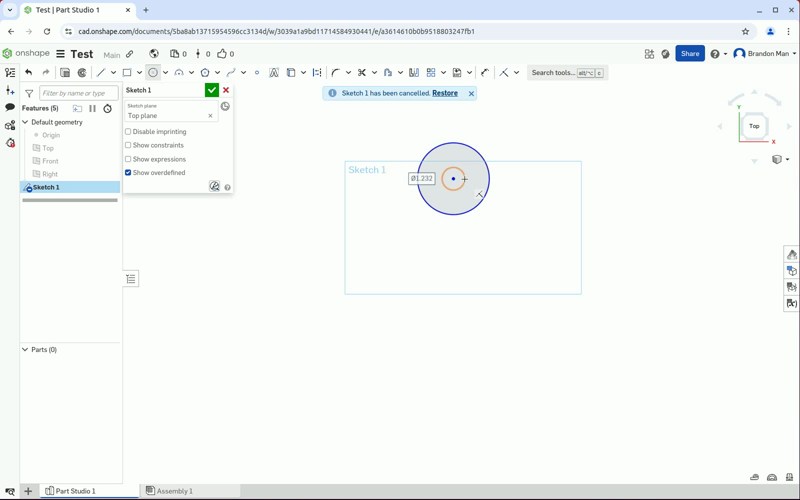
scroll(-6)
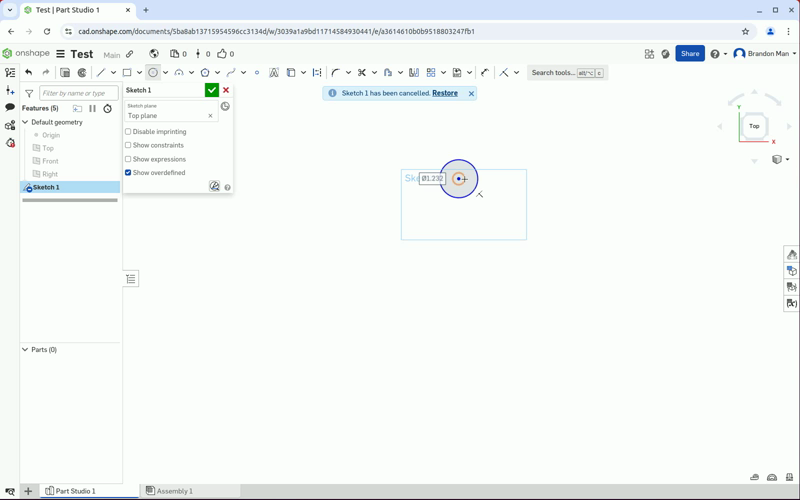
scroll(-6)
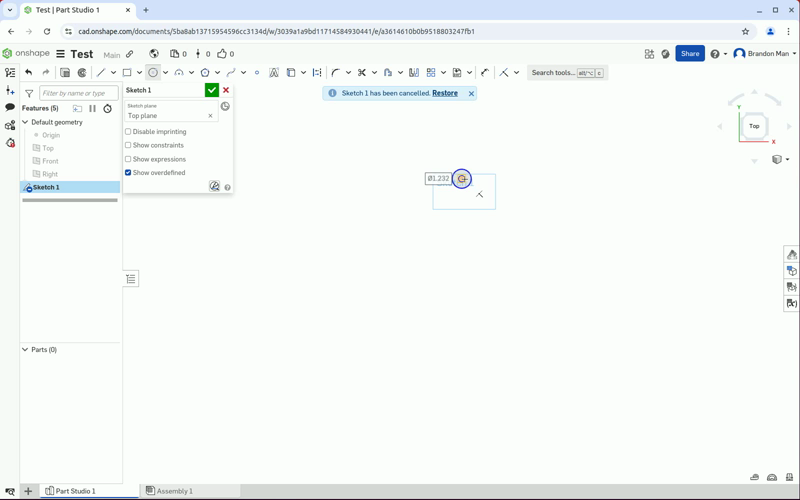
key(esc)
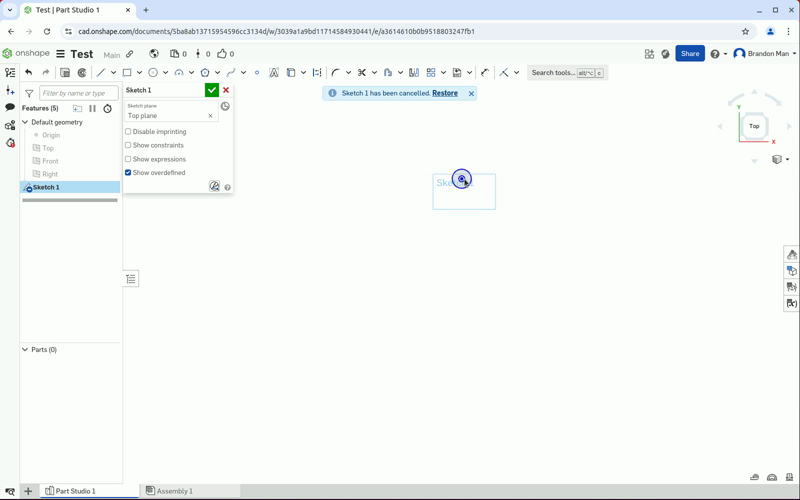
mouse_move(457, 173)
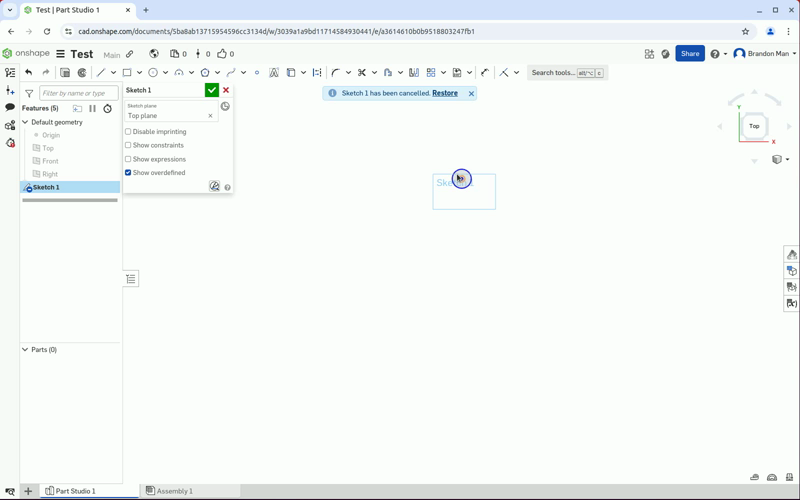
scroll(6)
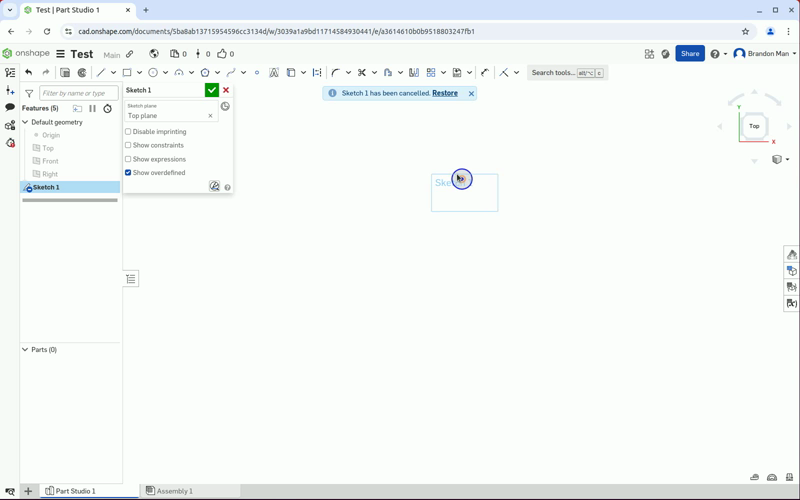
scroll(6)
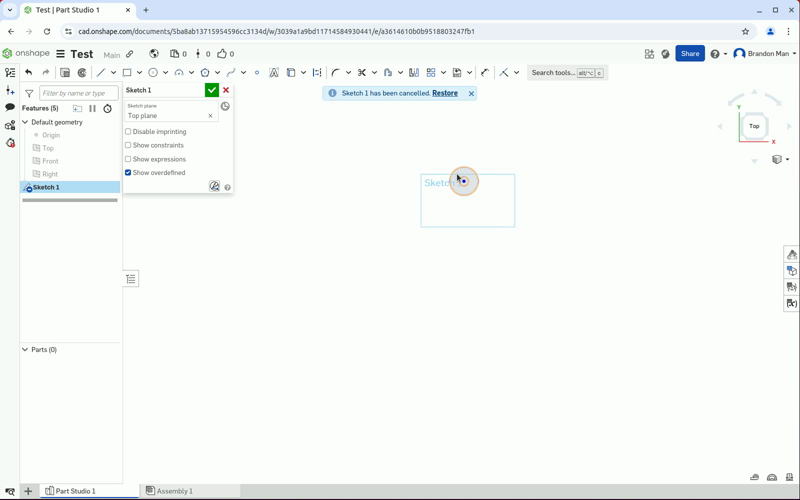
scroll(6)
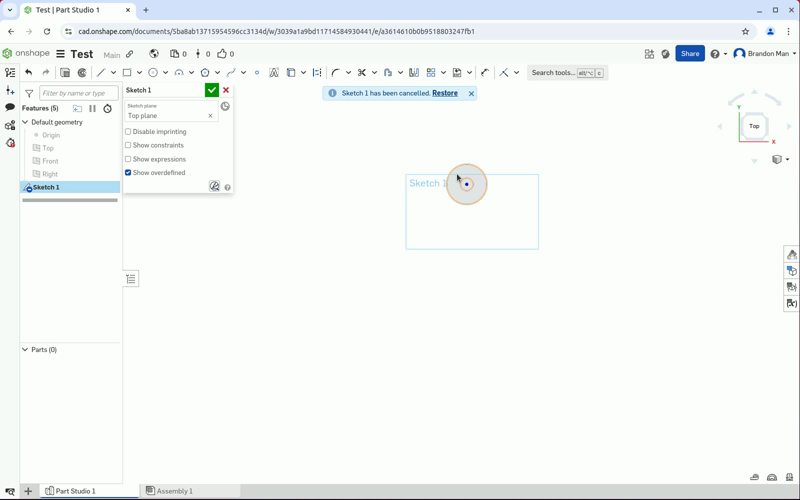
scroll(6)
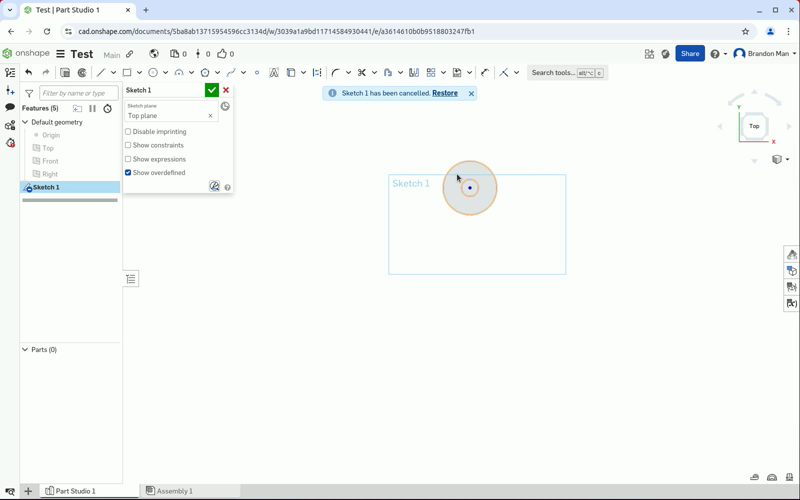
scroll(6)
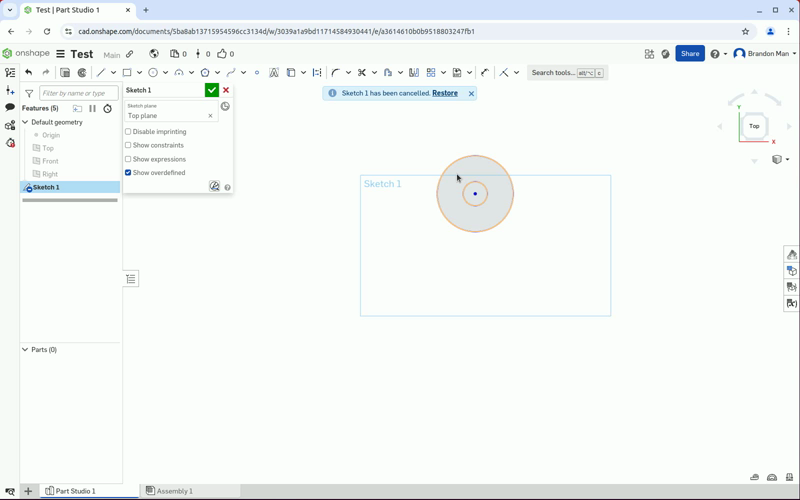
scroll(6)
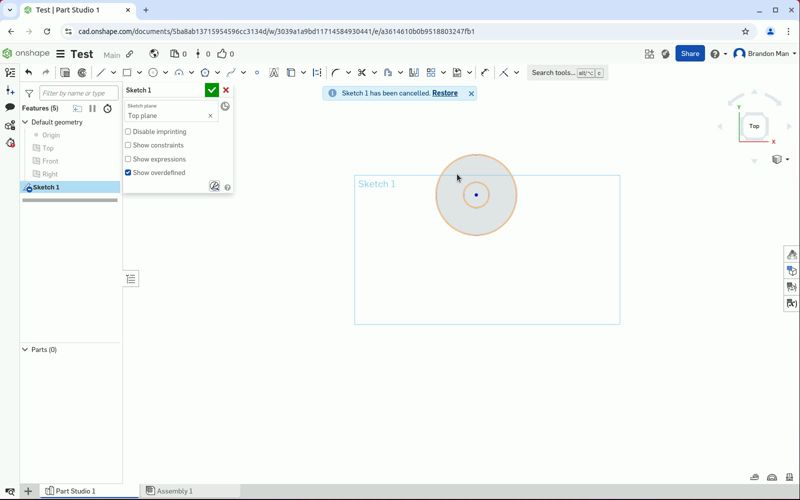
scroll(6)
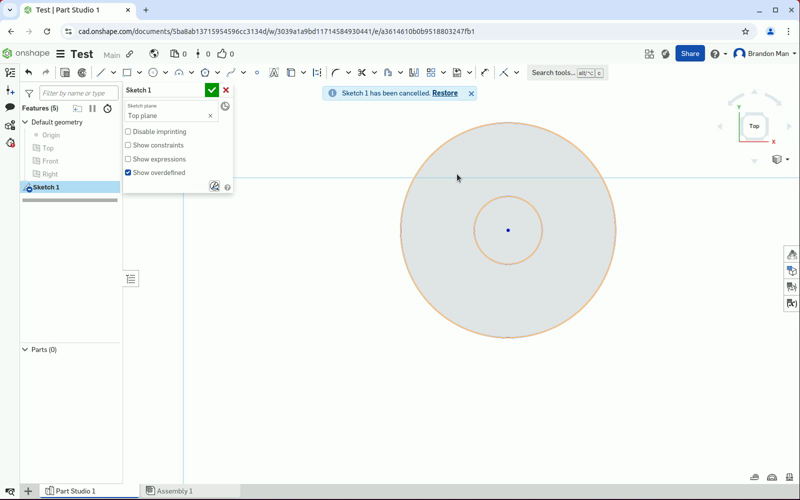
click(457, 173)
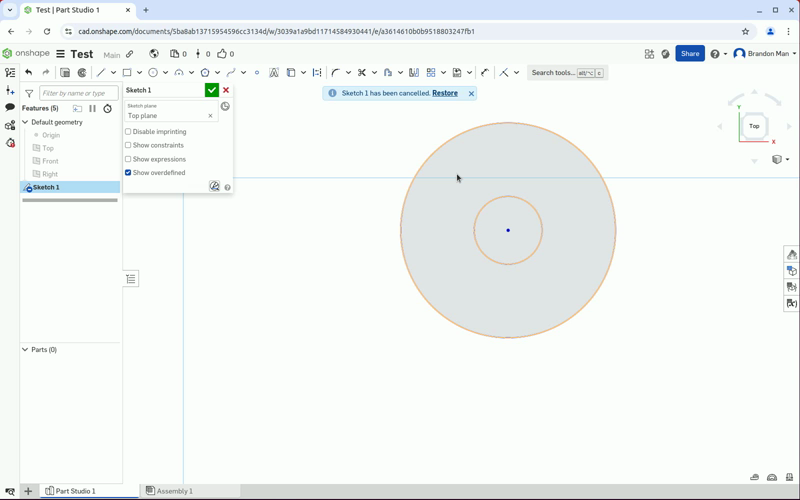
scroll(-6)
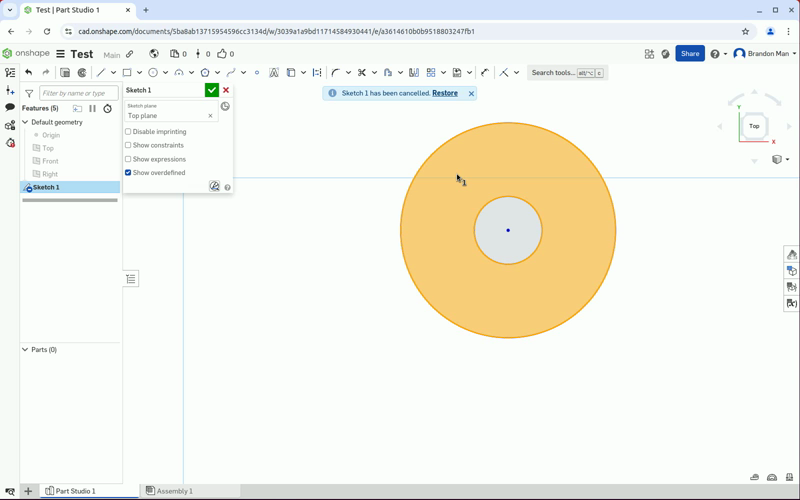
scroll(-6)
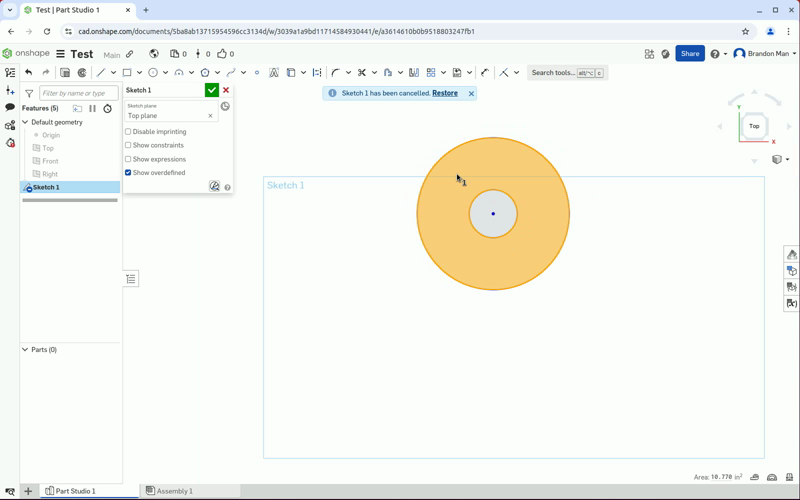
scroll(-6)
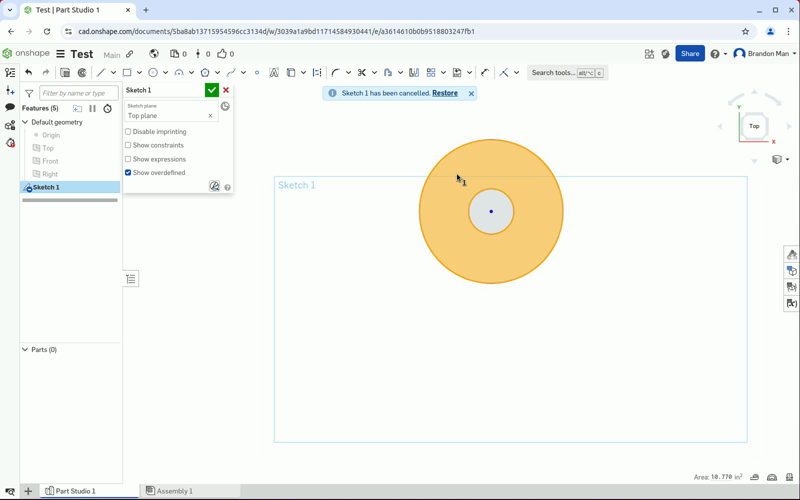
scroll(-6)
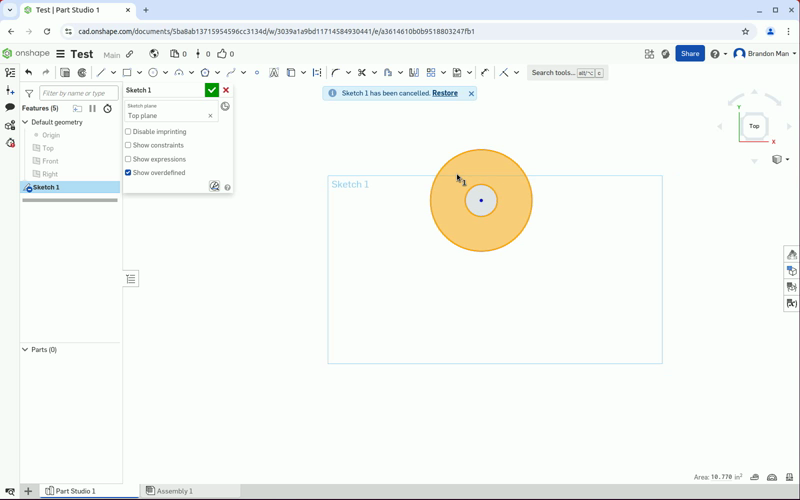
scroll(-6)
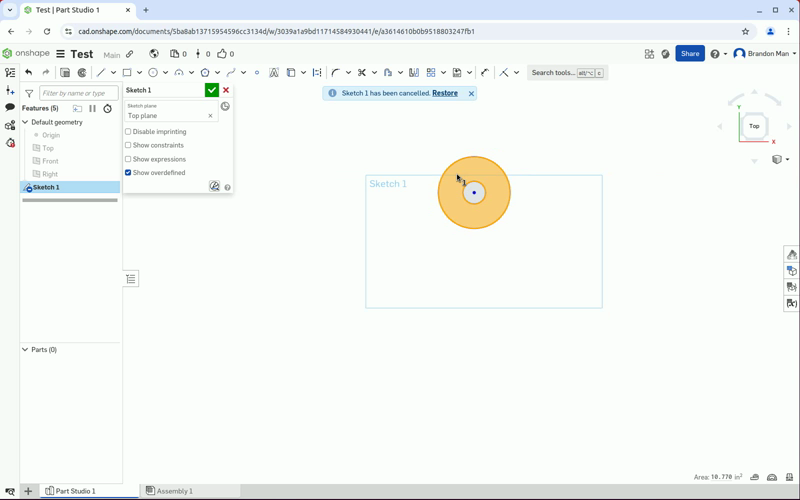
scroll(-6)
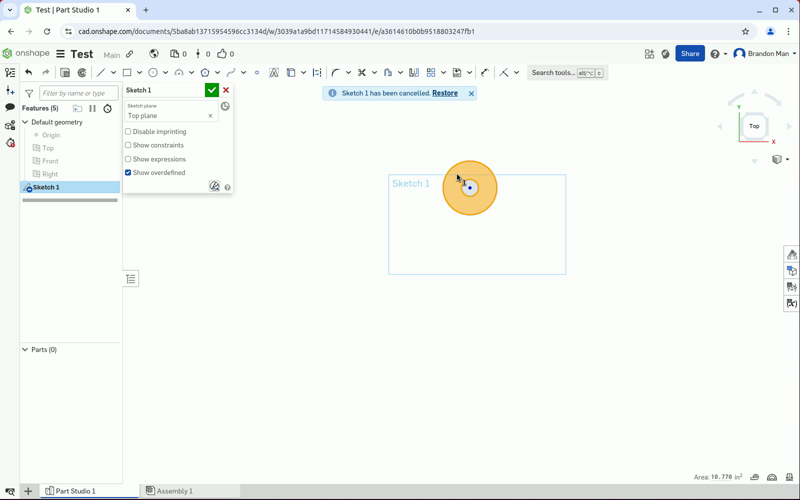
scroll(-6)
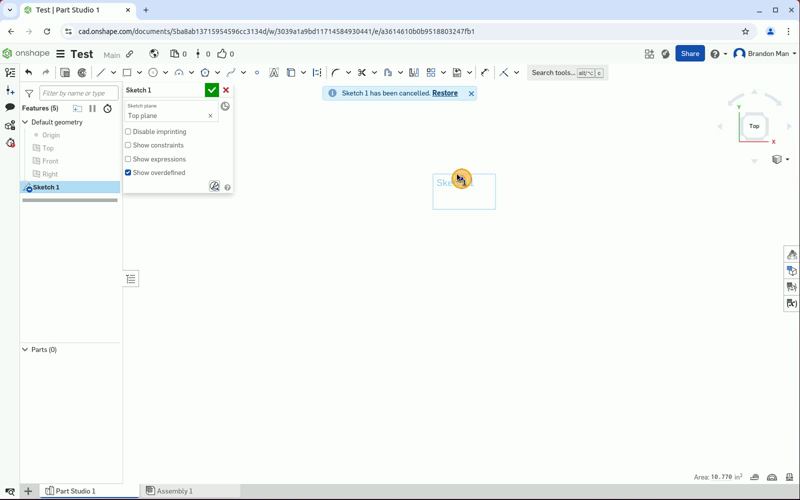
mouse_move(73, 352)
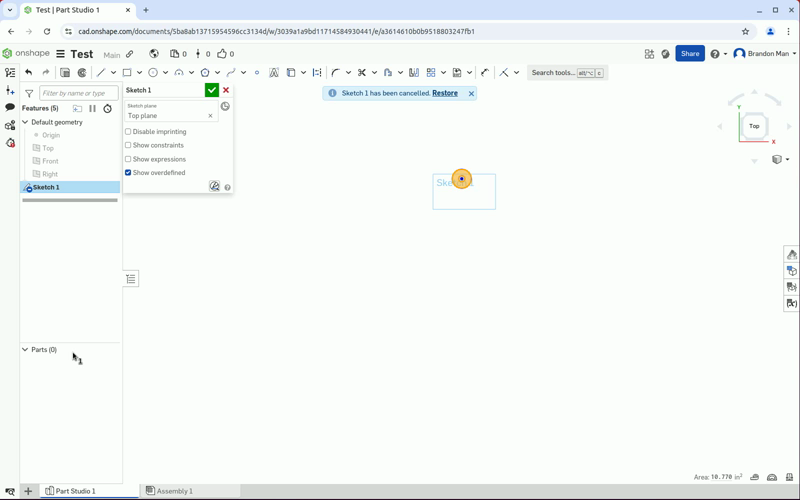
key(shift+y)
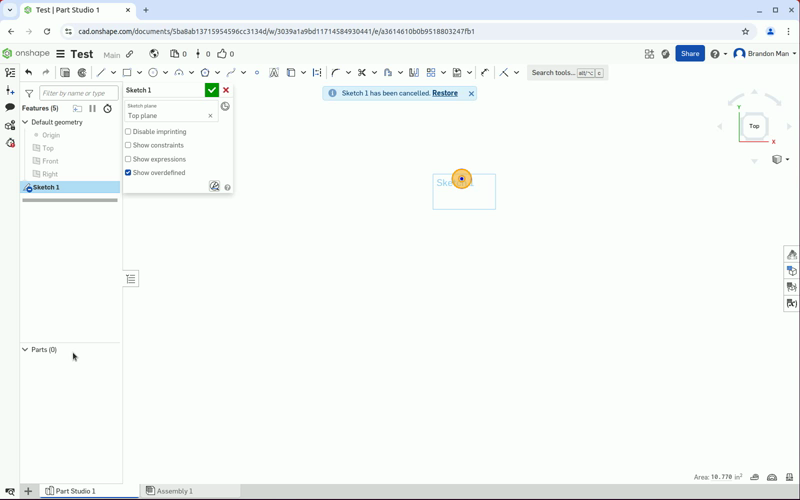
key(shift+e)
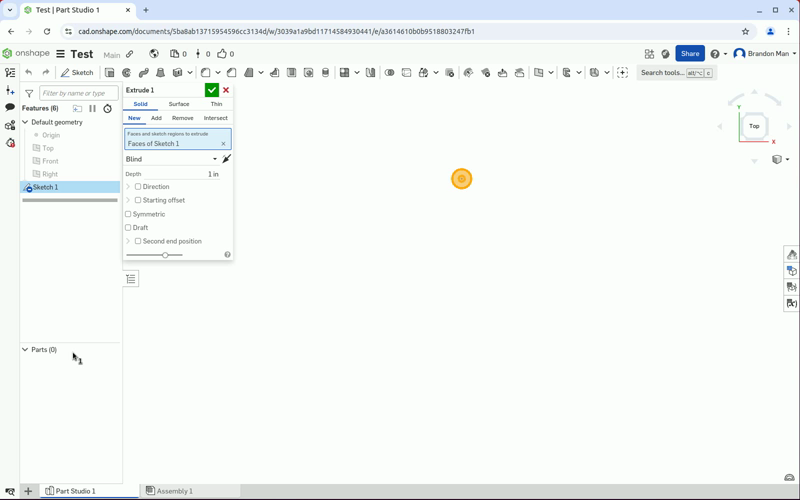
mouse_move(143, 106)
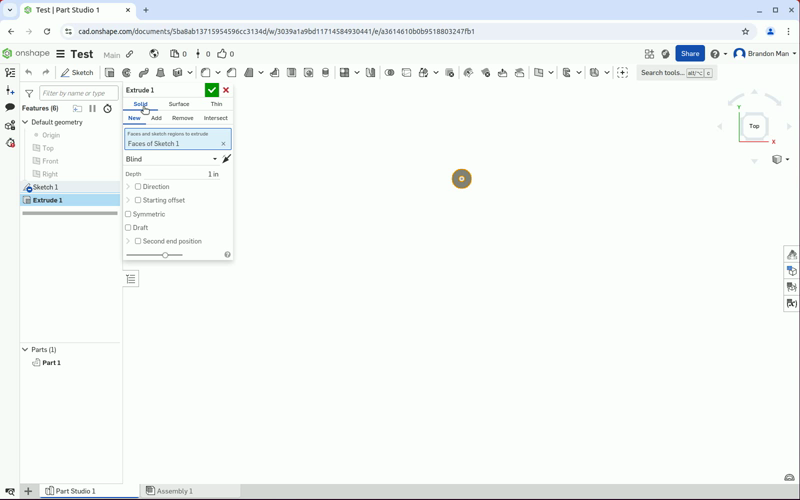
click(143, 106)
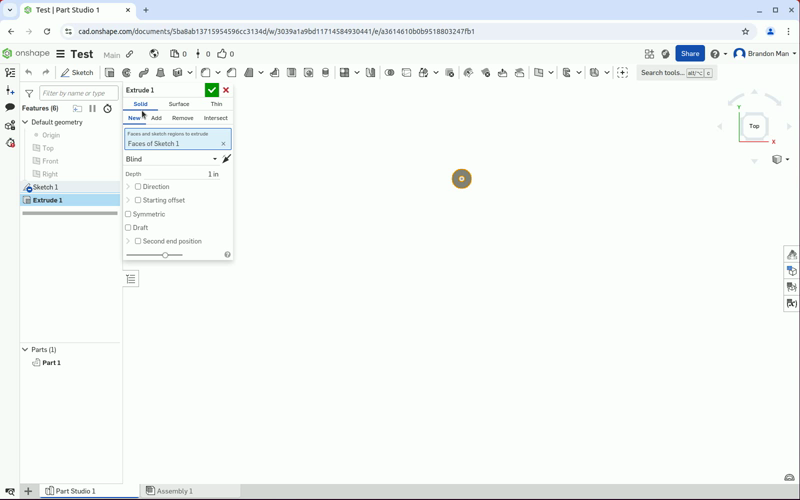
mouse_move(137, 120)
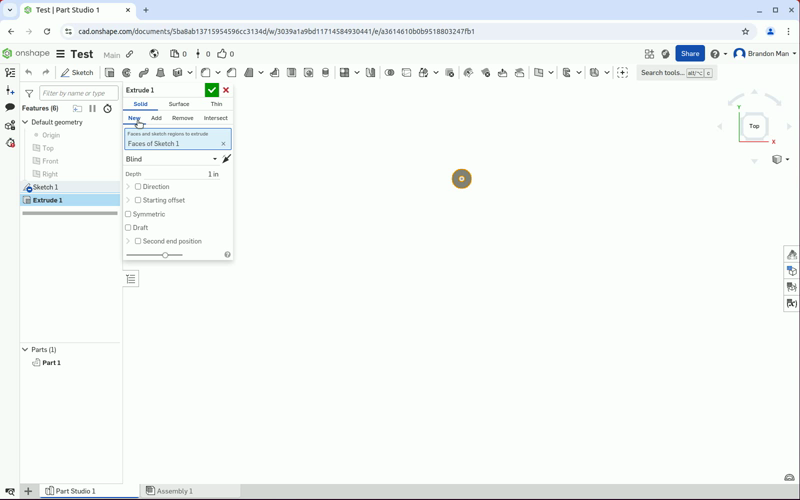
click(137, 120)
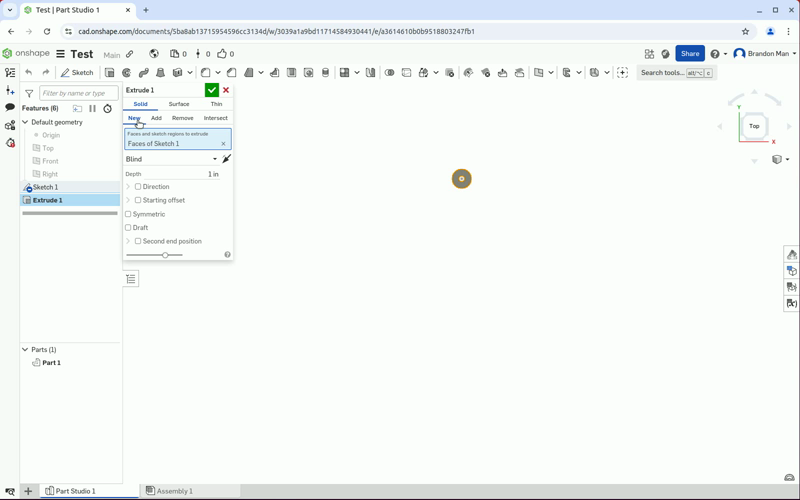
key(tab, 4)
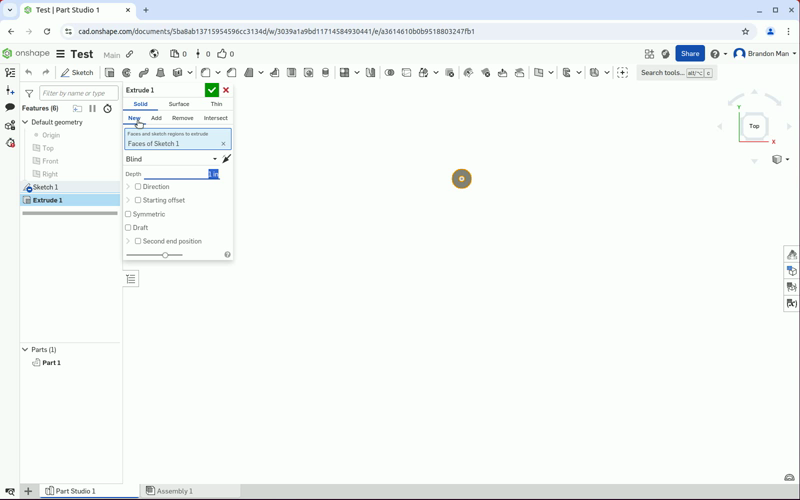
text(0.481)
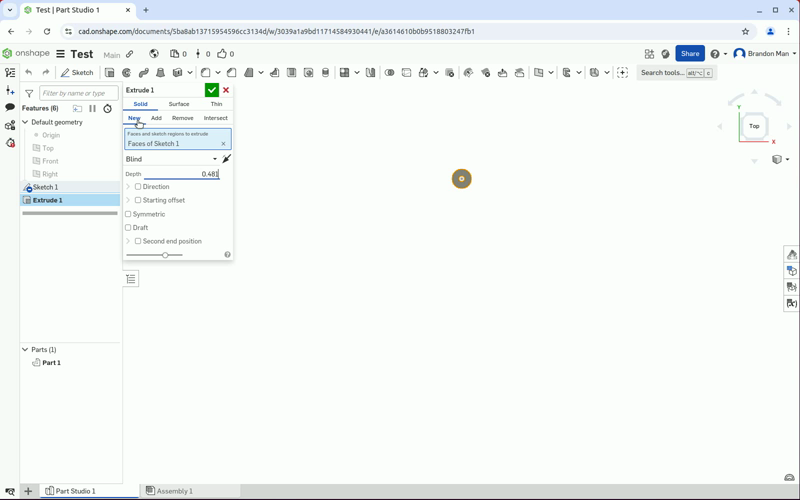
key(enter)
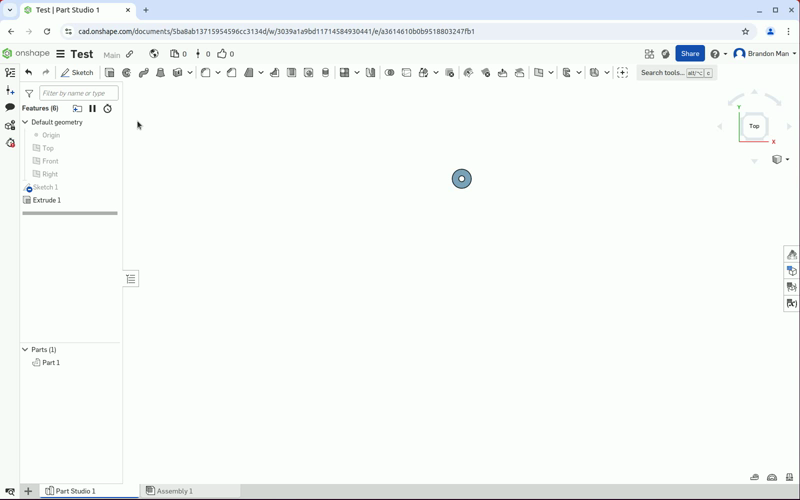
key(shift+h)
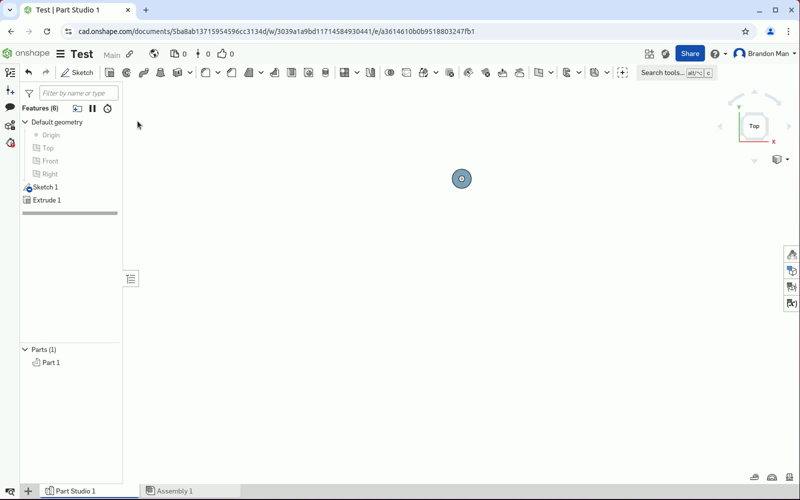
key(shift+h)
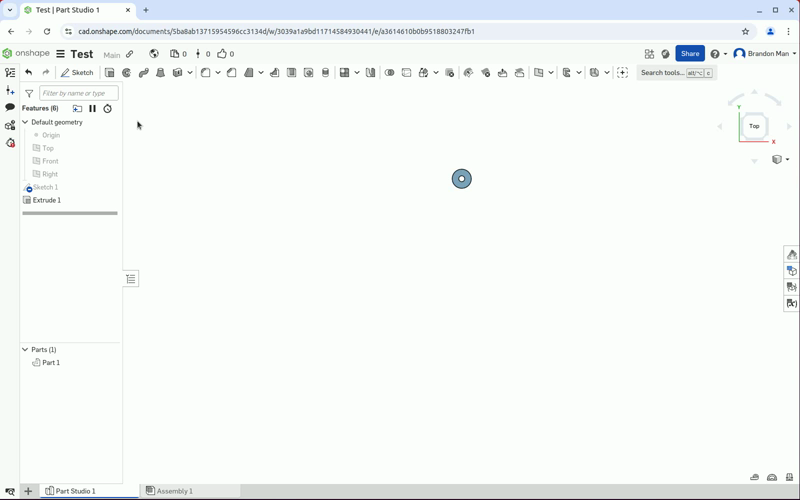
mouse_move(73, 189)
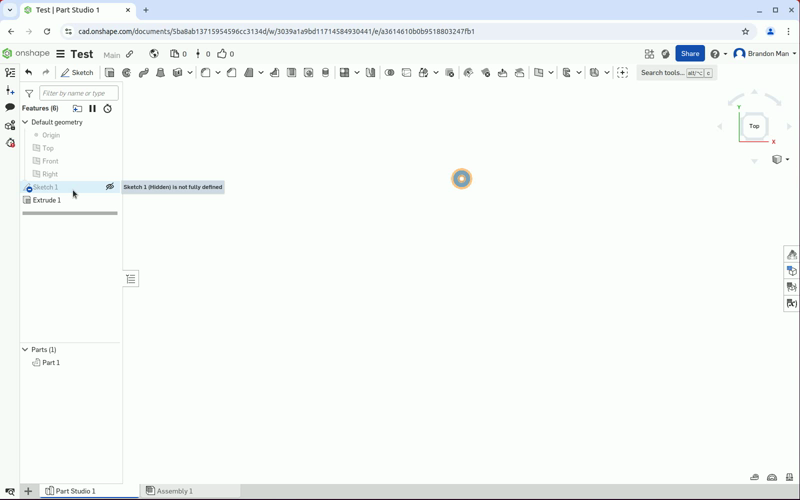
click(73, 189)
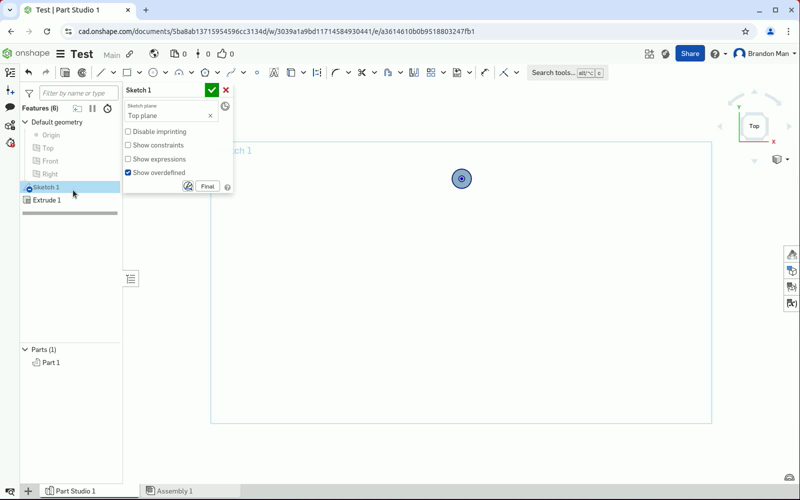
mouse_move(229, 92)
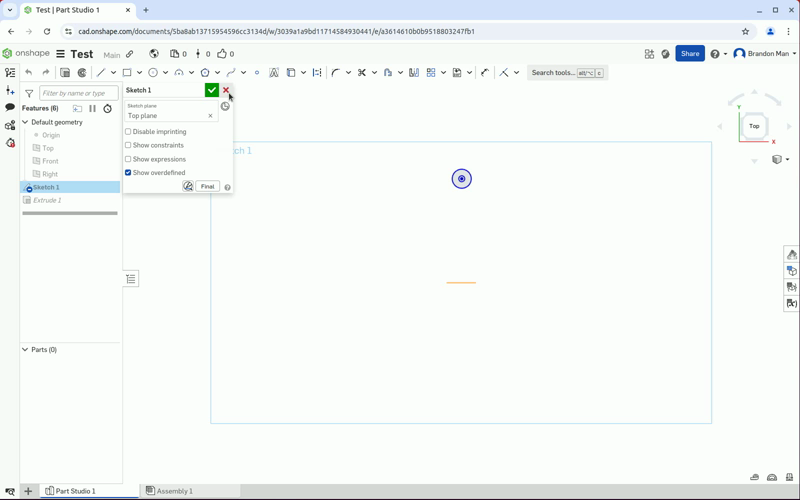
click(229, 92)
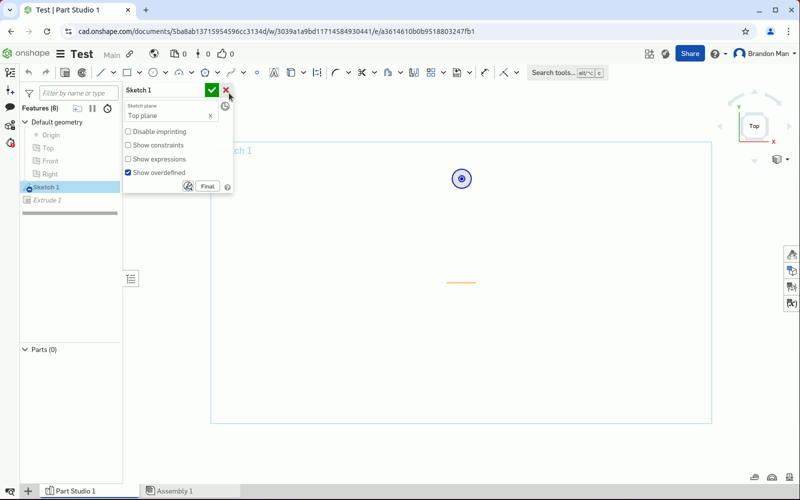
key(shift+s)
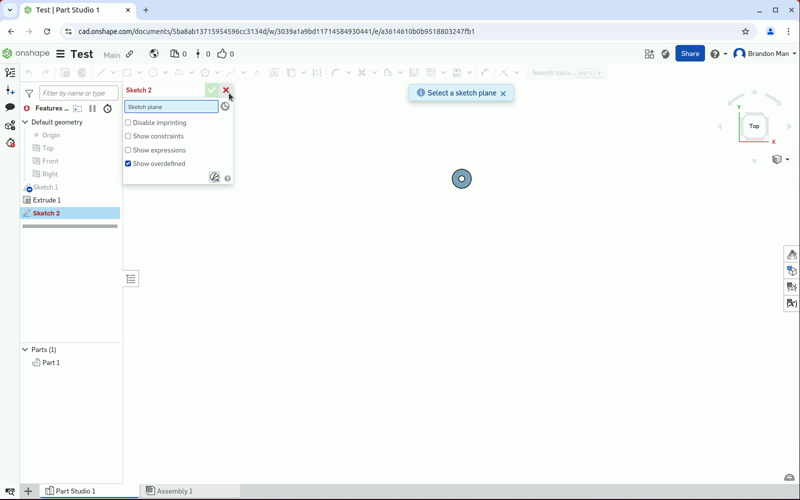
mouse_move(73, 150)
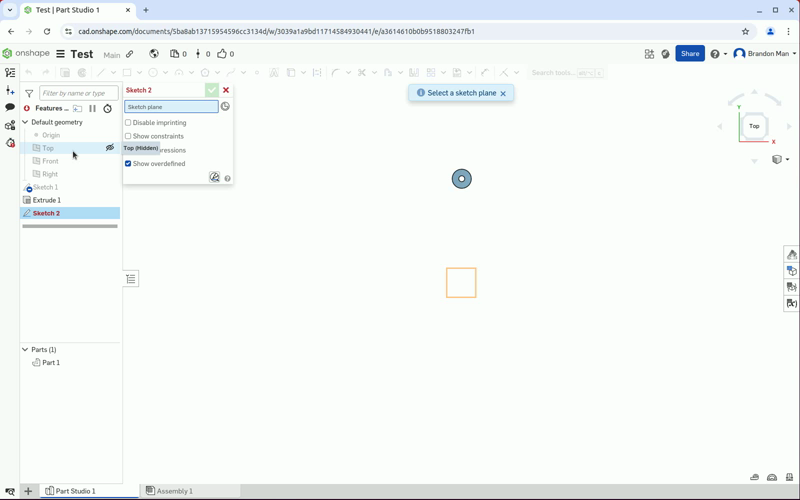
click(73, 150)
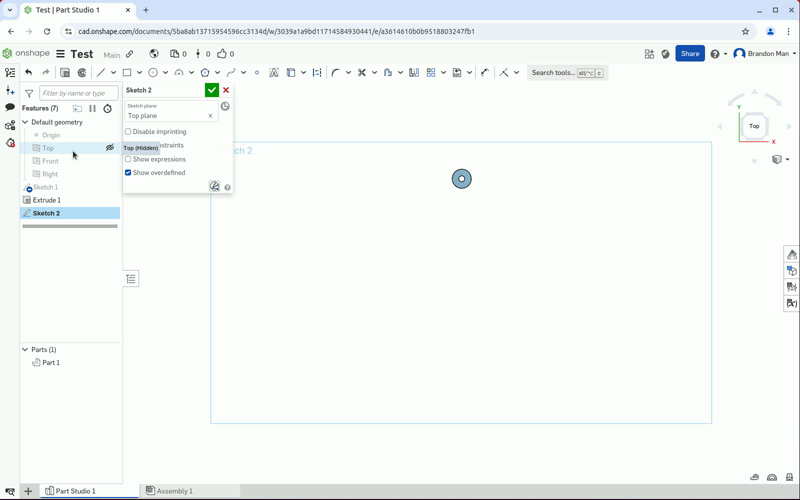
mouse_move(73, 352)
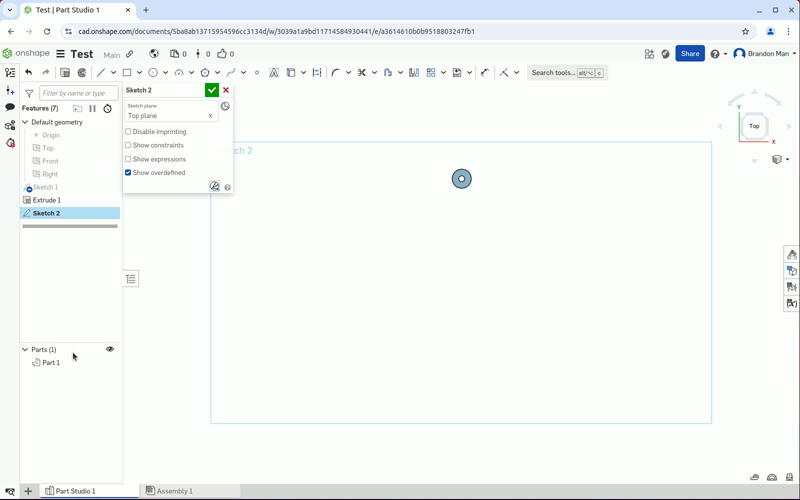
key(y)
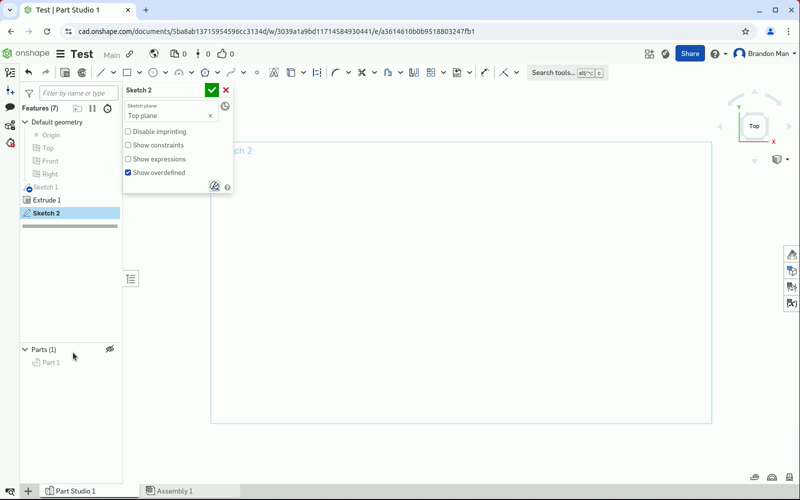
key(a)
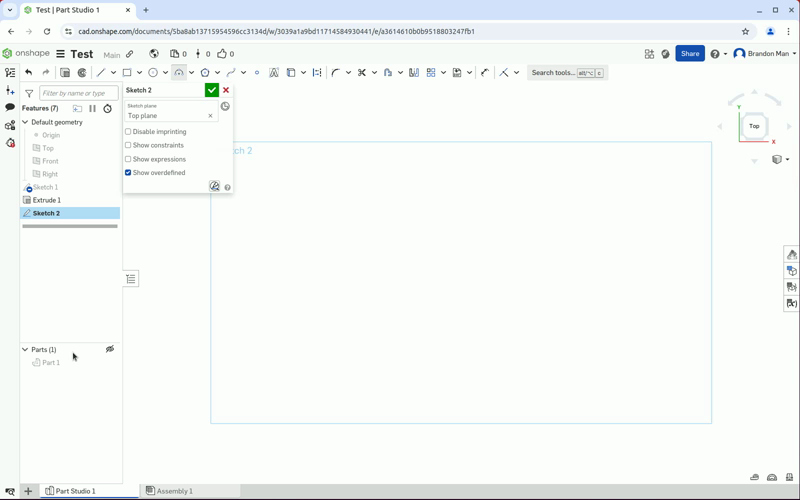
key_down(shift)
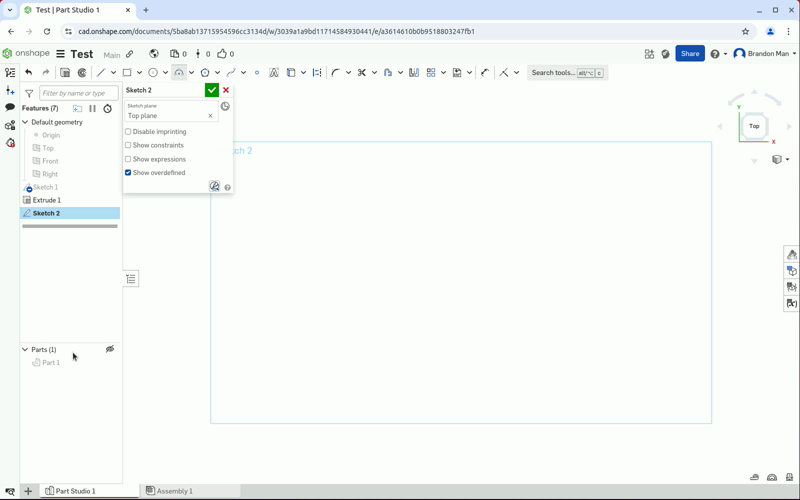
mouse_move(446, 223)
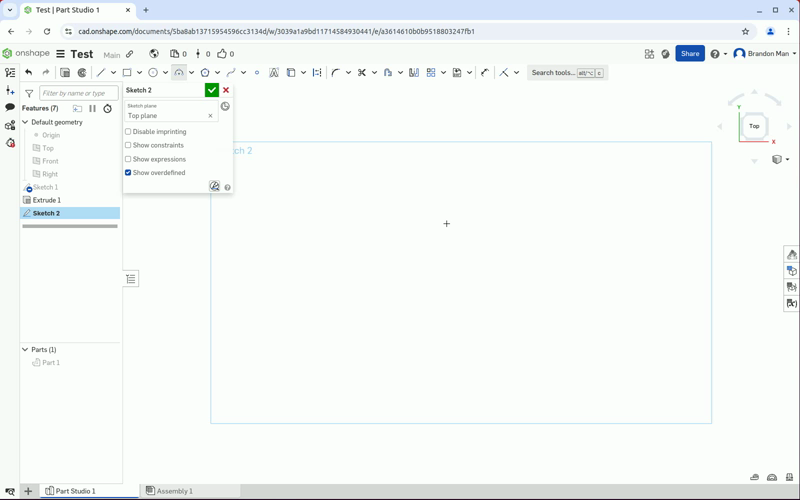
click(446, 223)
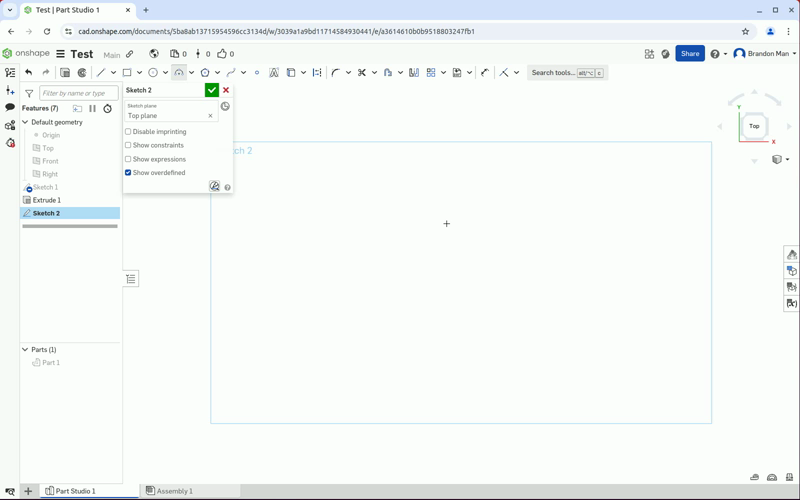
key_up(shift)
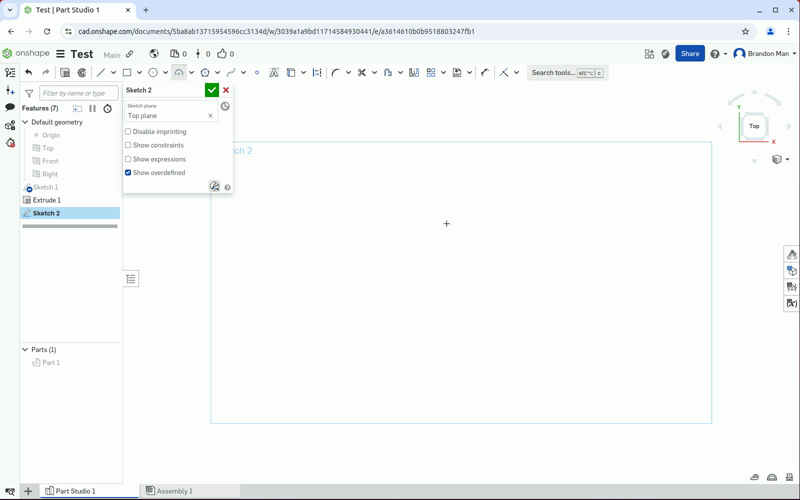
key_down(shift)
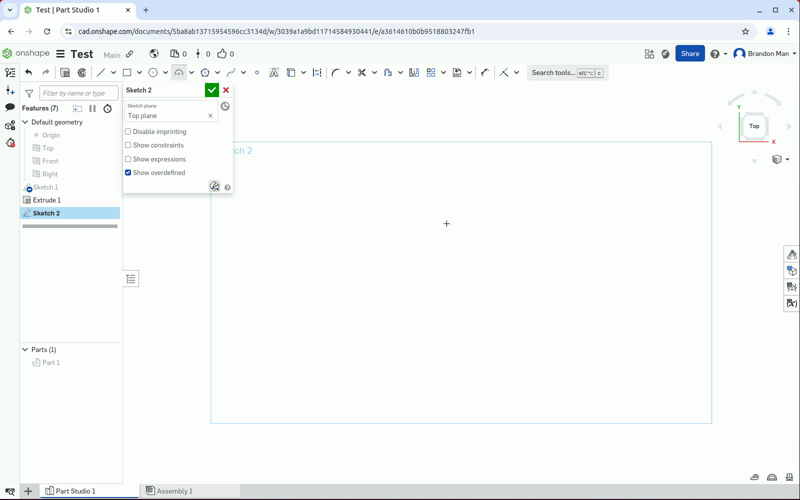
mouse_move(476, 223)
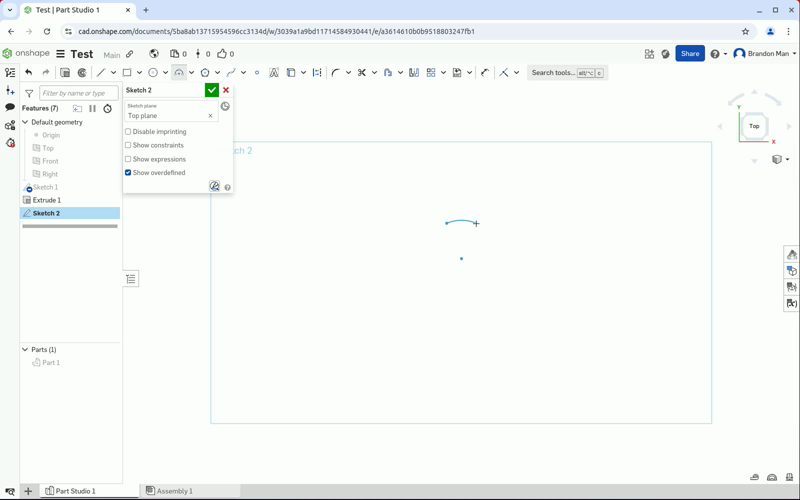
click(476, 223)
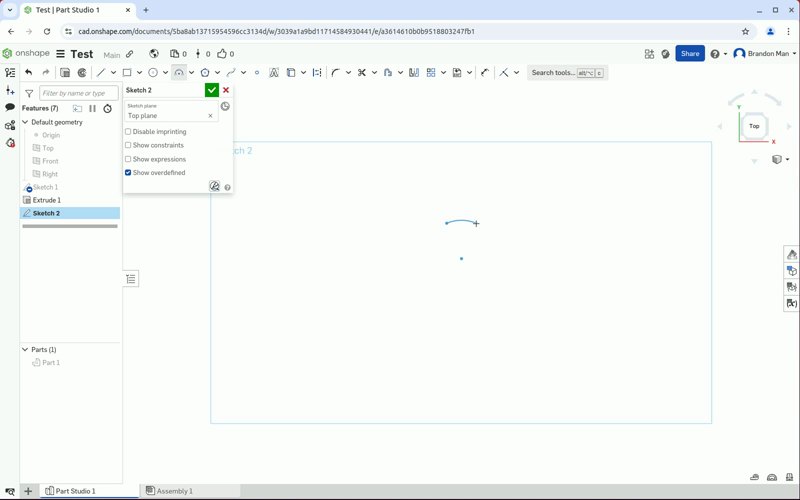
mouse_move(461, 210)
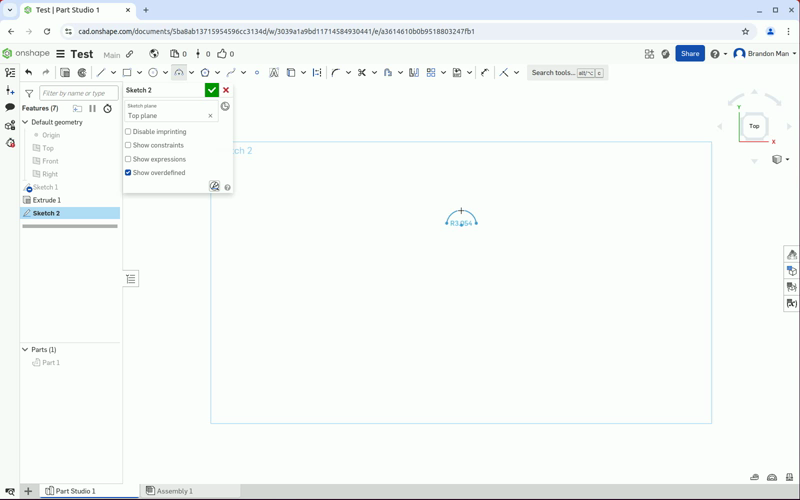
click(461, 210)
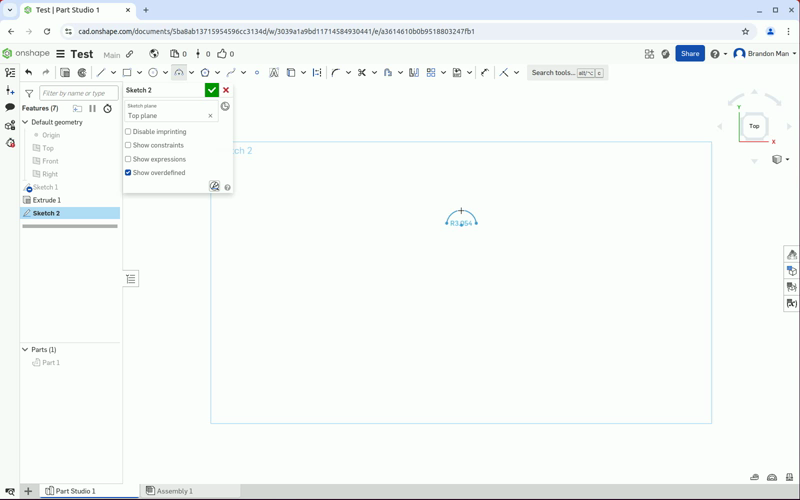
key_up(shift)
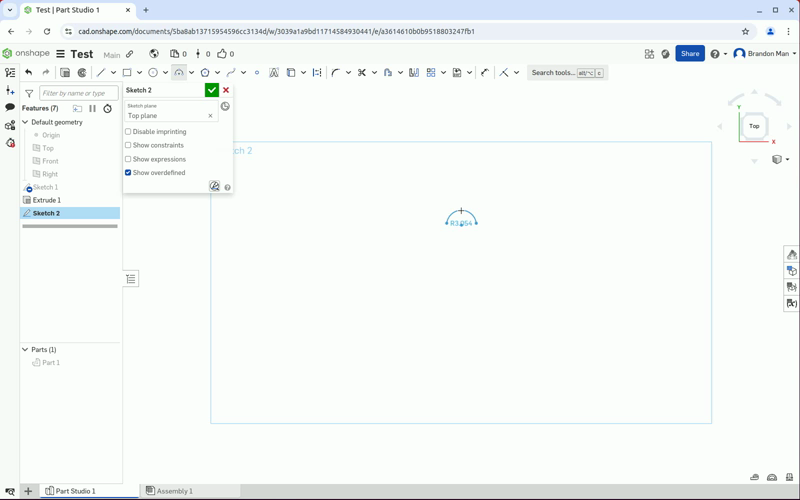
key(esc)
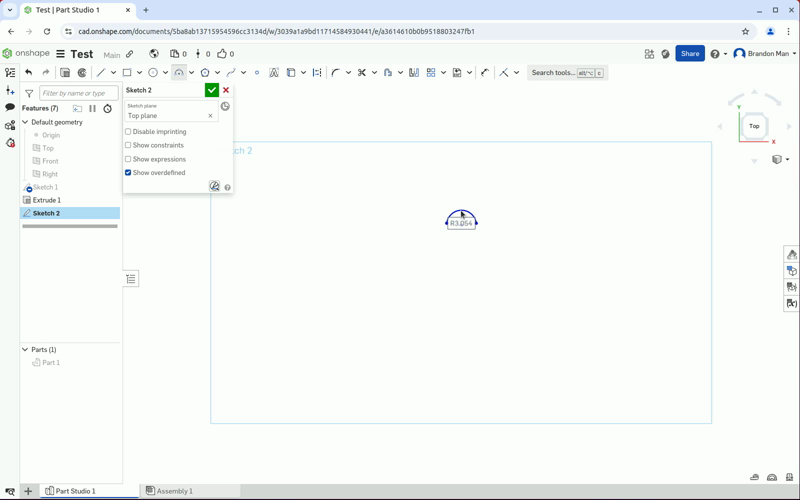
key(l)
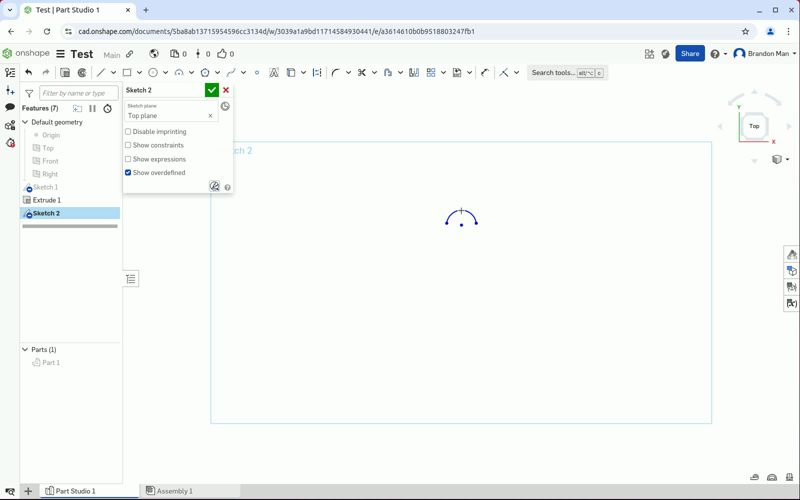
mouse_move(476, 223)
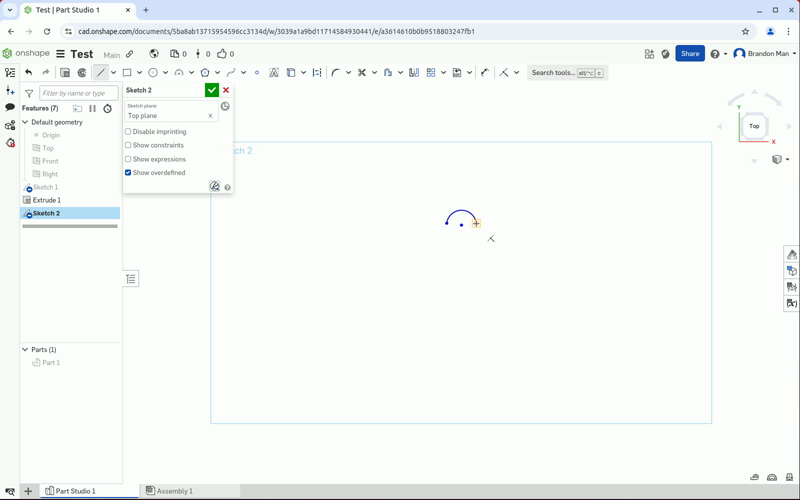
click(476, 223)
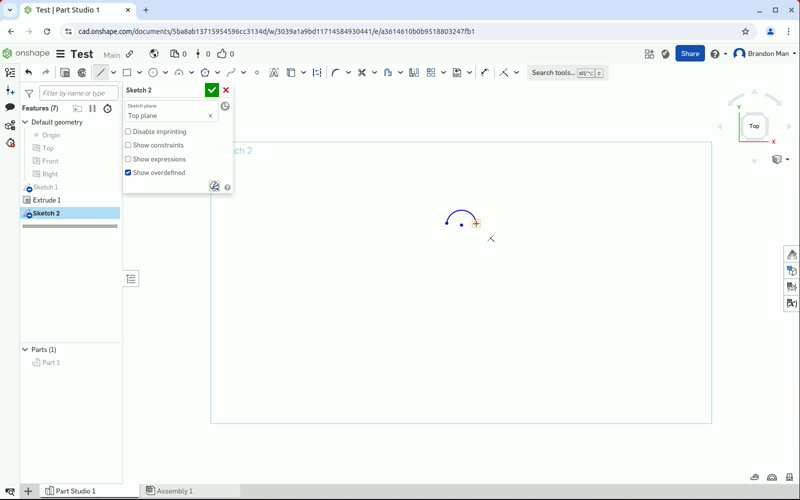
key_down(shift)
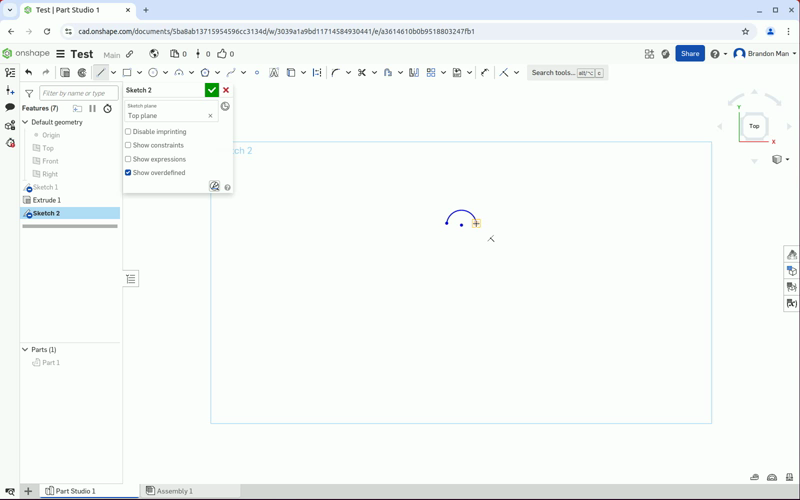
mouse_move(506, 223)
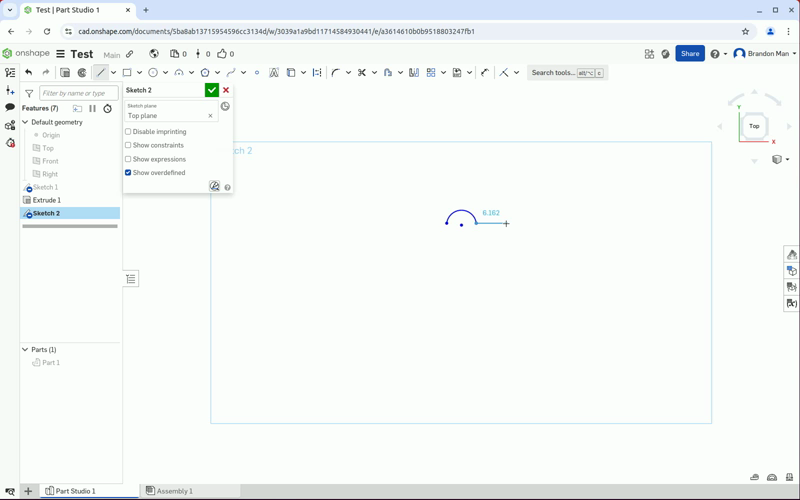
mouse_move(470, 176)
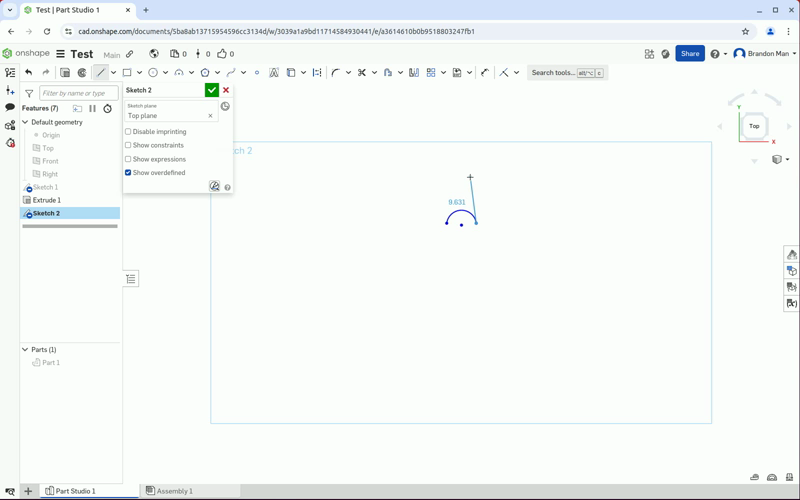
click(470, 176)
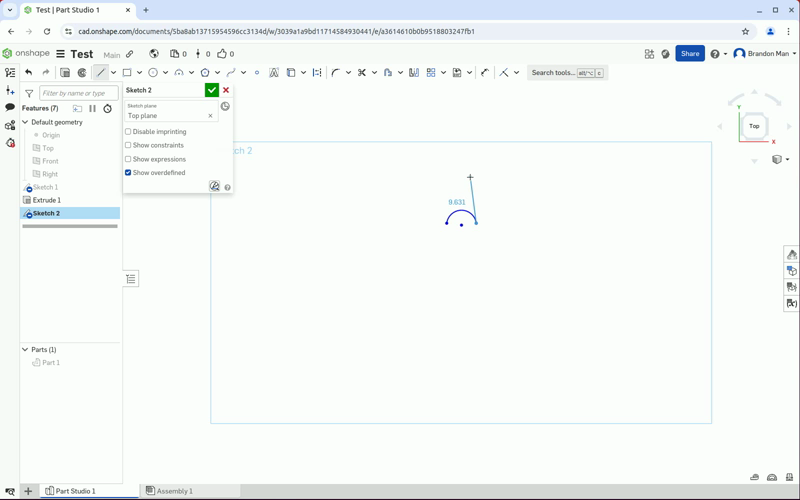
key_up(shift)
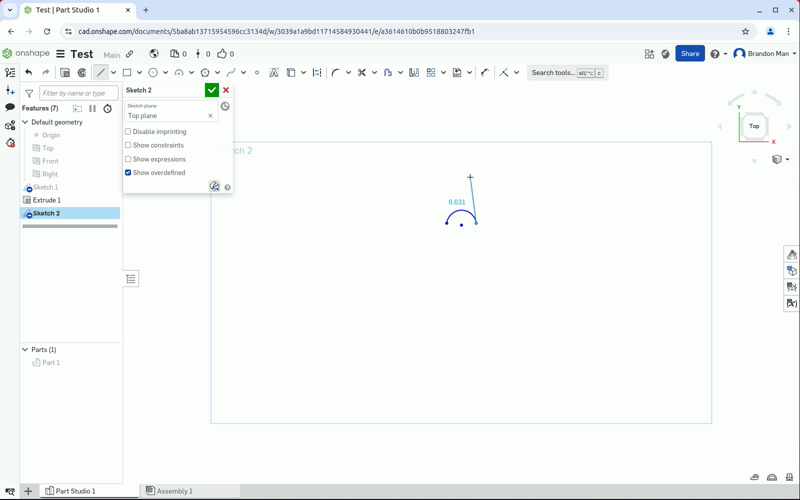
key(esc)
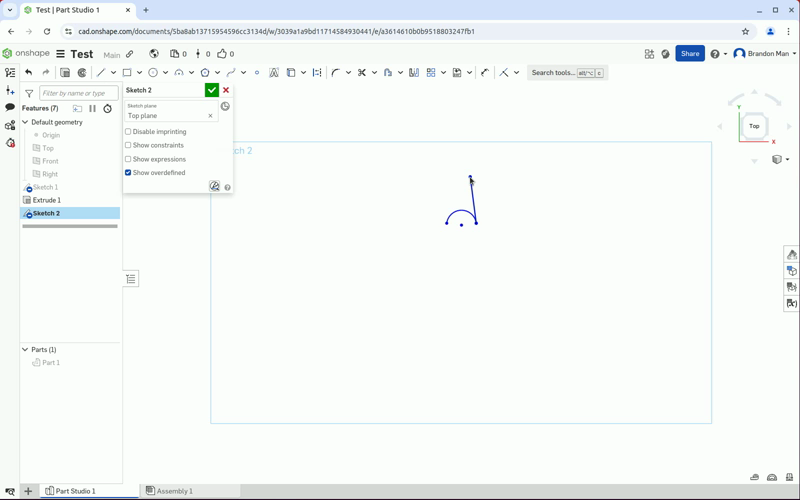
key(a)
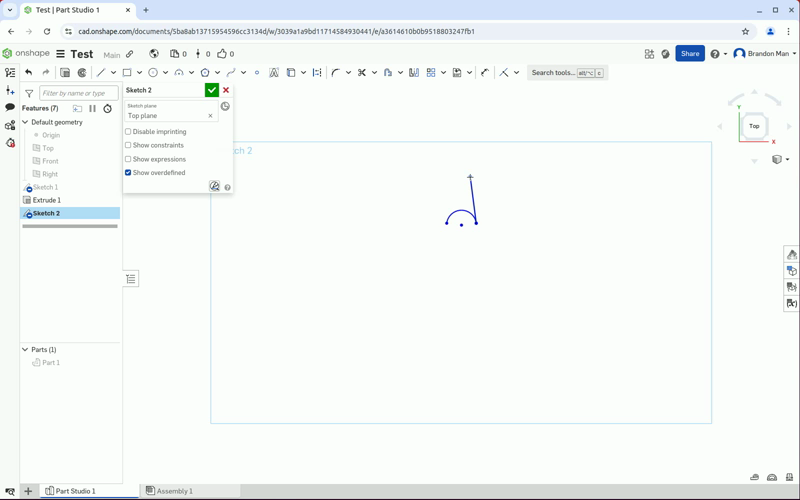
mouse_move(470, 176)
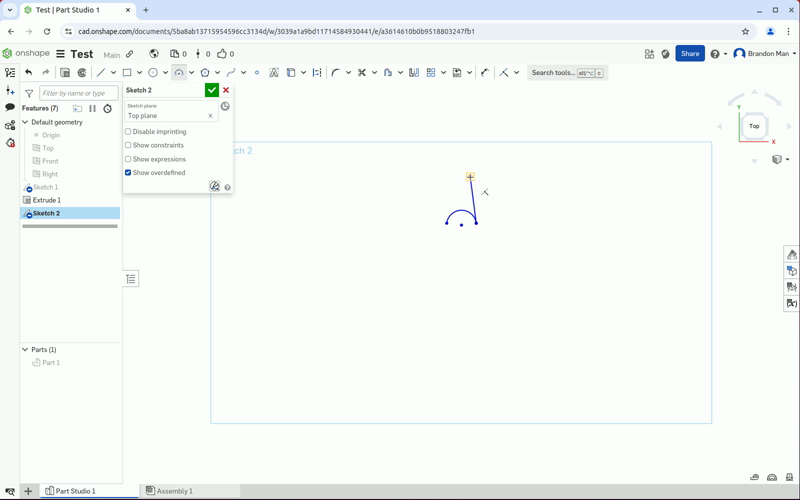
click(470, 176)
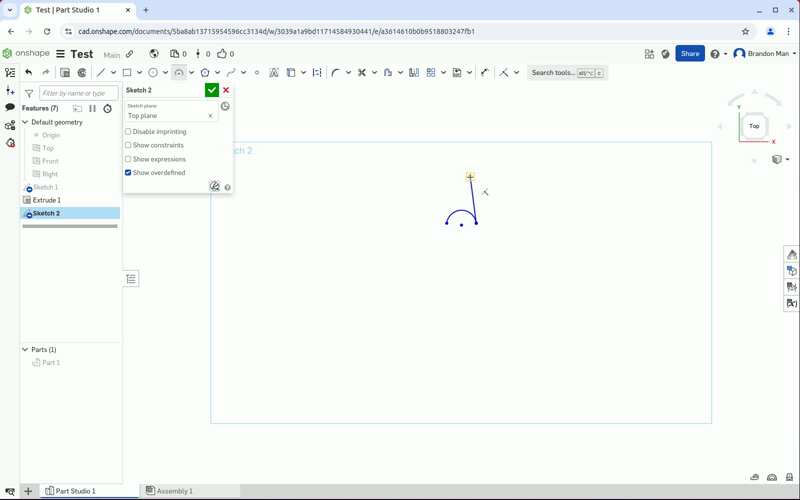
key_down(shift)
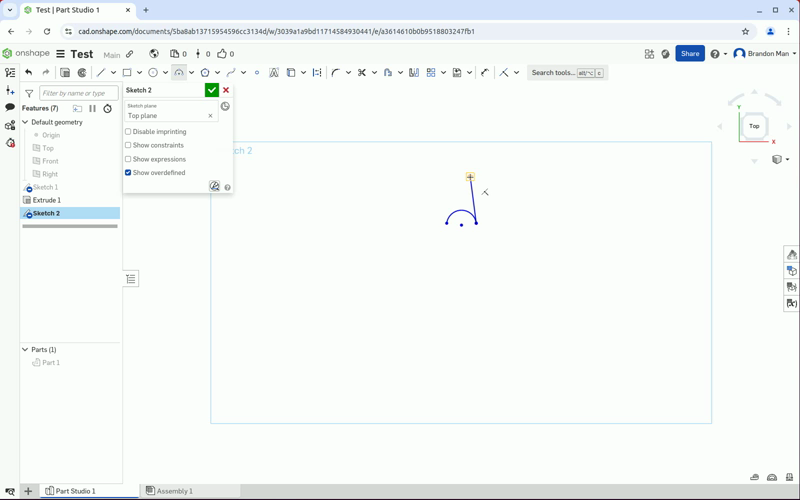
mouse_move(452, 176)
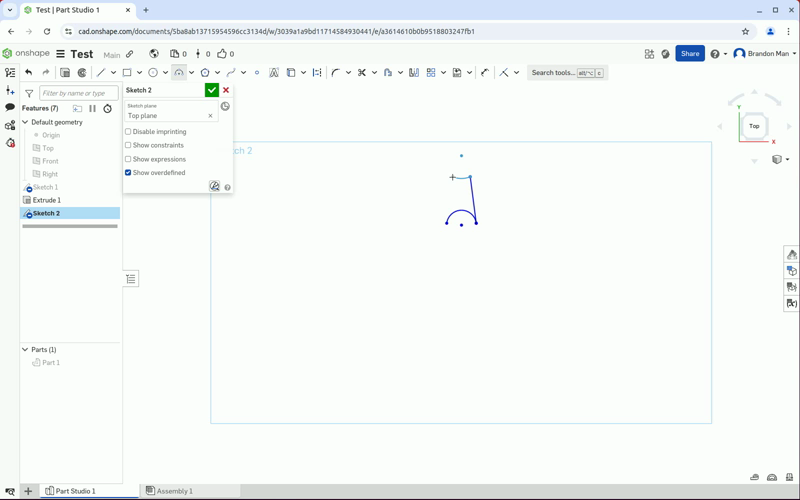
click(452, 176)
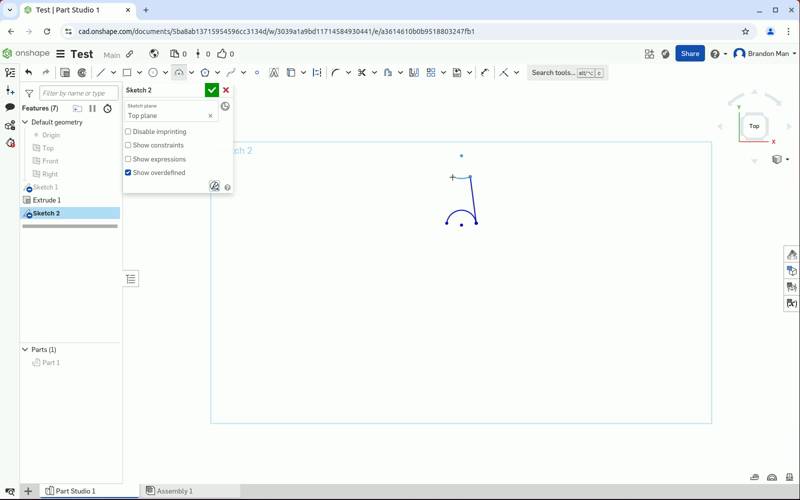
mouse_move(461, 186)
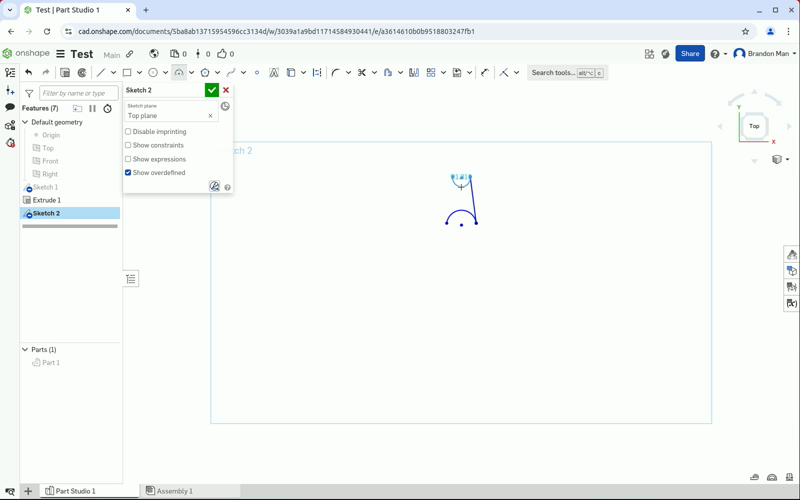
click(461, 186)
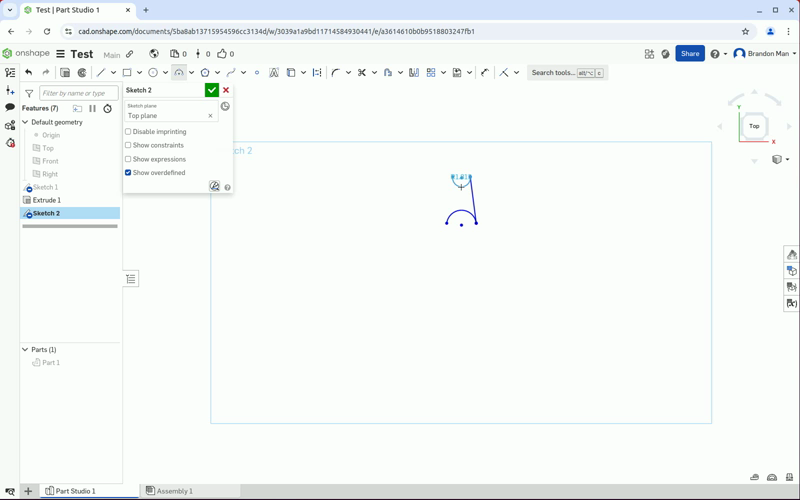
key_up(shift)
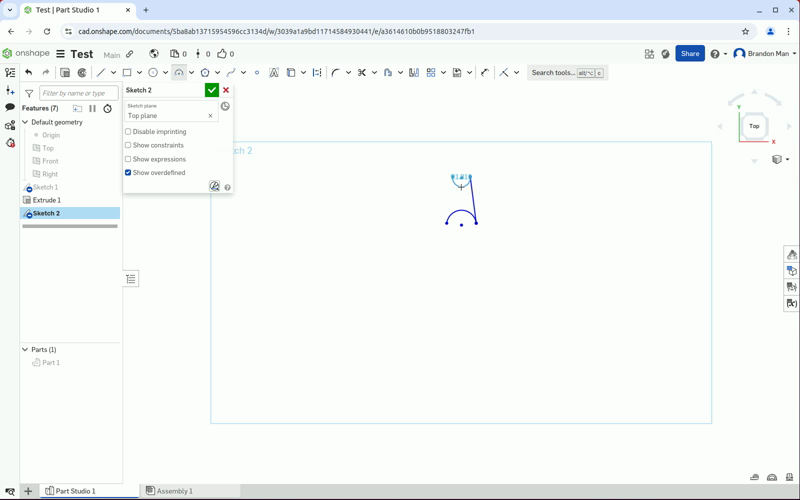
key(esc)
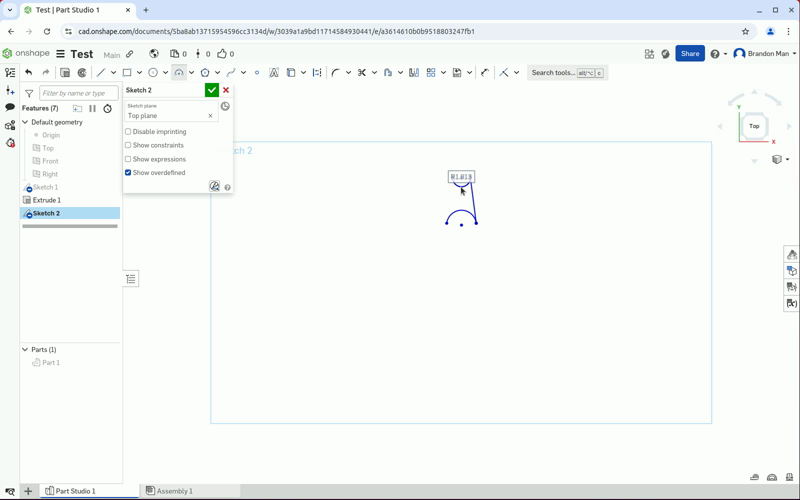
key(l)
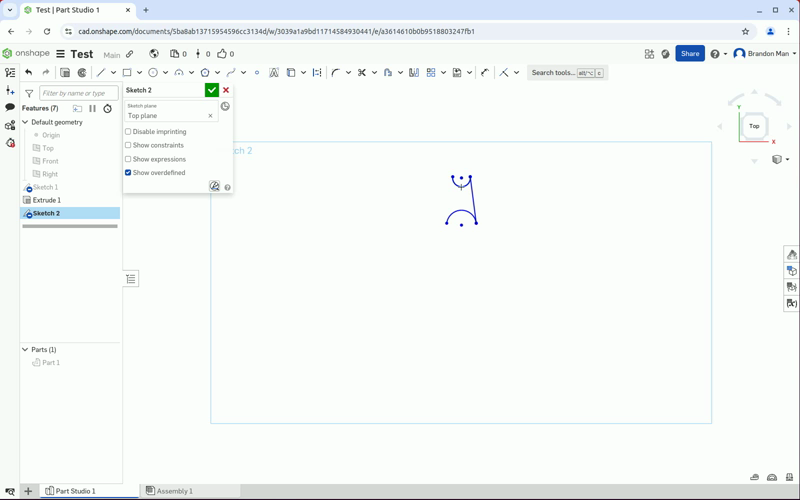
mouse_move(452, 176)
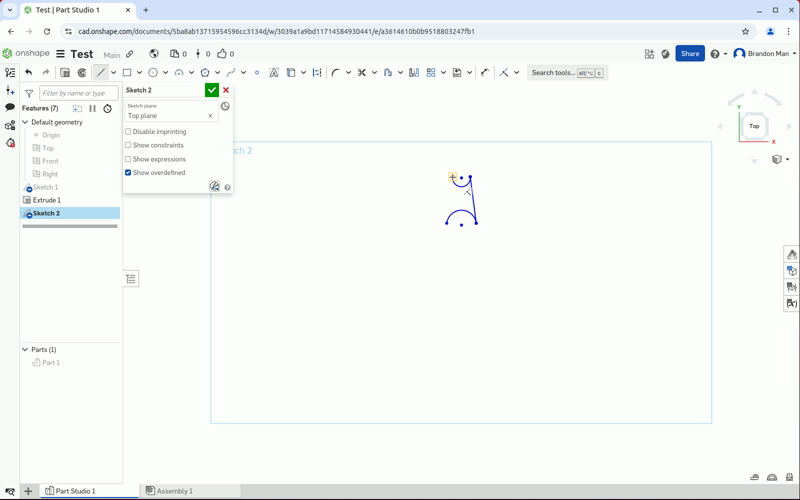
click(452, 176)
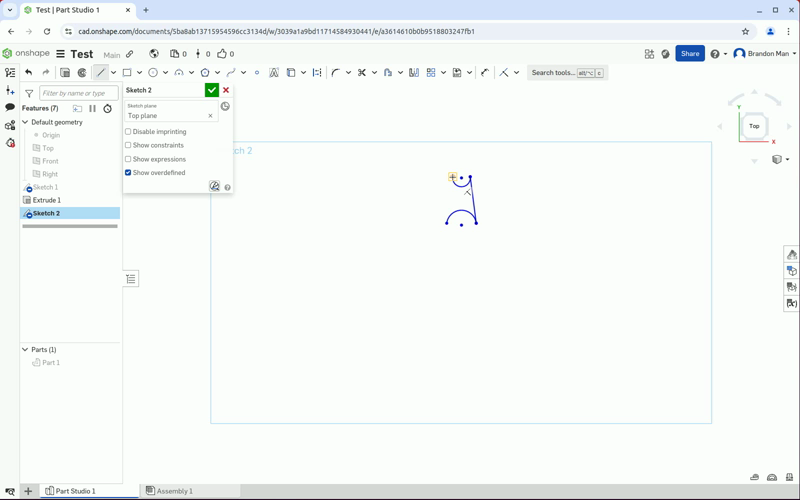
mouse_move(482, 176)
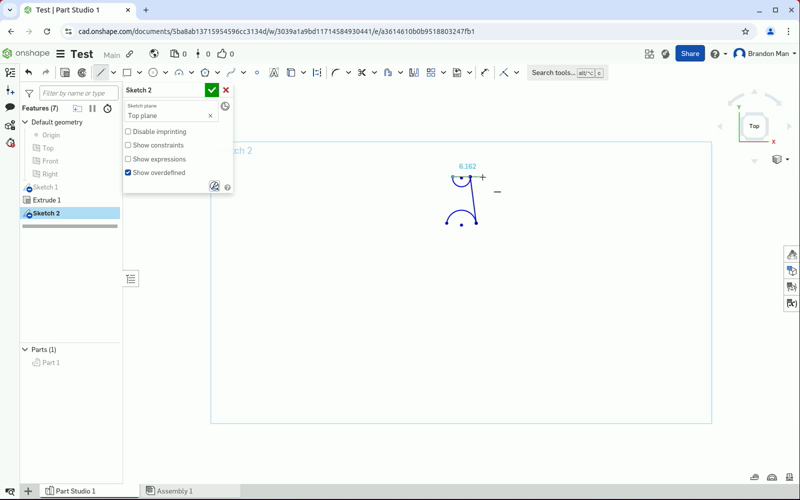
key_down(shift)
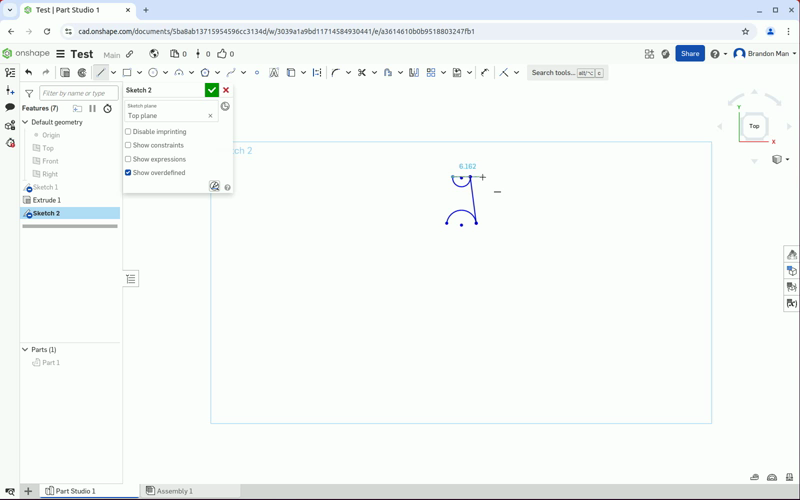
mouse_move(446, 223)
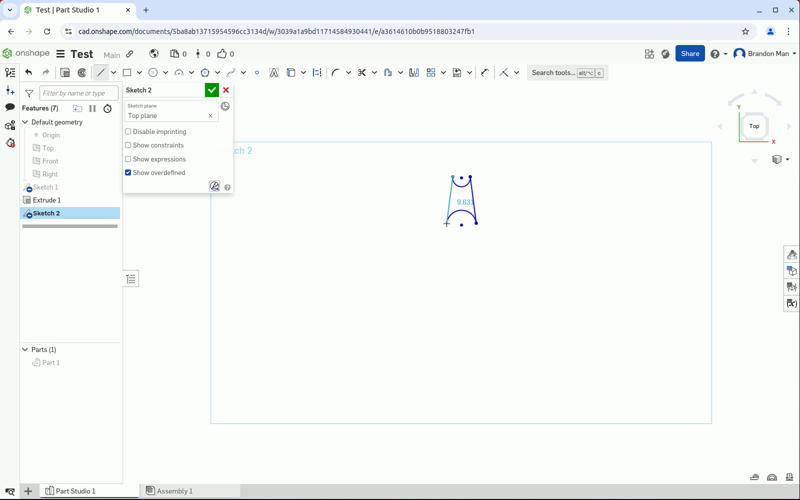
key_up(shift)
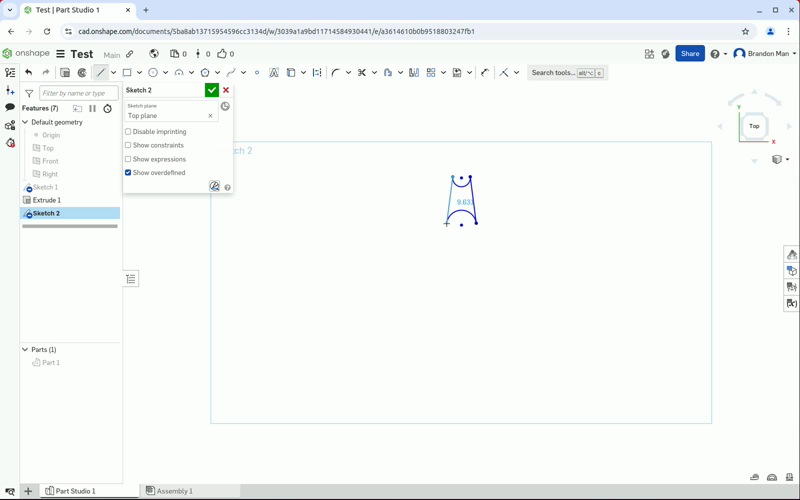
click(446, 223)
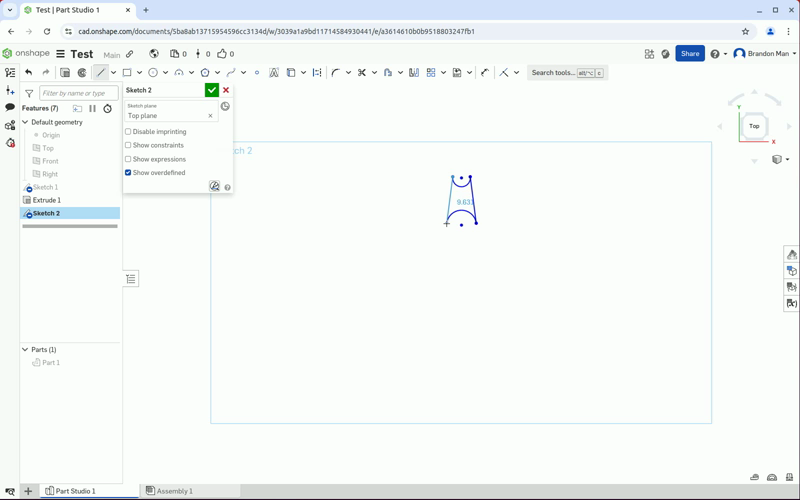
key(esc)
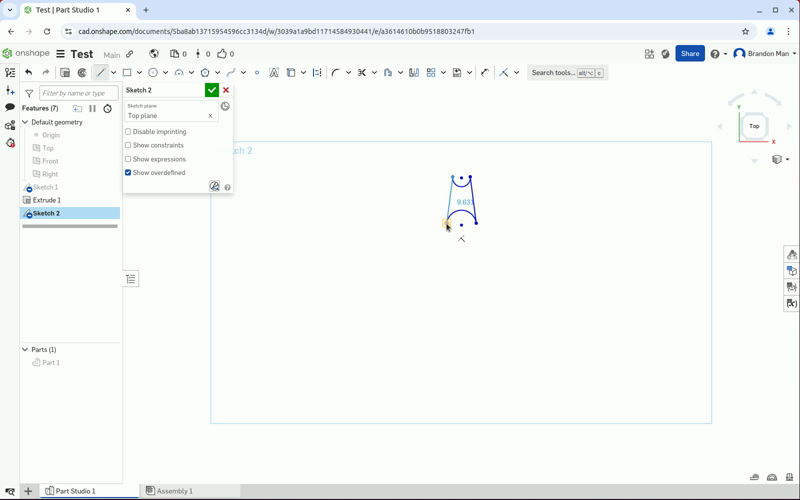
key(c)
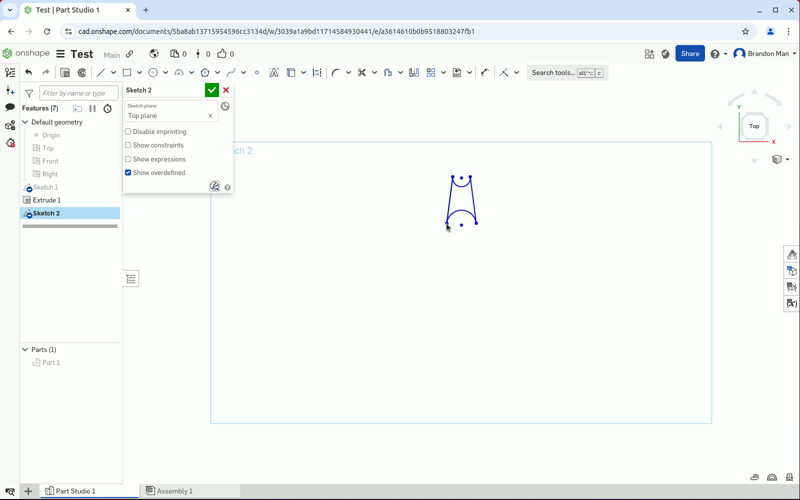
key_down(shift)
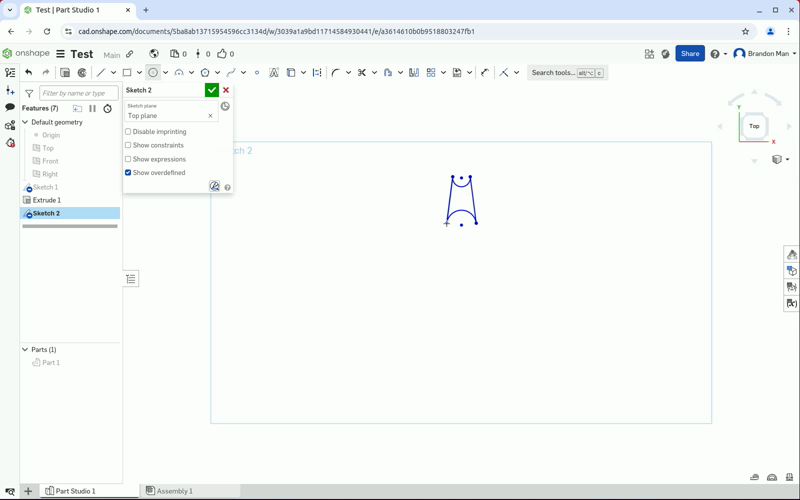
mouse_move(458, 191)
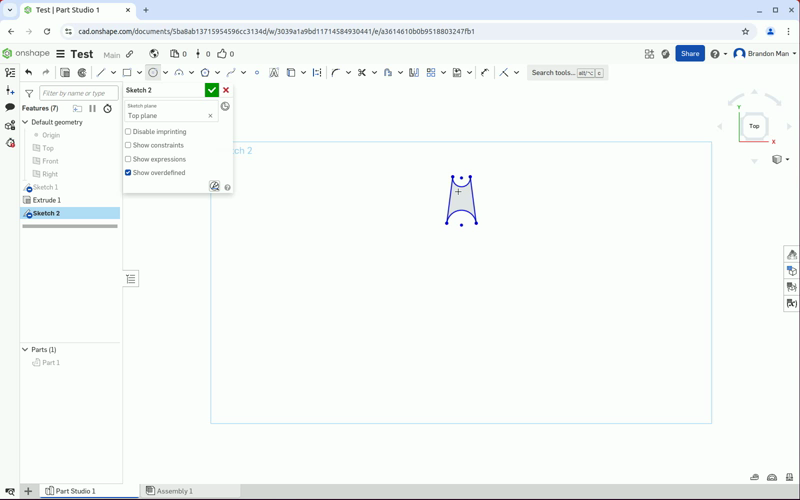
click(458, 191)
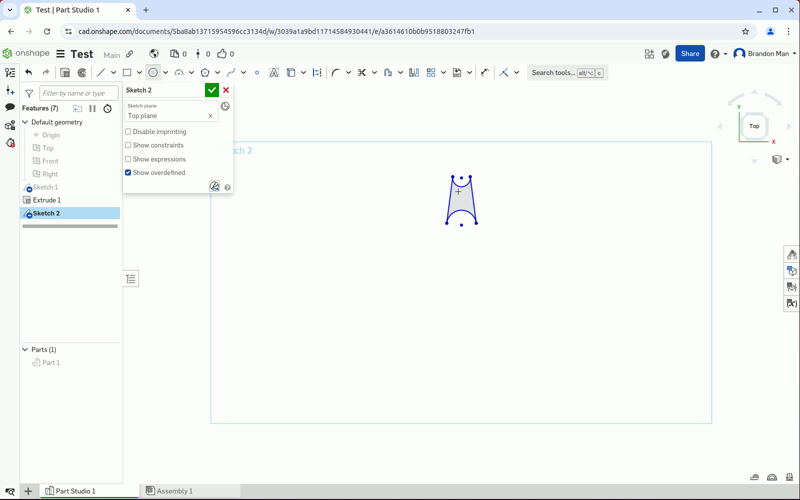
key_up(shift)
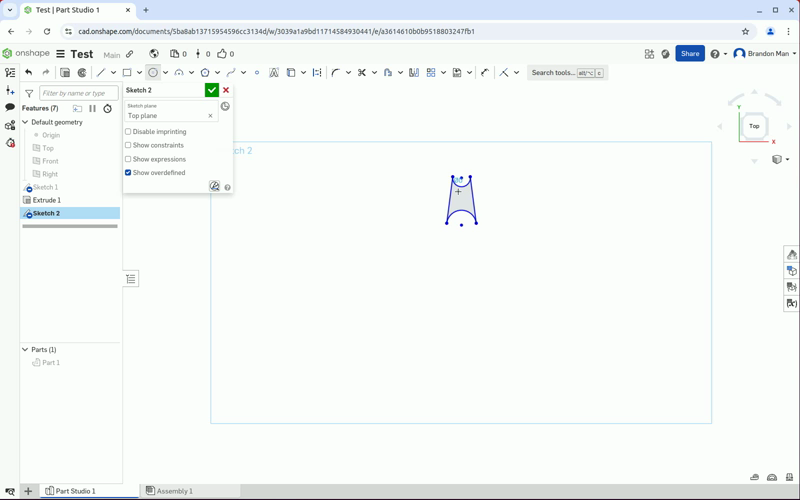
mouse_move(461, 191)
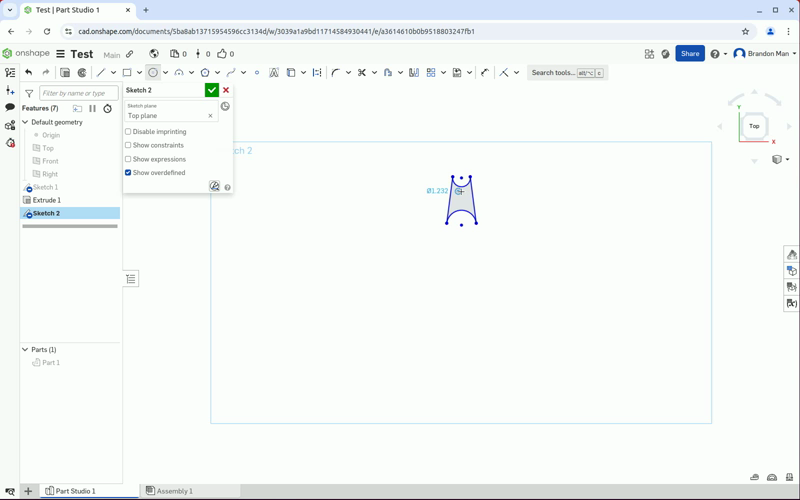
scroll(6)
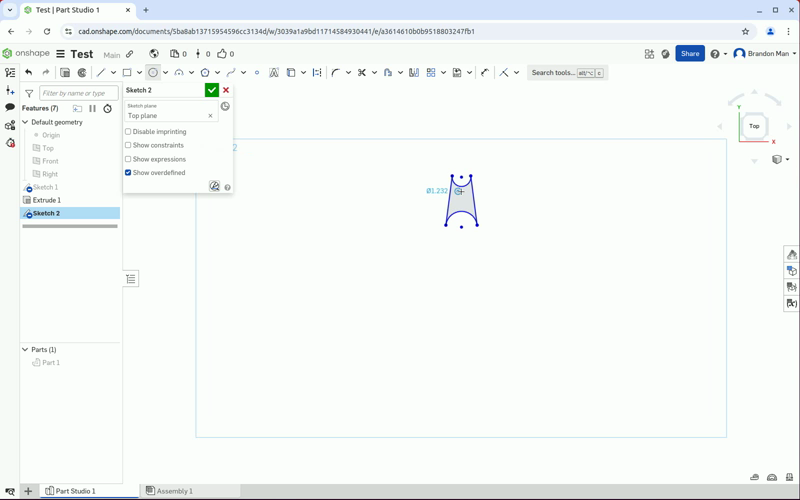
scroll(6)
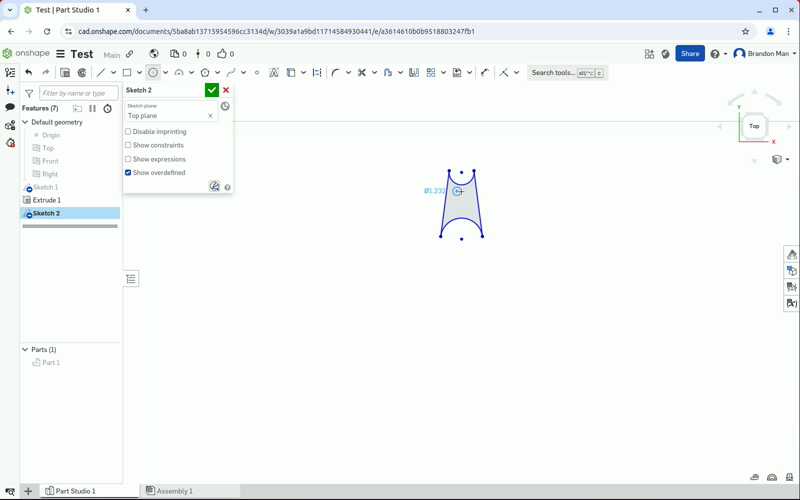
scroll(6)
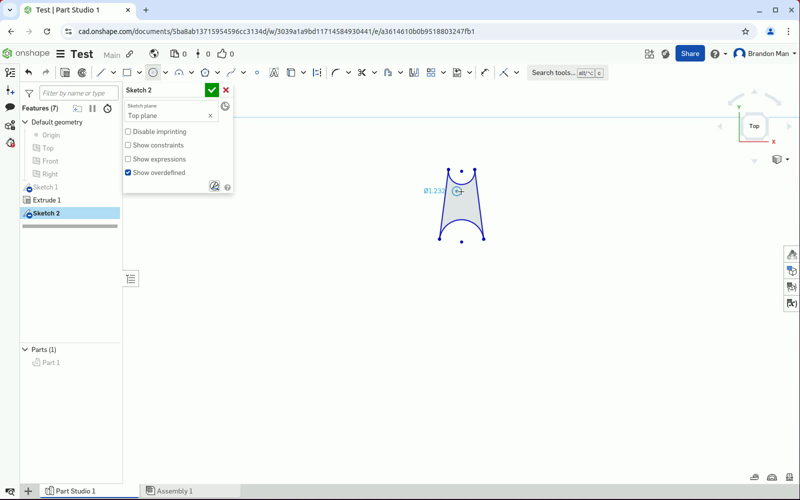
scroll(6)
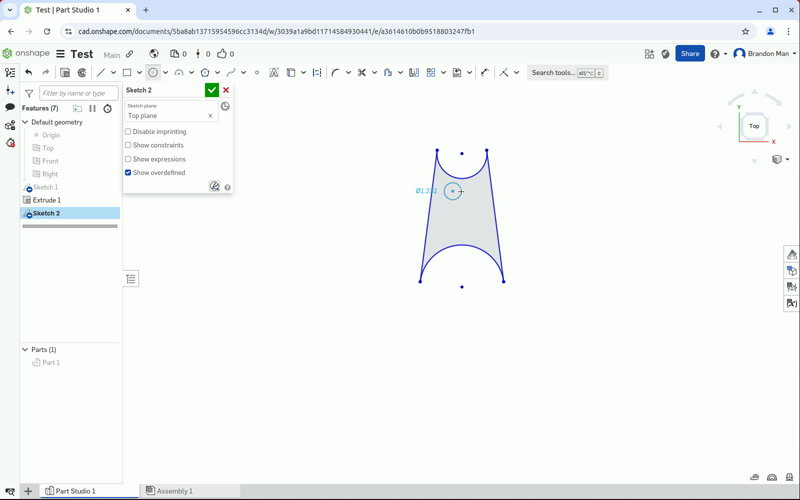
scroll(6)
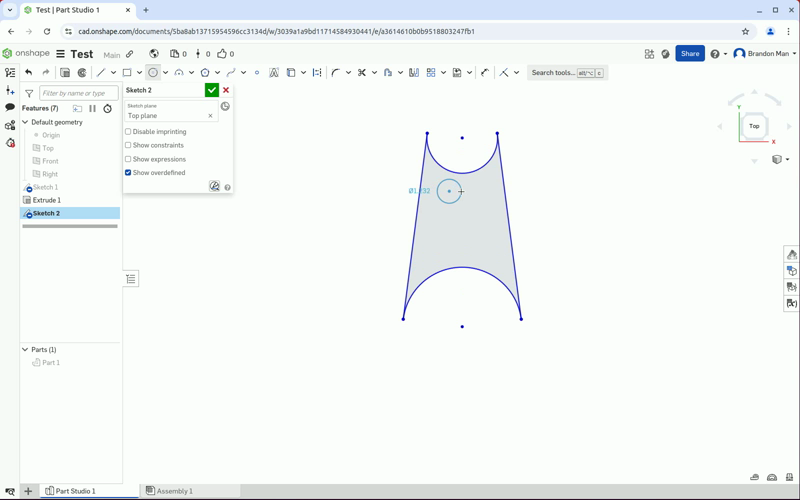
scroll(6)
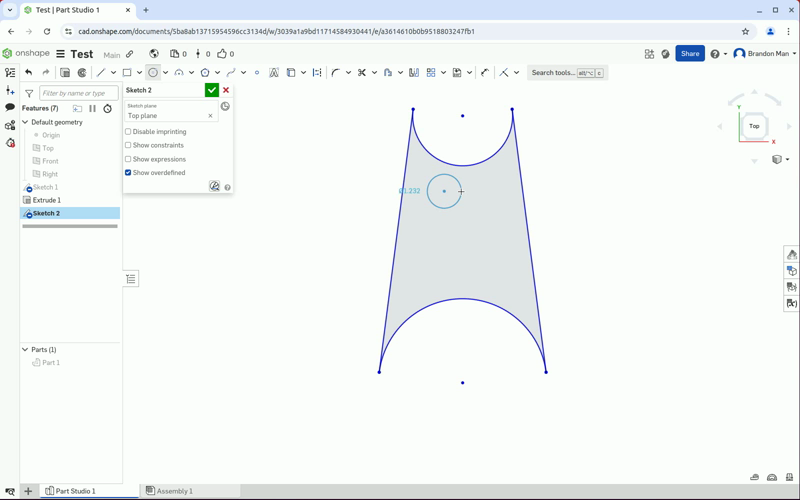
scroll(6)
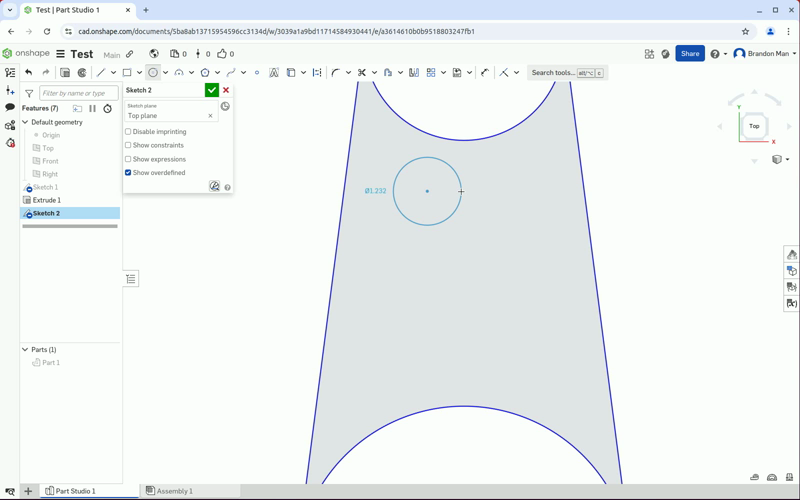
click(461, 191)
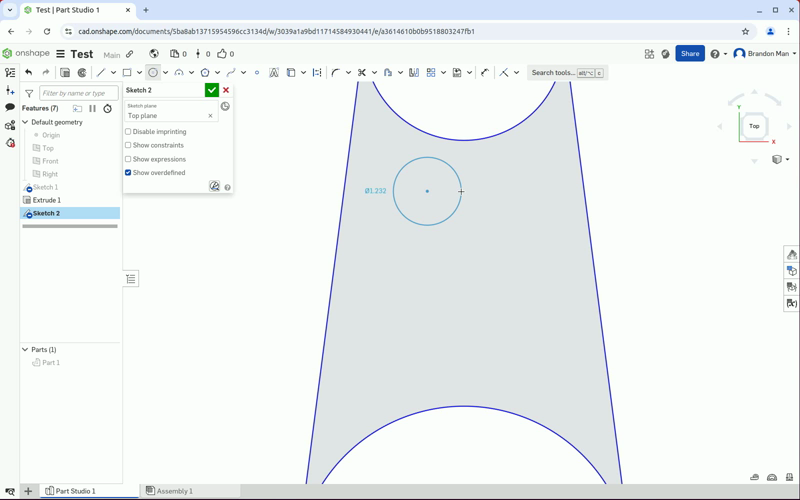
scroll(-6)
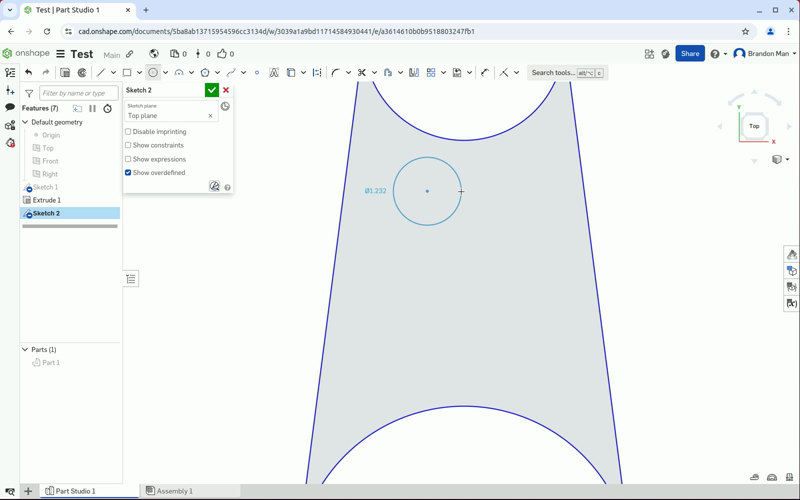
scroll(-6)
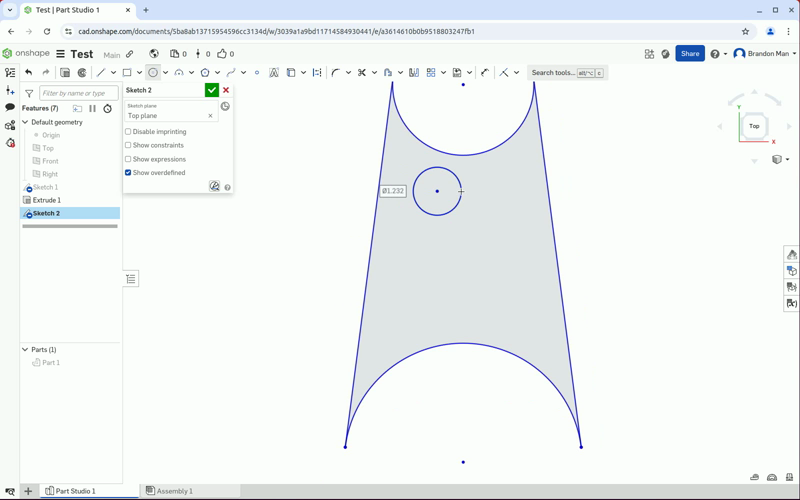
scroll(-6)
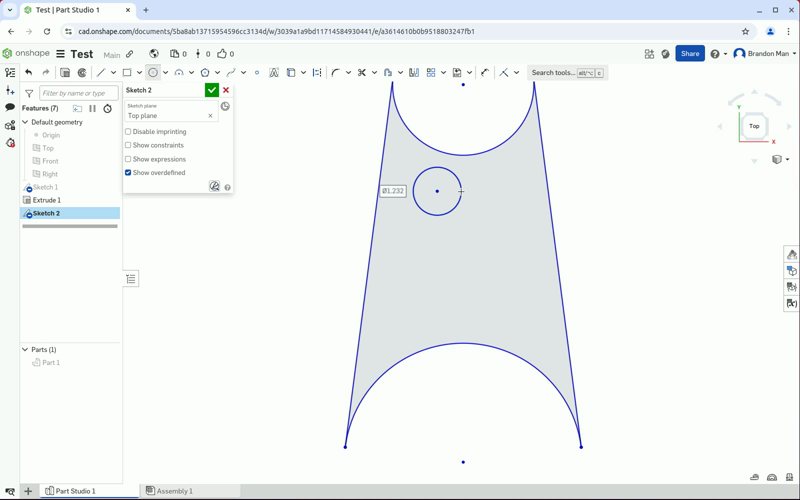
scroll(-6)
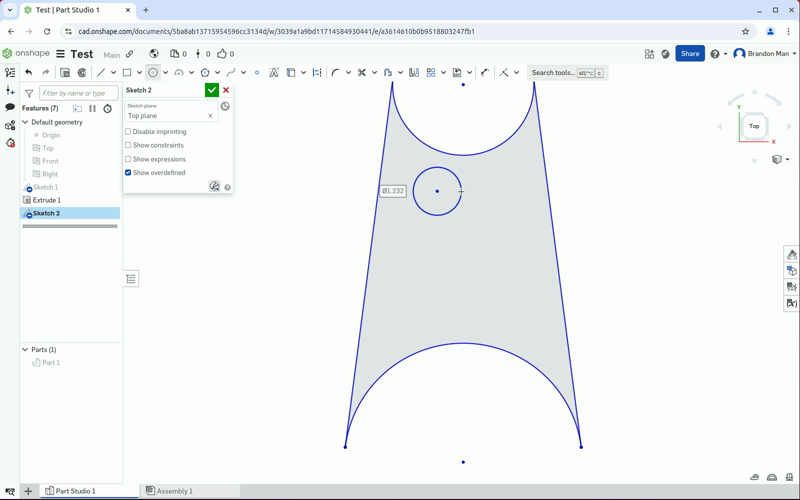
scroll(-6)
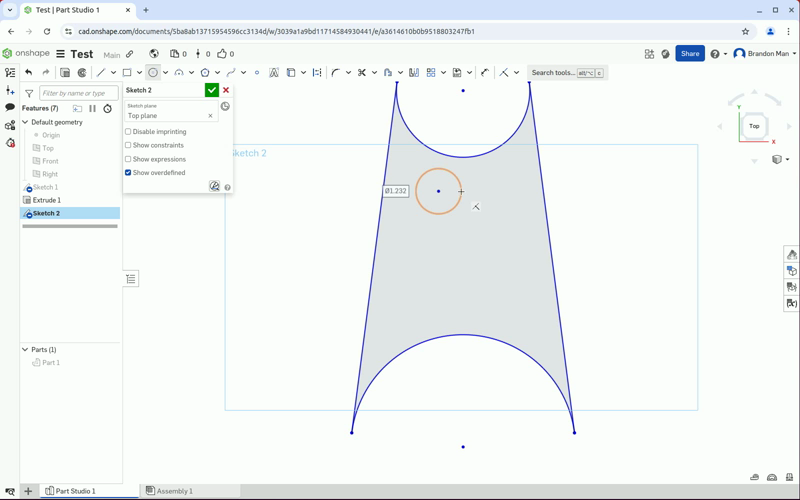
scroll(-6)
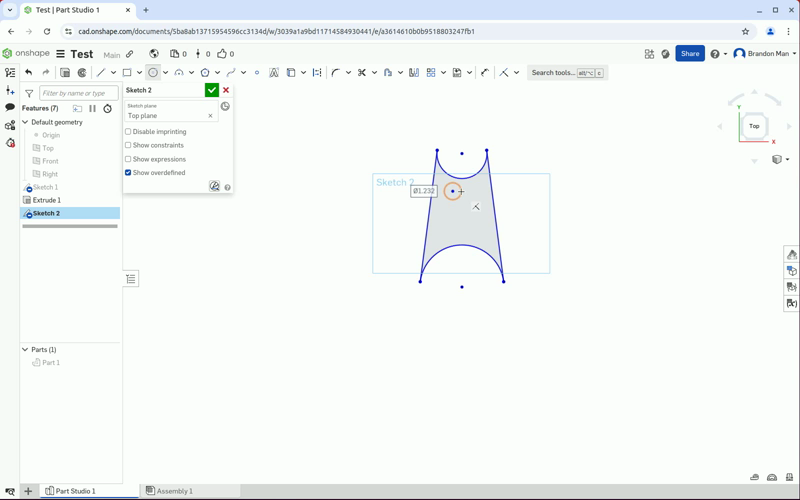
scroll(-6)
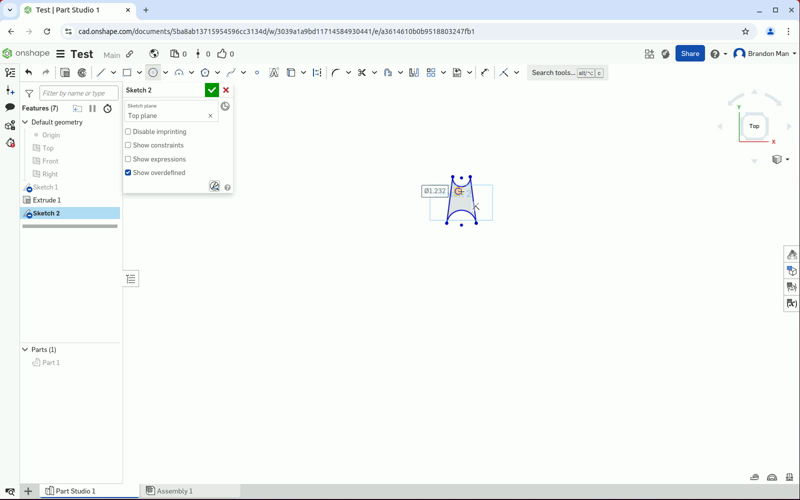
key(esc)
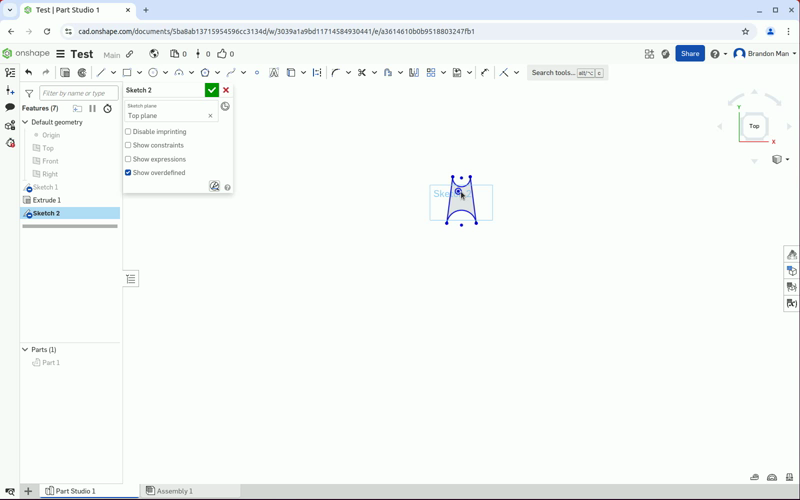
mouse_move(453, 205)
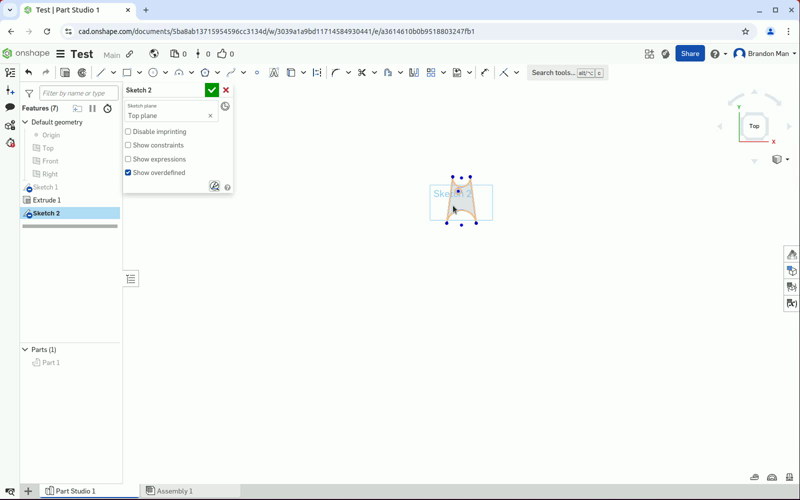
scroll(6)
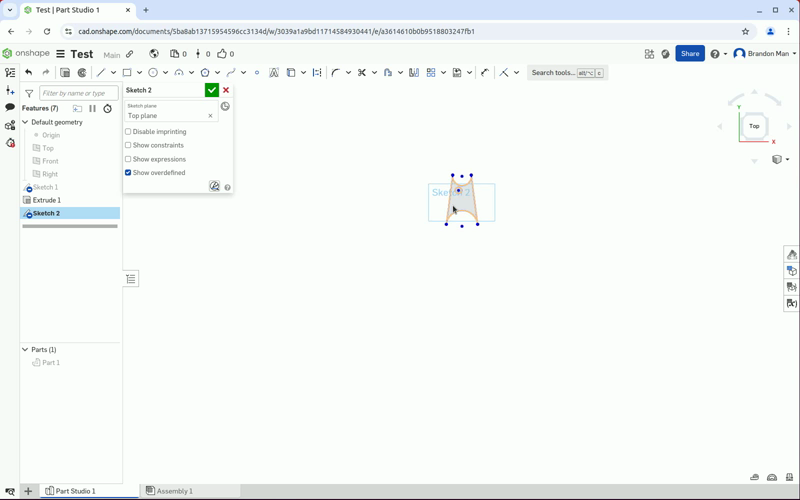
scroll(6)
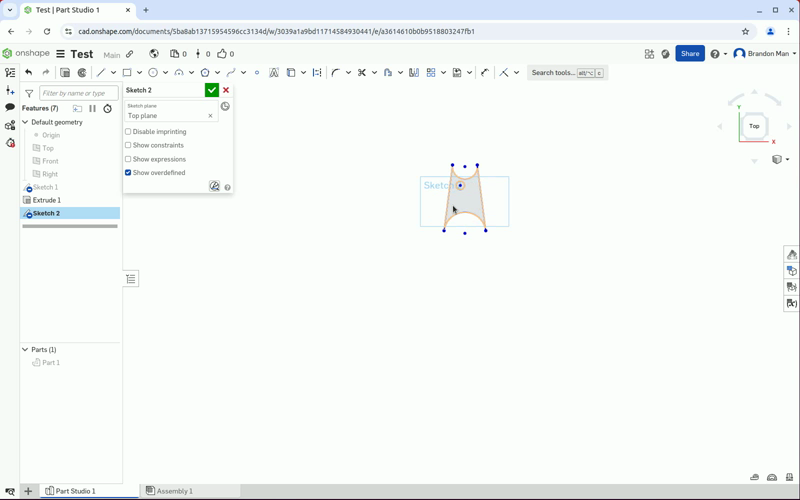
scroll(6)
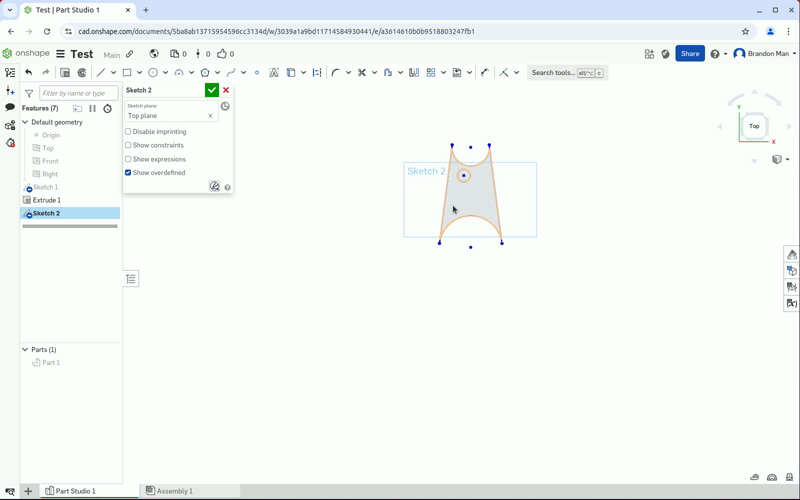
scroll(6)
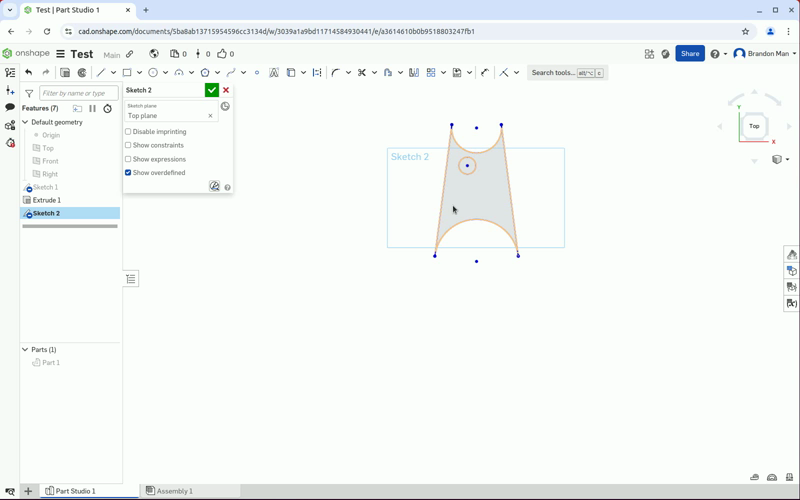
scroll(6)
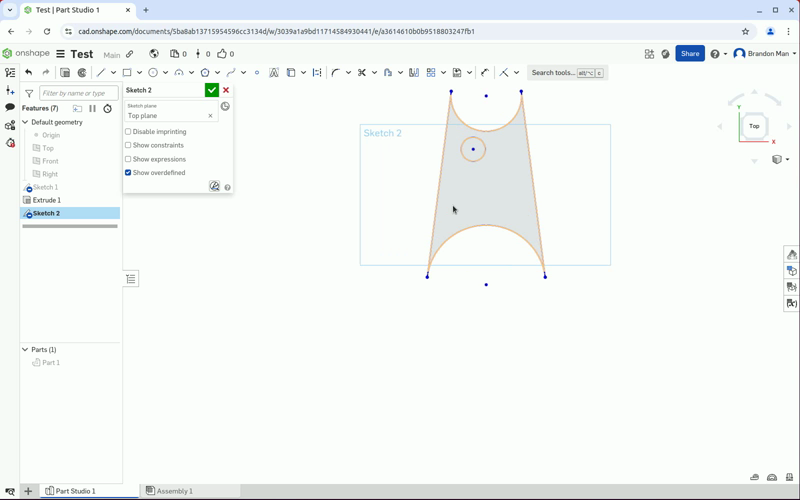
scroll(6)
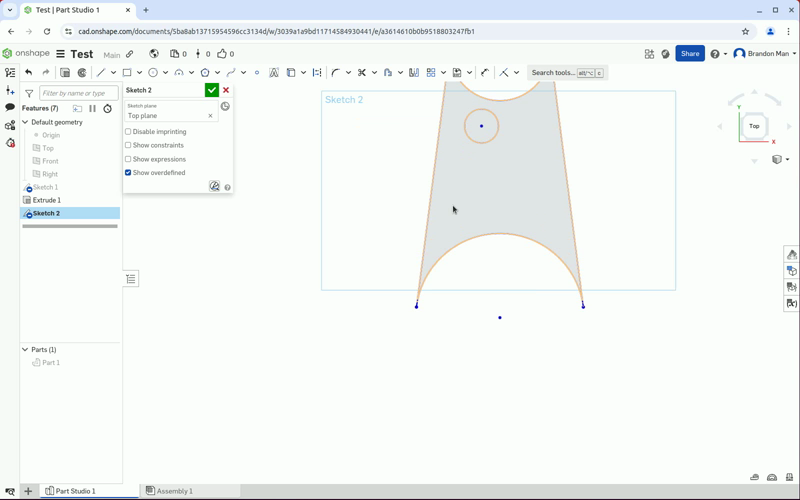
scroll(6)
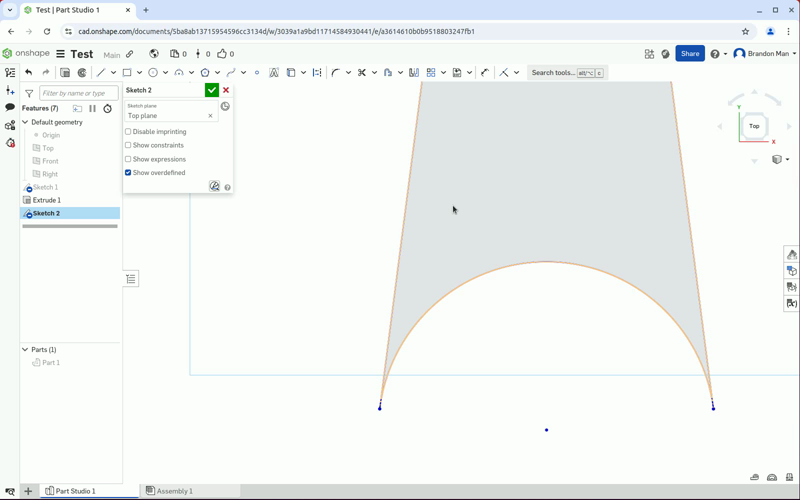
click(453, 205)
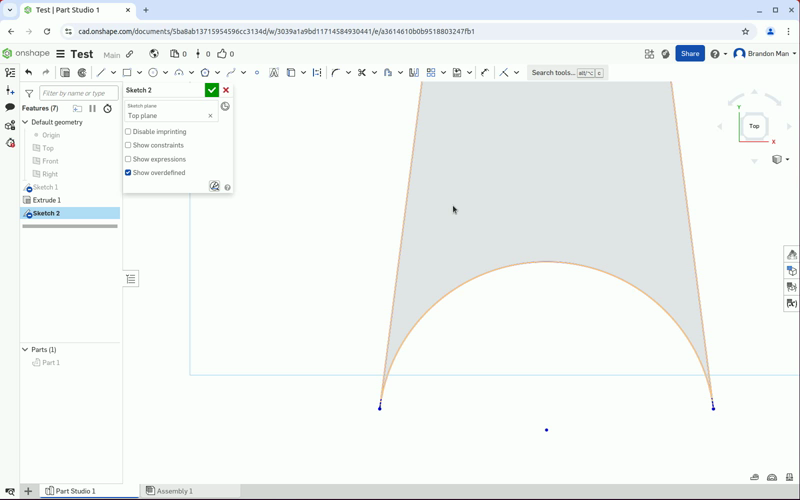
scroll(-6)
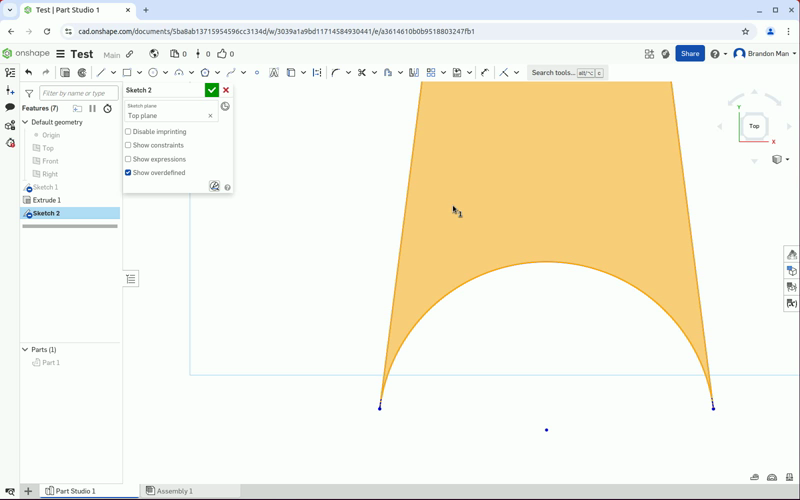
scroll(-6)
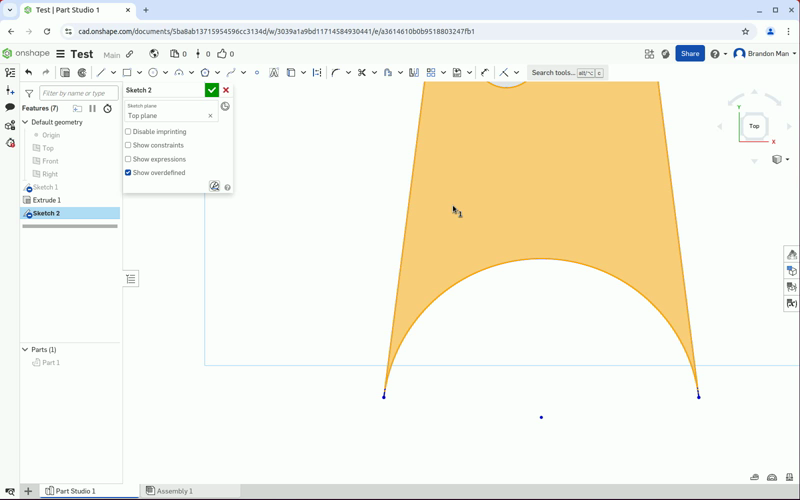
scroll(-6)
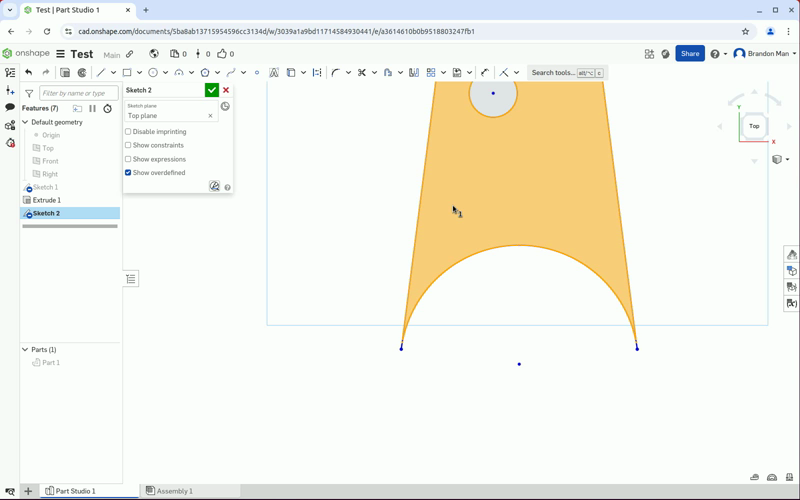
scroll(-6)
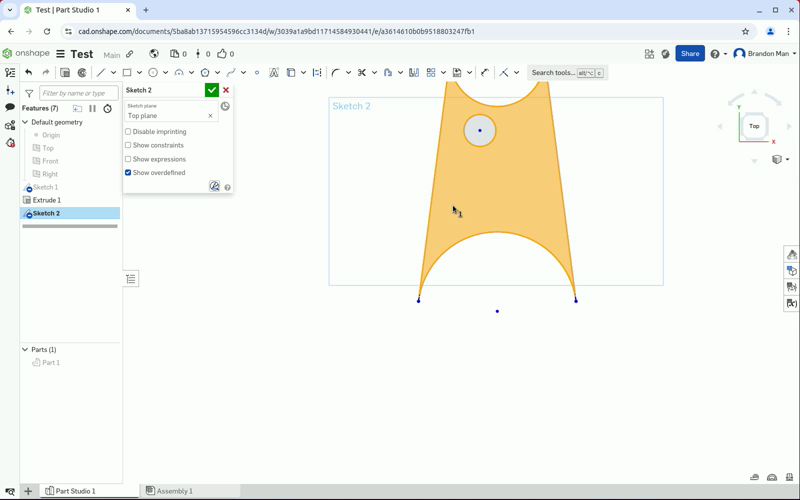
scroll(-6)
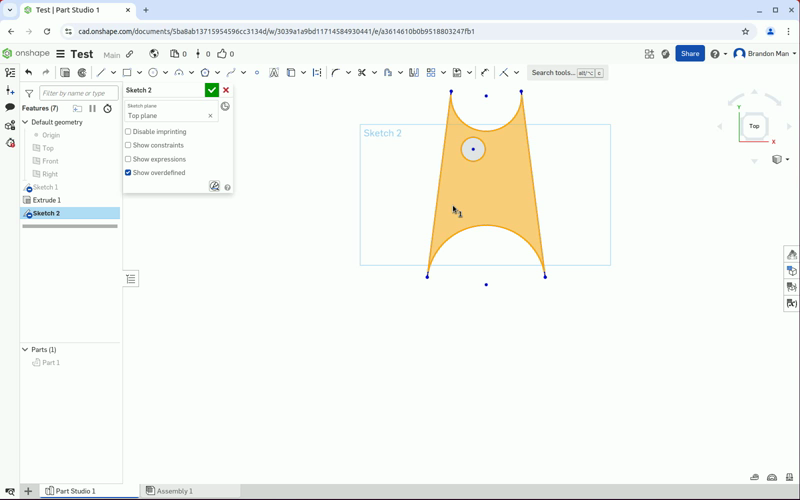
scroll(-6)
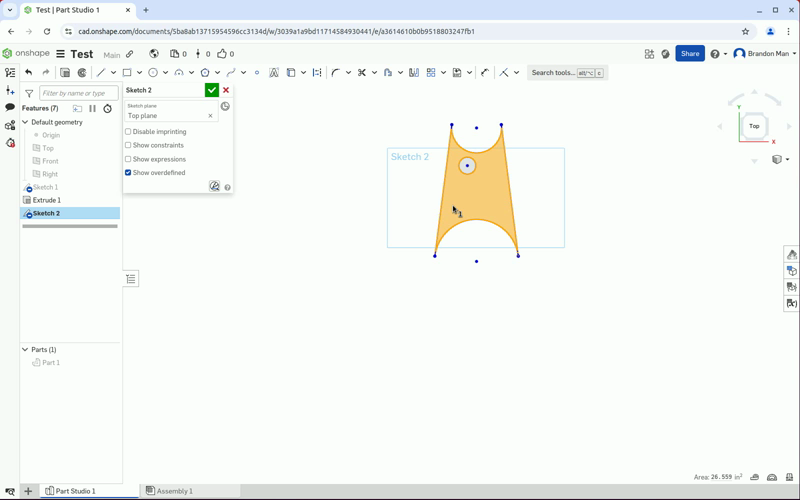
scroll(-6)
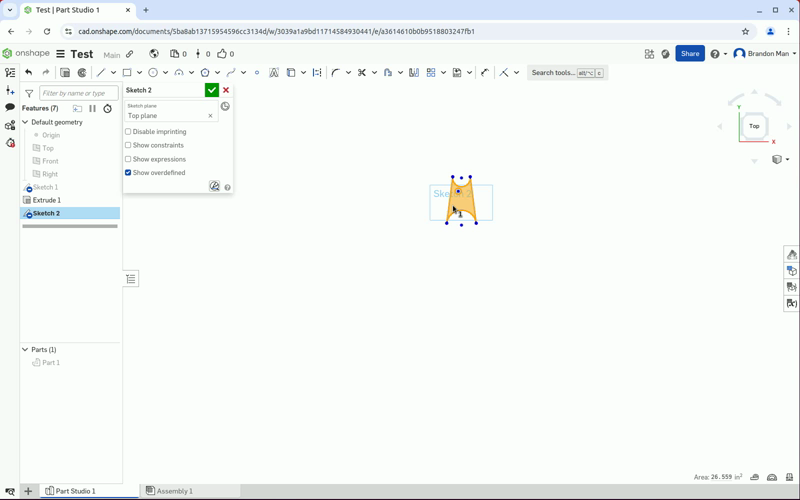
mouse_move(73, 352)
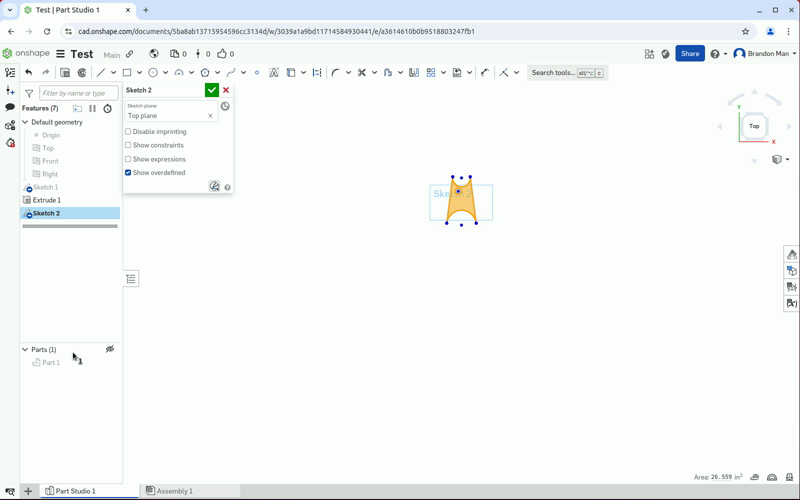
key(shift+y)
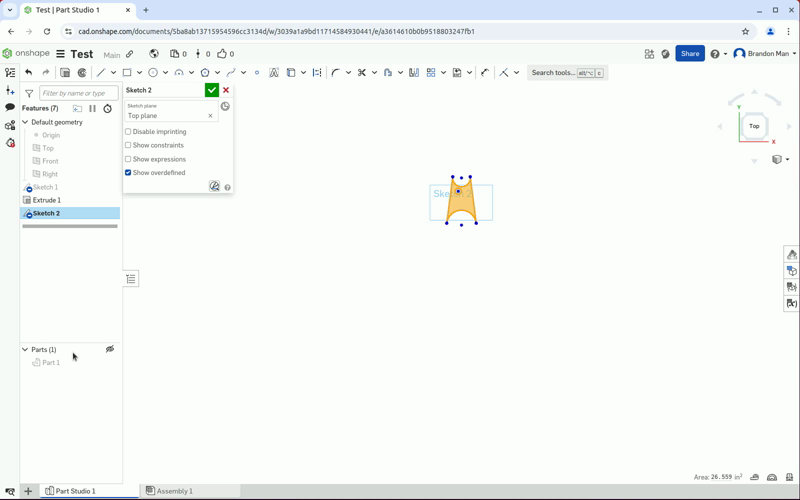
key(shift+e)
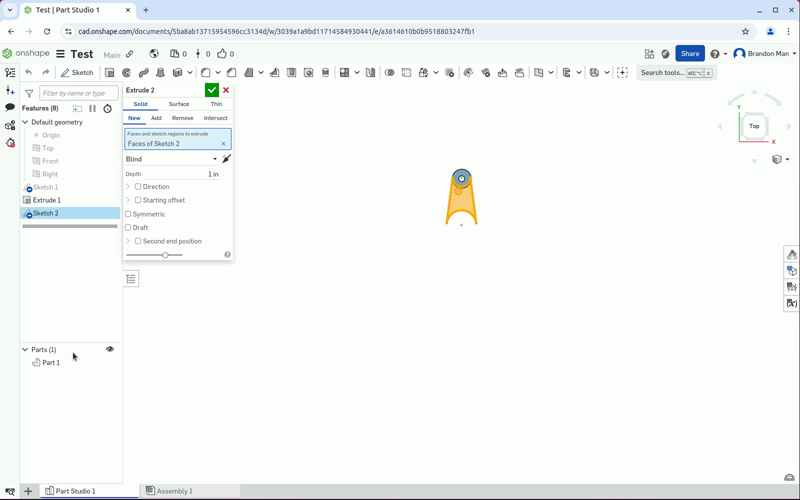
mouse_move(143, 106)
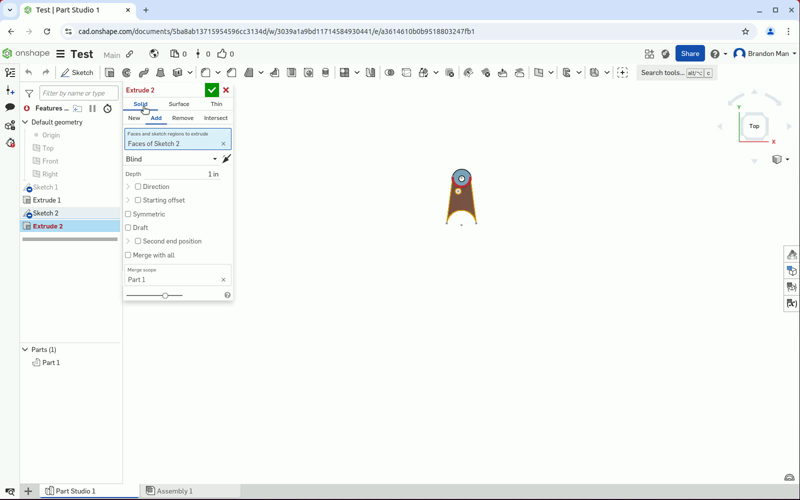
click(143, 106)
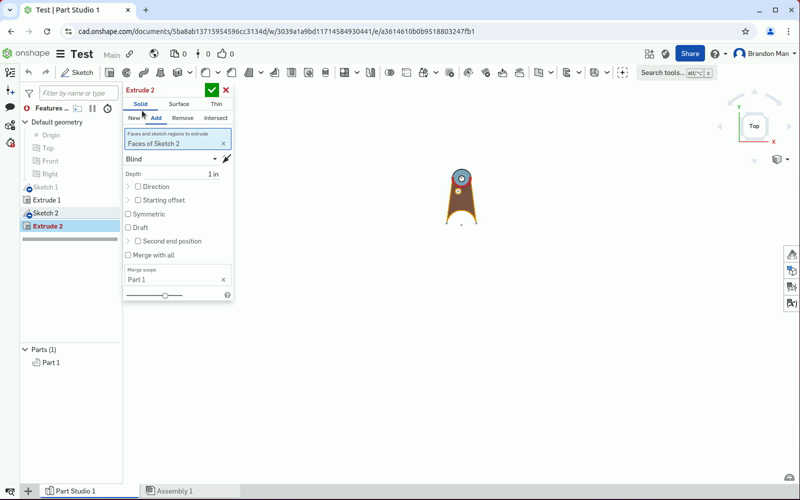
mouse_move(137, 120)
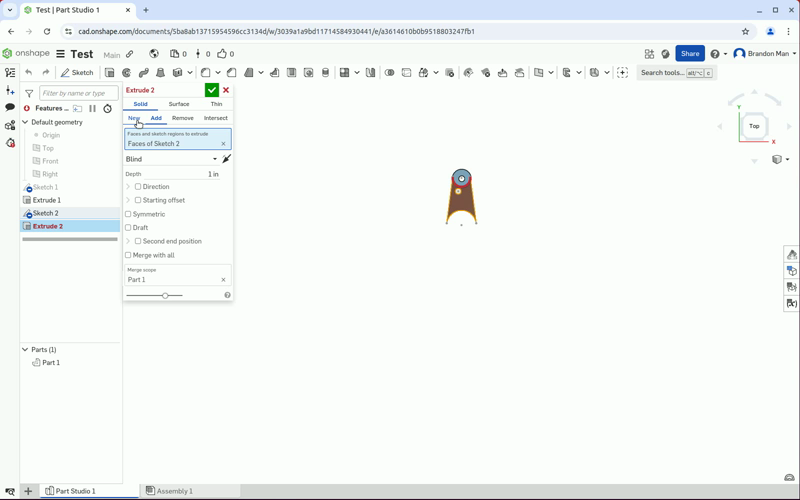
click(137, 120)
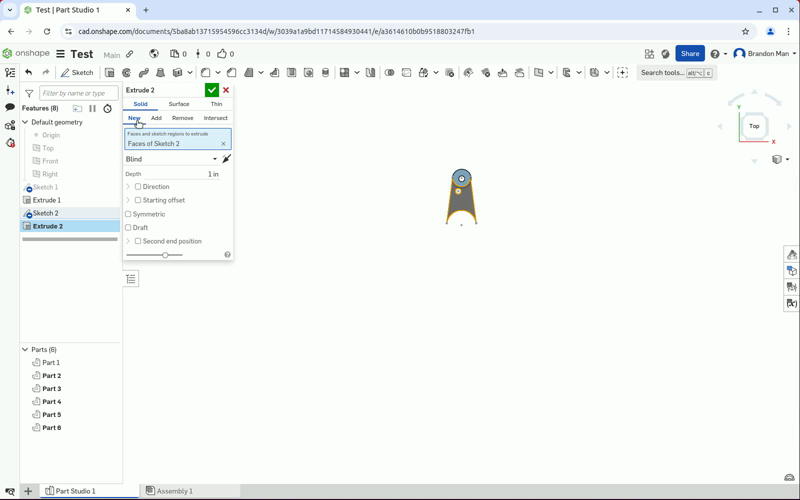
key(tab, 4)
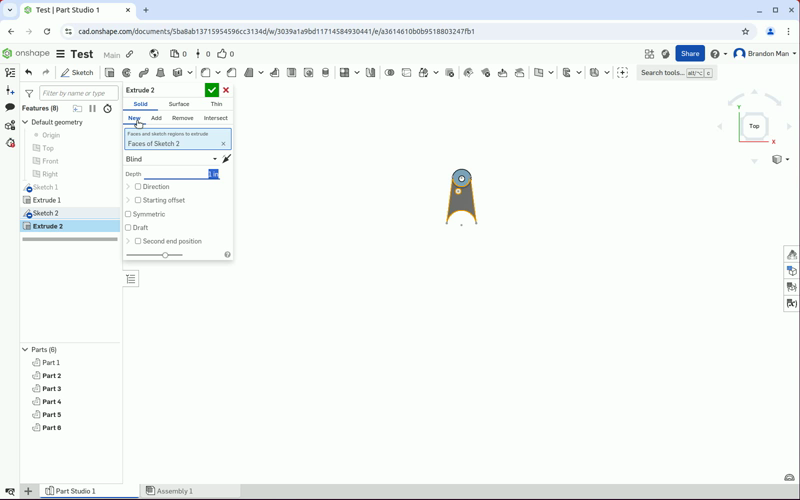
text(0.481)
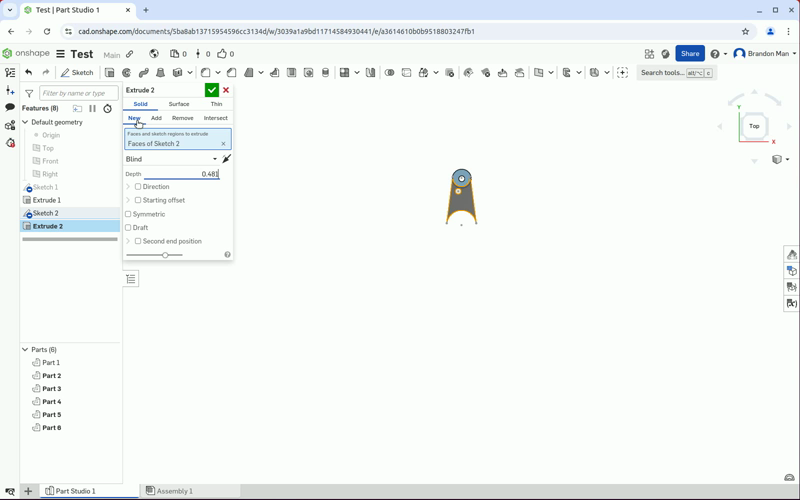
key(enter)
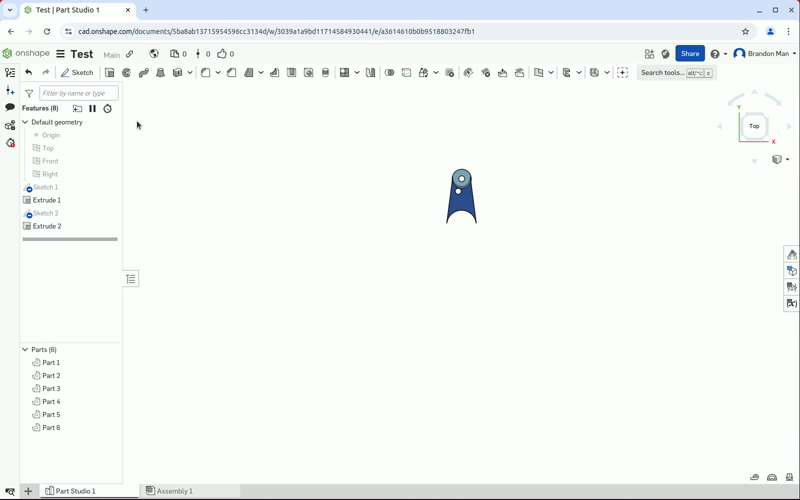
key(shift+h)
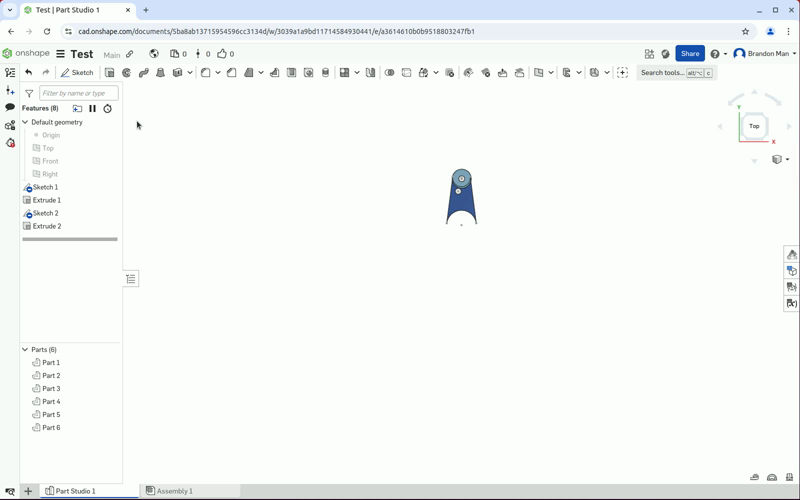
key(shift+h)
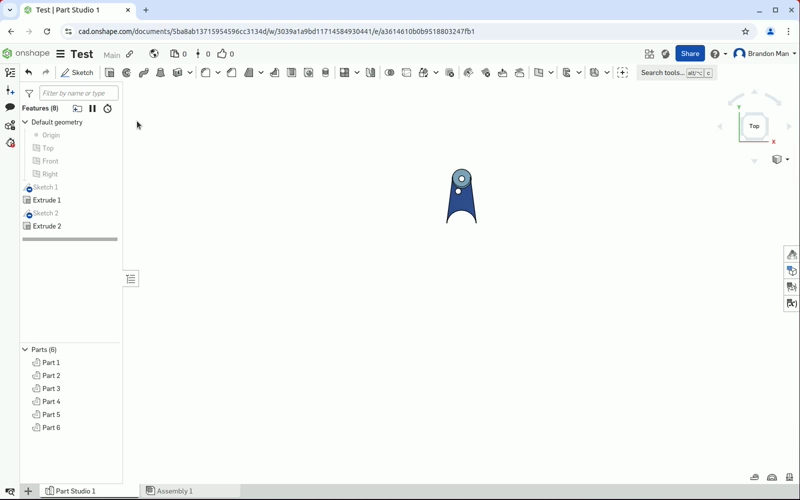
mouse_move(73, 189)
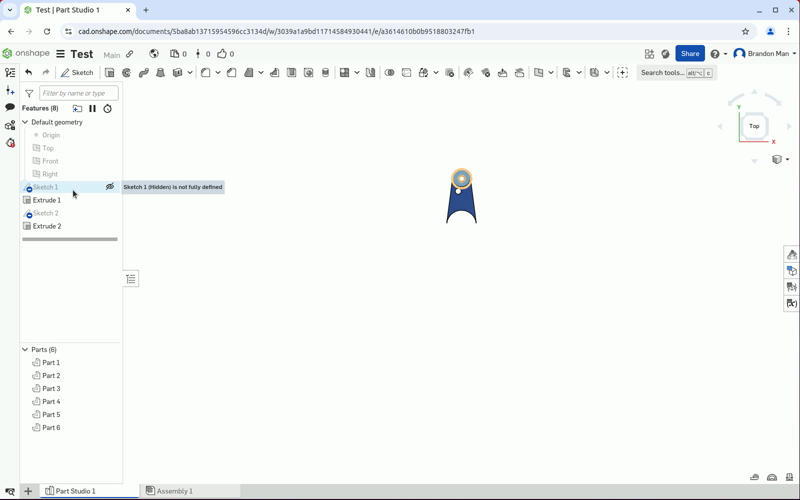
click(73, 189)
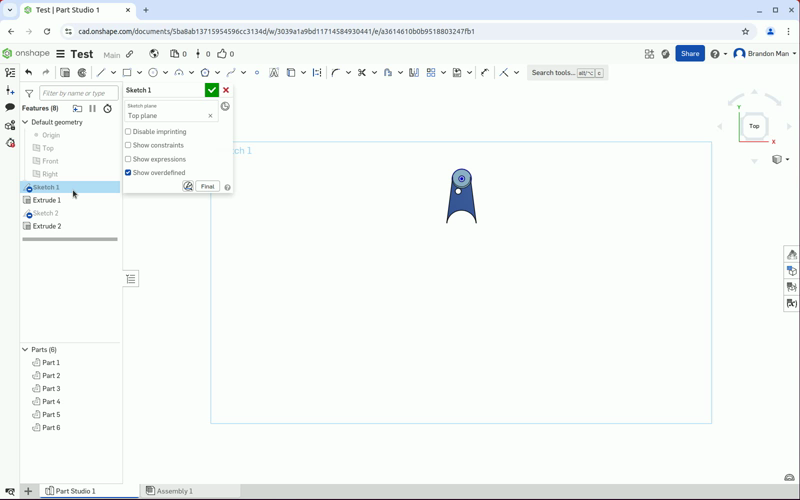
mouse_move(229, 92)
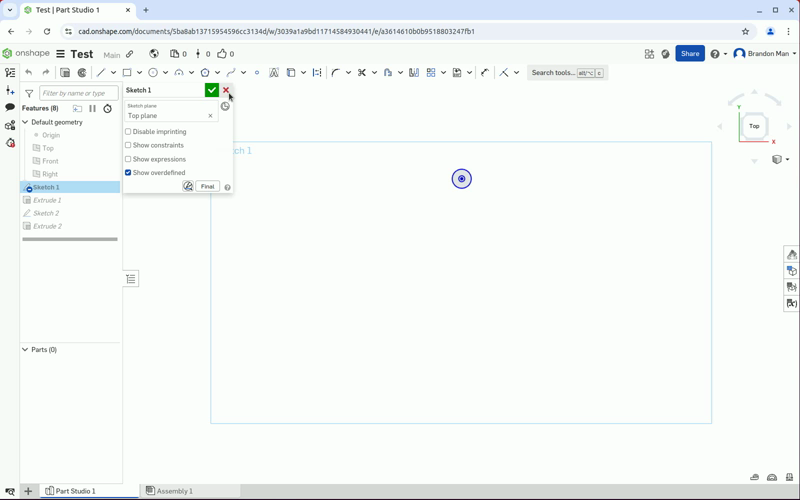
click(229, 92)
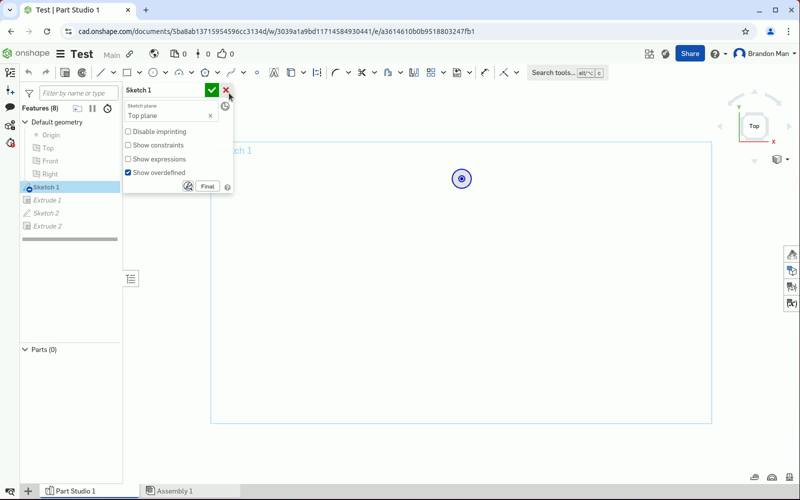
key(shift+s)
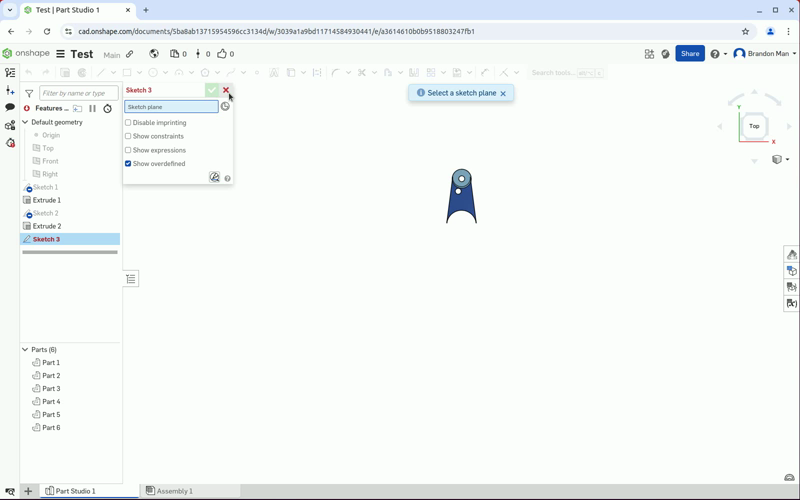
mouse_move(73, 150)
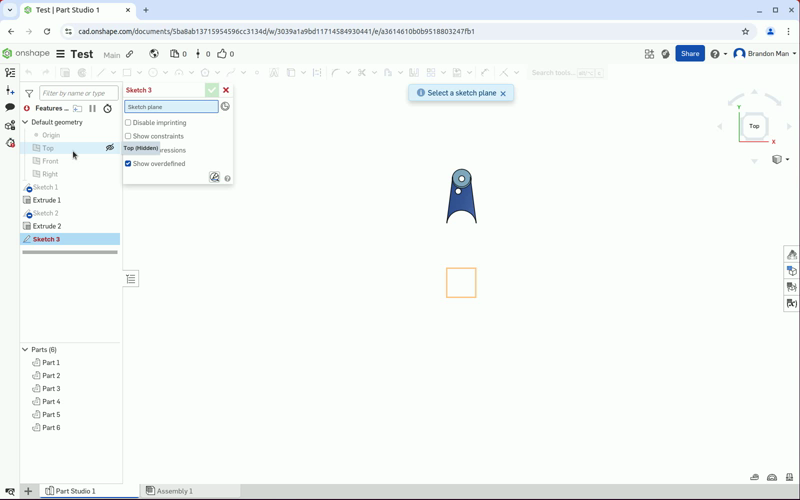
click(73, 150)
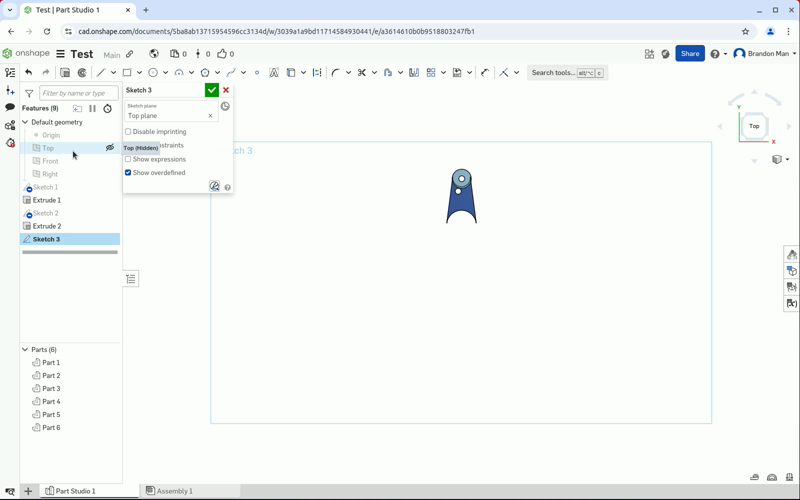
mouse_move(73, 352)
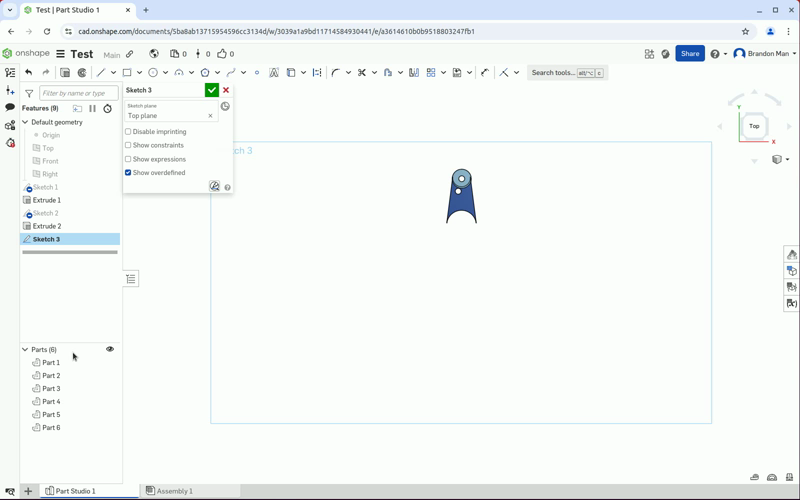
key(y)
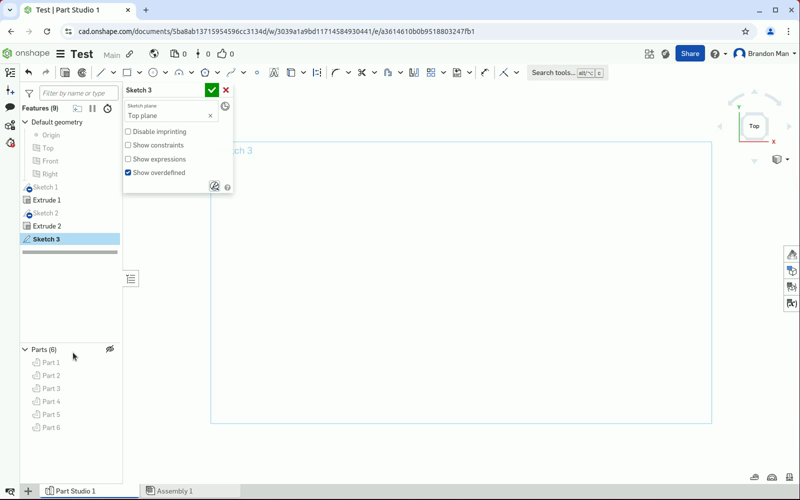
key(c)
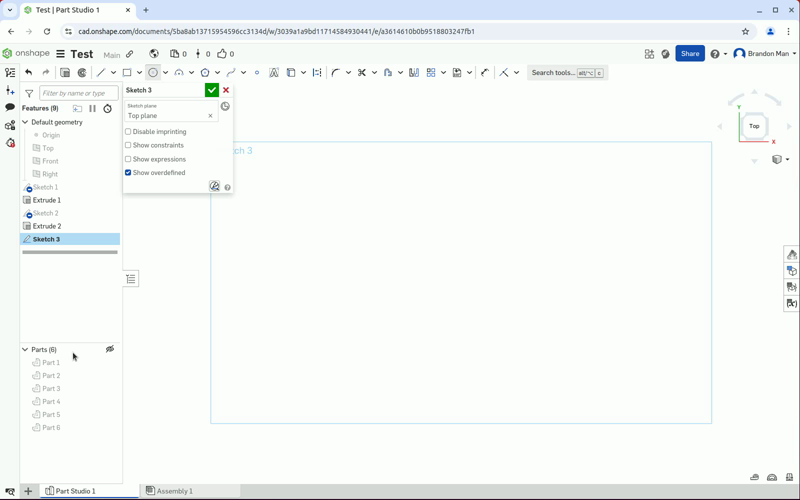
key_down(shift)
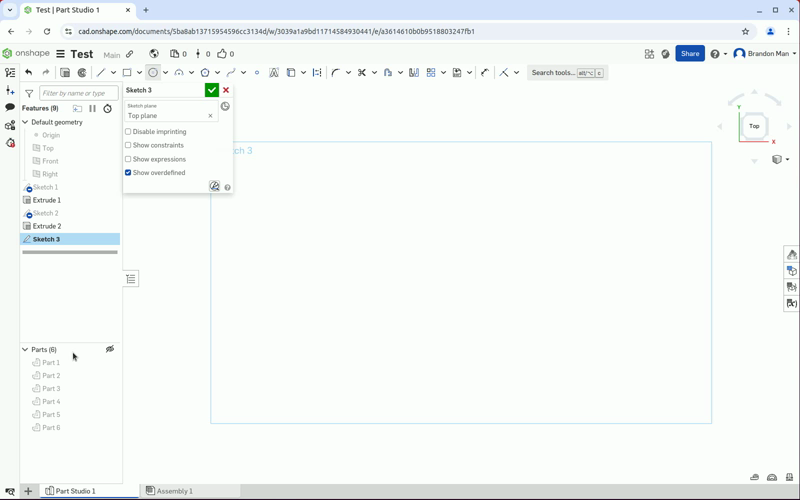
mouse_move(461, 225)
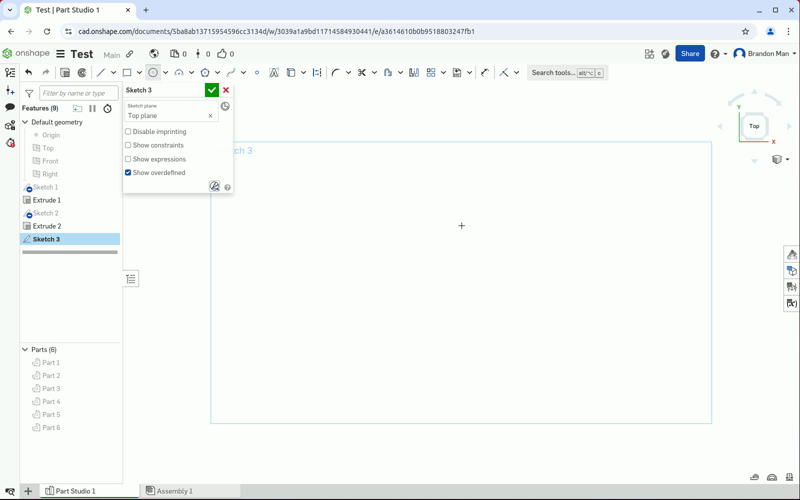
click(461, 225)
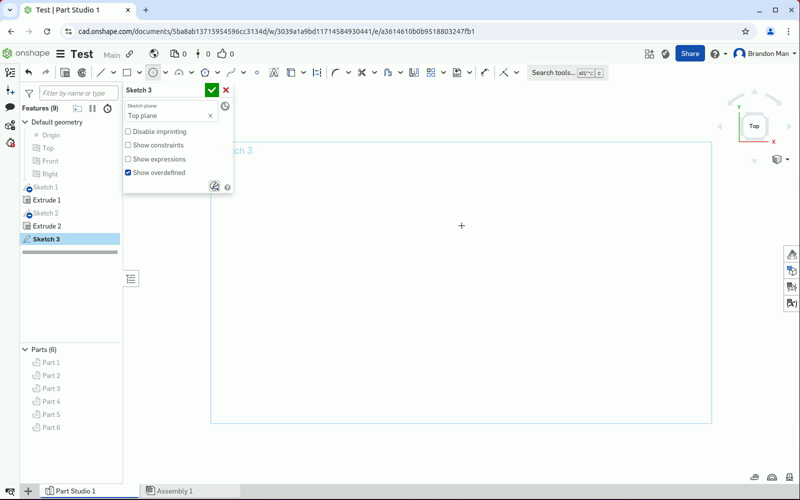
key_up(shift)
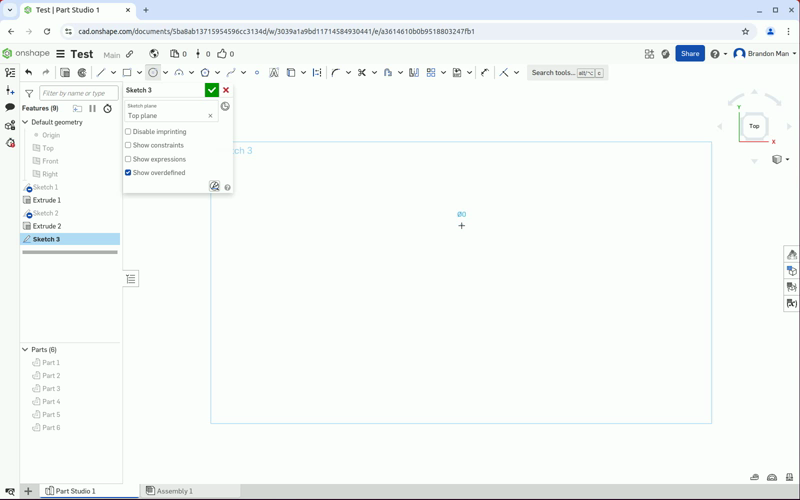
mouse_move(477, 225)
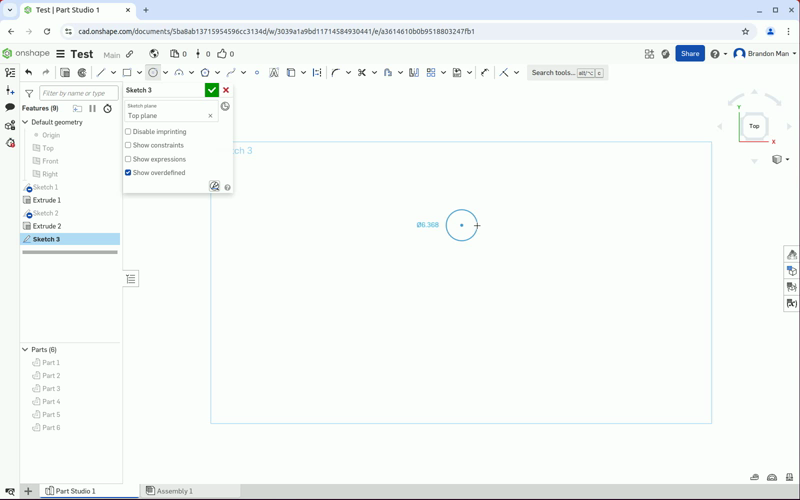
click(477, 225)
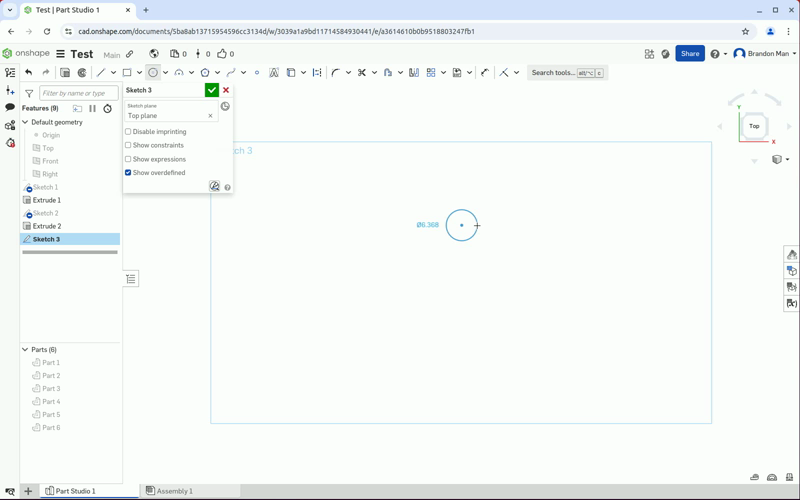
key(esc)
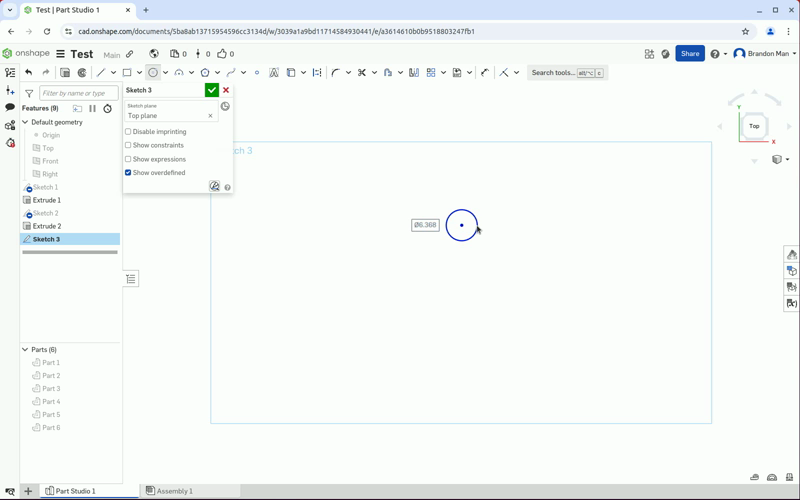
key(c)
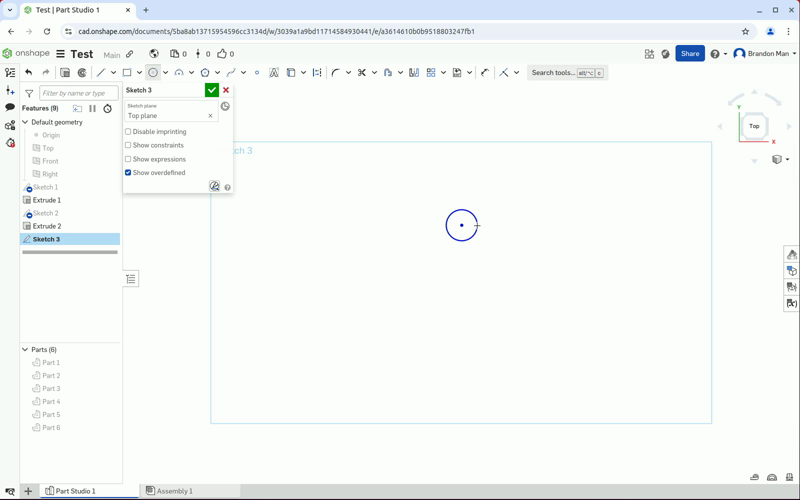
key_down(shift)
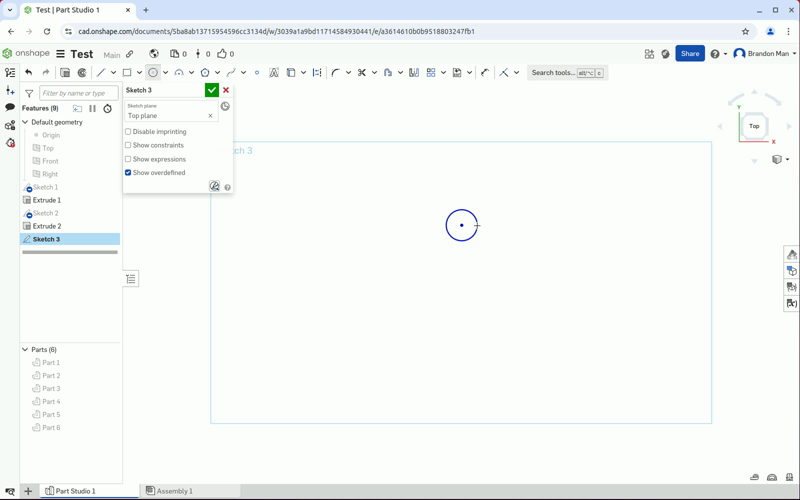
mouse_move(461, 225)
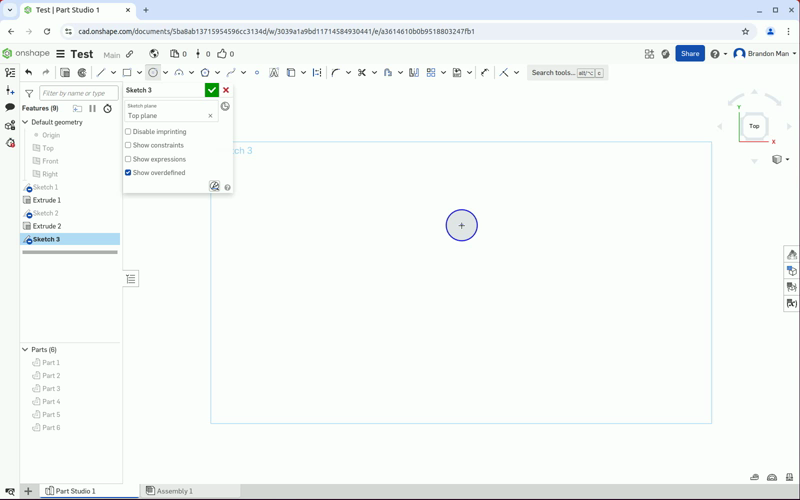
click(461, 225)
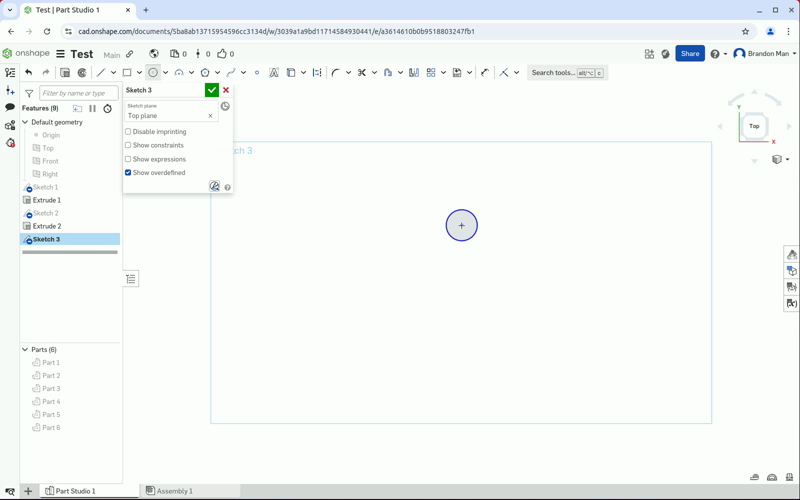
key_up(shift)
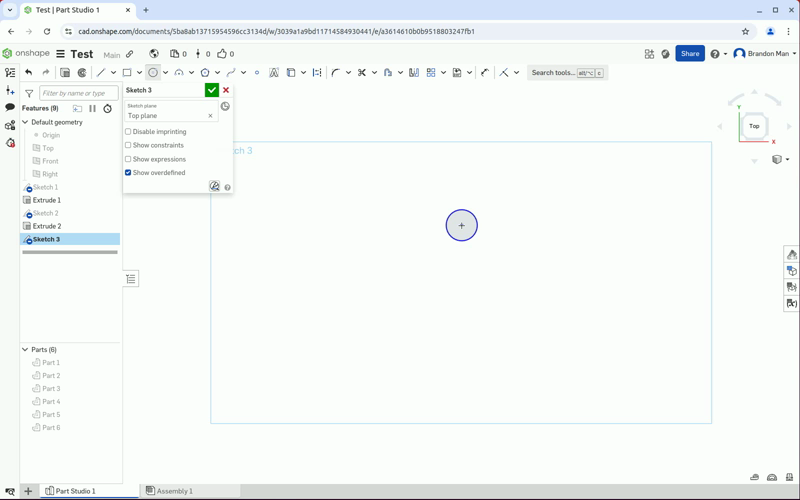
mouse_move(465, 225)
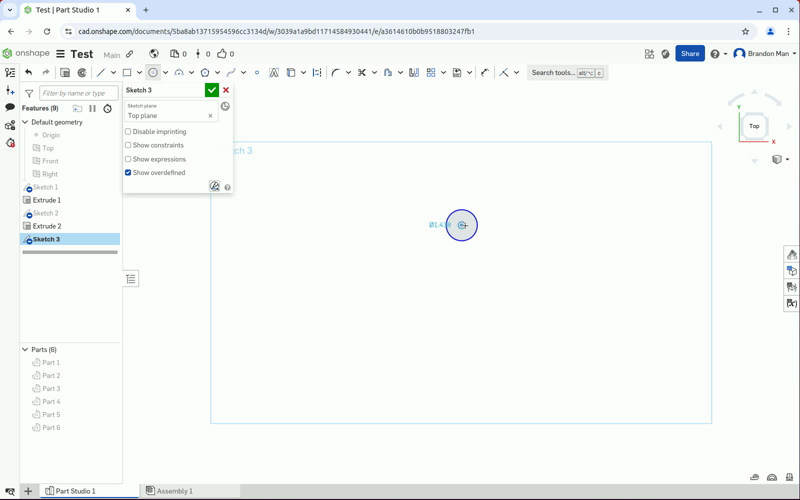
scroll(6)
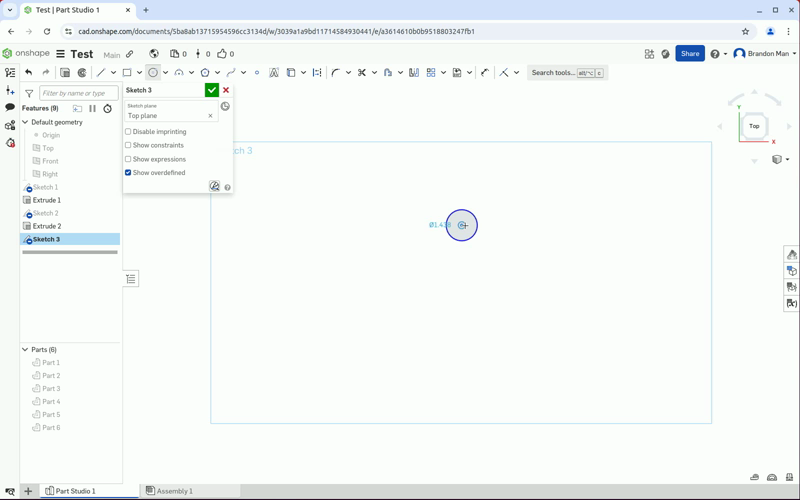
scroll(6)
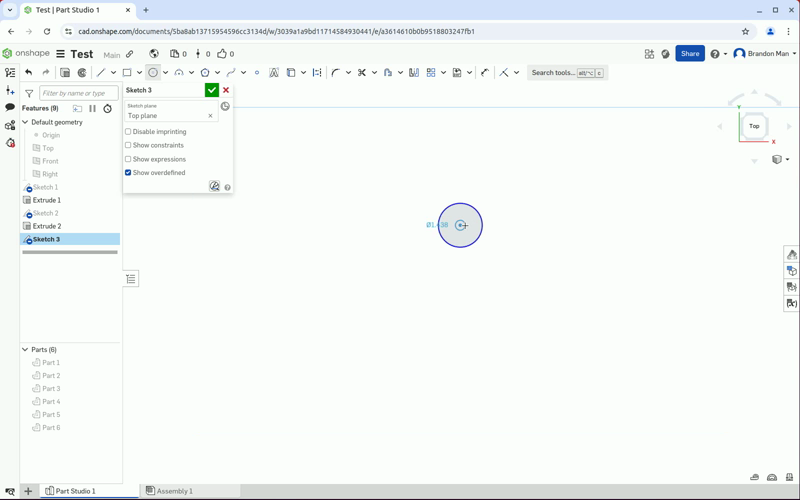
scroll(6)
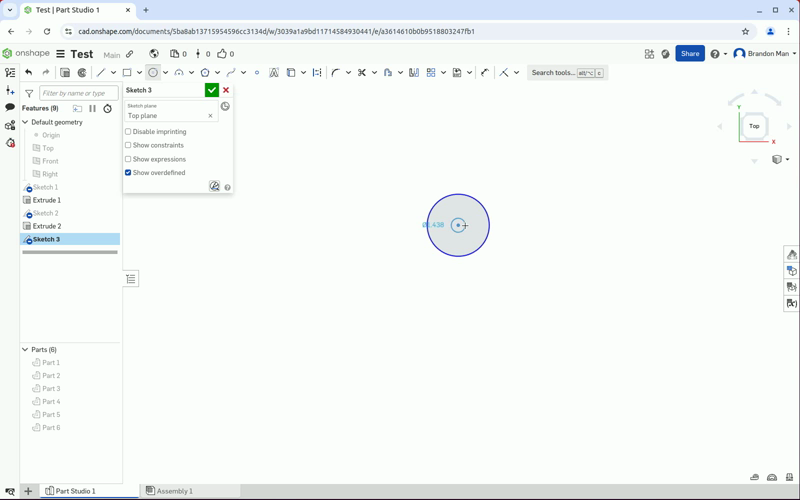
scroll(6)
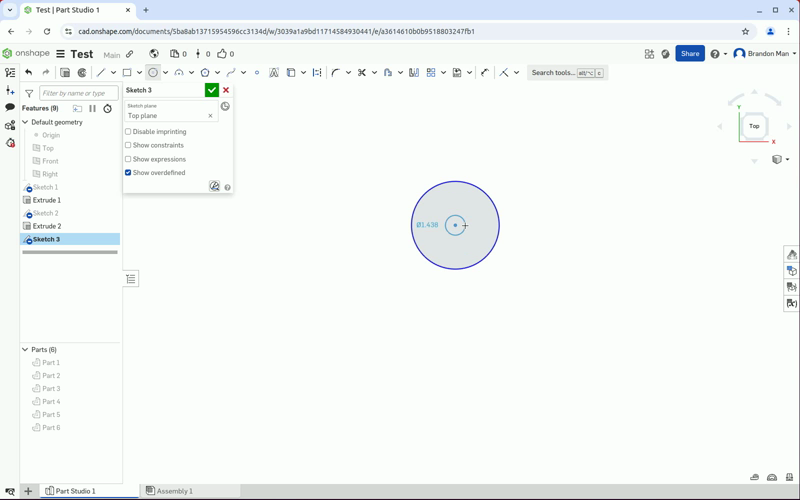
scroll(6)
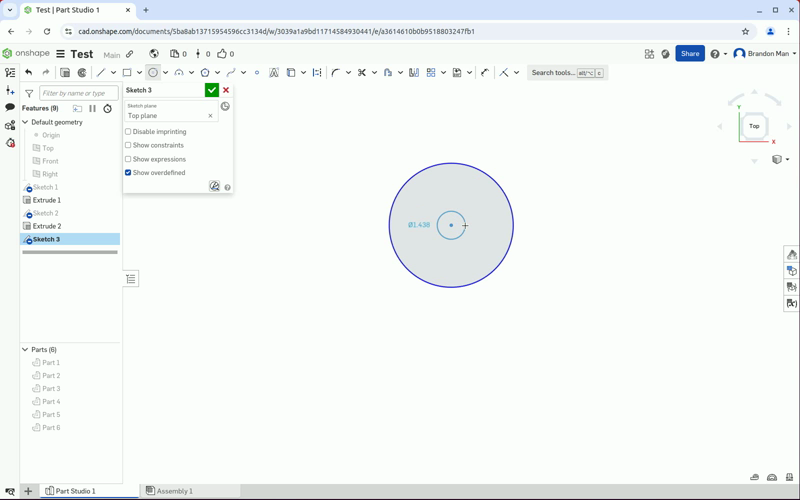
scroll(6)
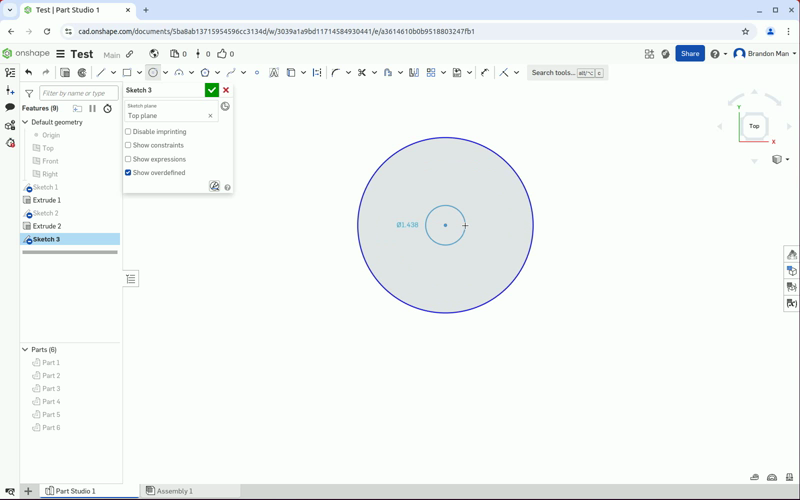
scroll(6)
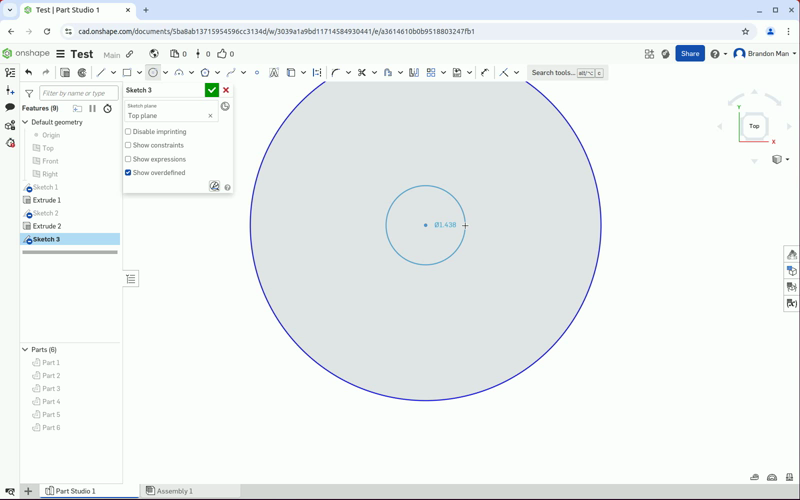
click(465, 225)
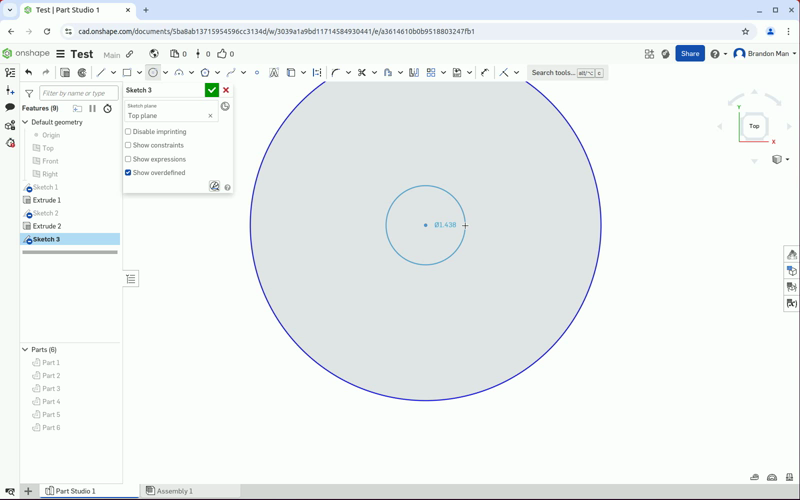
scroll(-6)
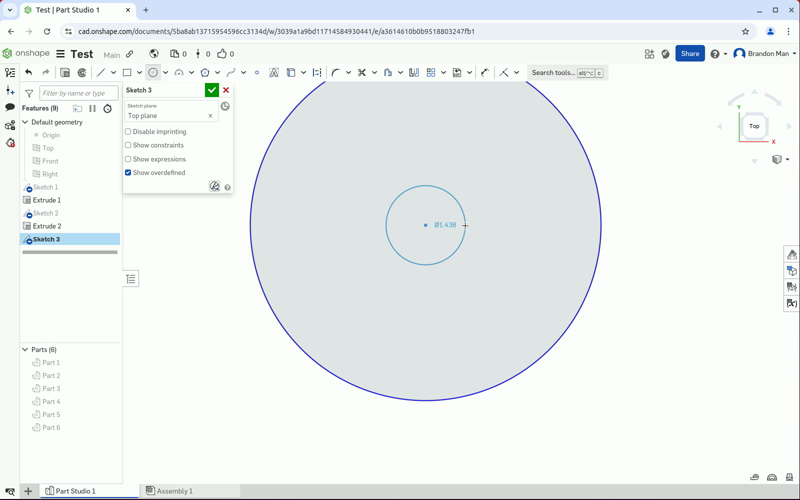
scroll(-6)
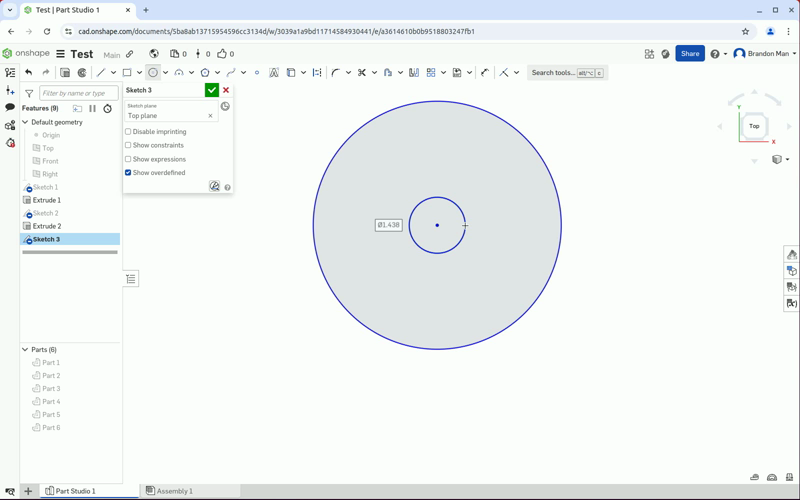
scroll(-6)
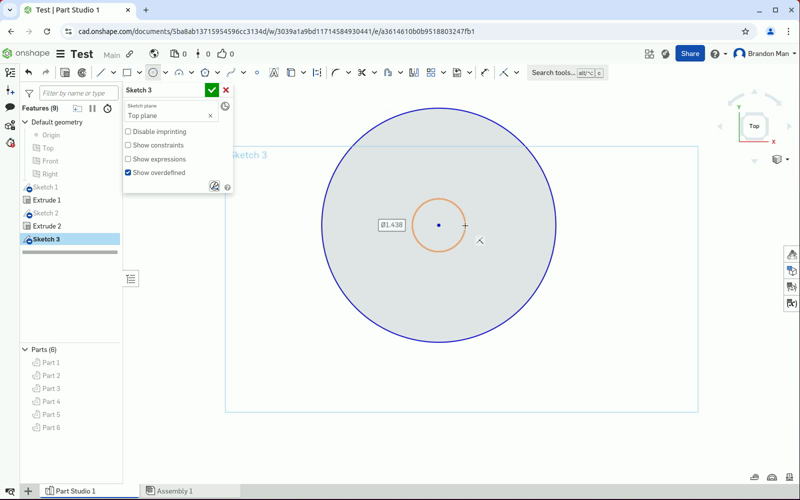
scroll(-6)
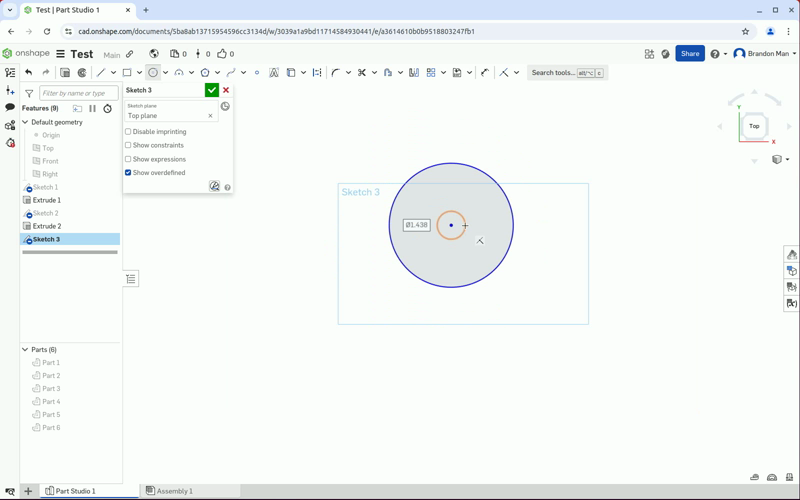
scroll(-6)
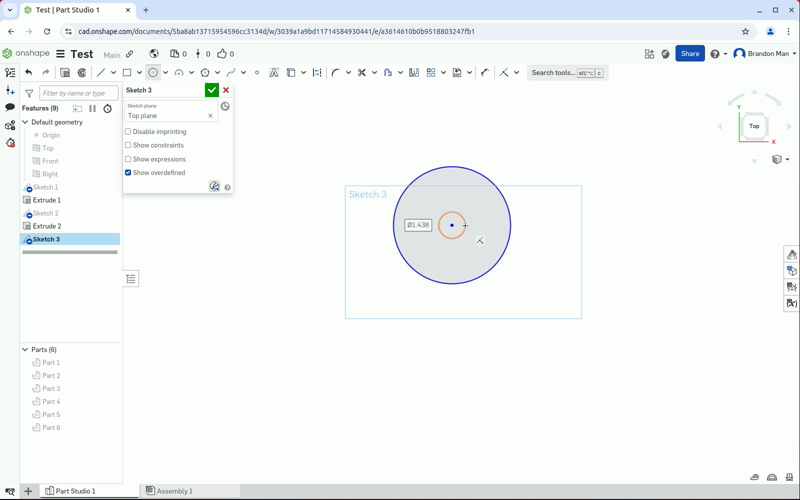
scroll(-6)
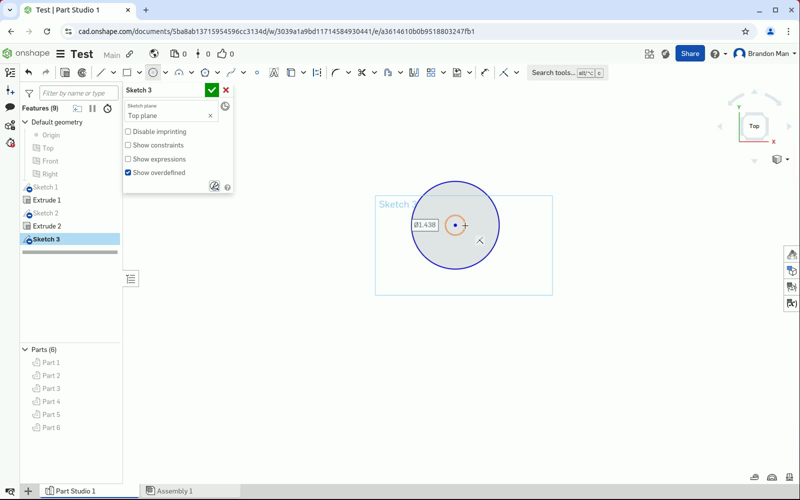
scroll(-6)
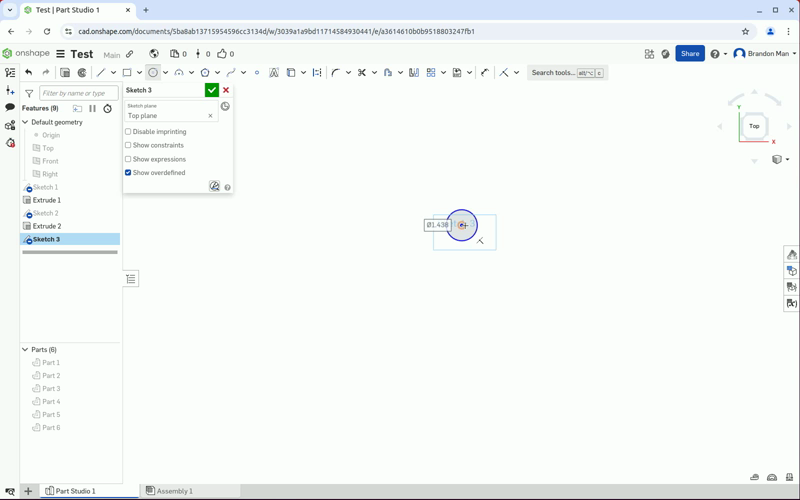
key(esc)
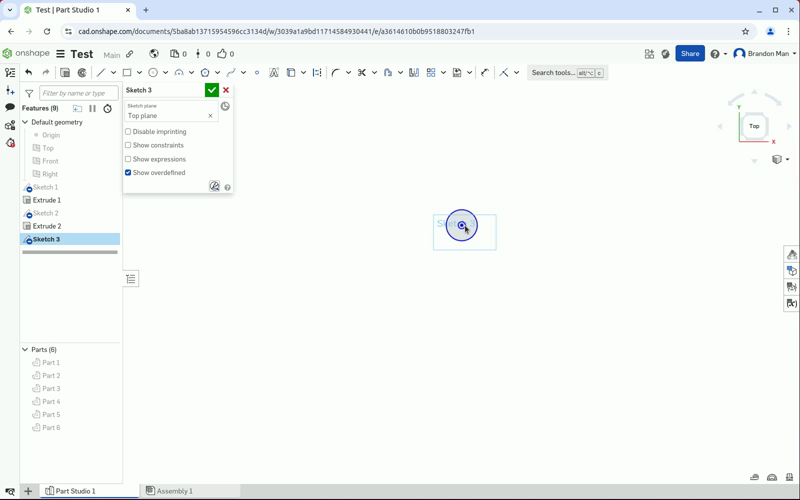
mouse_move(463, 217)
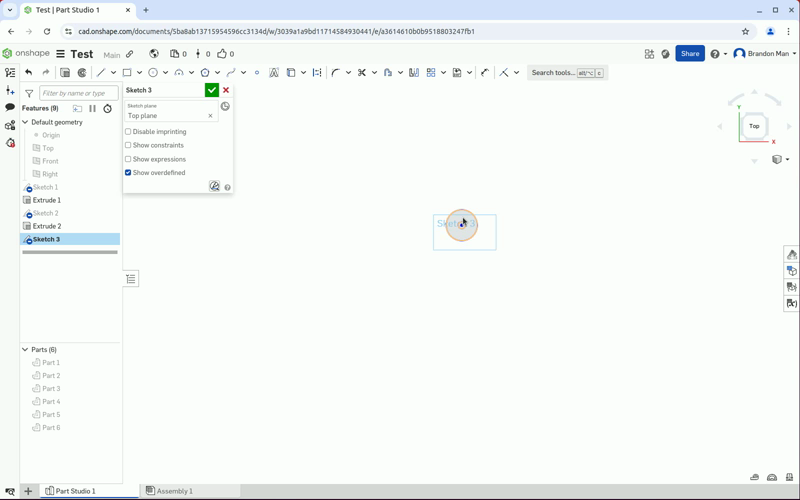
scroll(6)
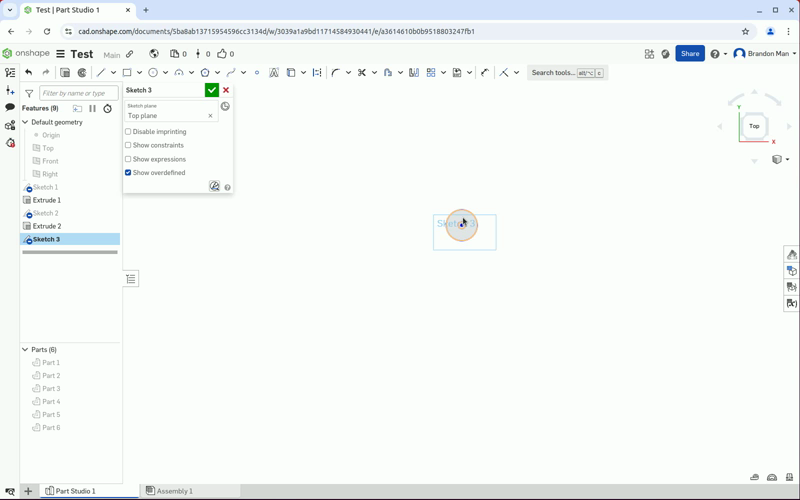
scroll(6)
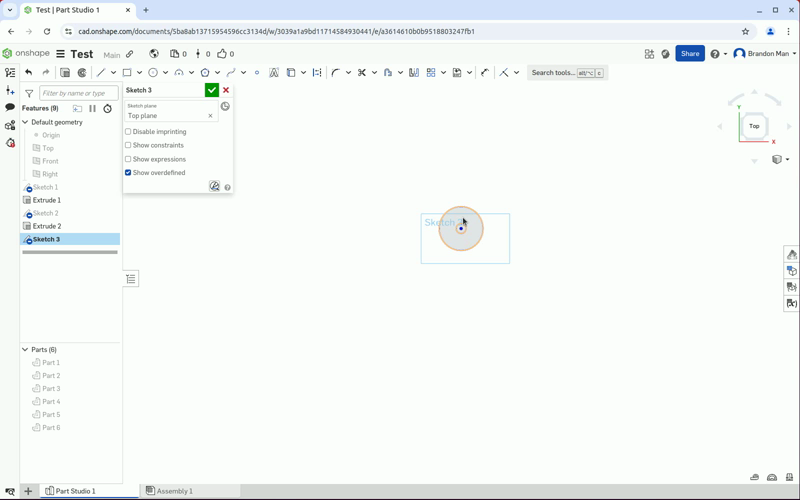
scroll(6)
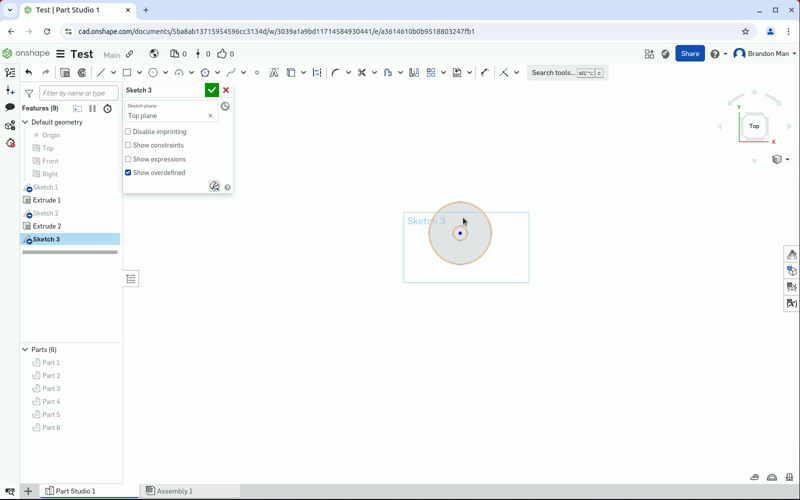
scroll(6)
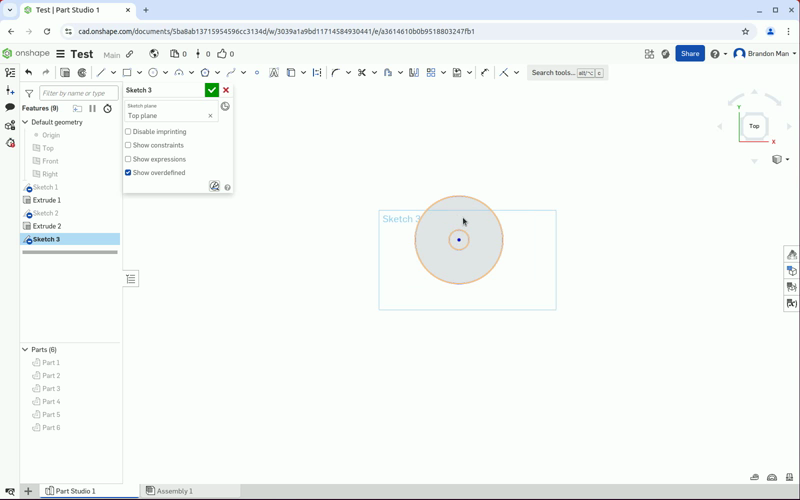
scroll(6)
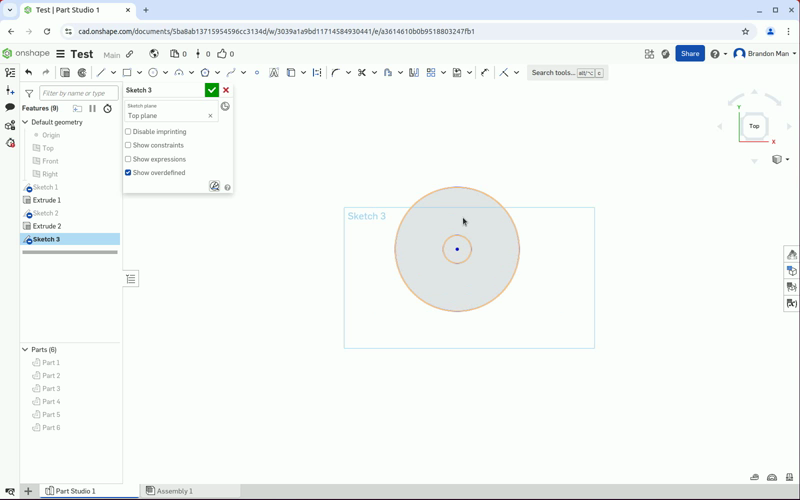
scroll(6)
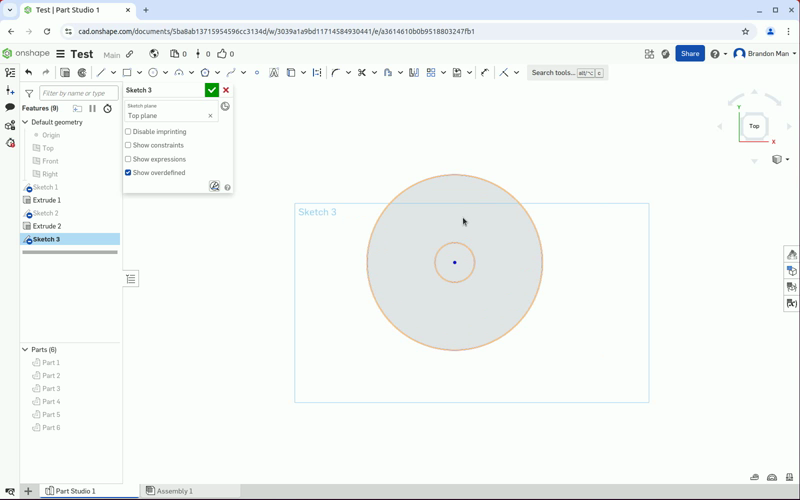
scroll(6)
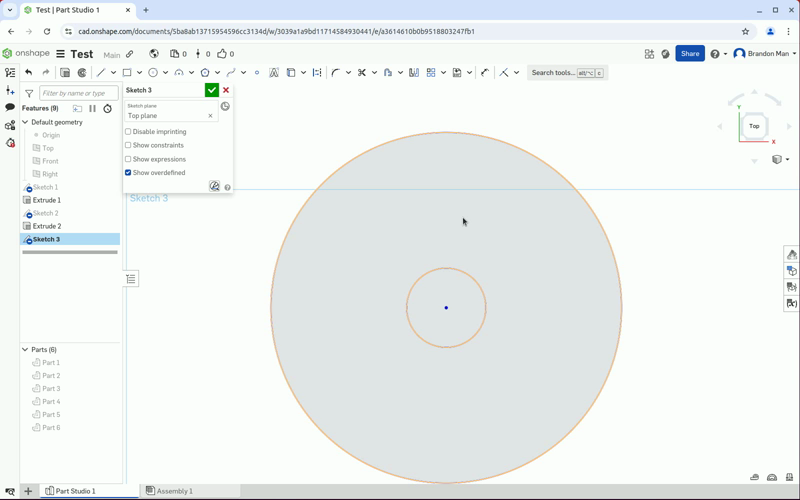
click(463, 217)
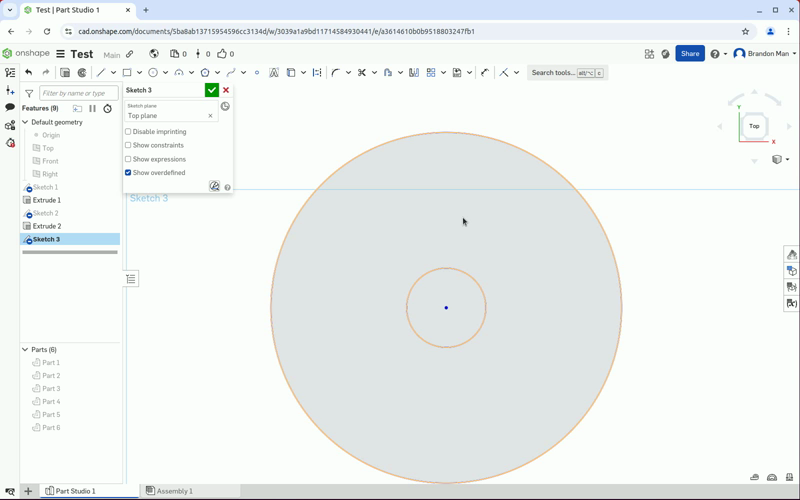
scroll(-6)
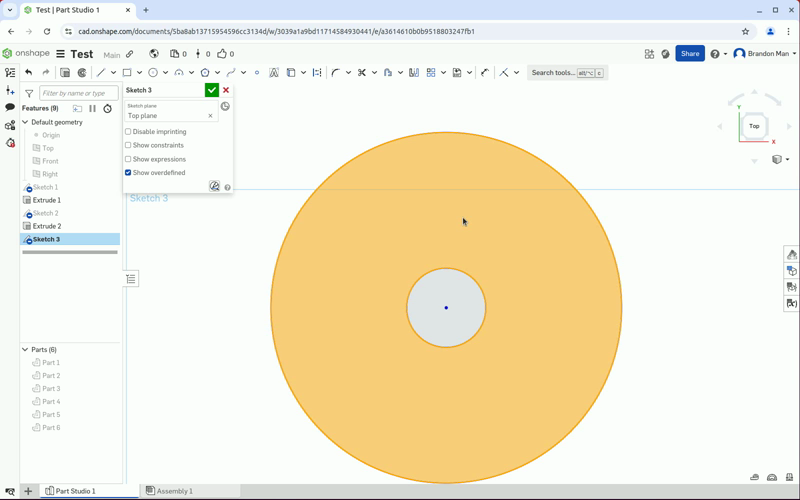
scroll(-6)
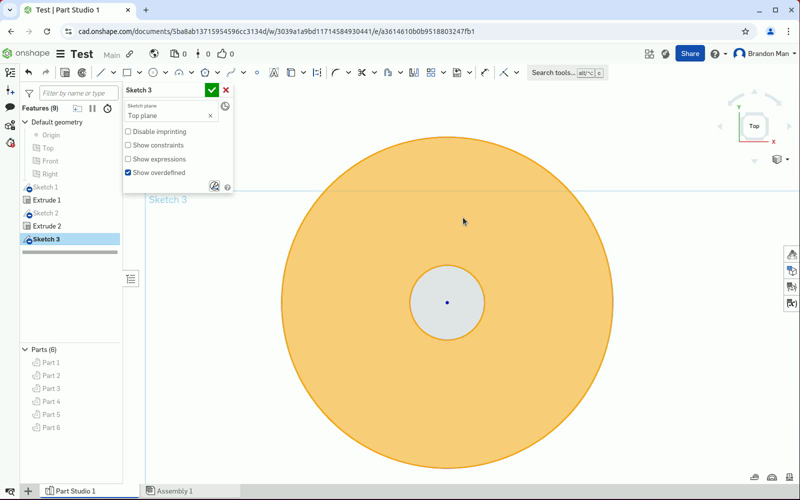
scroll(-6)
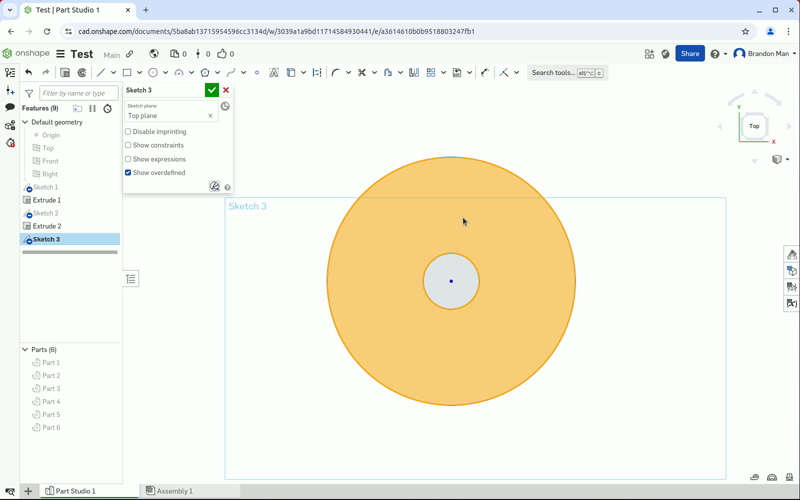
scroll(-6)
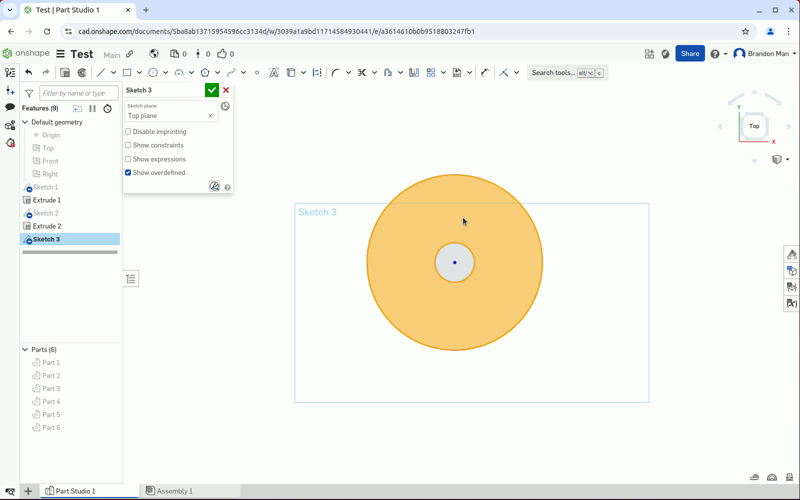
scroll(-6)
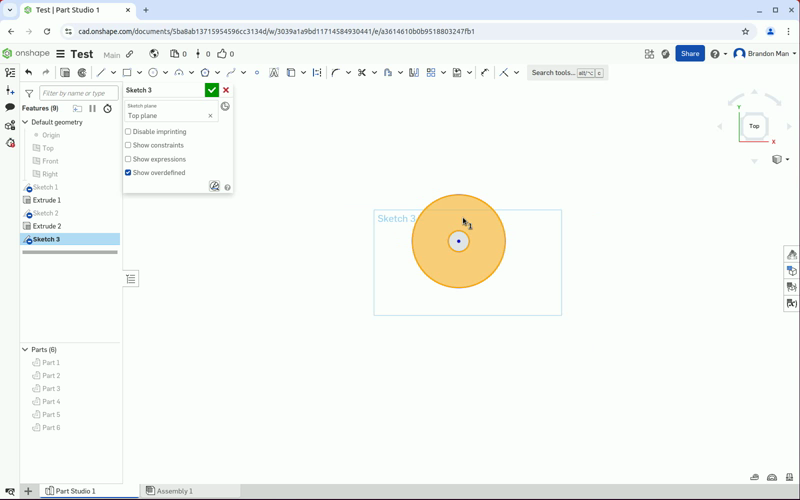
scroll(-6)
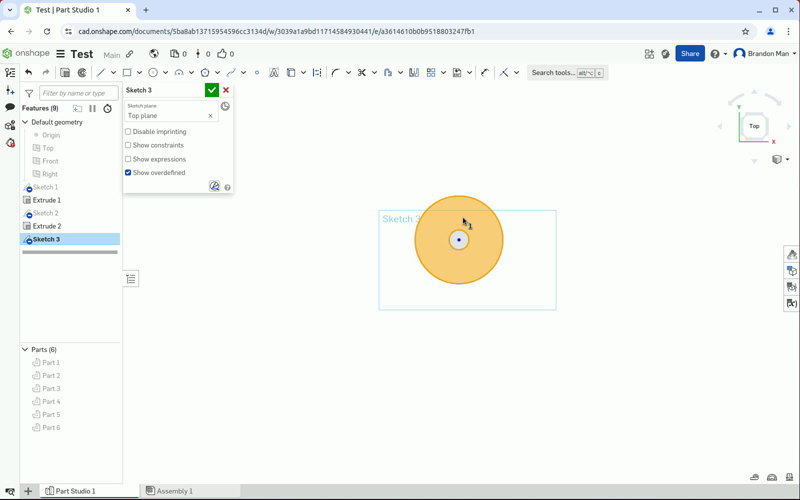
scroll(-6)
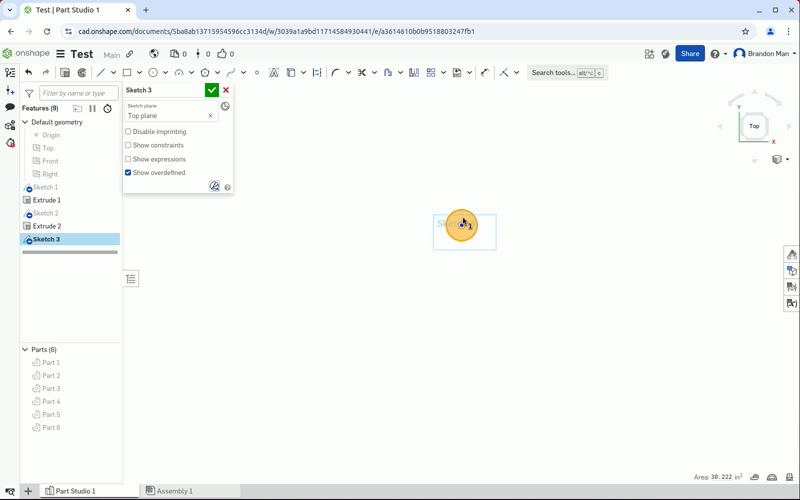
mouse_move(73, 352)
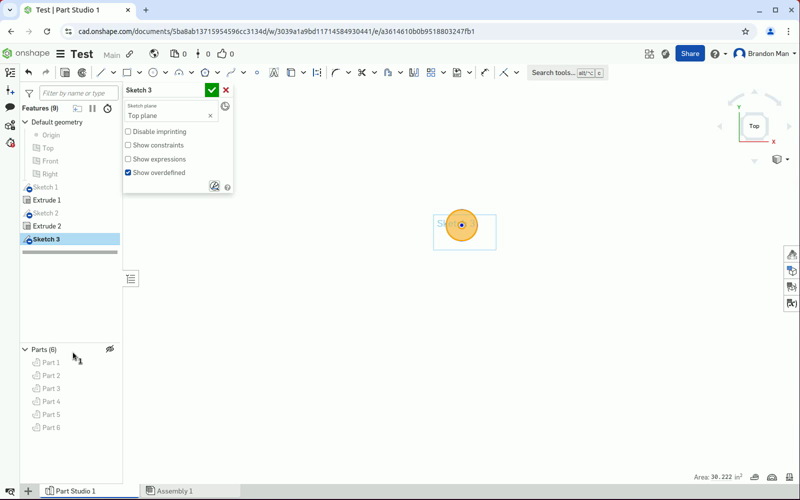
key(shift+y)
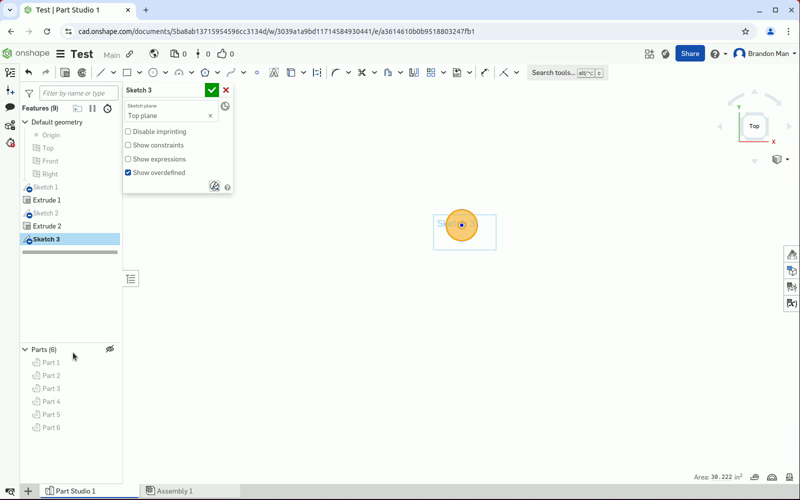
key(shift+e)
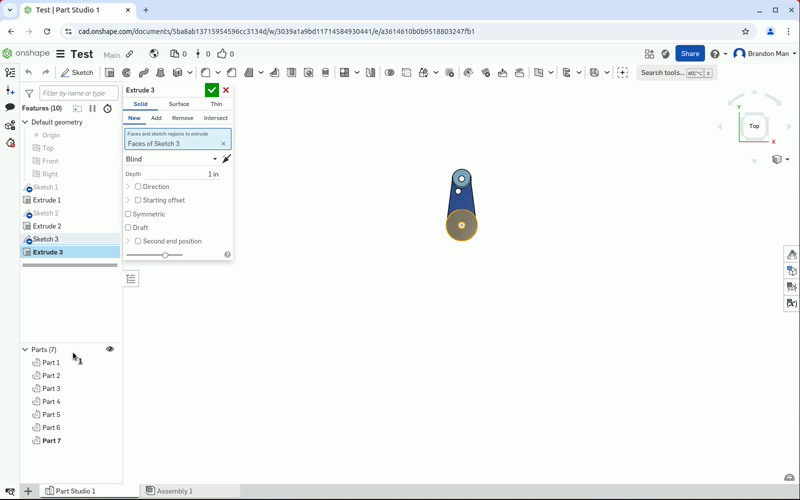
mouse_move(143, 106)
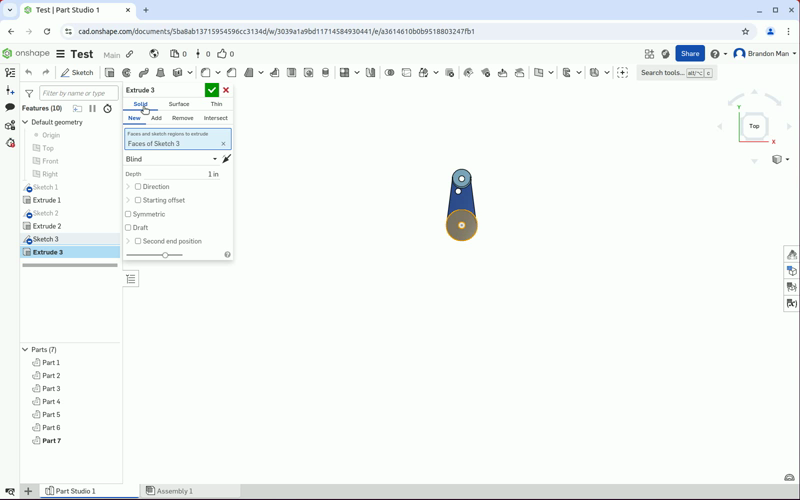
click(143, 106)
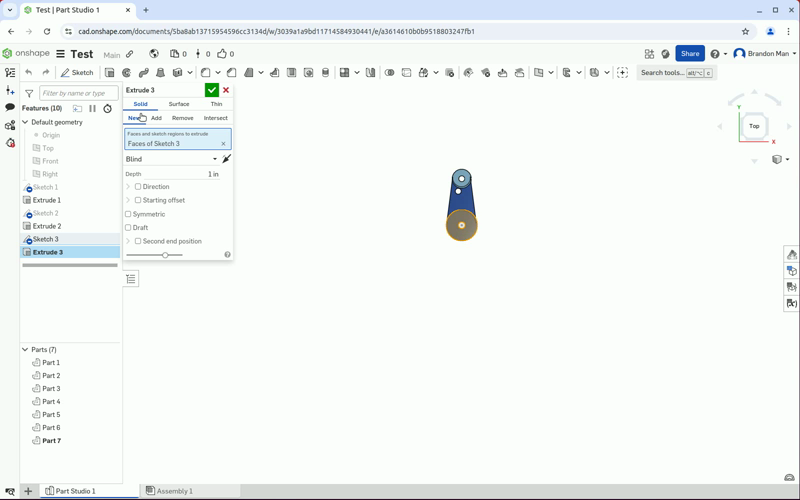
mouse_move(137, 120)
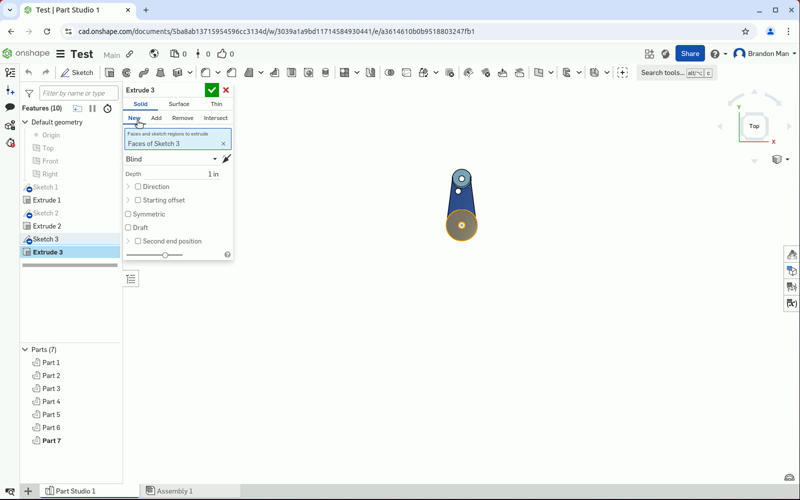
click(137, 120)
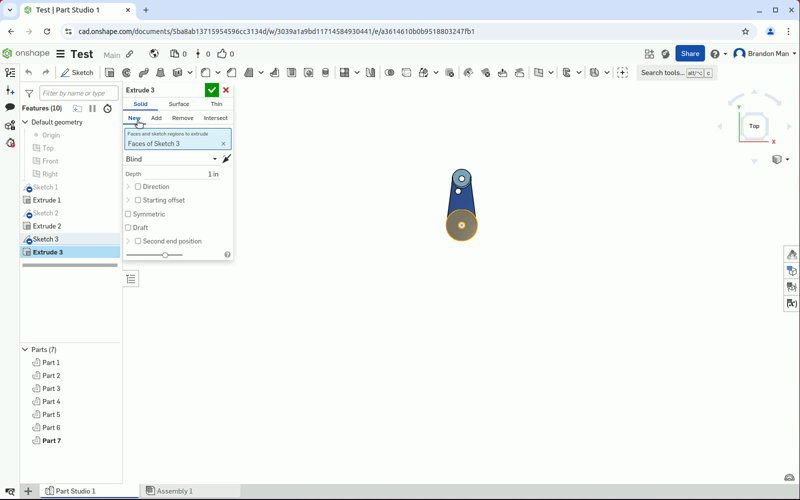
key(tab, 4)
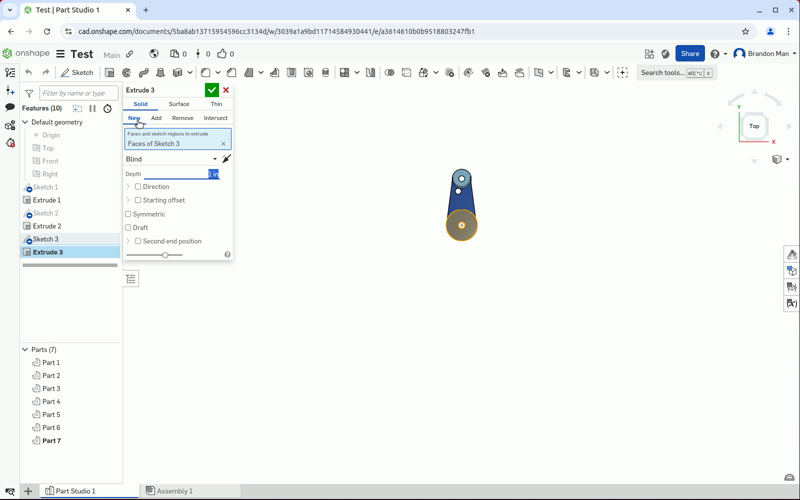
text(0.481)
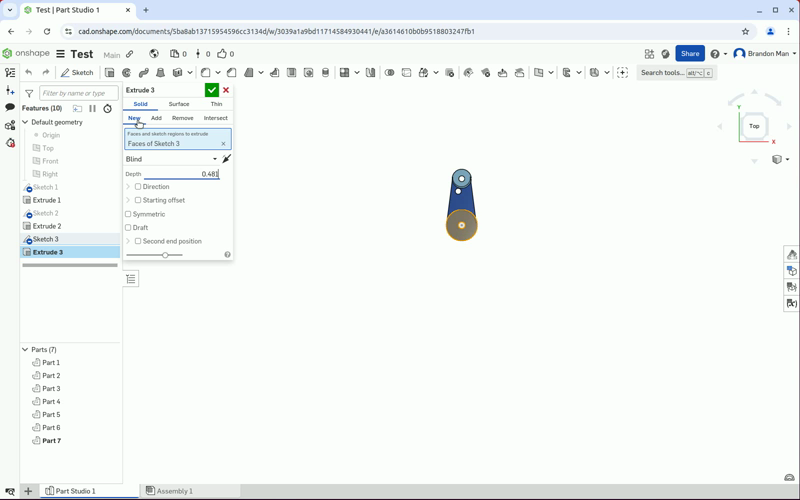
key(enter)
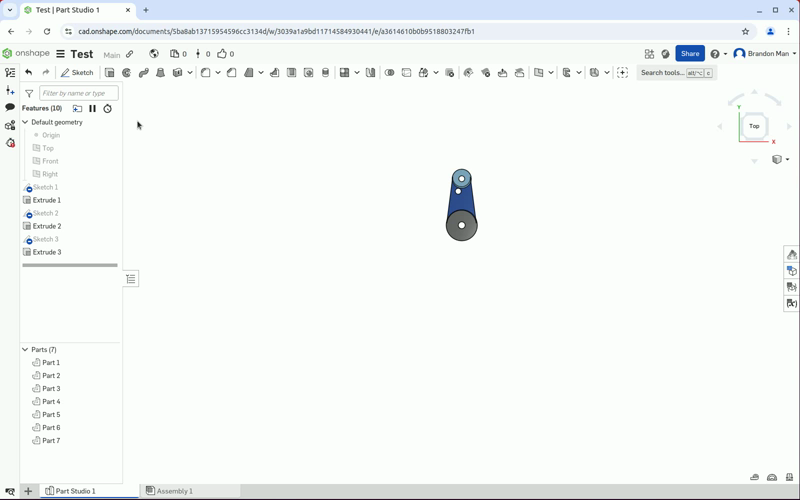
key(shift+h)
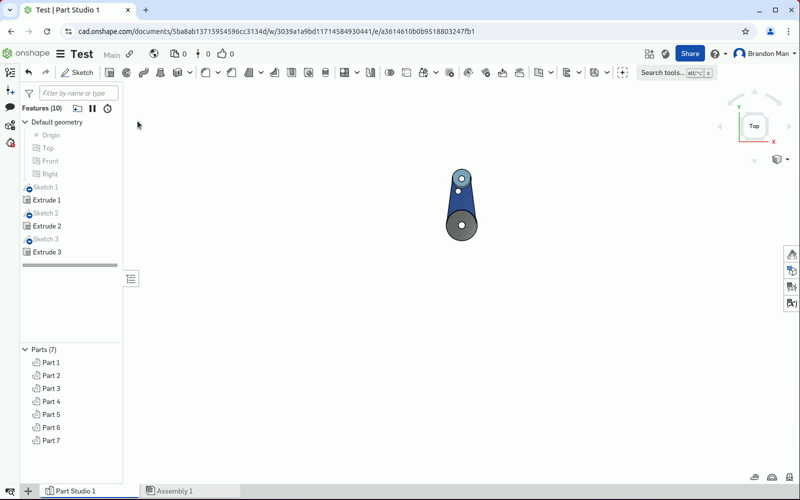
key(shift+h)
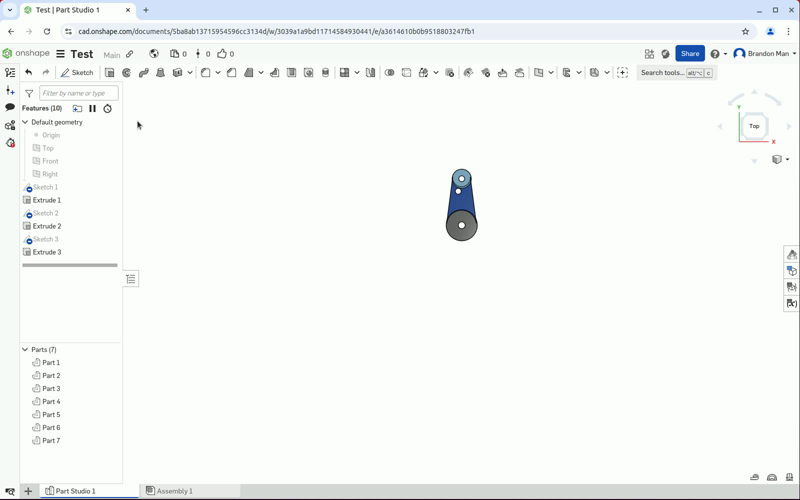
mouse_move(73, 189)
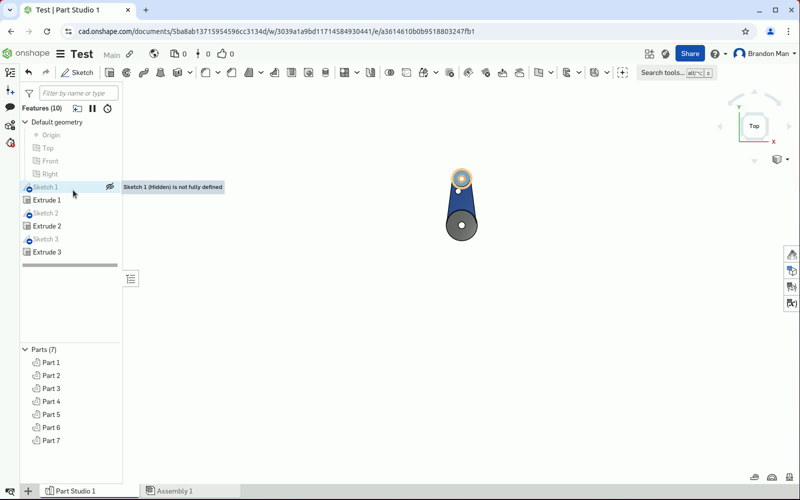
click(73, 189)
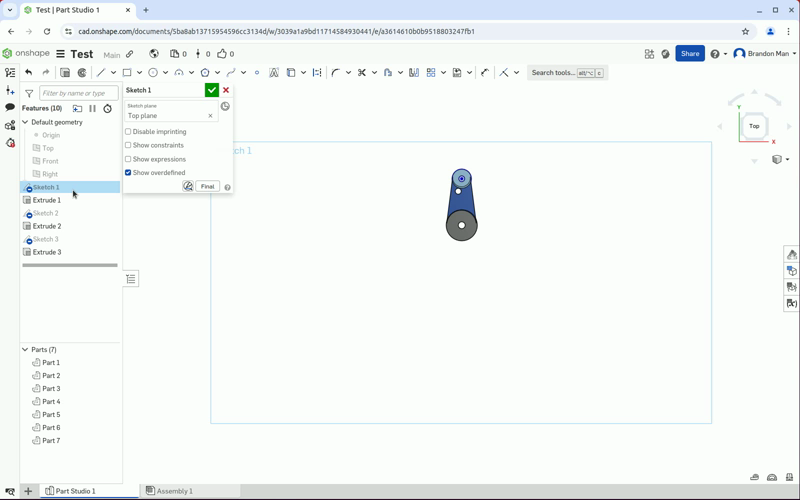
mouse_move(229, 92)
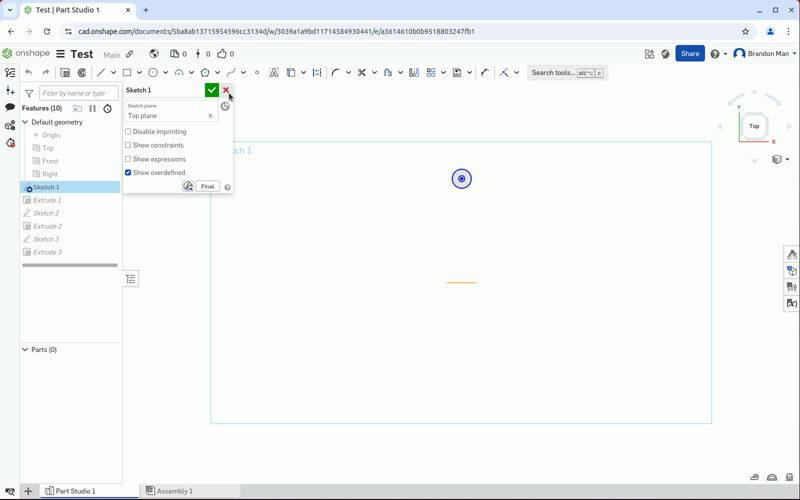
click(229, 92)
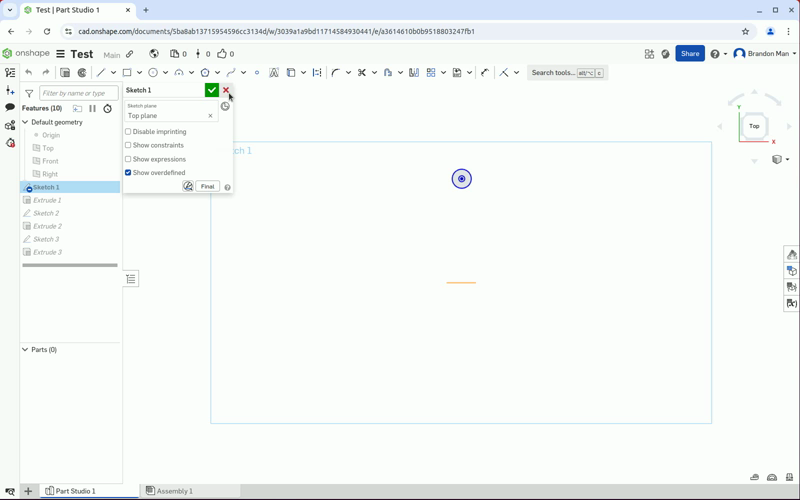
key(shift+s)
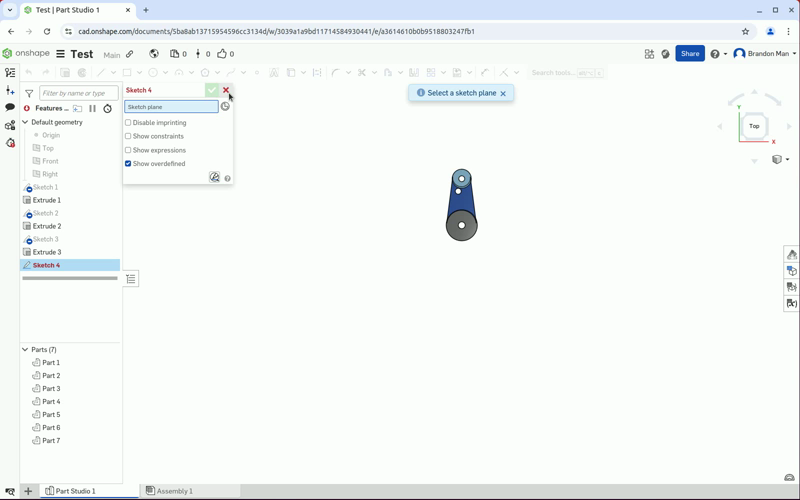
mouse_move(73, 150)
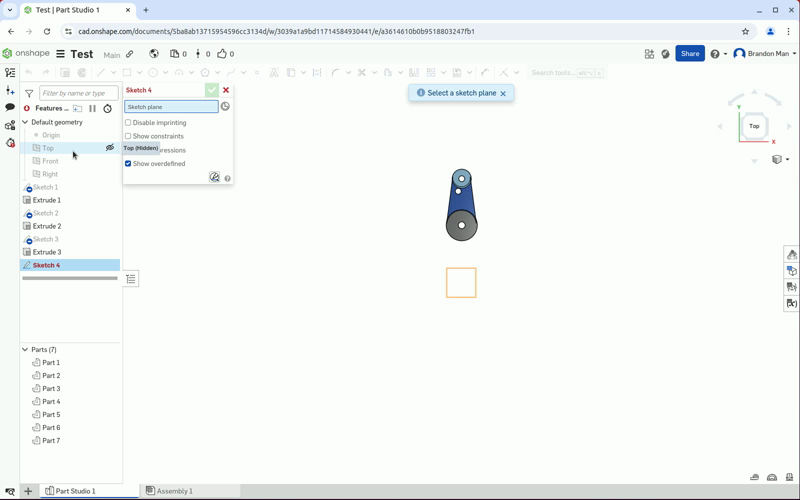
click(73, 150)
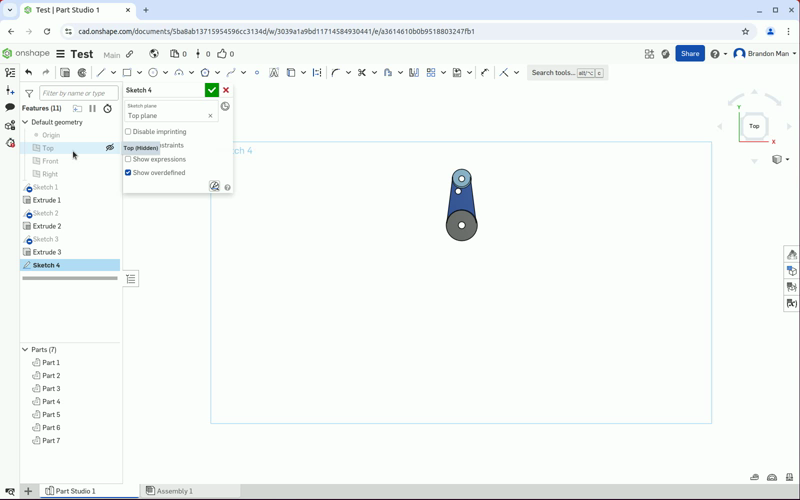
mouse_move(73, 352)
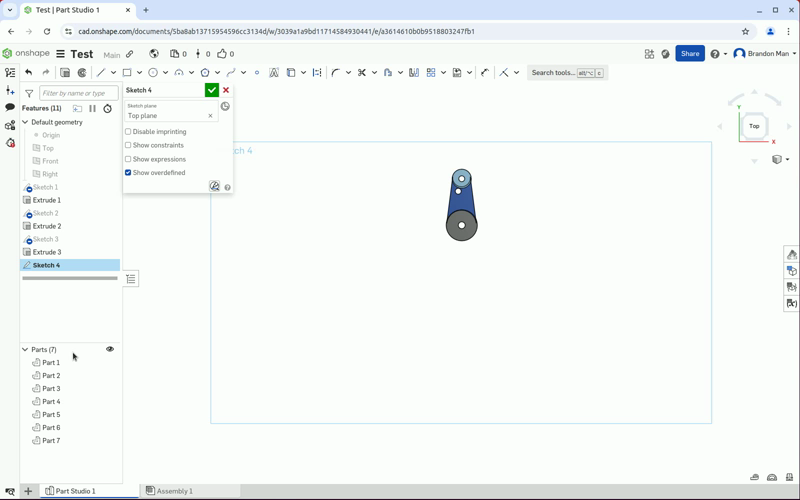
key(y)
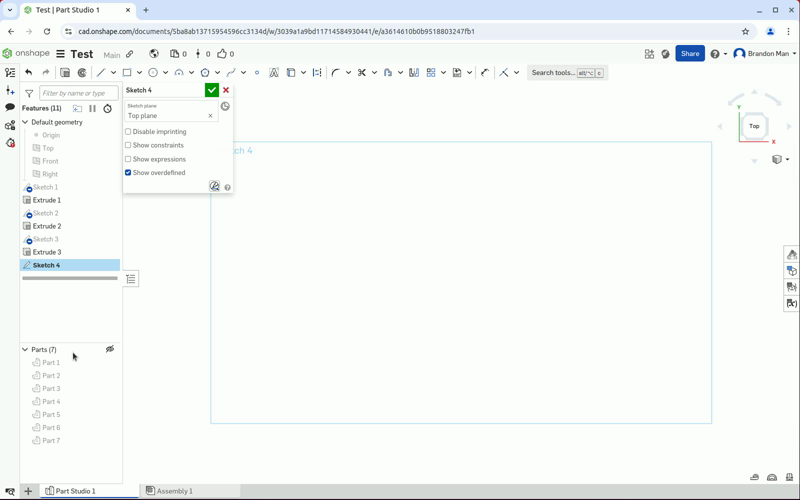
key(l)
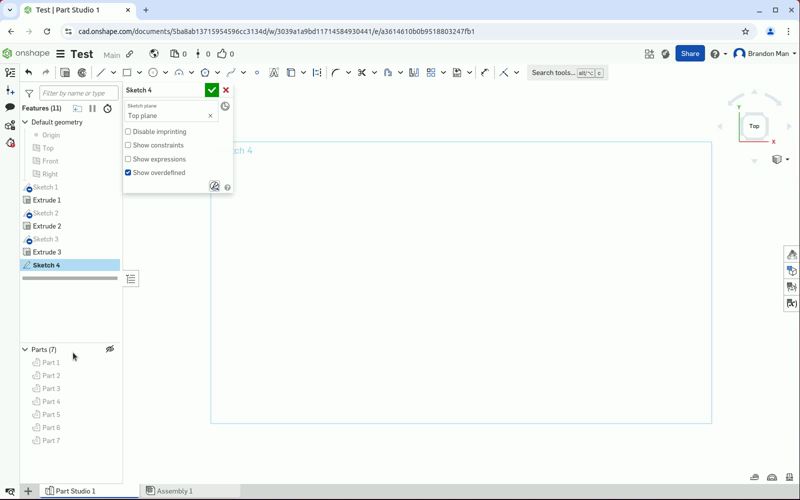
key_down(shift)
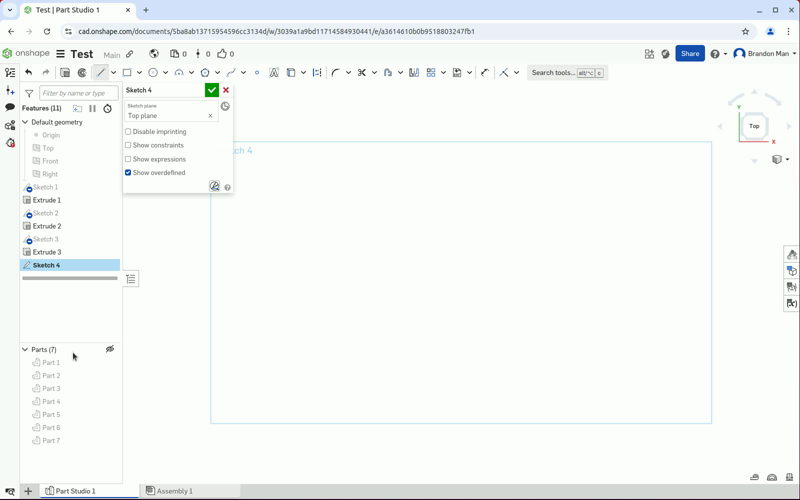
mouse_move(446, 226)
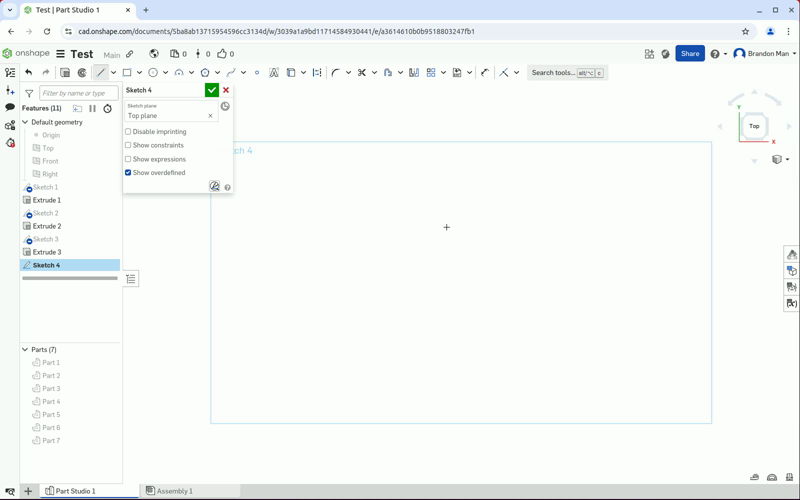
click(446, 226)
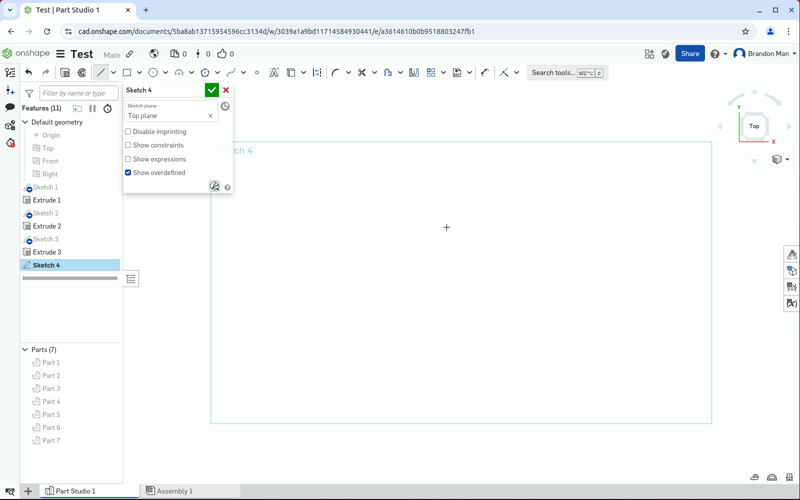
key_up(shift)
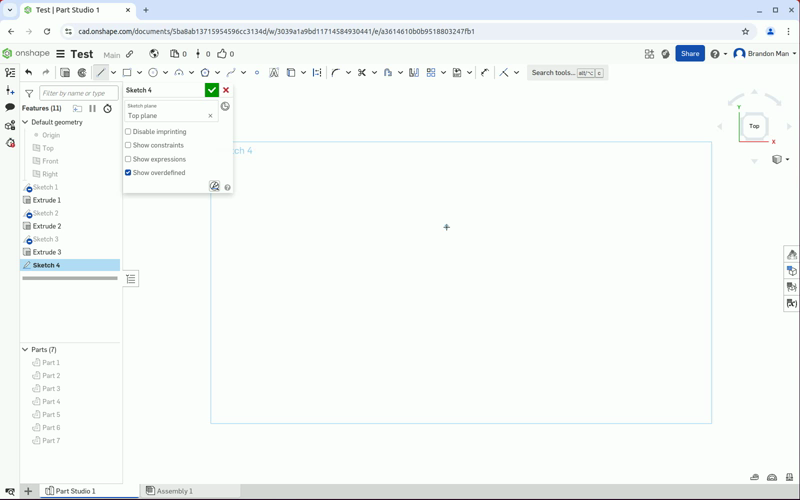
key_down(shift)
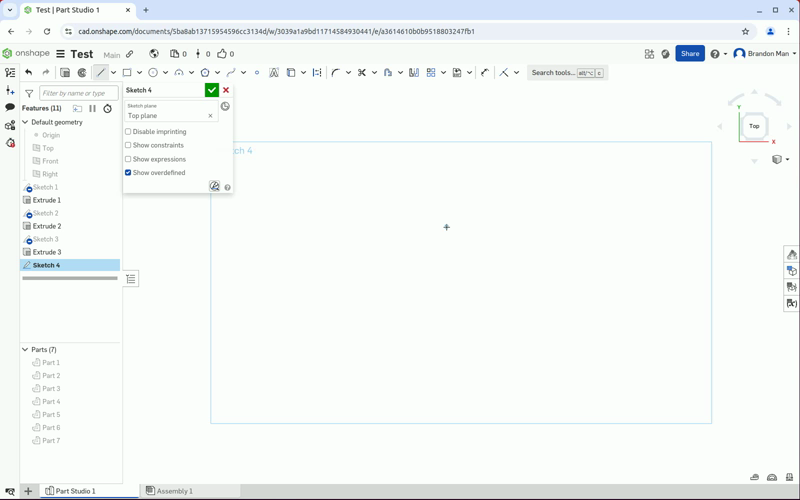
mouse_move(476, 226)
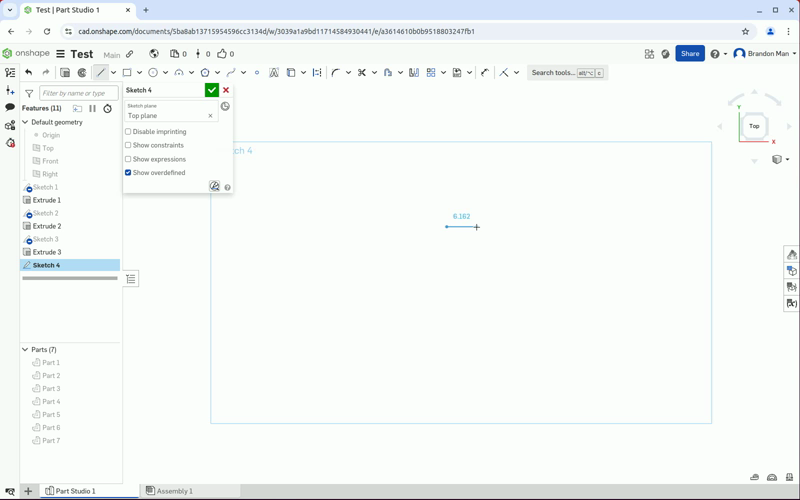
mouse_move(452, 284)
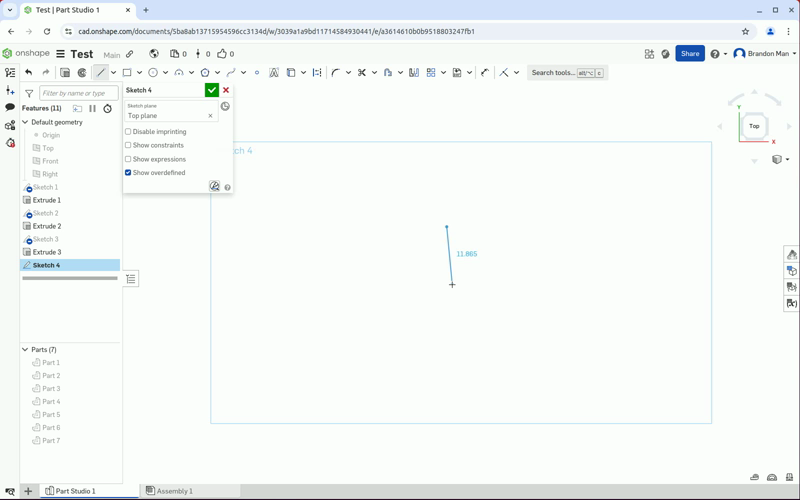
click(452, 284)
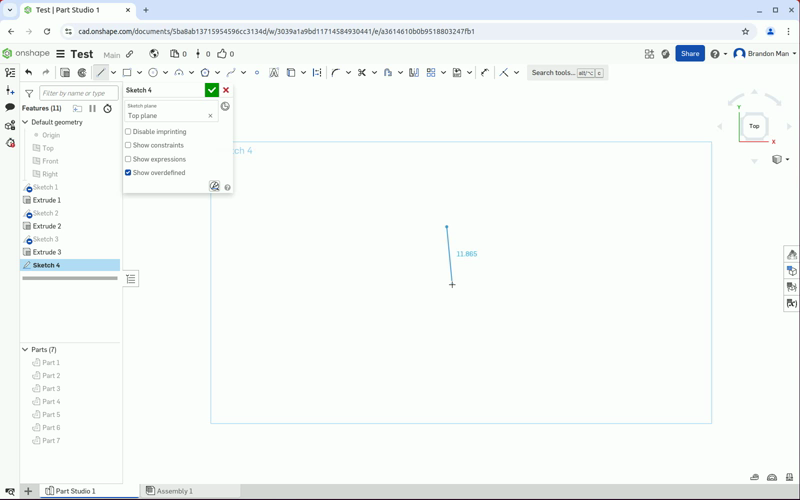
key_up(shift)
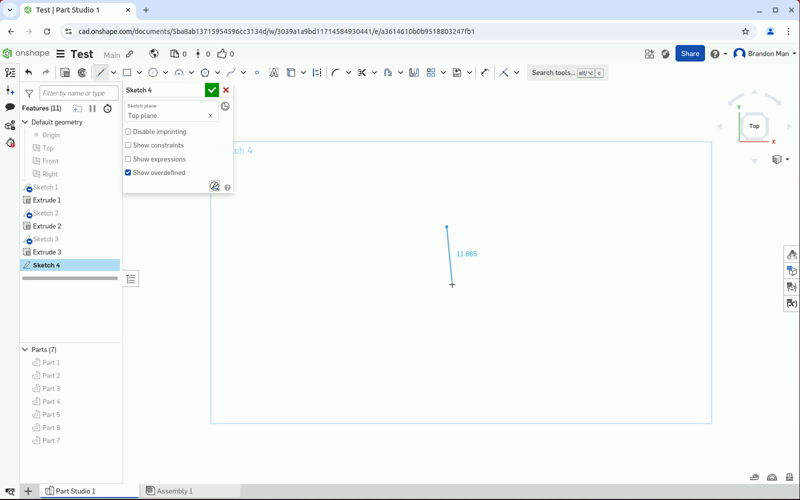
key(esc)
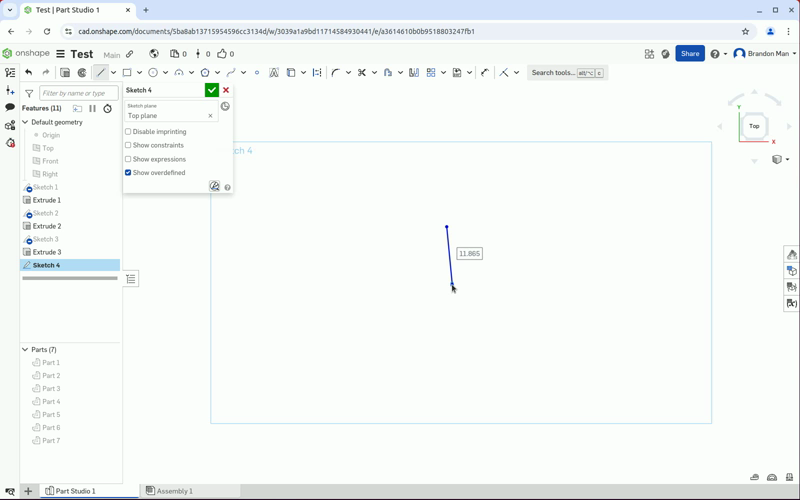
key(a)
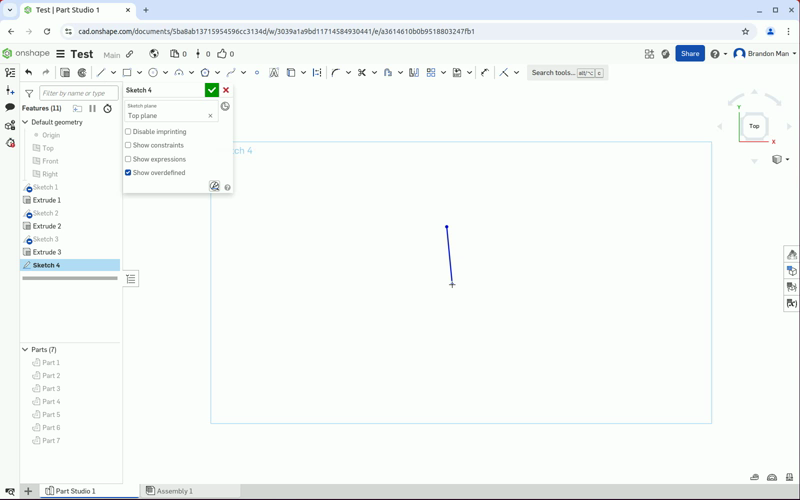
mouse_move(452, 284)
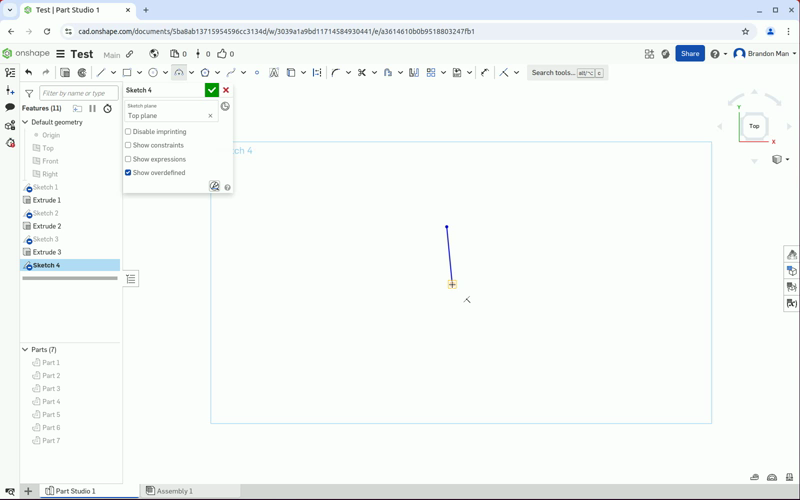
click(452, 284)
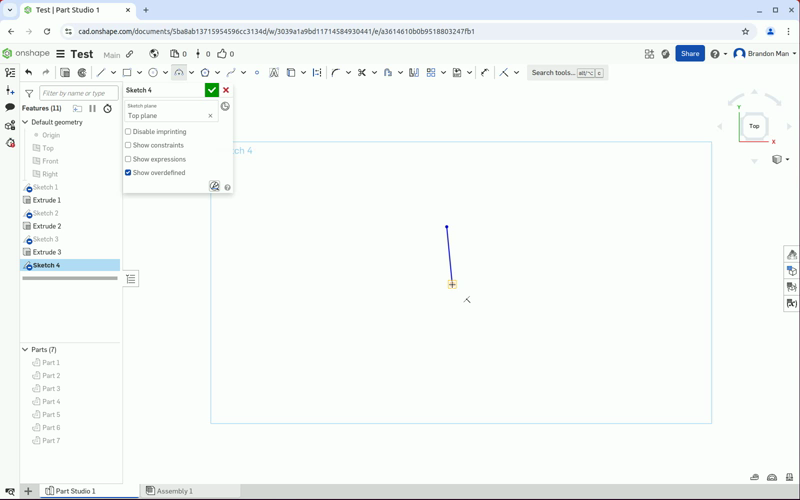
key_down(shift)
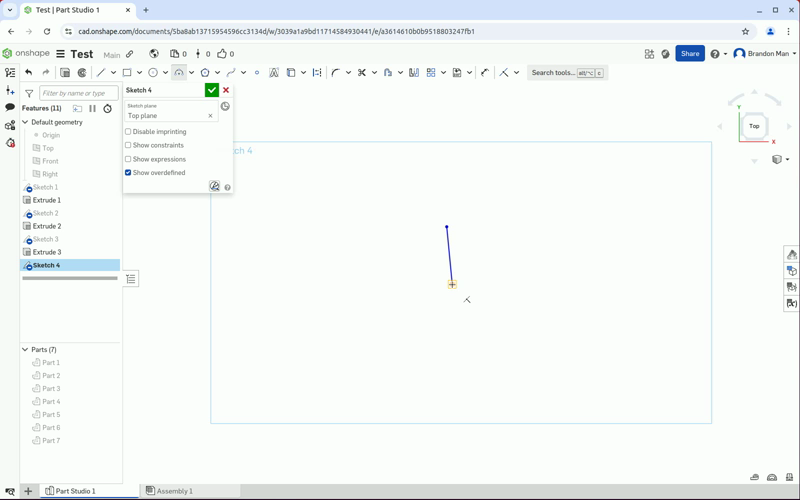
mouse_move(461, 291)
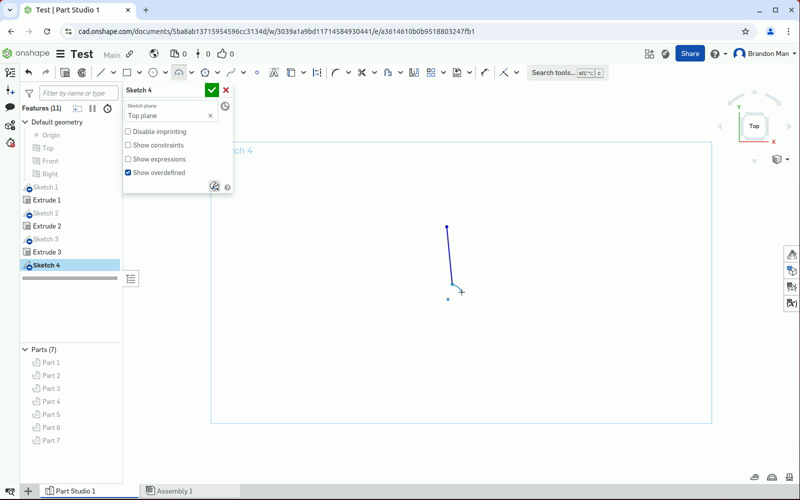
click(461, 291)
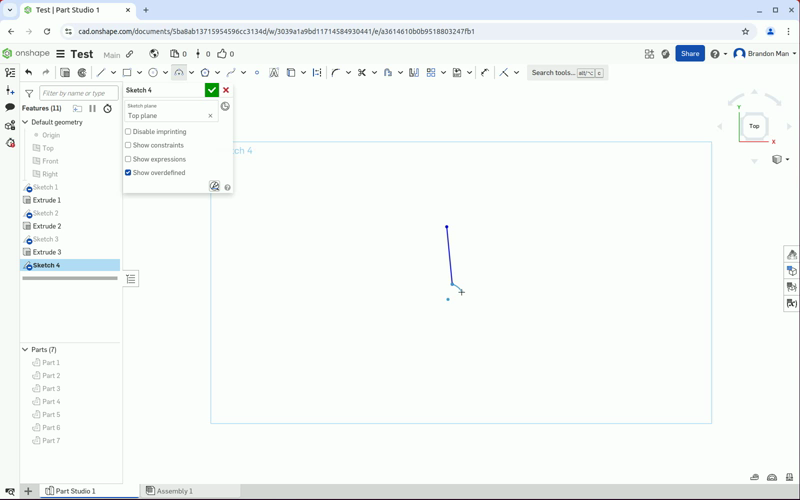
mouse_move(466, 276)
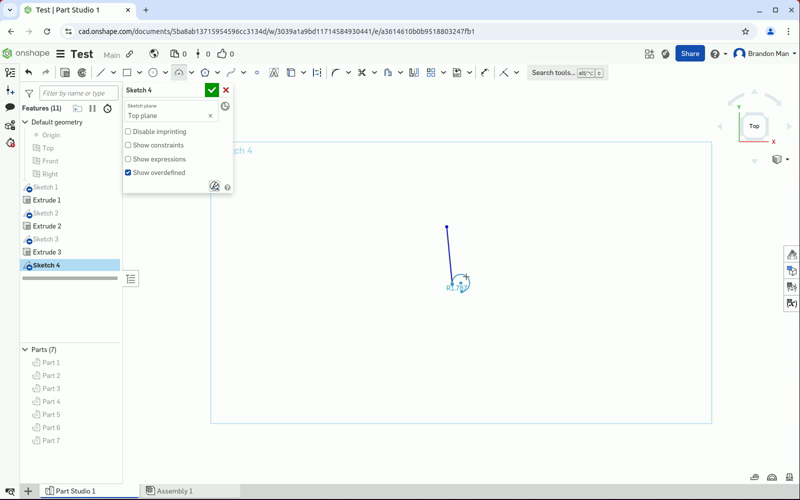
click(466, 276)
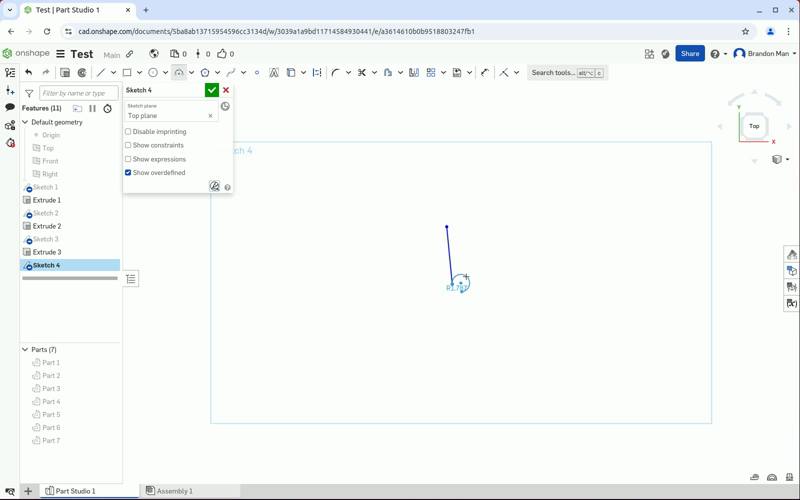
key_up(shift)
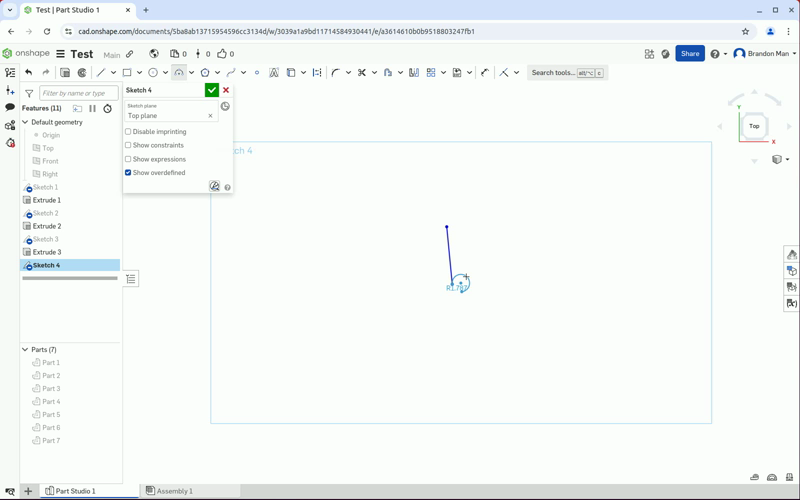
key(esc)
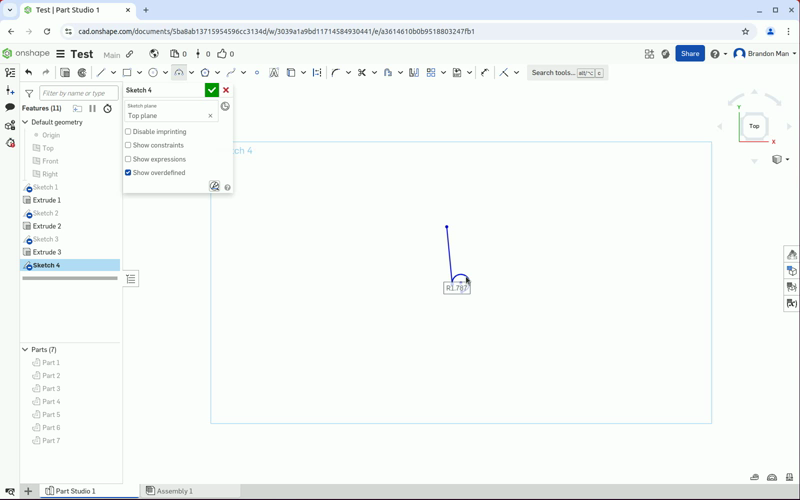
key(l)
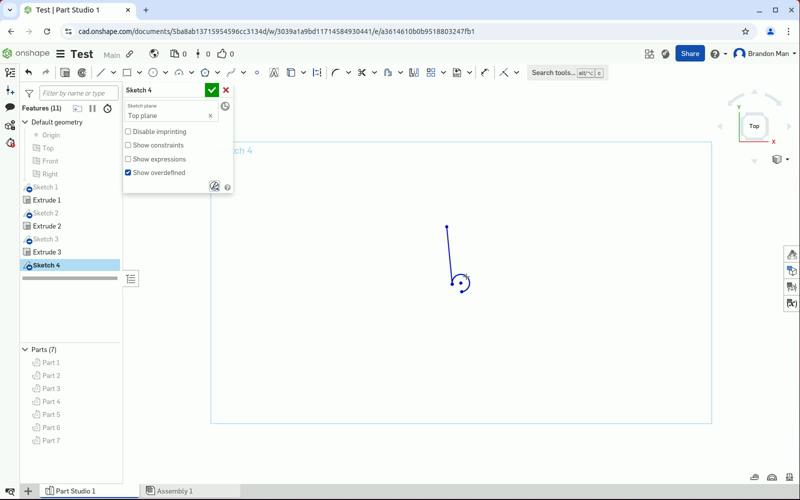
mouse_move(461, 291)
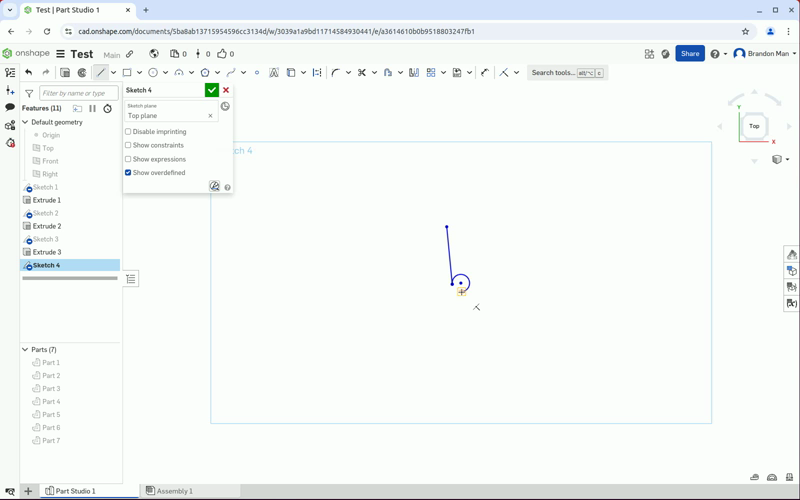
click(461, 291)
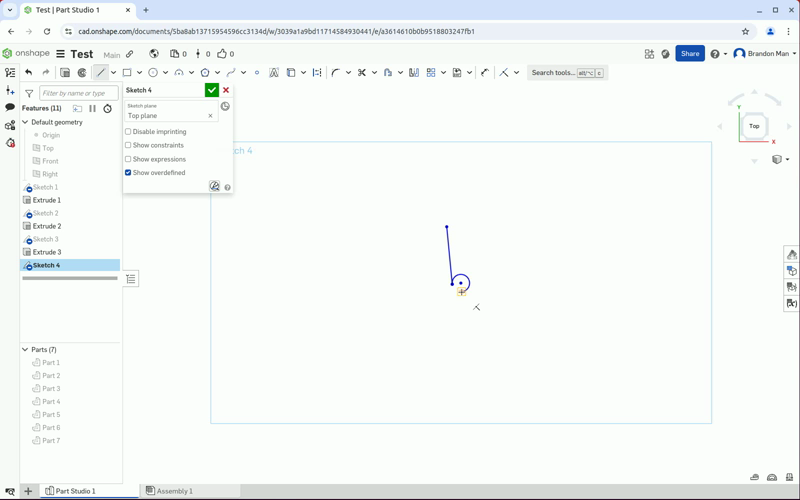
key_down(shift)
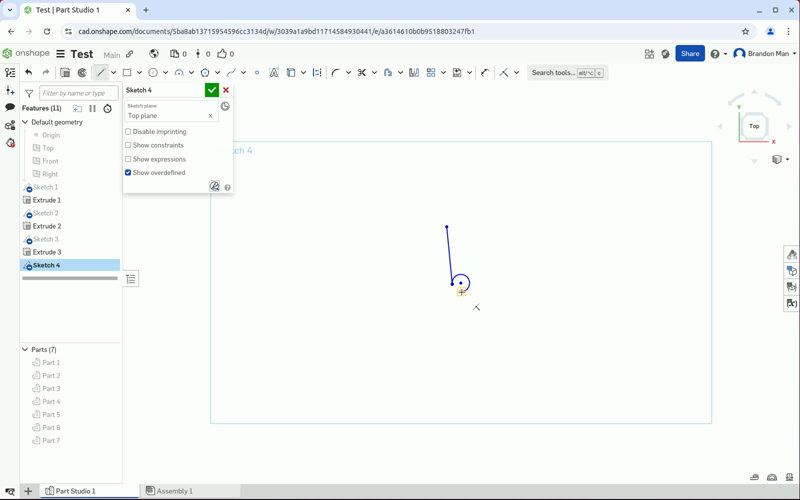
mouse_move(491, 291)
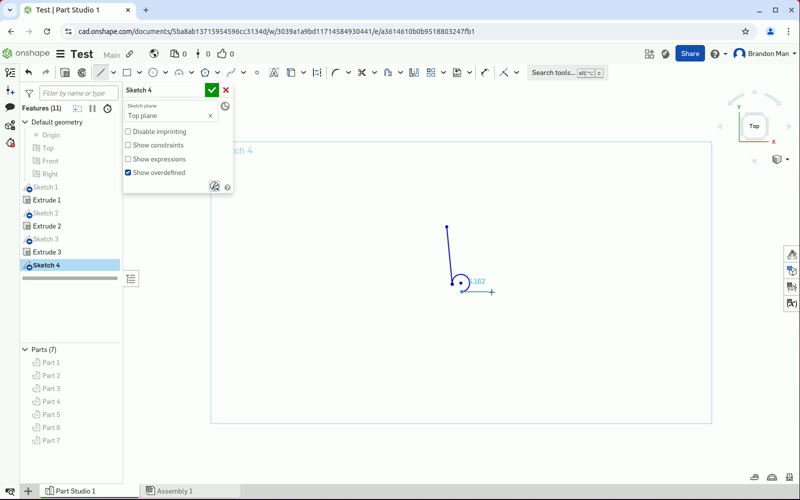
mouse_move(502, 290)
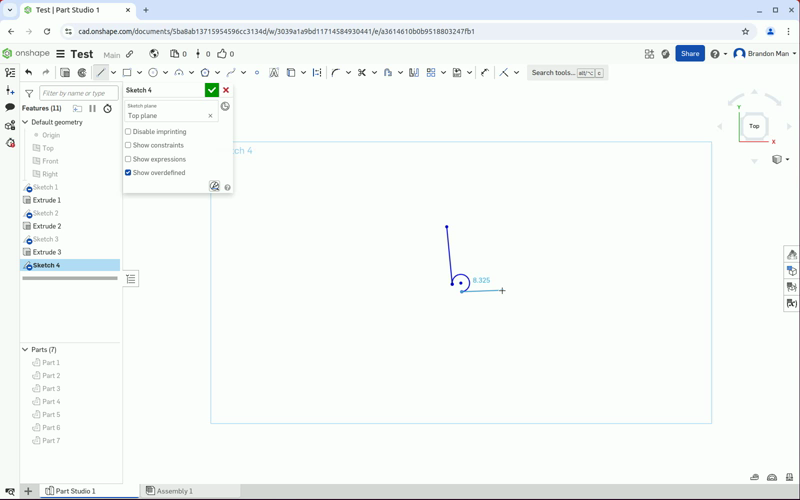
click(502, 290)
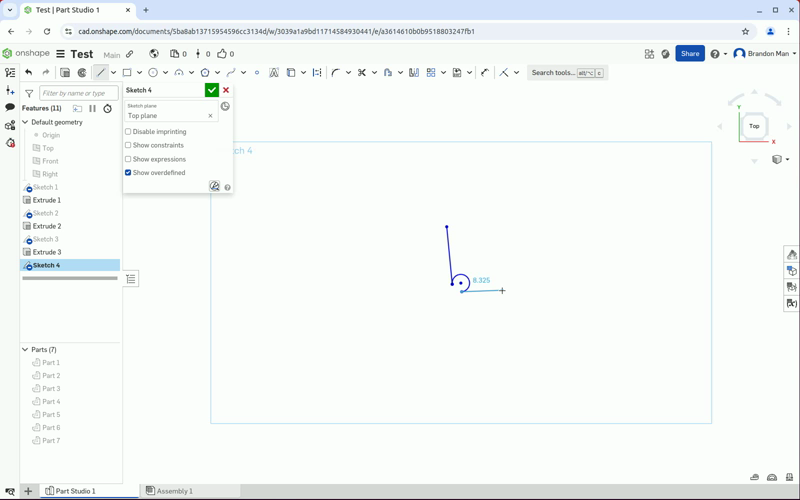
key_up(shift)
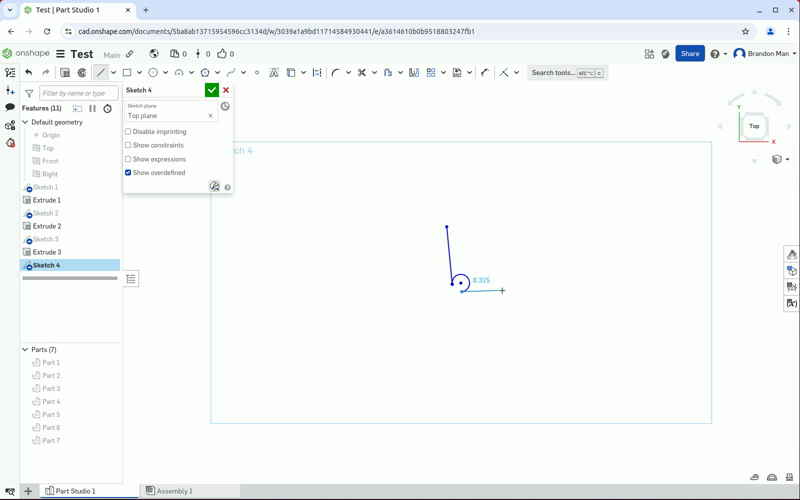
key(esc)
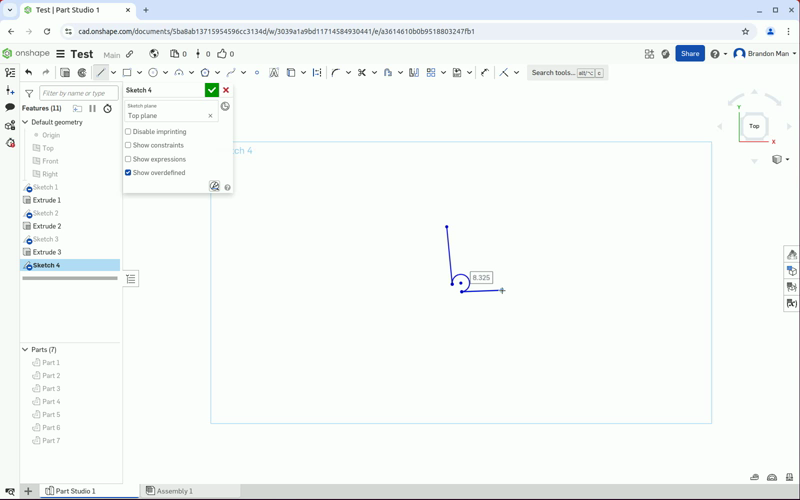
key(a)
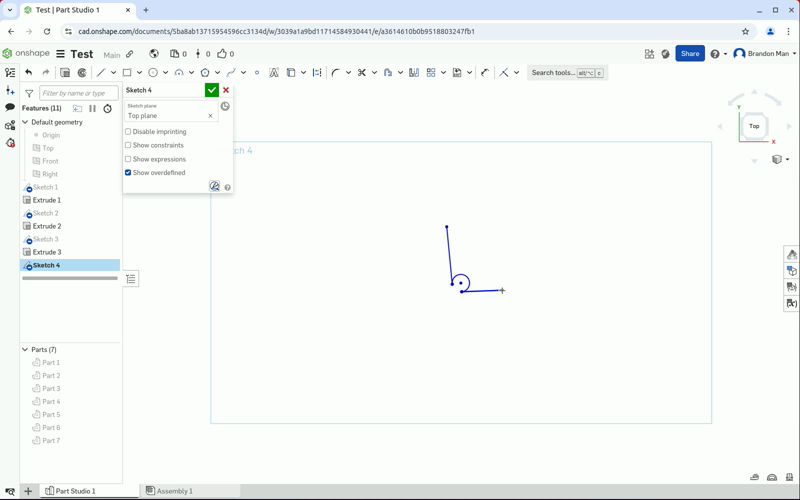
mouse_move(502, 290)
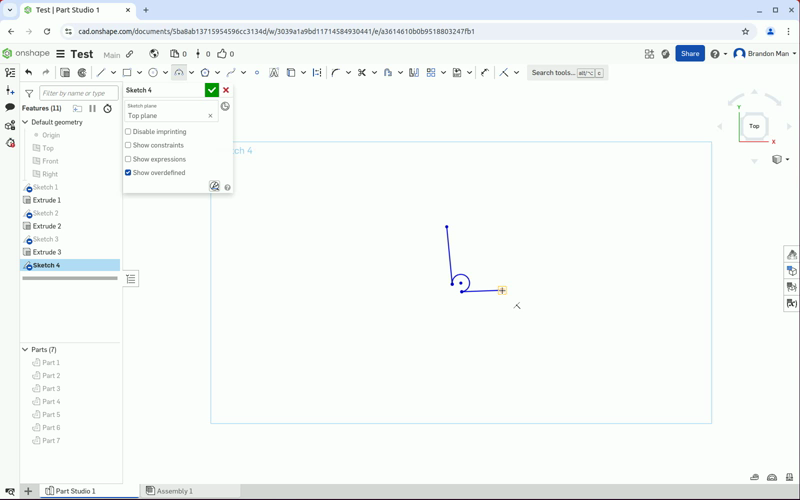
click(502, 290)
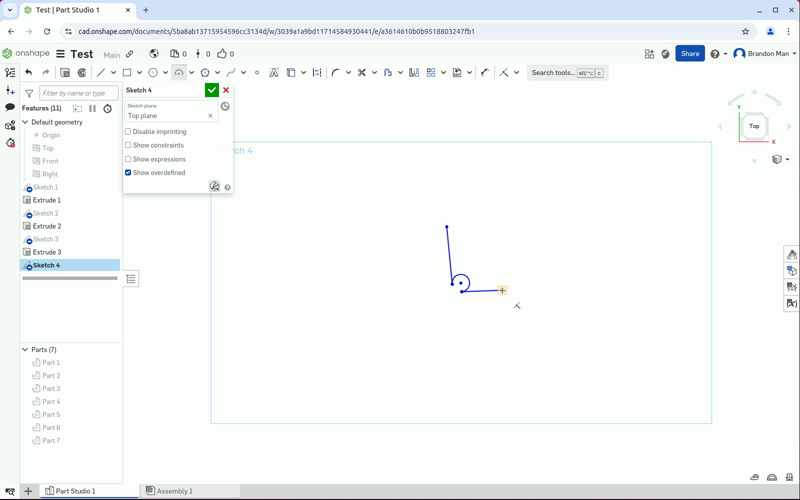
key_down(shift)
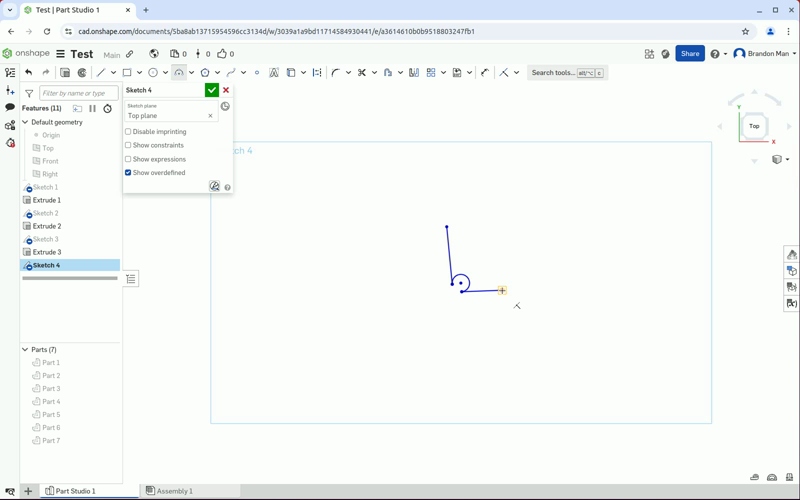
mouse_move(502, 276)
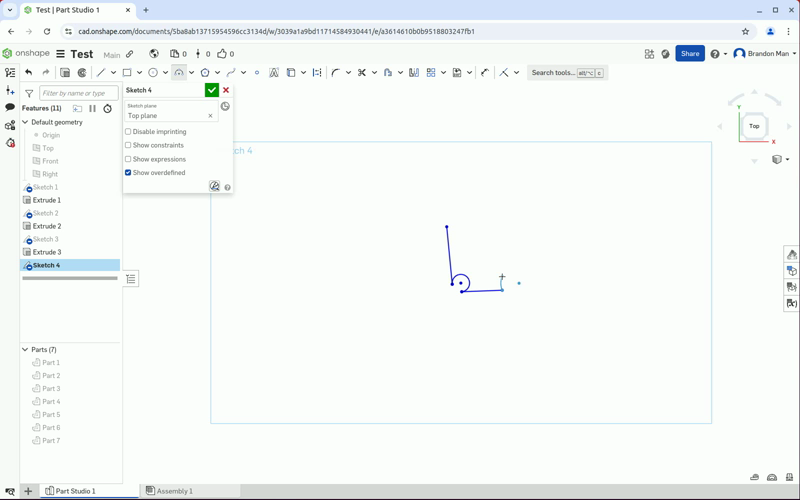
click(502, 276)
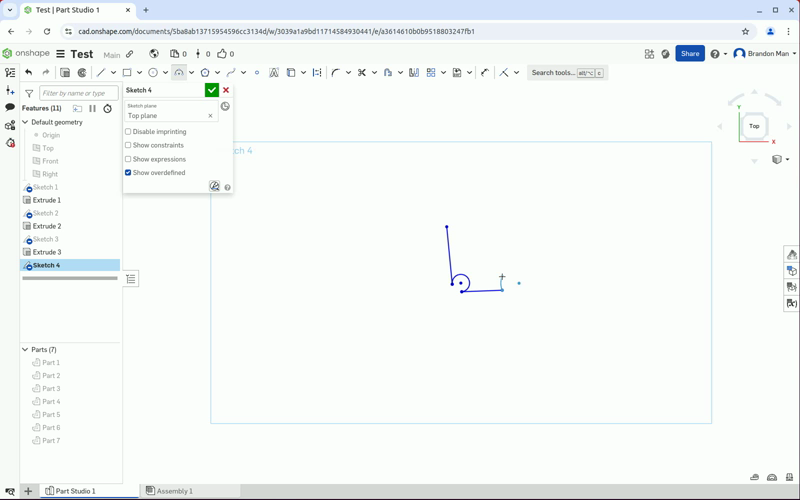
mouse_move(494, 282)
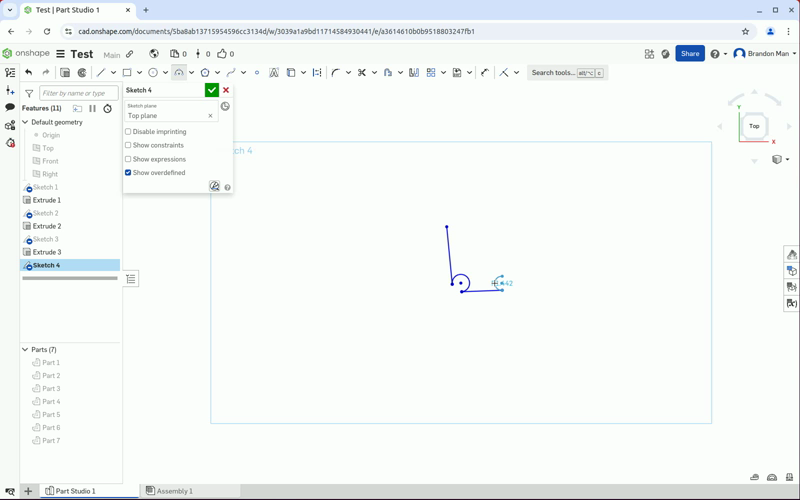
click(494, 282)
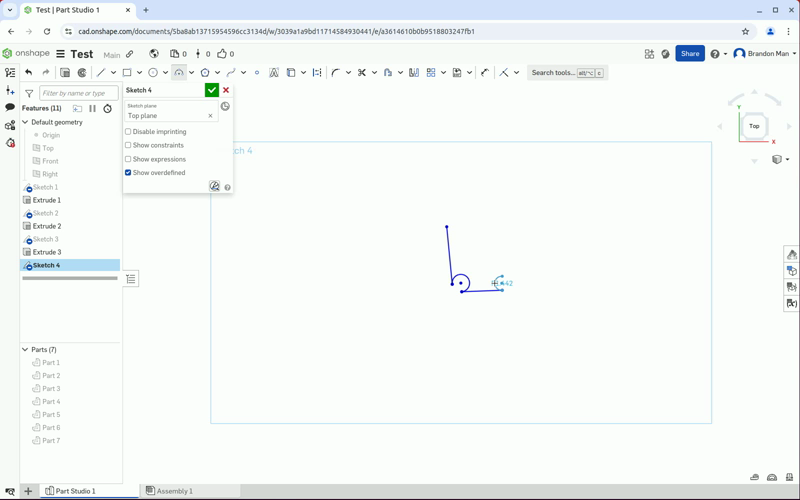
key_up(shift)
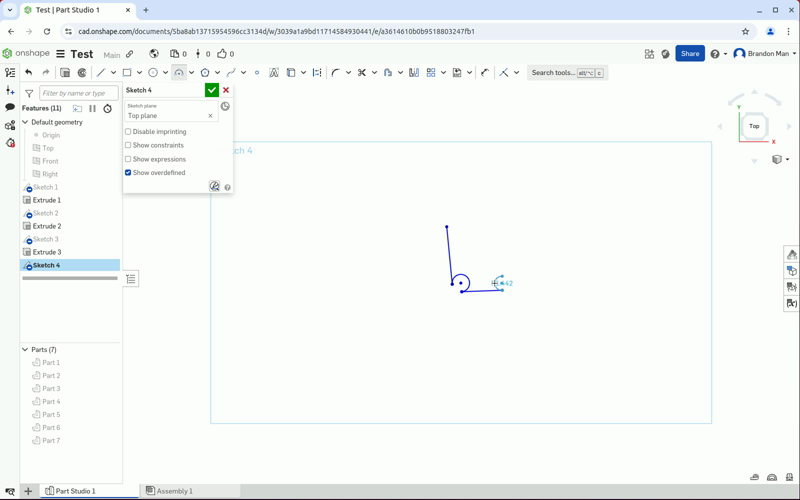
key(esc)
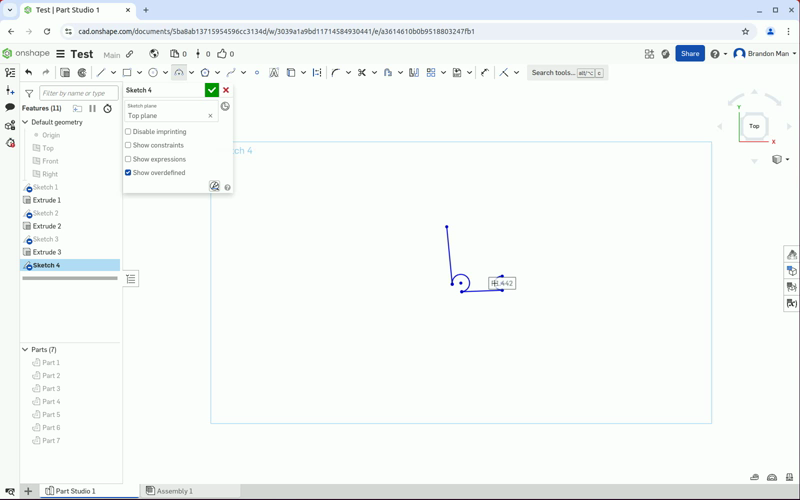
key(l)
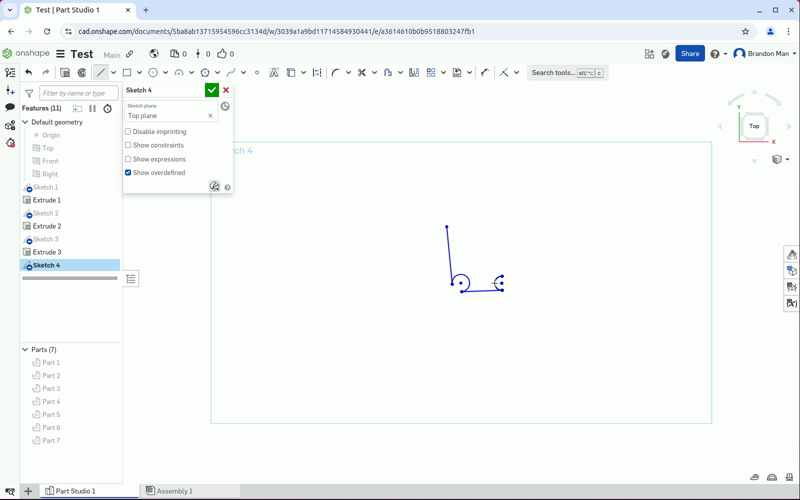
mouse_move(502, 276)
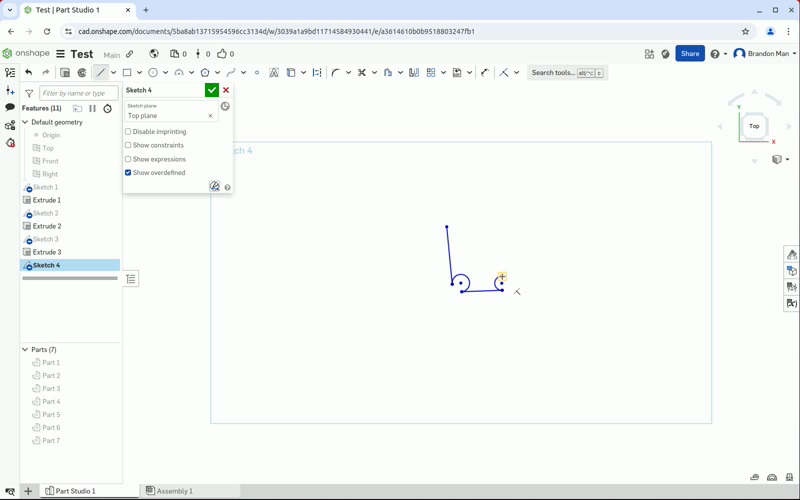
click(502, 276)
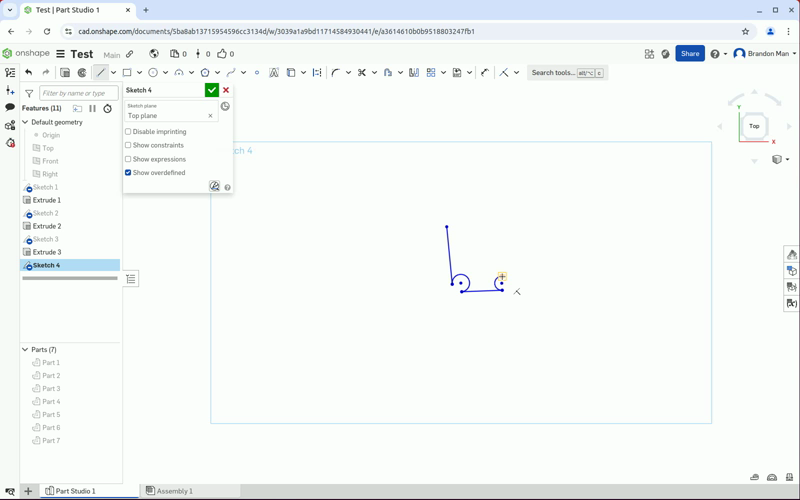
key_down(shift)
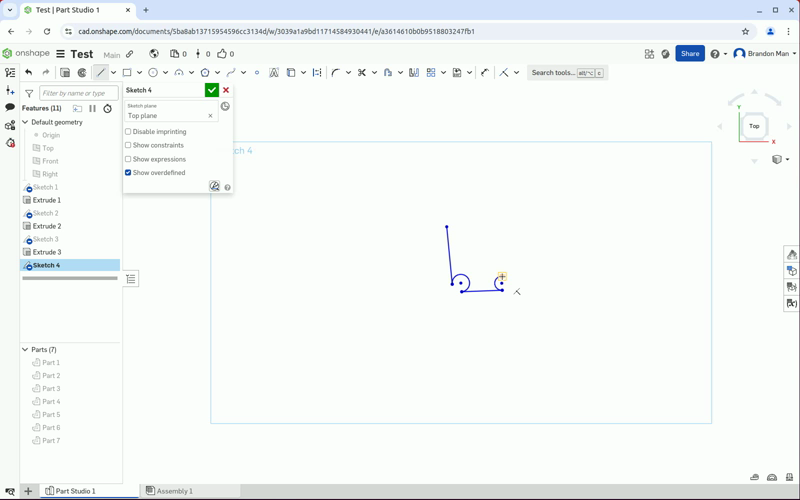
mouse_move(532, 276)
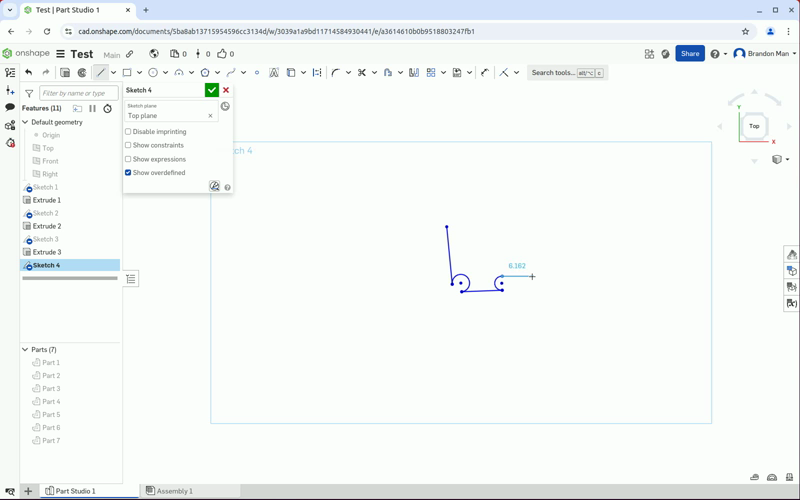
mouse_move(478, 275)
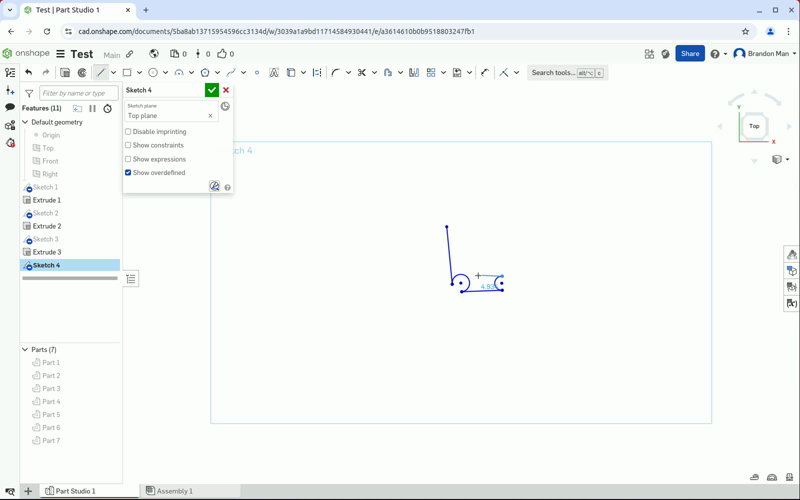
click(478, 275)
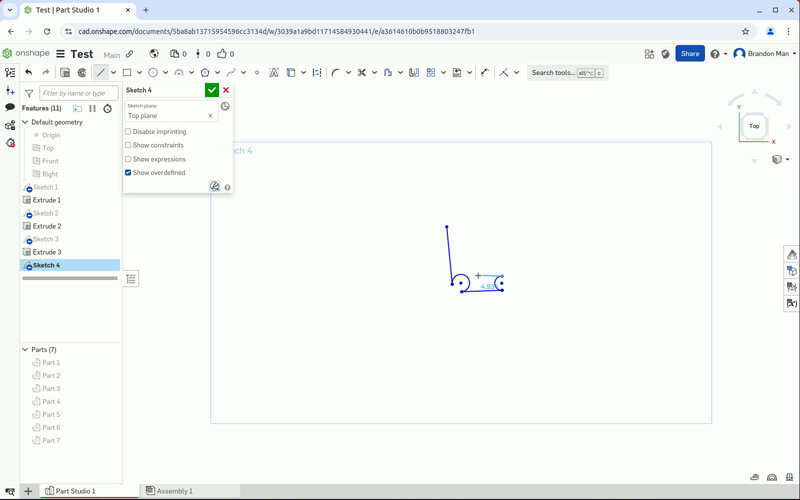
key_up(shift)
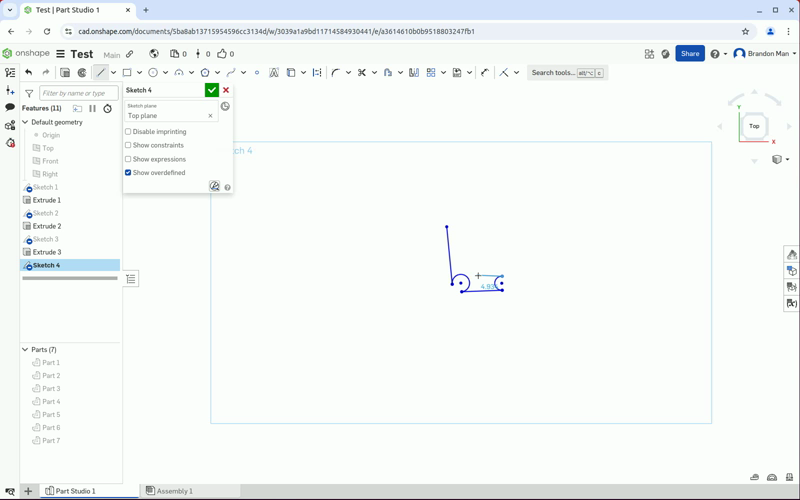
key(esc)
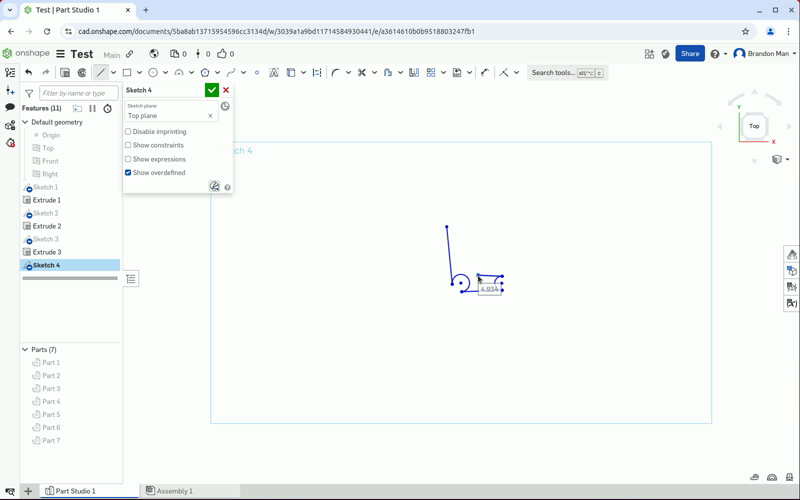
key(a)
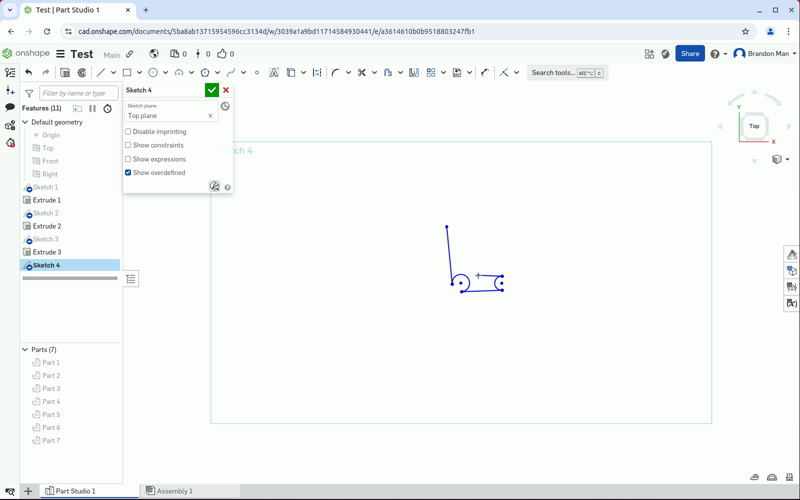
mouse_move(478, 275)
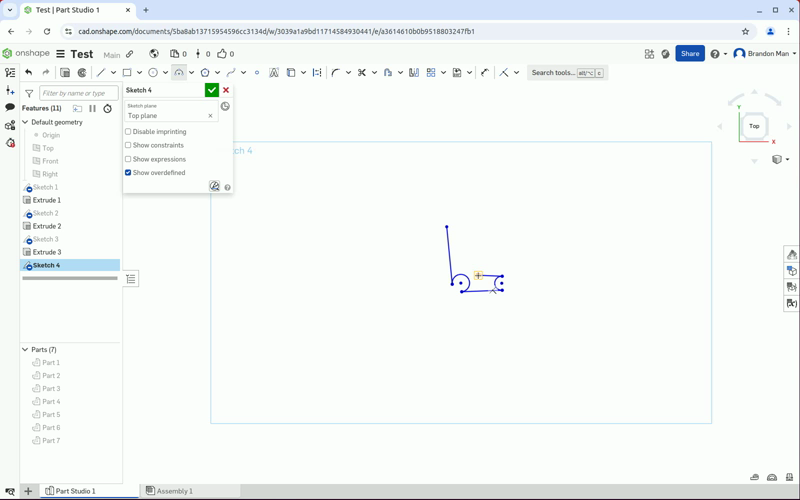
click(478, 275)
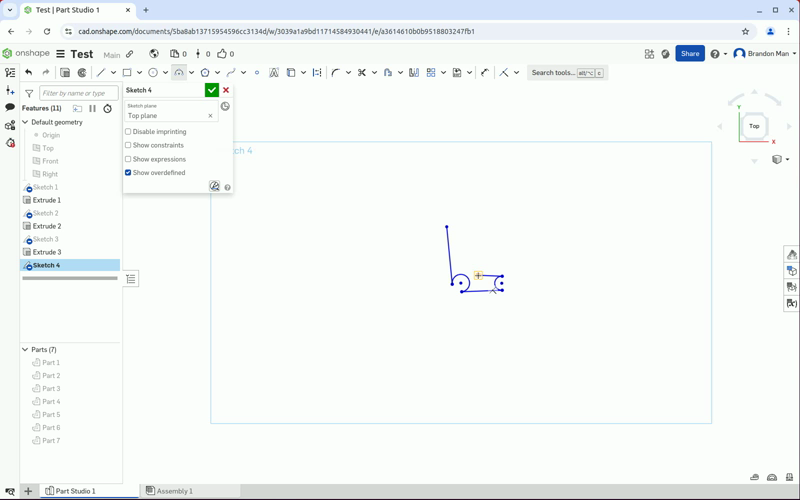
key_down(shift)
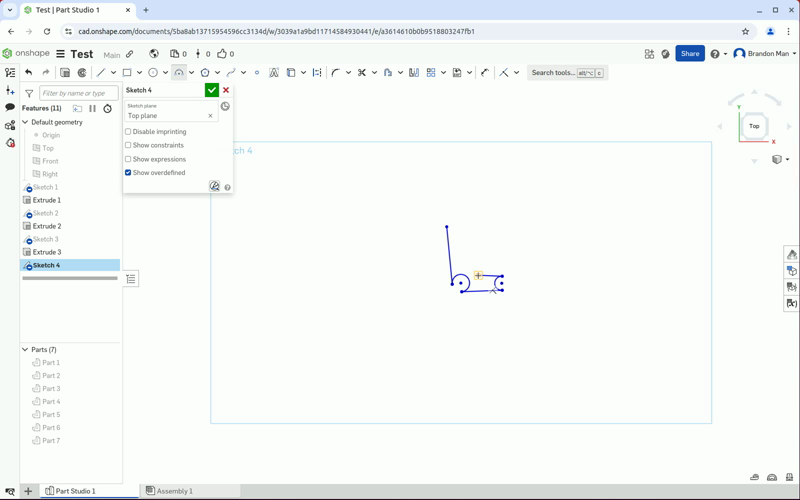
mouse_move(471, 267)
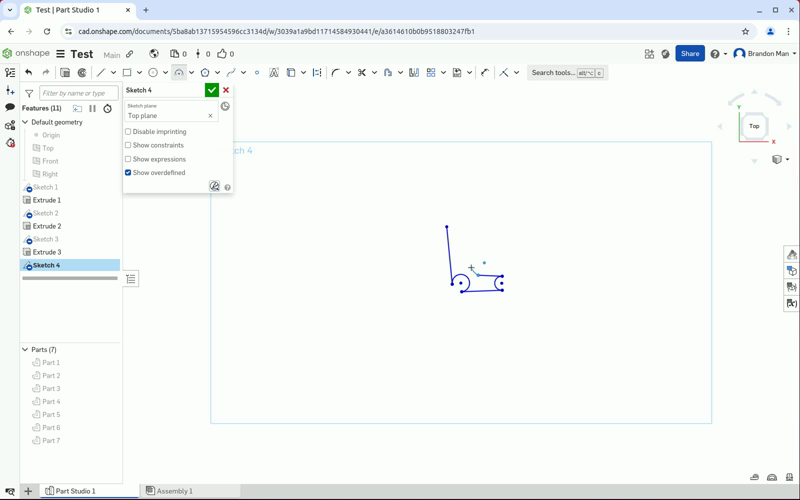
click(471, 267)
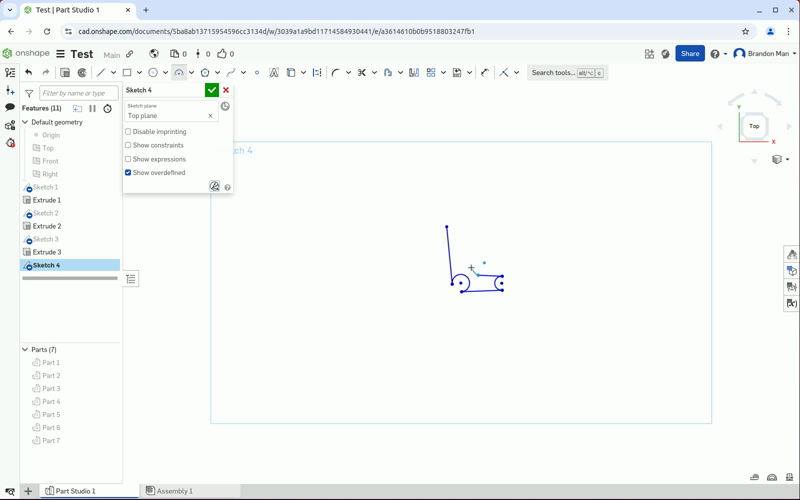
mouse_move(472, 272)
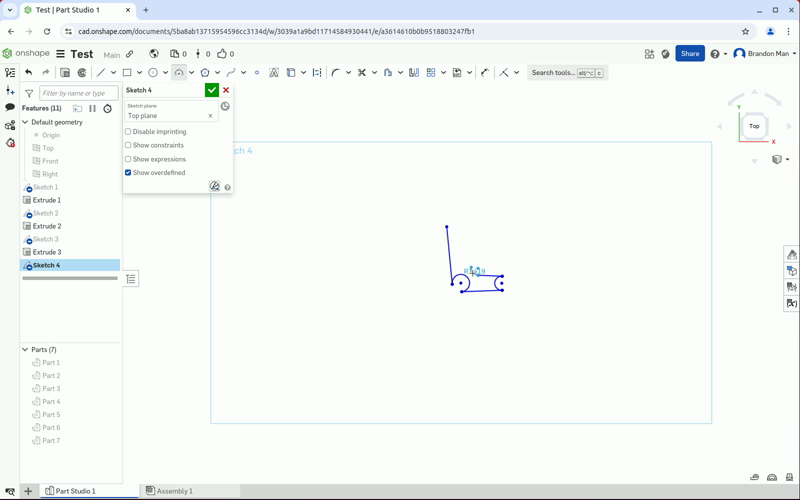
click(472, 272)
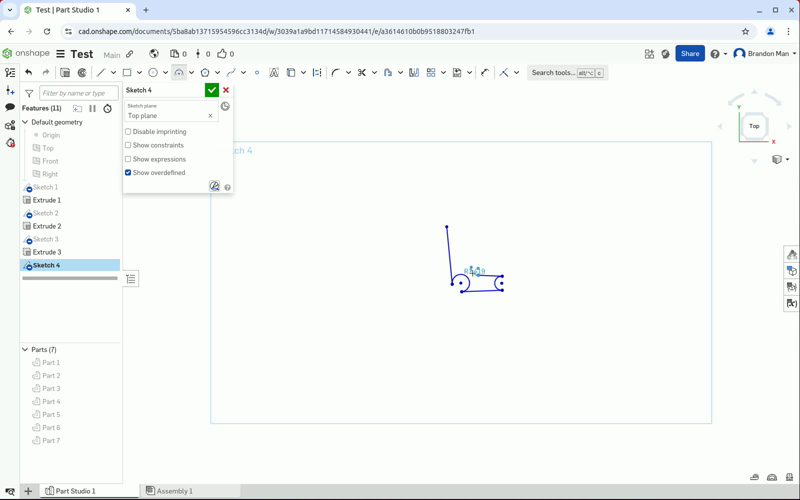
key_up(shift)
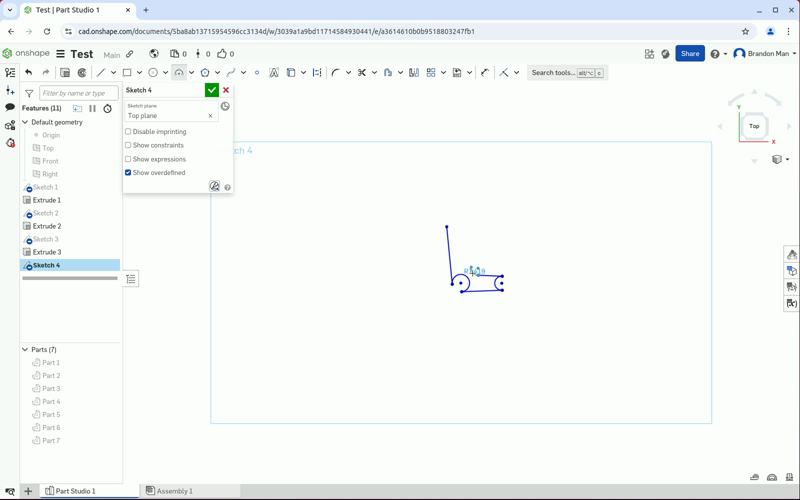
key(esc)
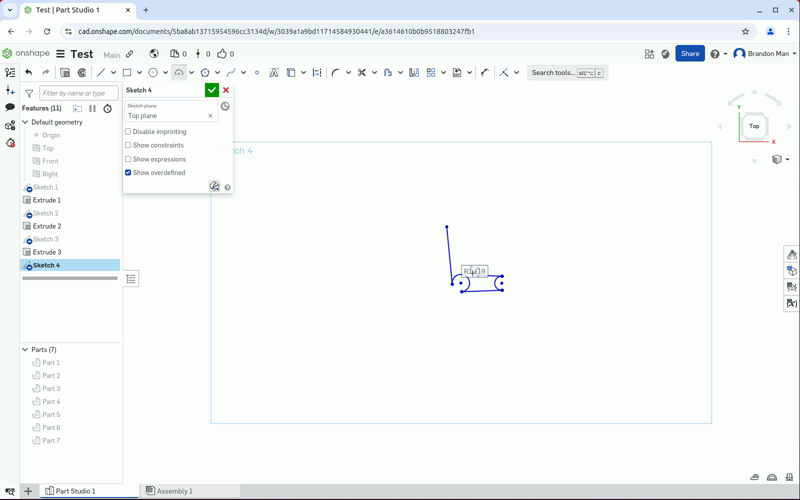
key(l)
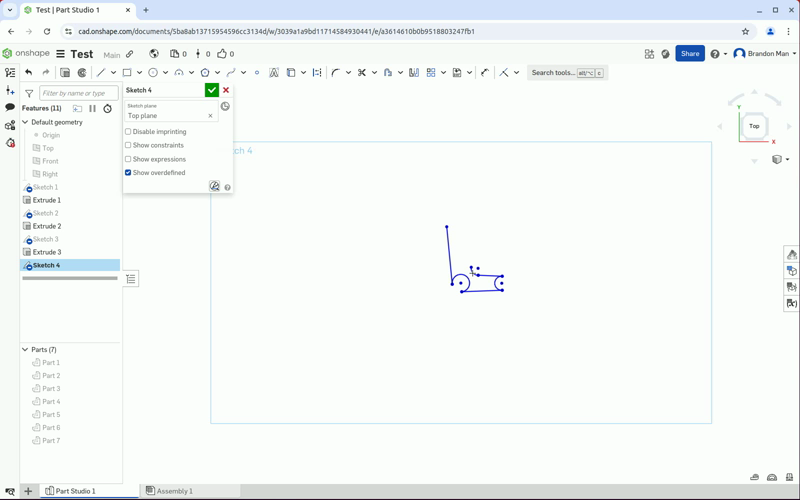
mouse_move(471, 267)
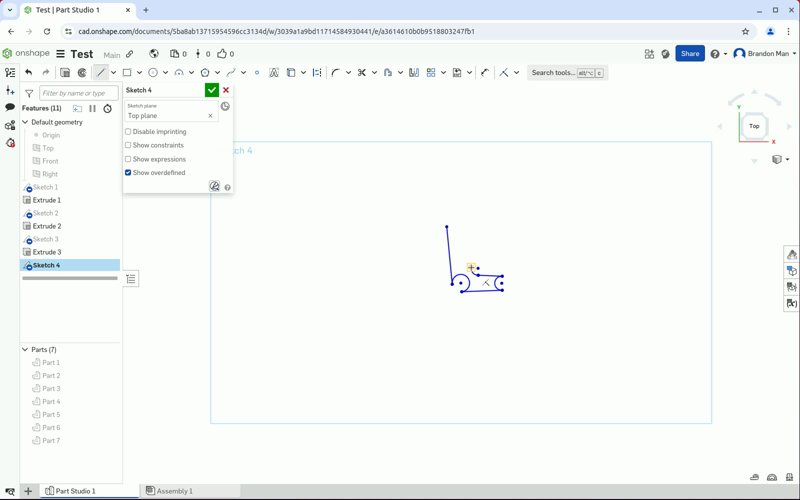
click(471, 267)
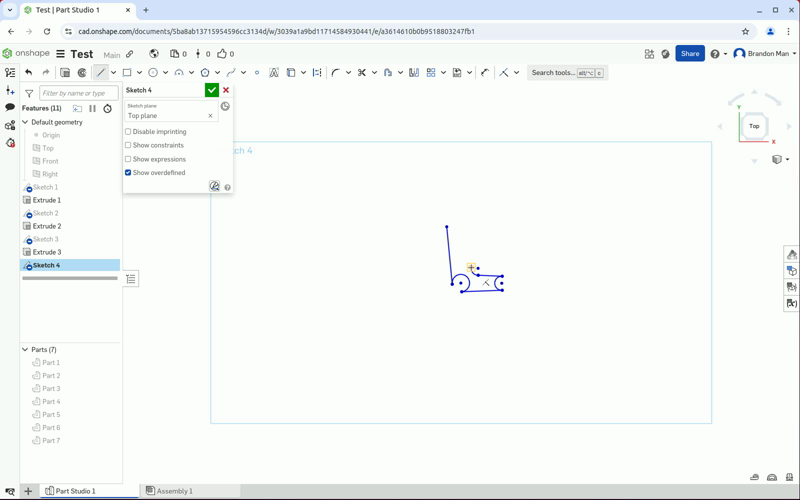
key_down(shift)
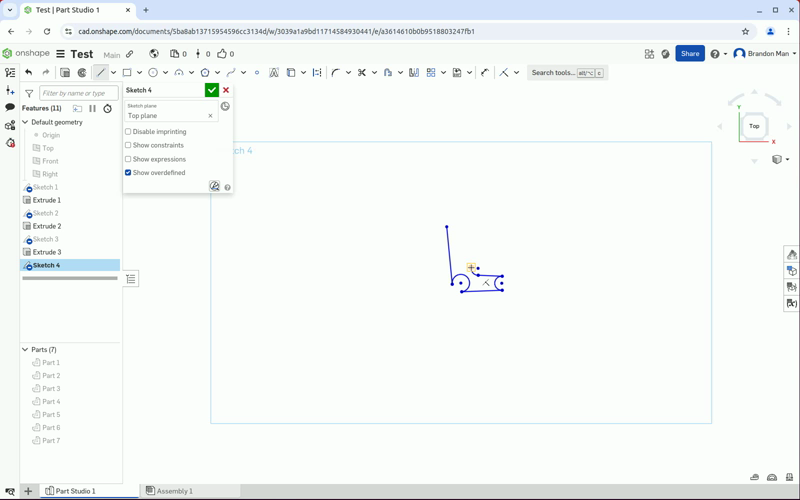
mouse_move(501, 267)
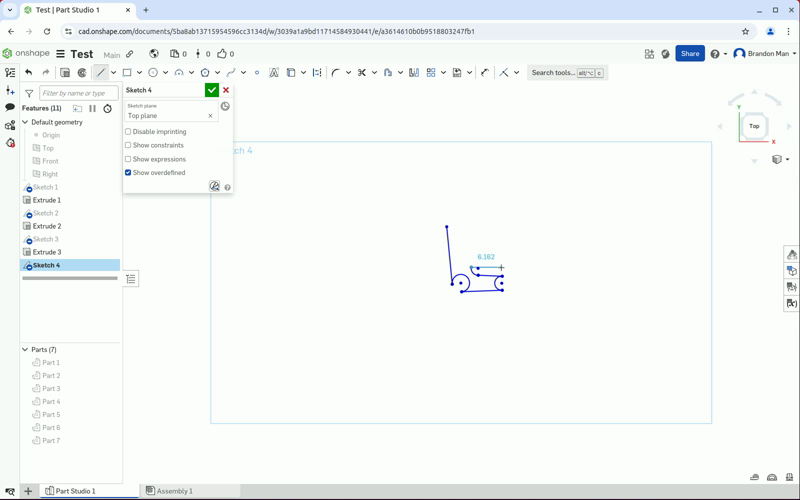
mouse_move(475, 226)
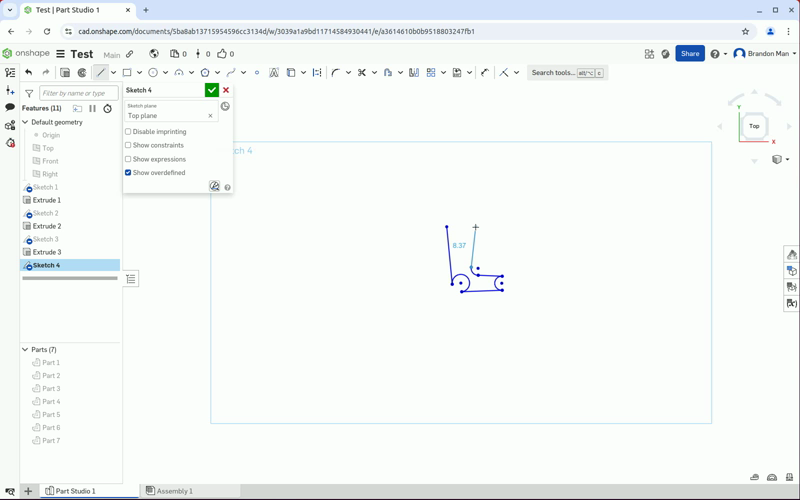
click(475, 226)
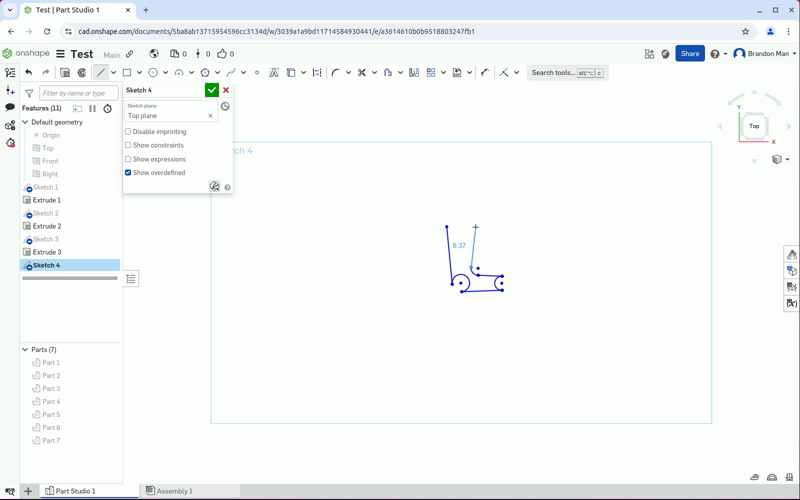
key_up(shift)
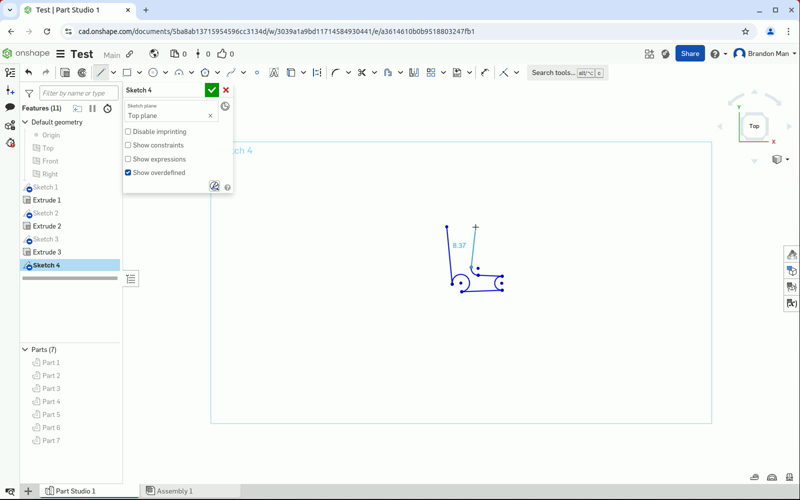
key(esc)
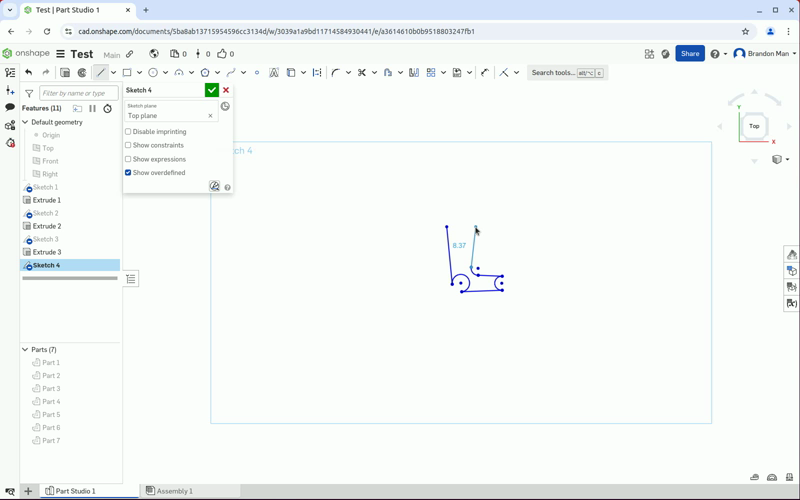
key(a)
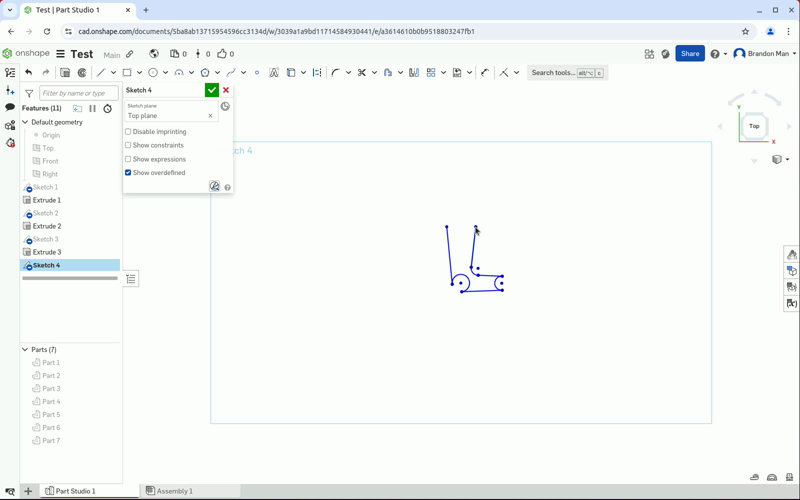
mouse_move(475, 226)
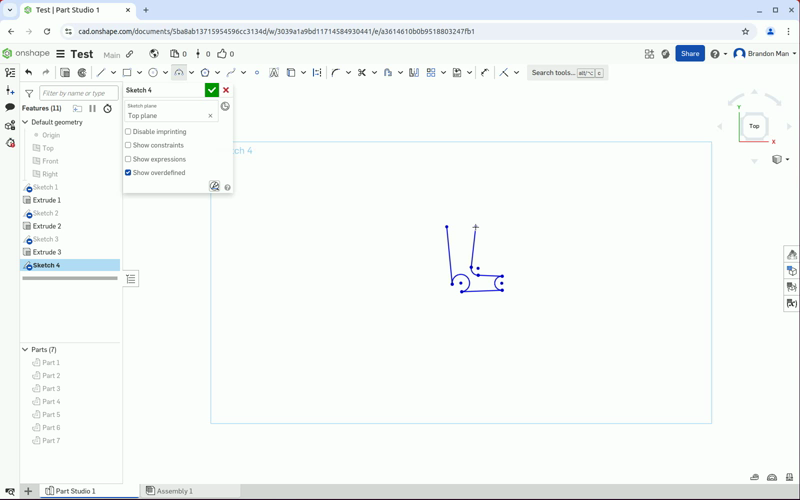
click(475, 226)
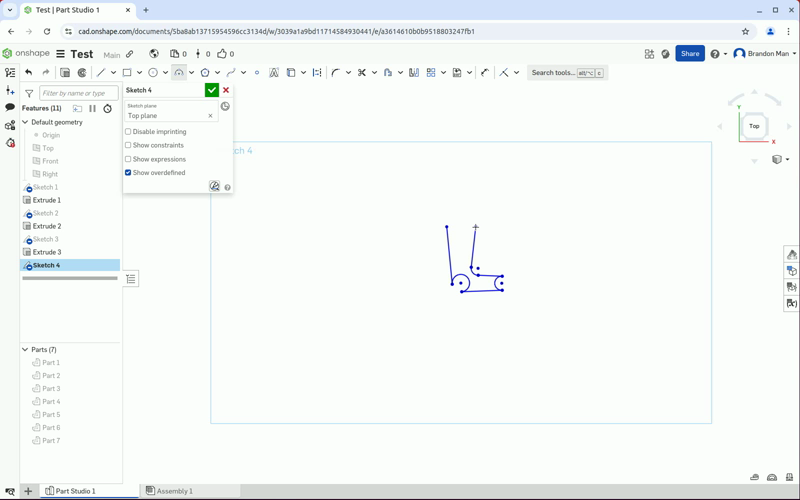
mouse_move(446, 226)
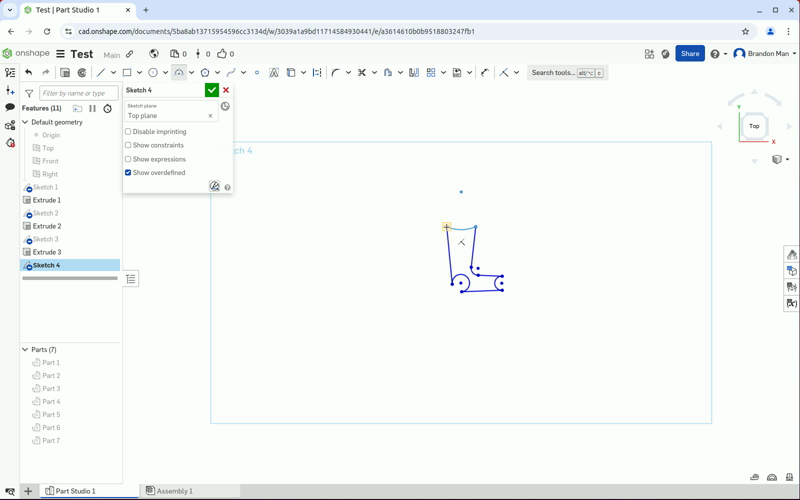
click(446, 226)
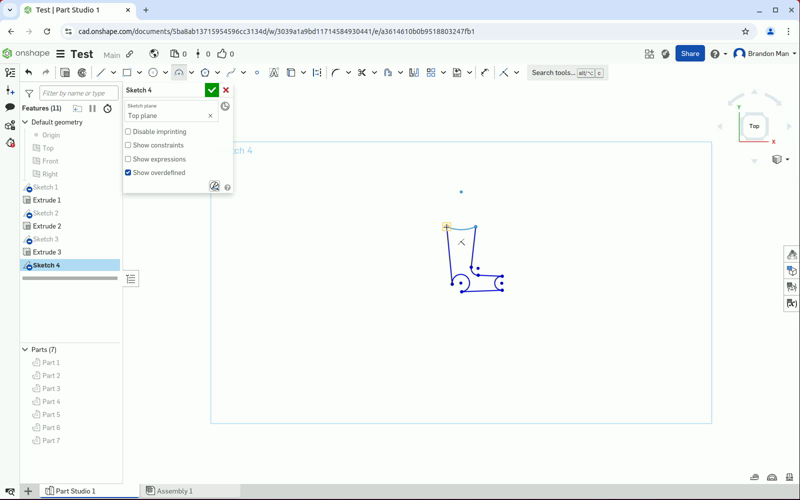
key_down(shift)
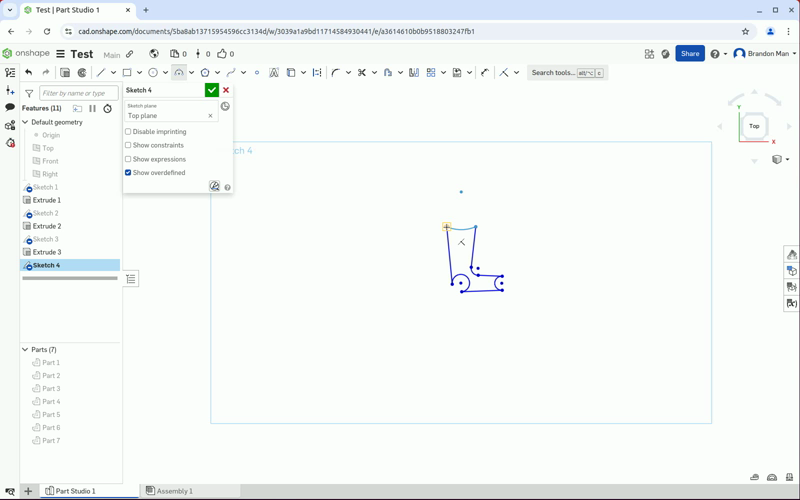
mouse_move(461, 239)
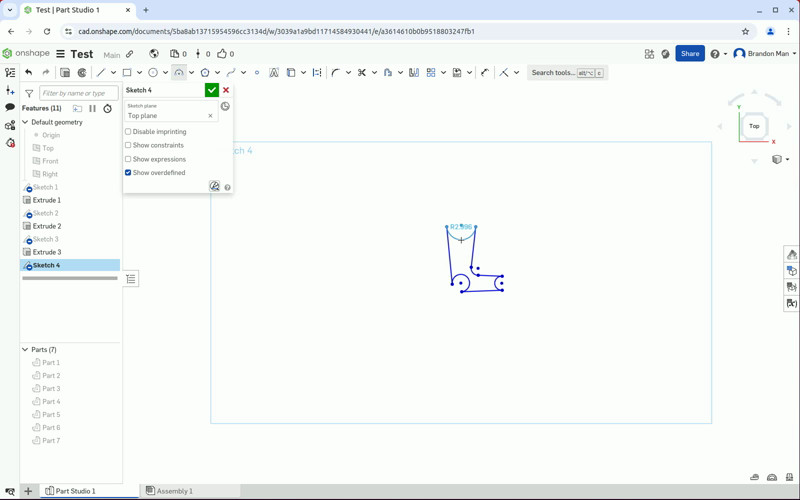
click(461, 239)
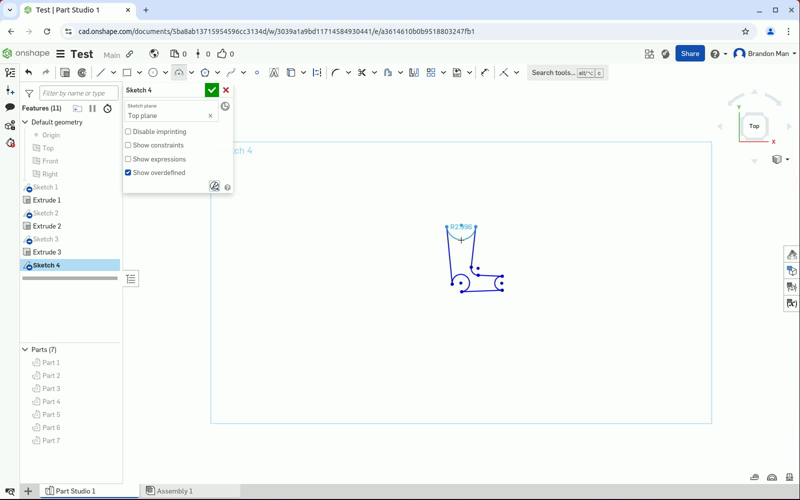
key_up(shift)
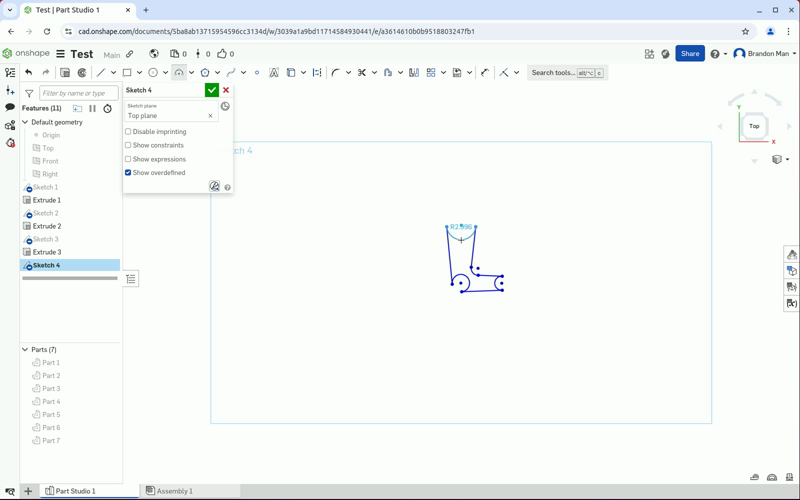
key(esc)
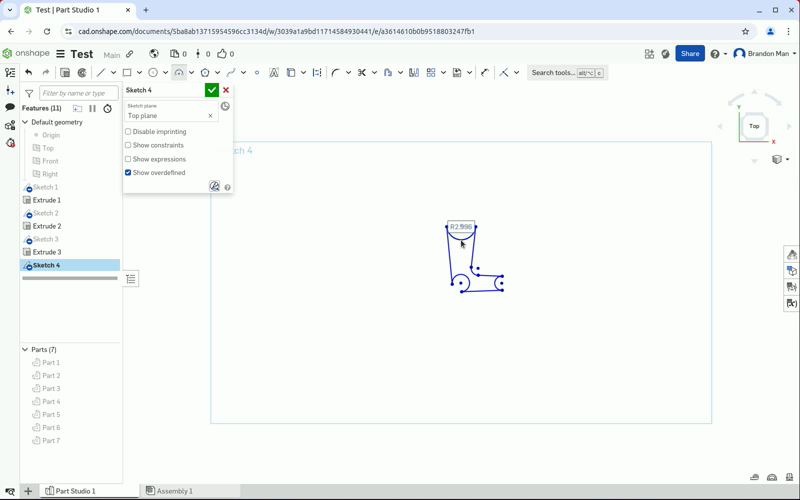
mouse_move(463, 246)
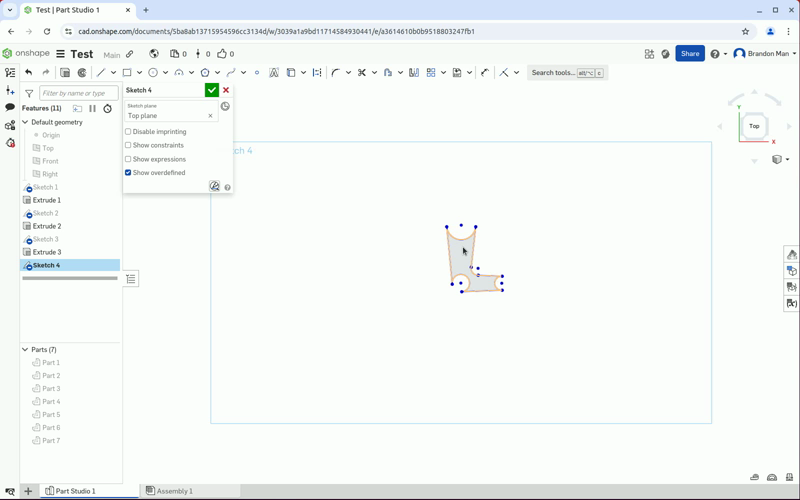
scroll(6)
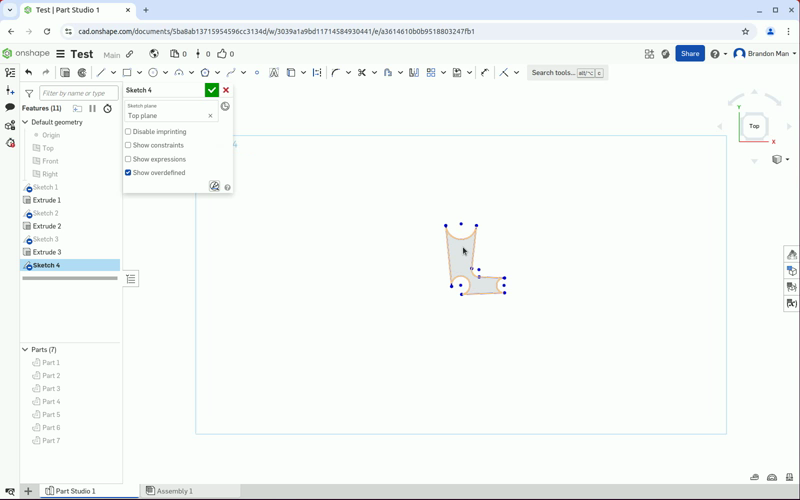
scroll(6)
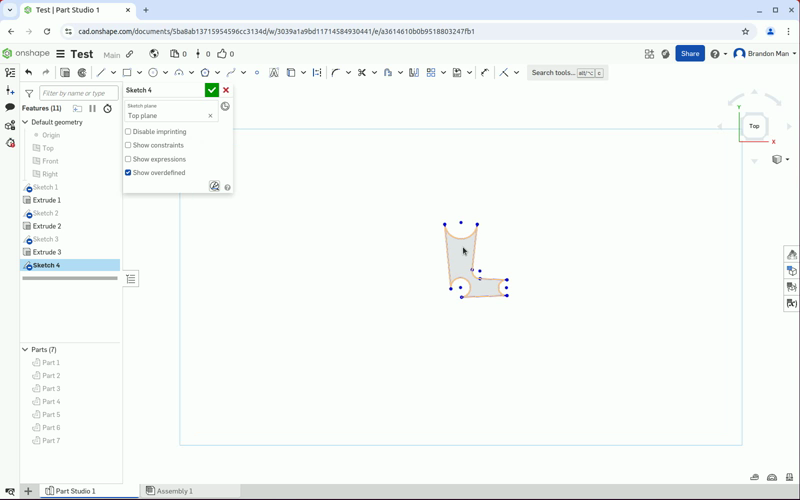
scroll(6)
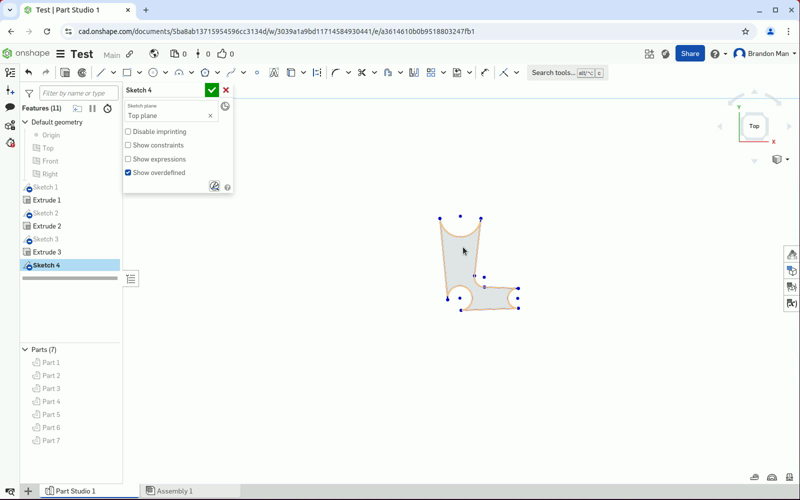
scroll(6)
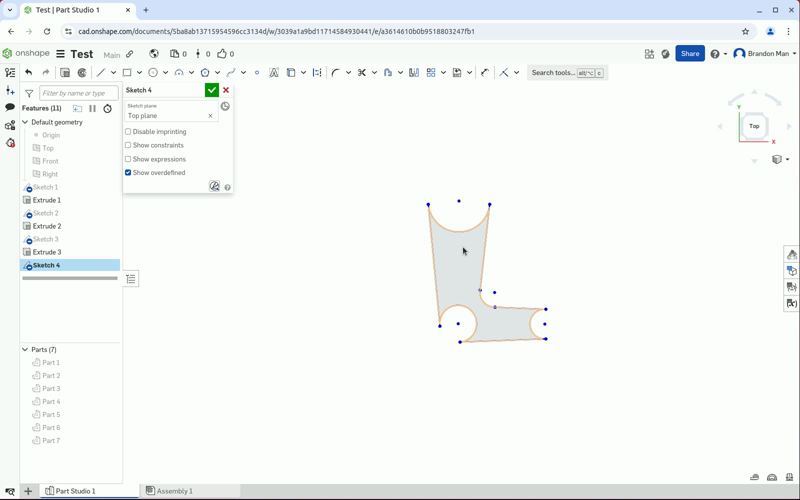
scroll(6)
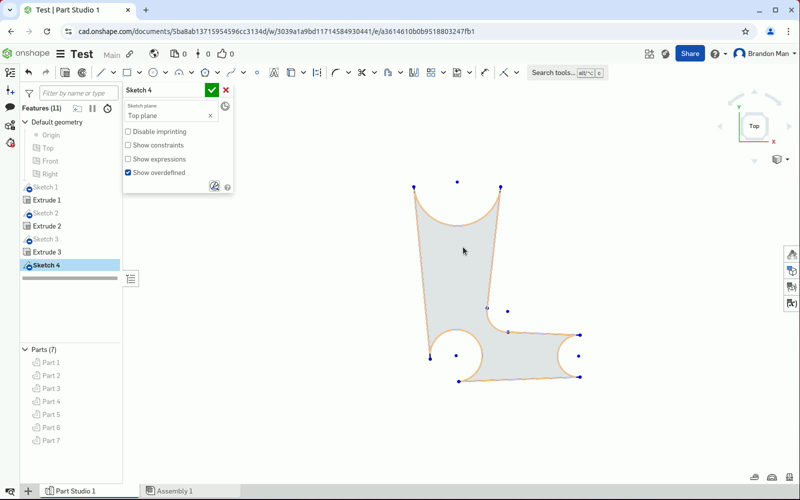
scroll(6)
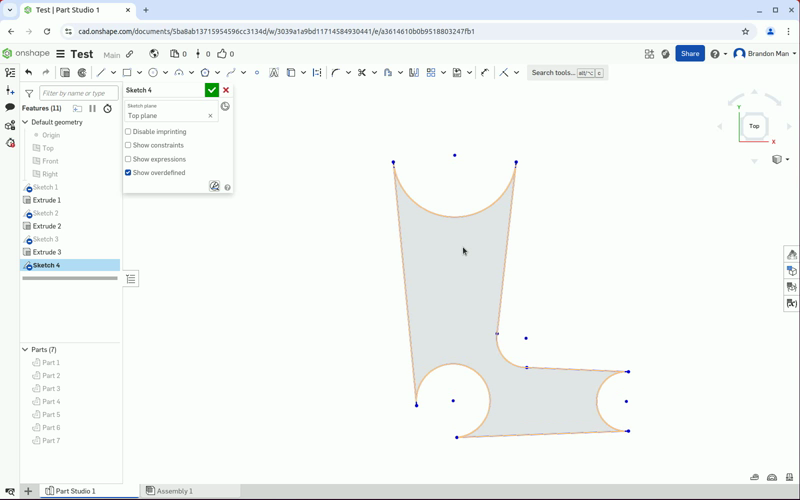
scroll(6)
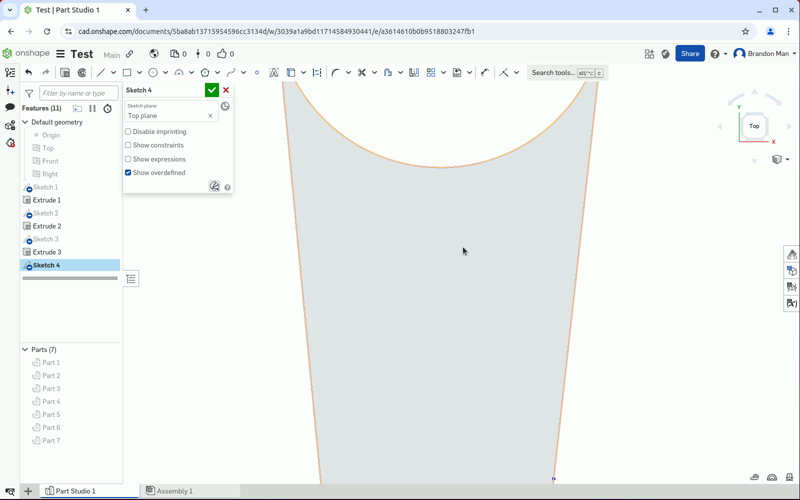
click(463, 246)
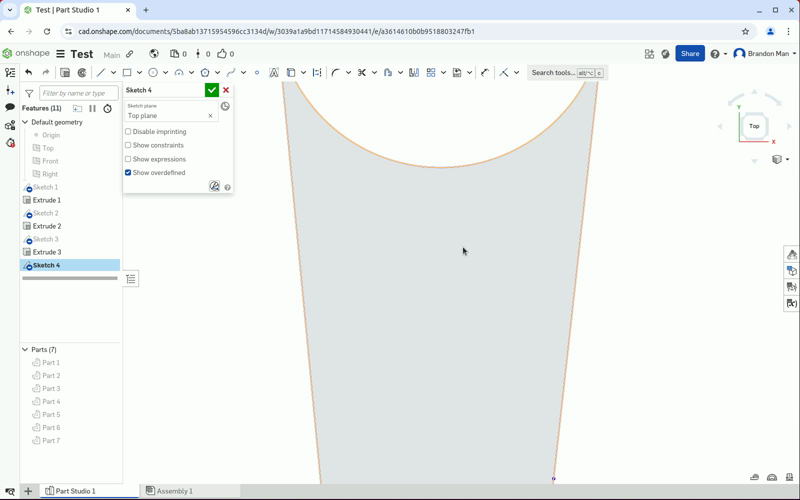
scroll(-6)
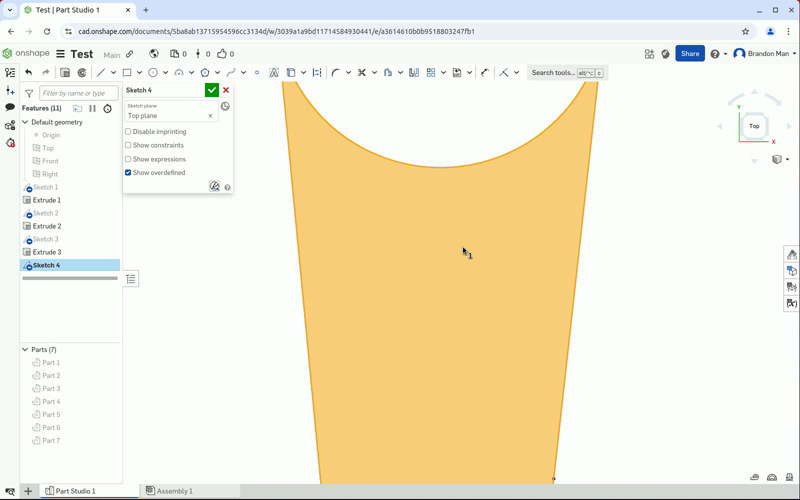
scroll(-6)
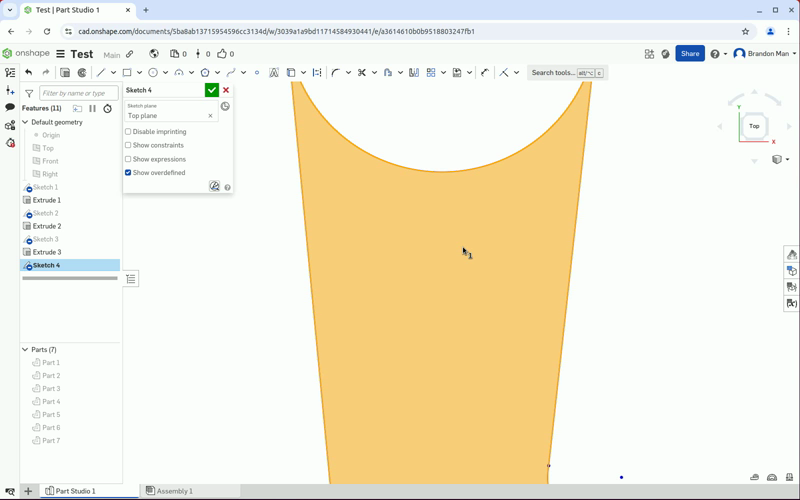
scroll(-6)
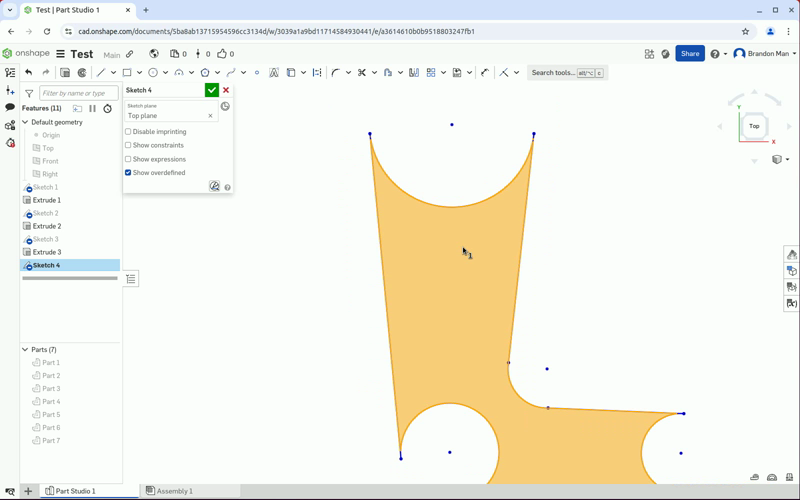
scroll(-6)
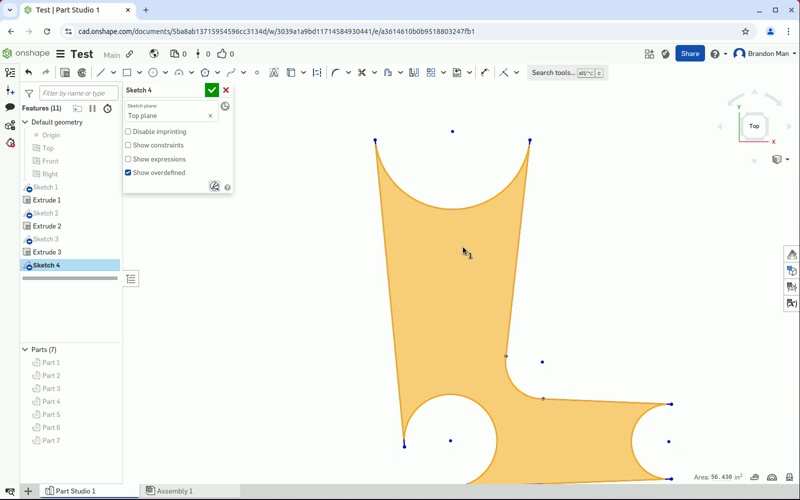
scroll(-6)
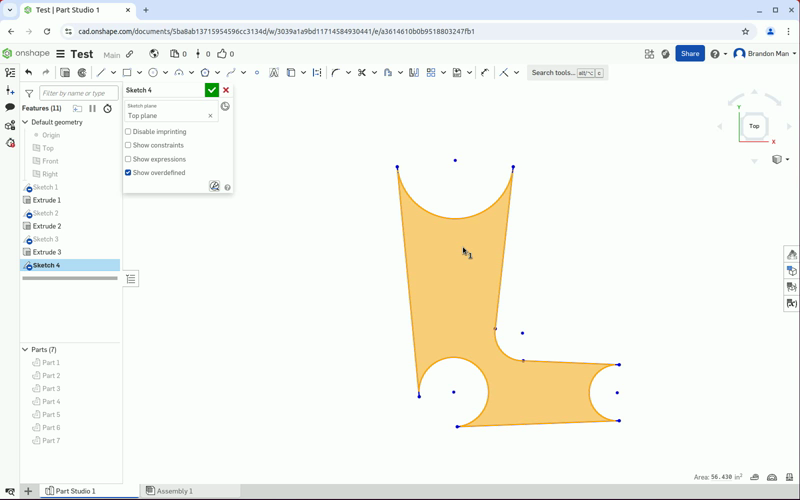
scroll(-6)
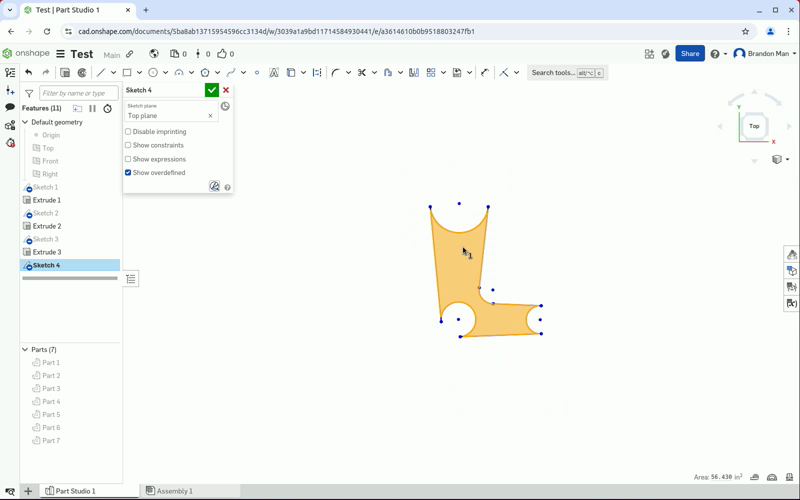
scroll(-6)
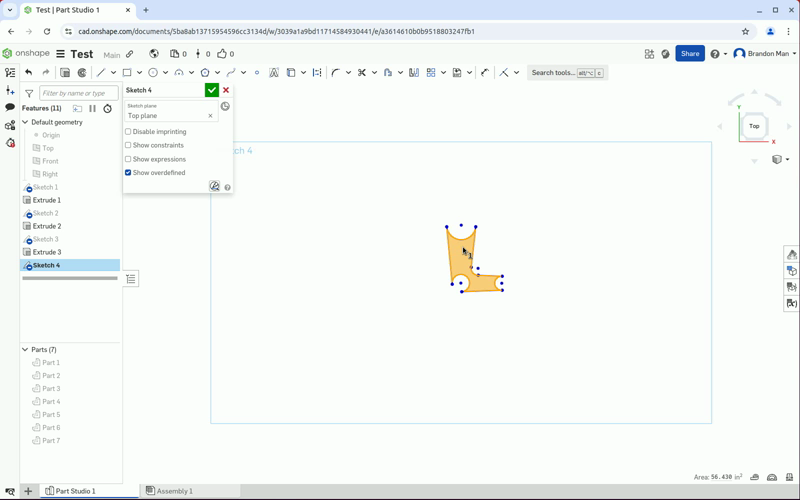
mouse_move(73, 352)
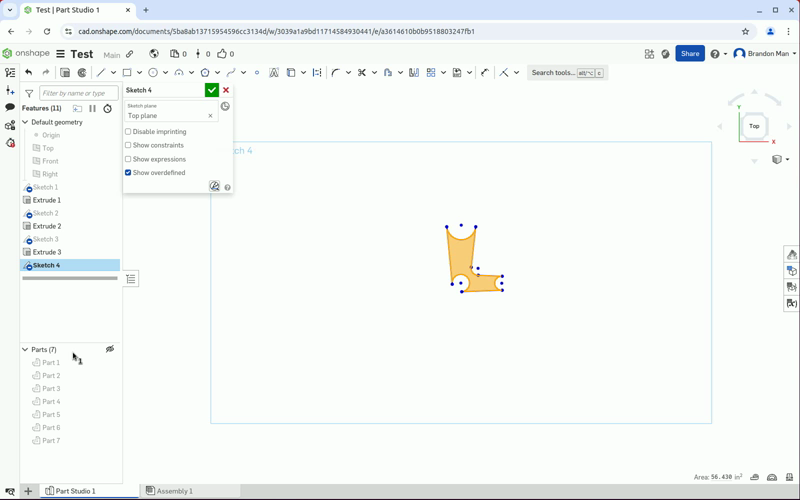
key(shift+y)
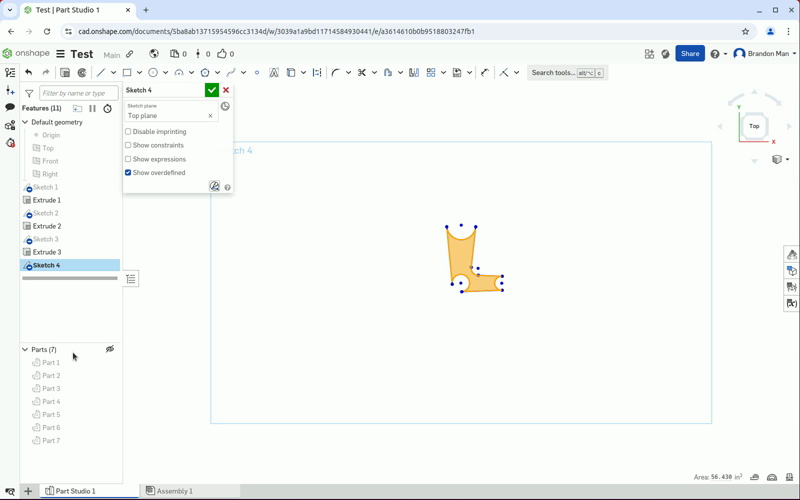
key(shift+e)
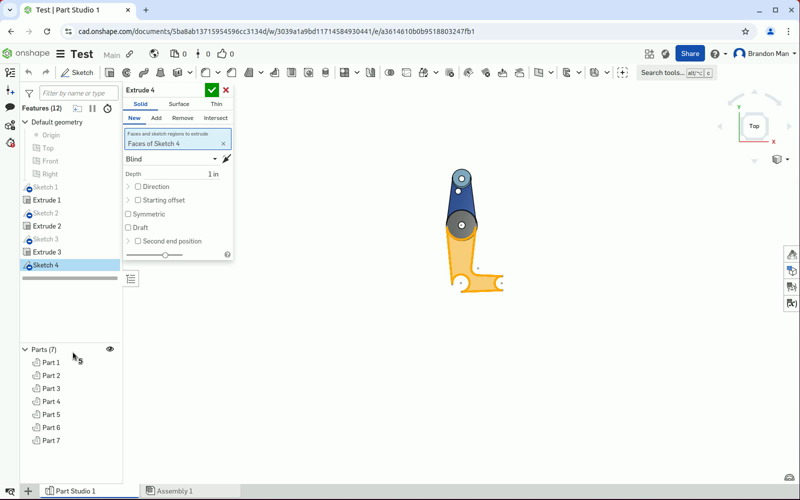
mouse_move(143, 106)
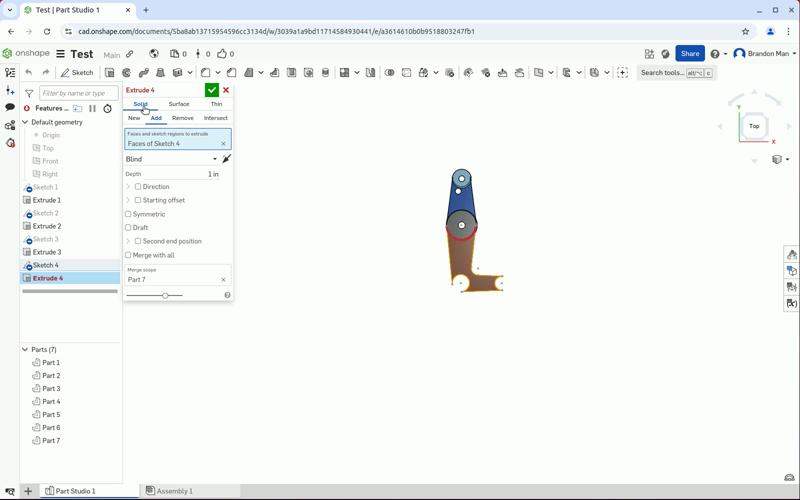
click(143, 106)
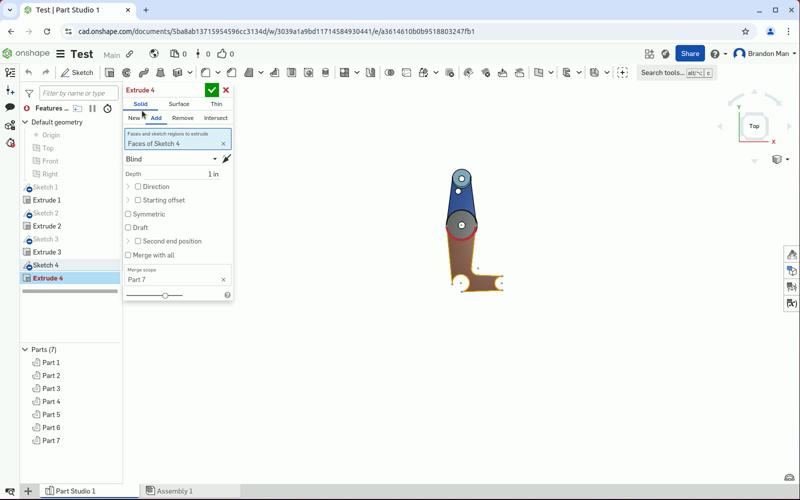
mouse_move(137, 120)
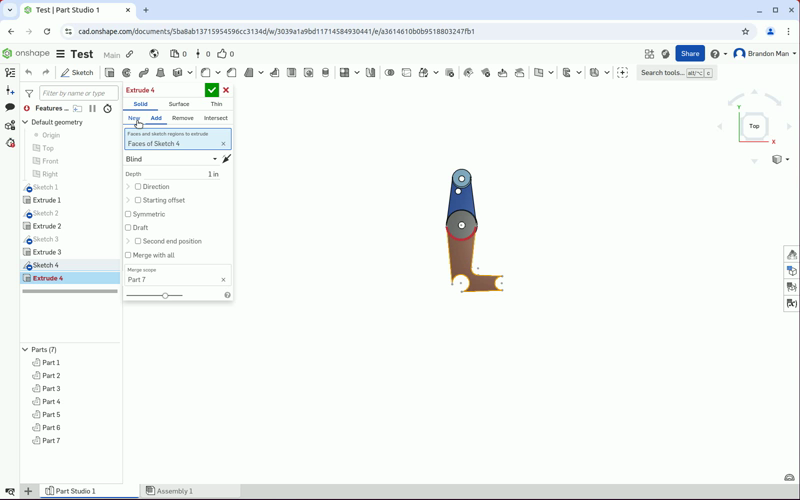
click(137, 120)
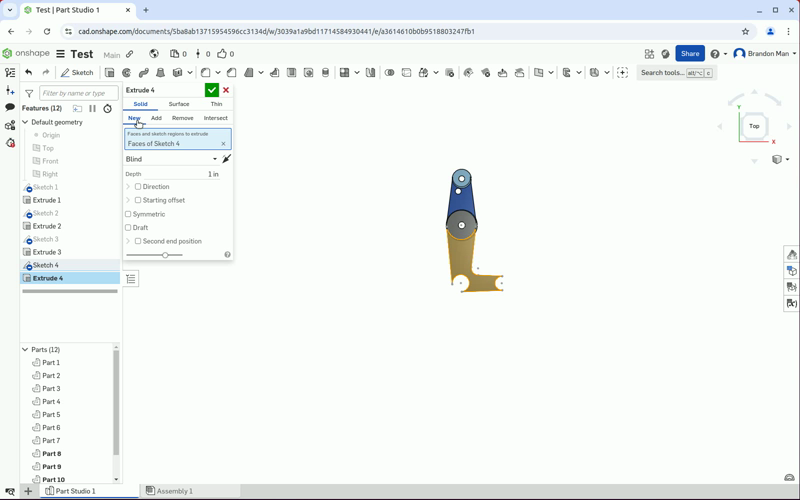
key(tab, 4)
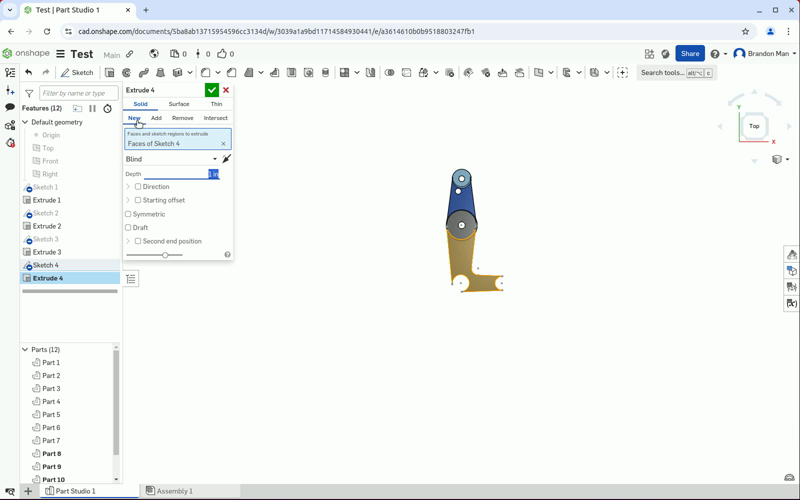
text(0.481)
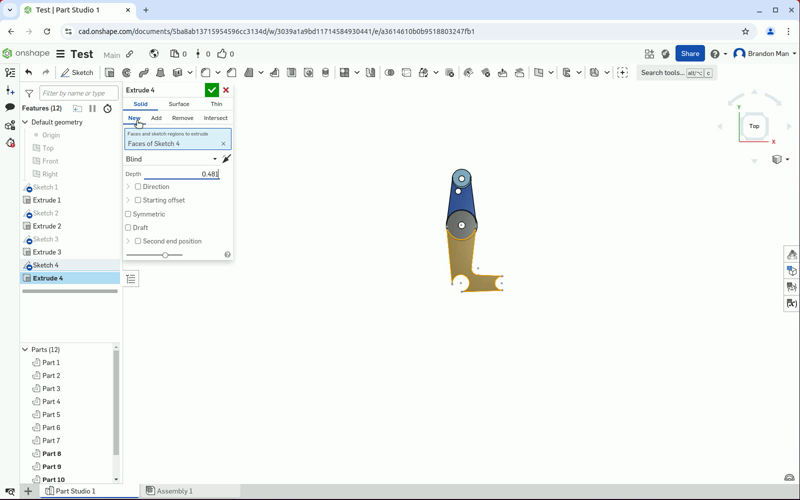
key(enter)
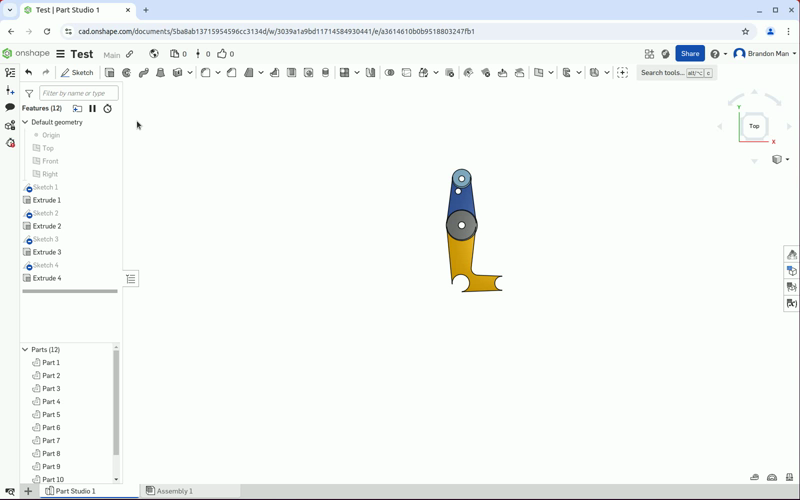
key(shift+h)
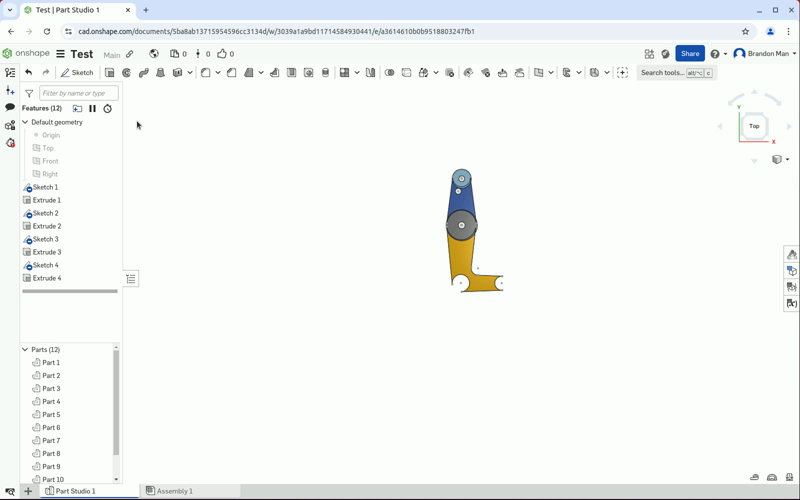
key(shift+h)
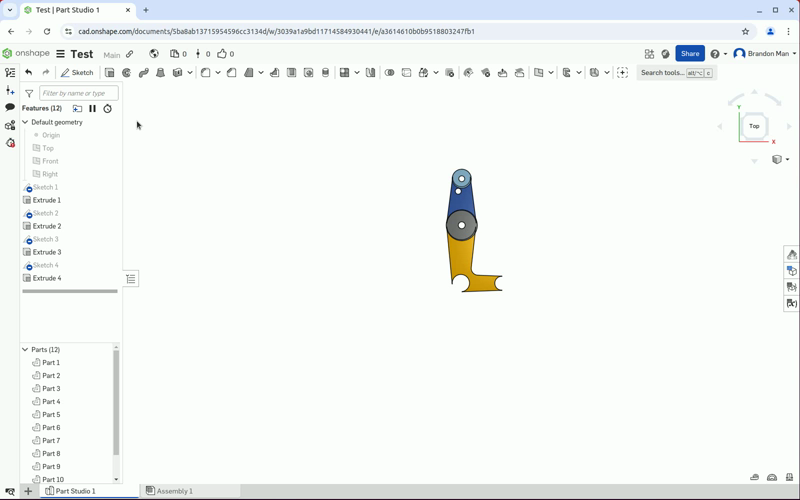
mouse_move(73, 189)
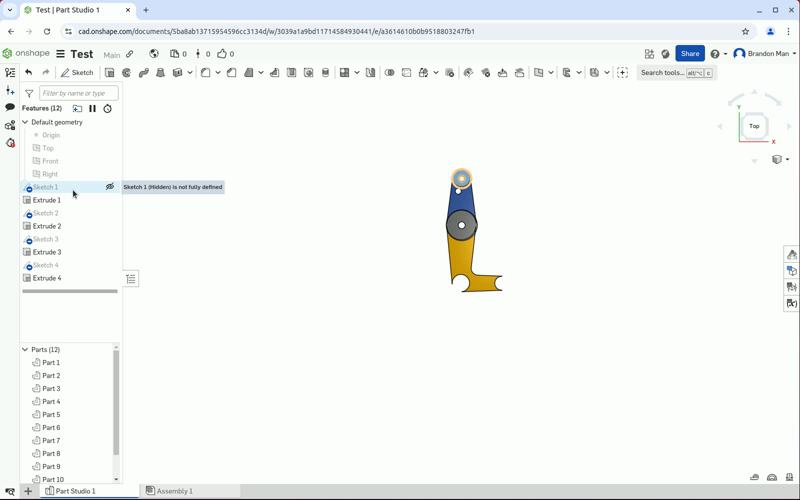
click(73, 189)
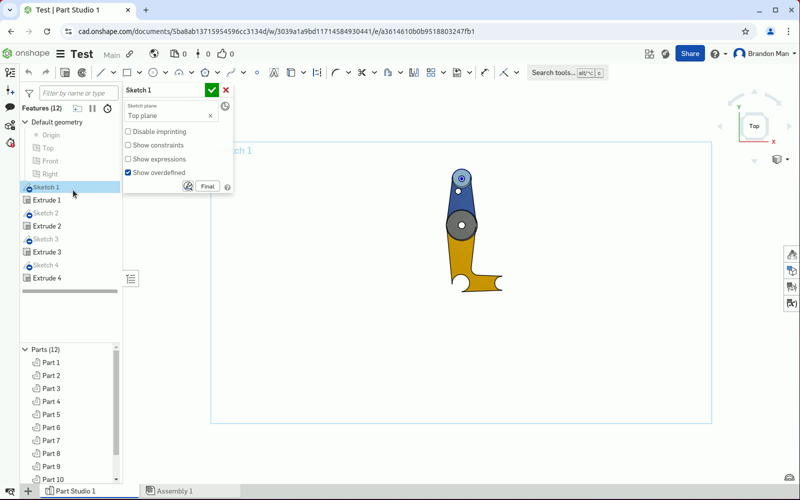
mouse_move(229, 92)
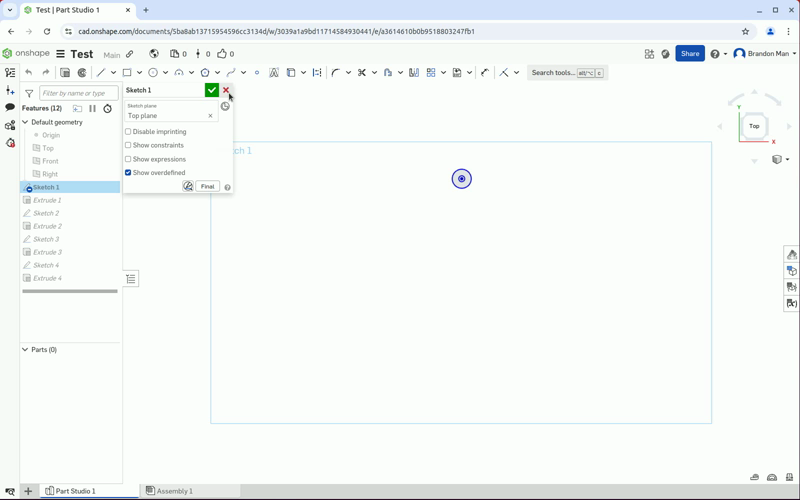
click(229, 92)
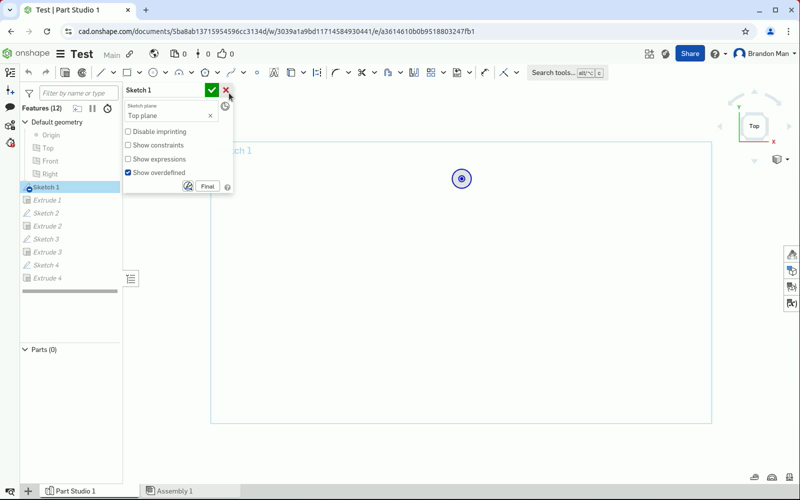
key(shift+s)
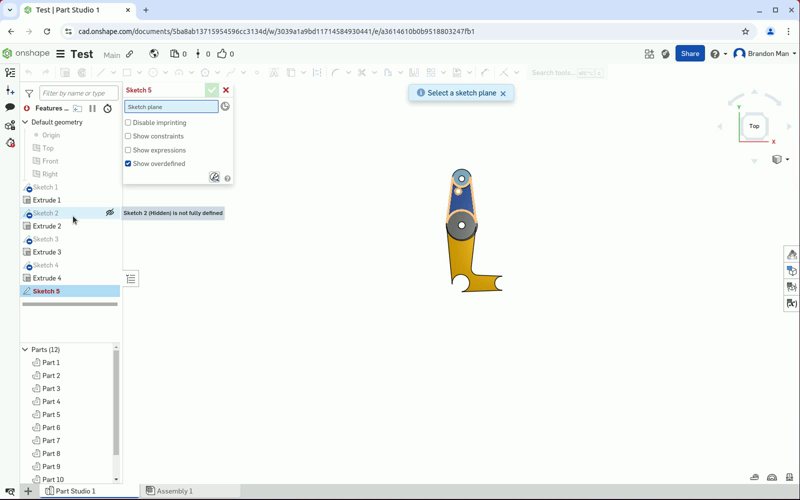
scroll(3)
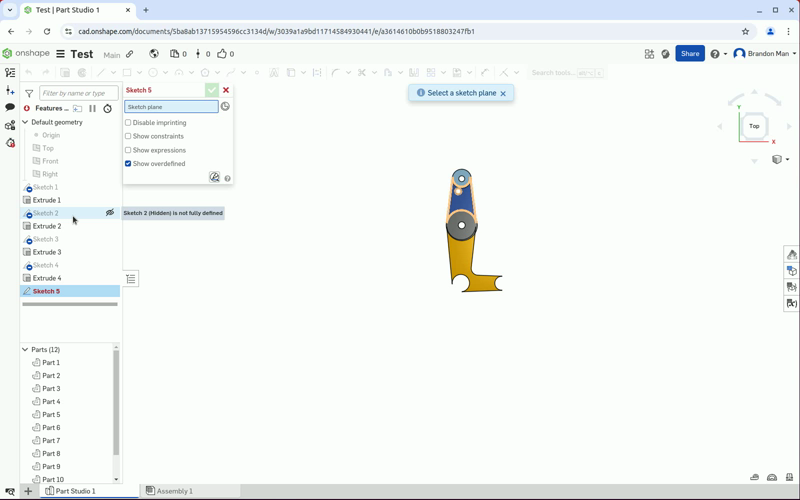
mouse_move(73, 150)
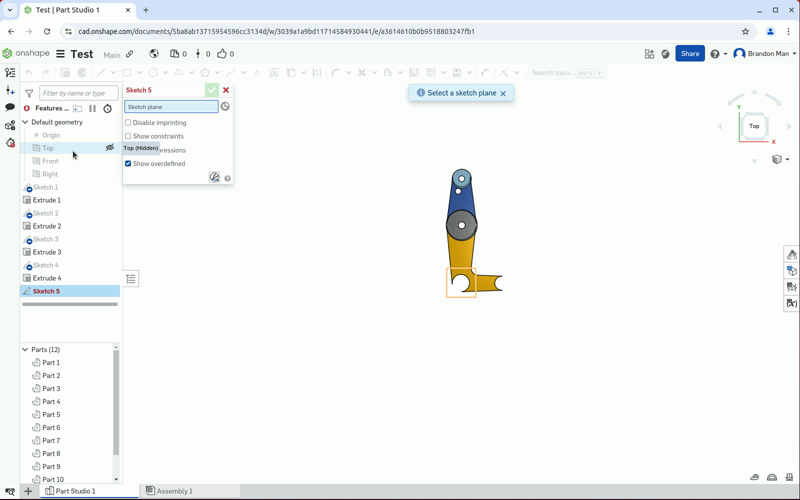
click(73, 150)
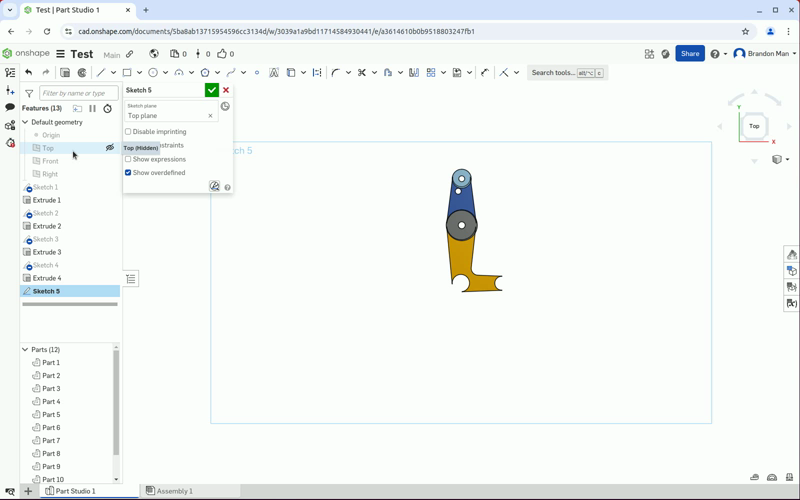
mouse_move(69, 352)
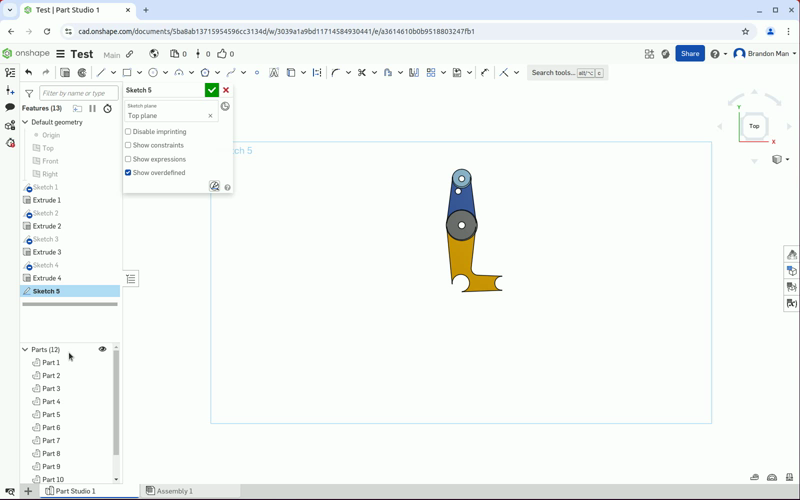
key(y)
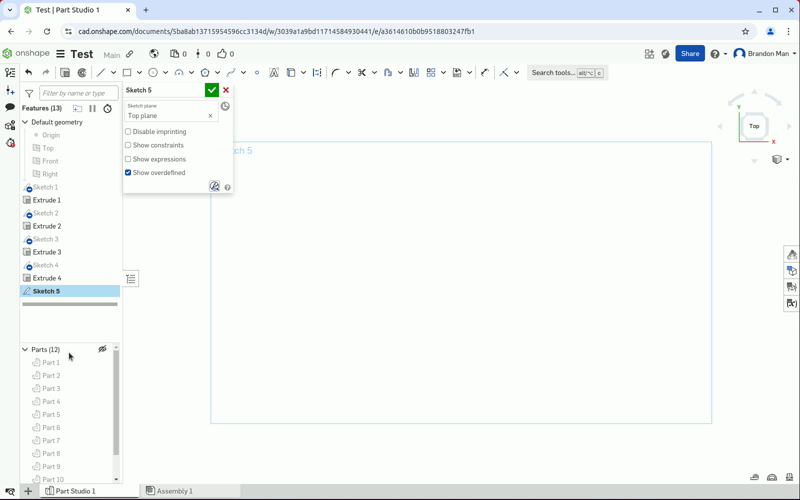
key(l)
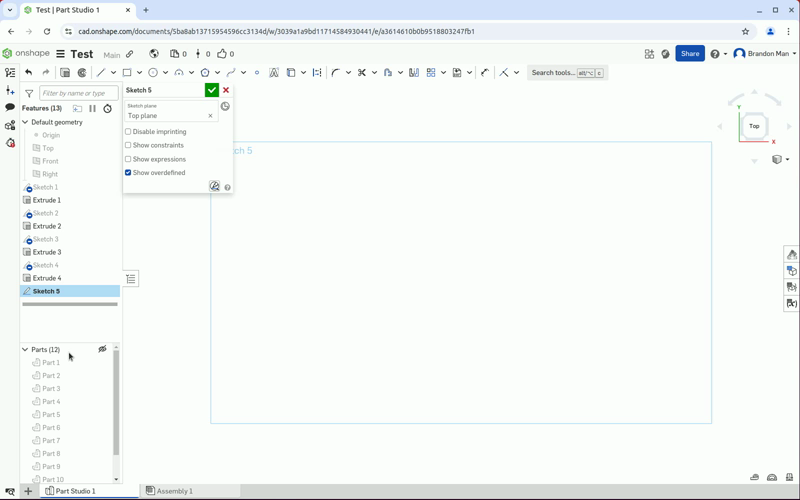
key_down(shift)
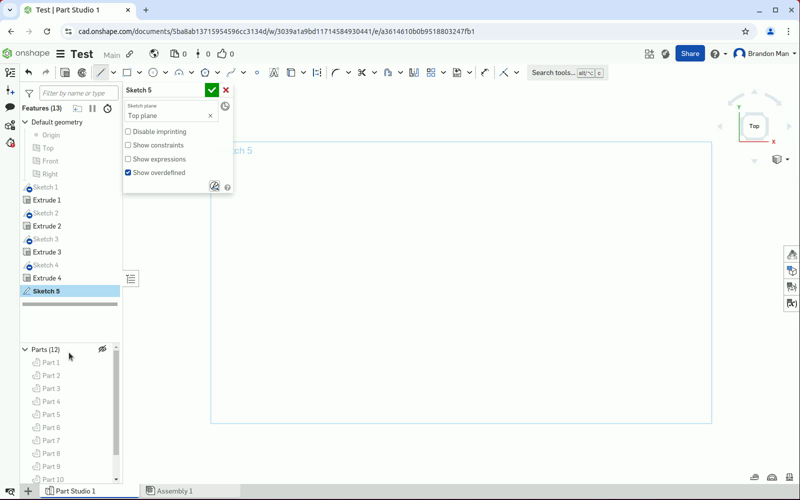
mouse_move(460, 291)
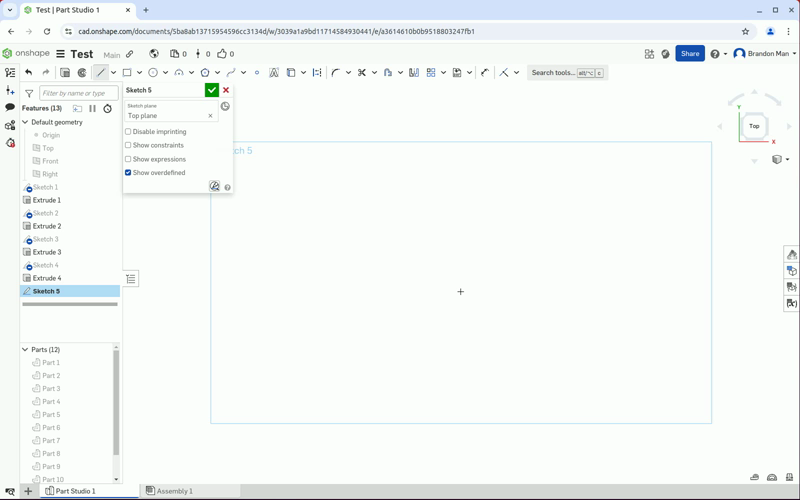
click(460, 291)
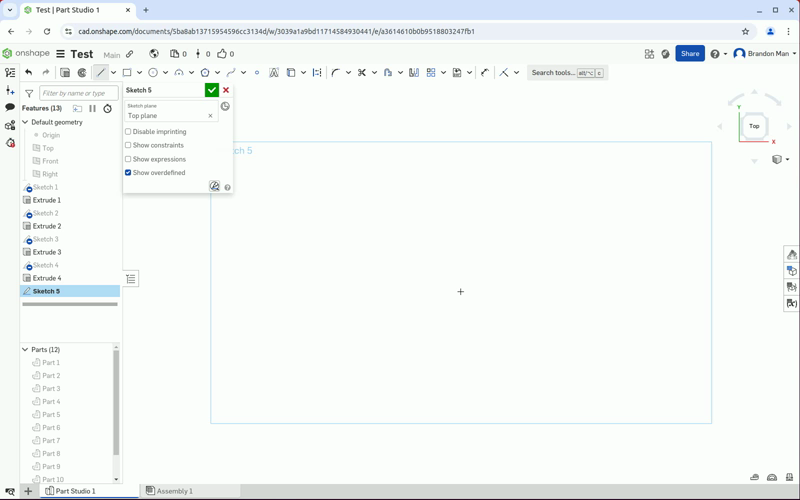
key_up(shift)
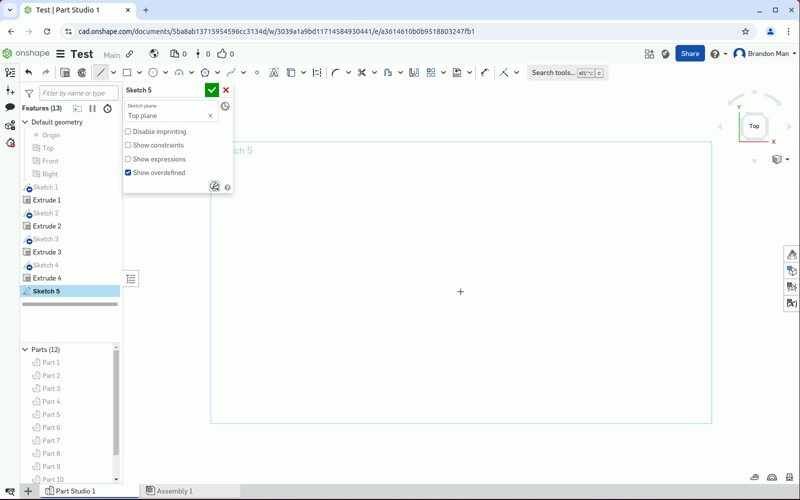
key_down(shift)
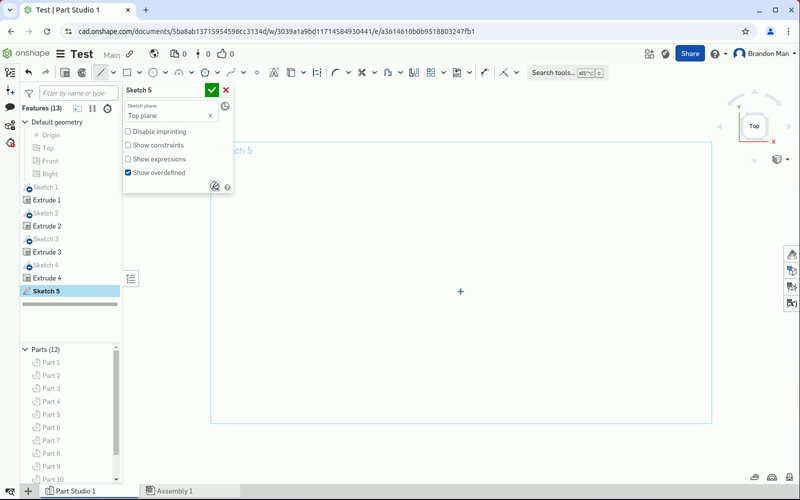
mouse_move(490, 291)
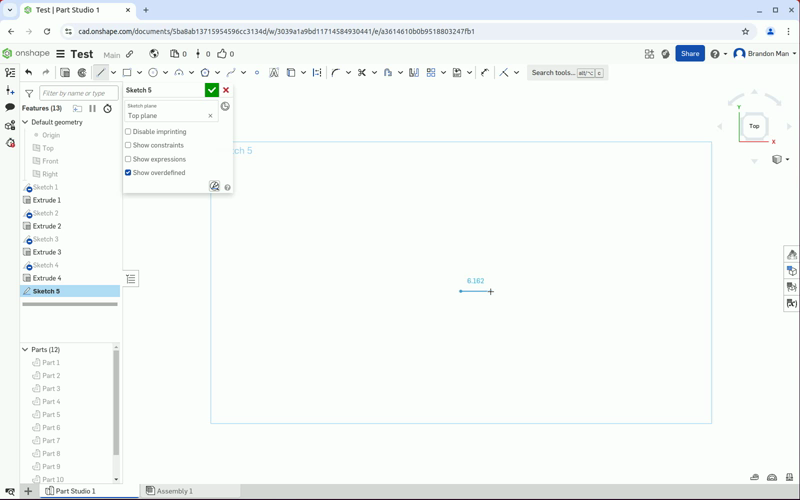
mouse_move(461, 291)
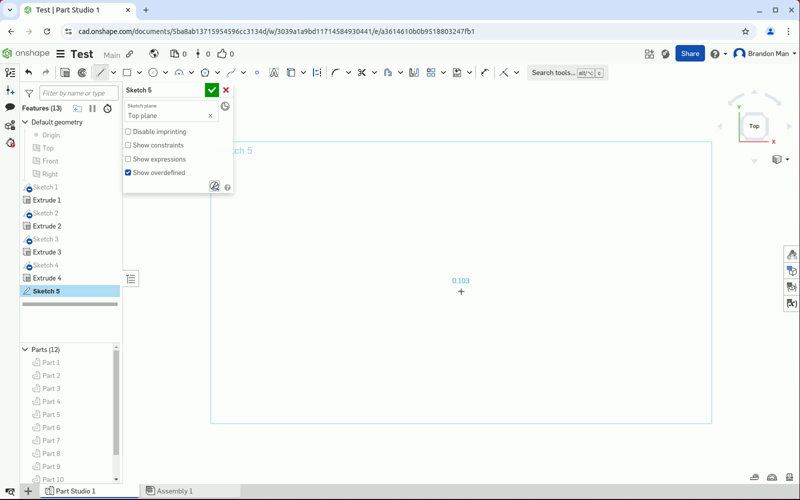
scroll(6)
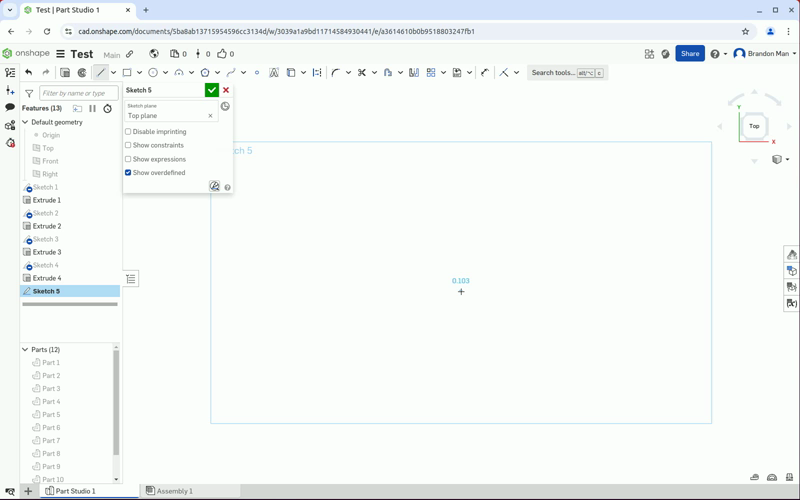
scroll(6)
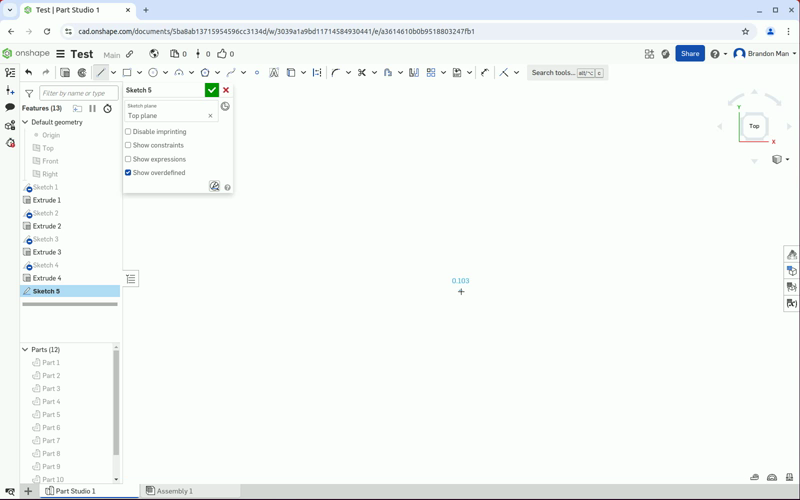
scroll(6)
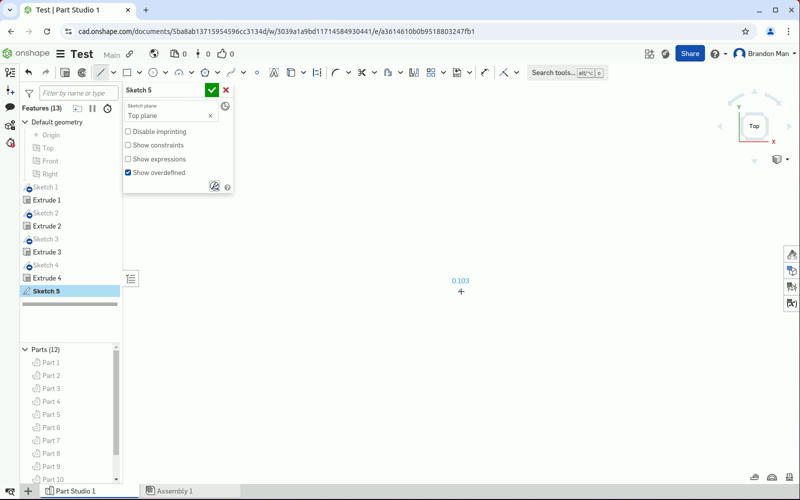
scroll(6)
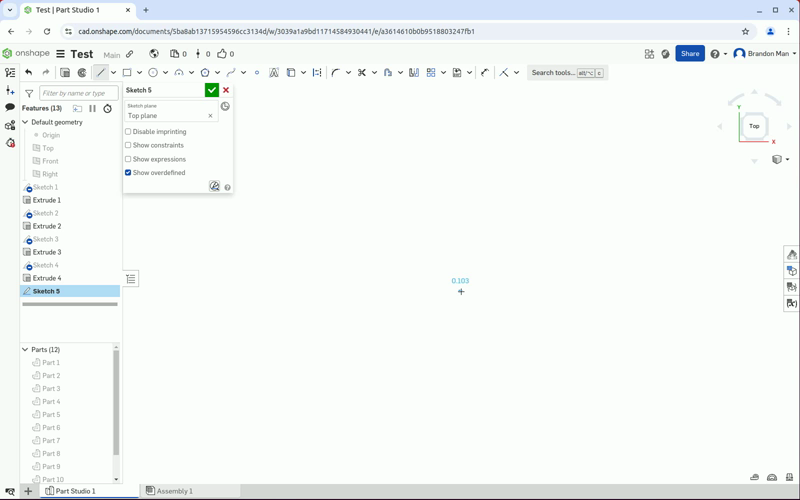
scroll(6)
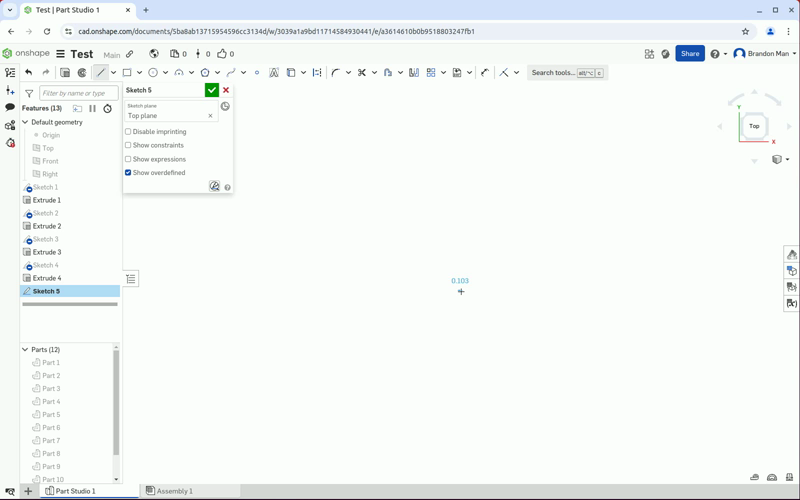
scroll(6)
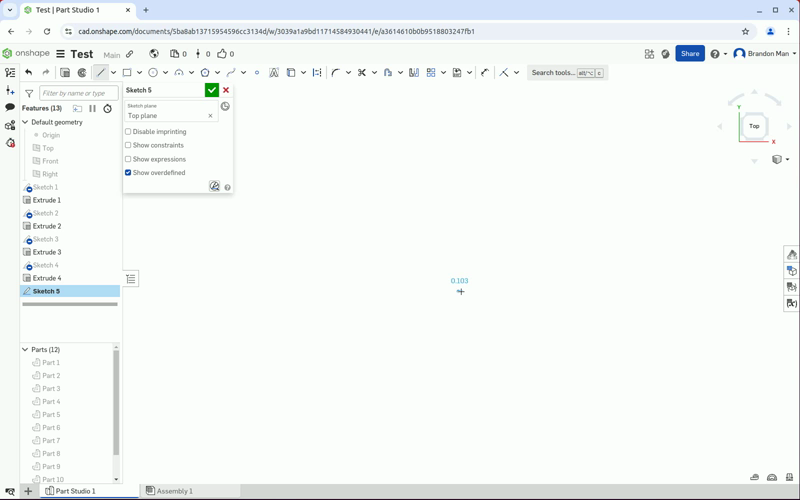
scroll(6)
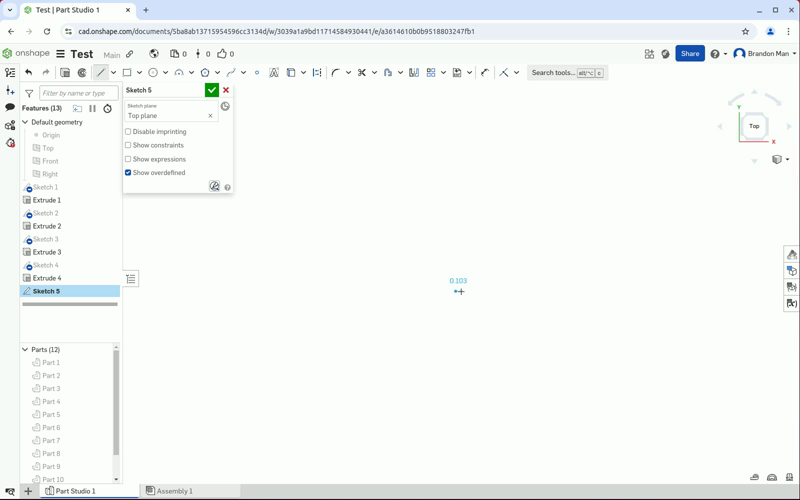
click(461, 291)
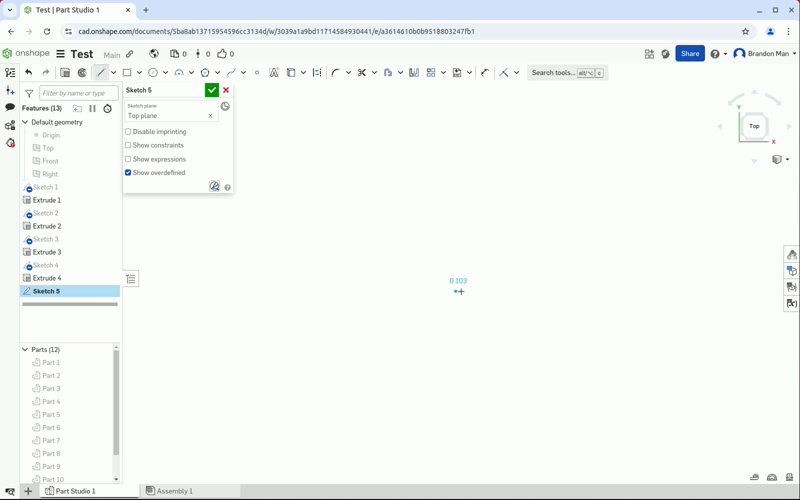
scroll(-6)
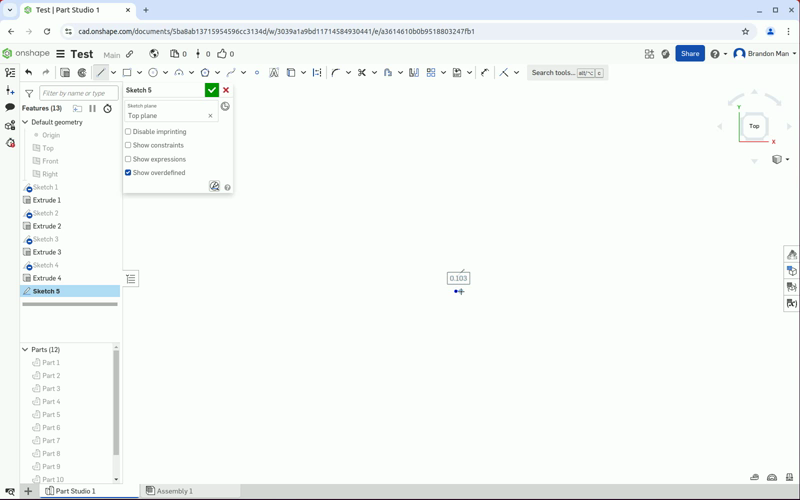
scroll(-6)
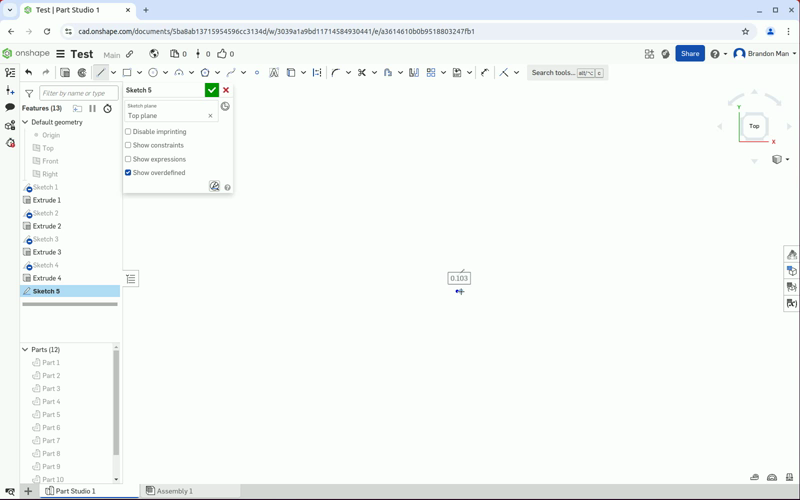
scroll(-6)
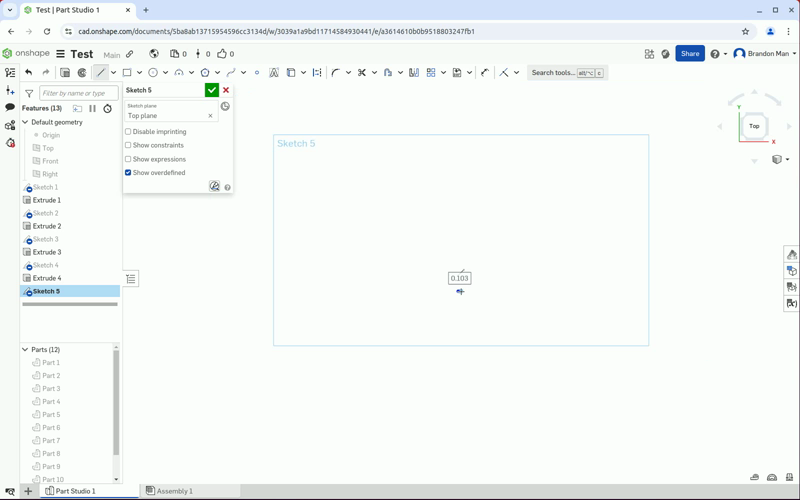
scroll(-6)
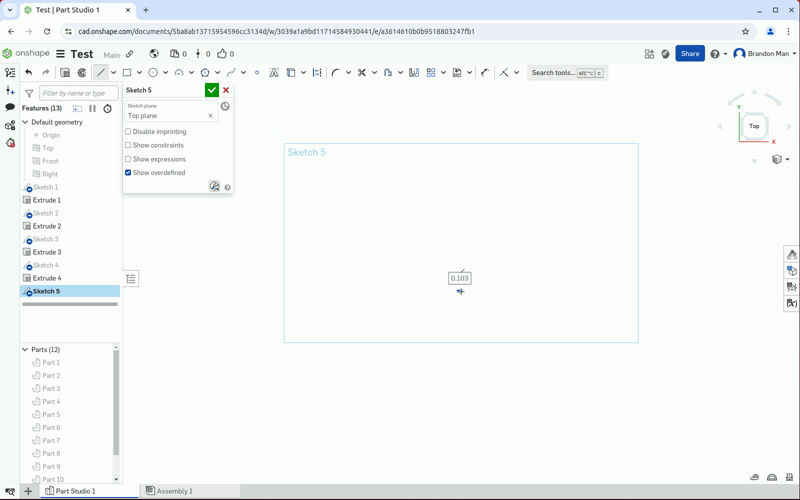
scroll(-6)
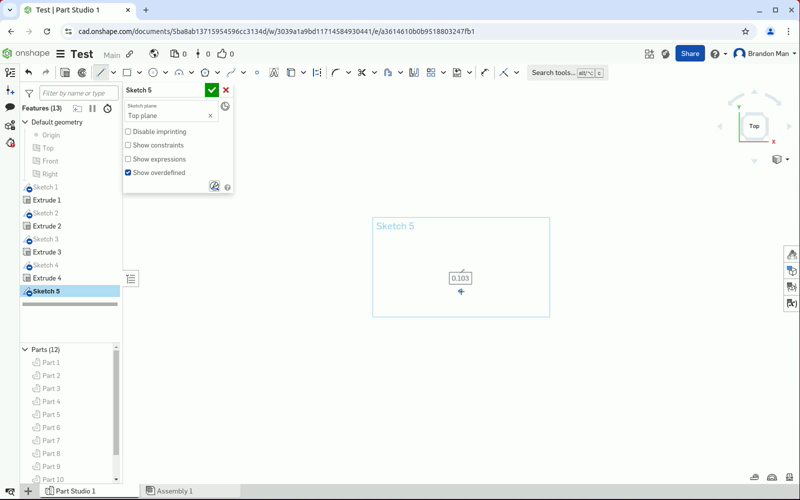
scroll(-6)
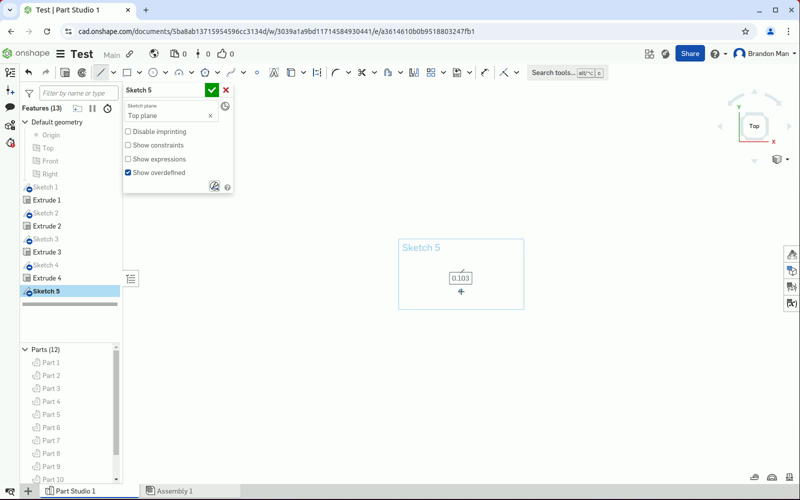
scroll(-6)
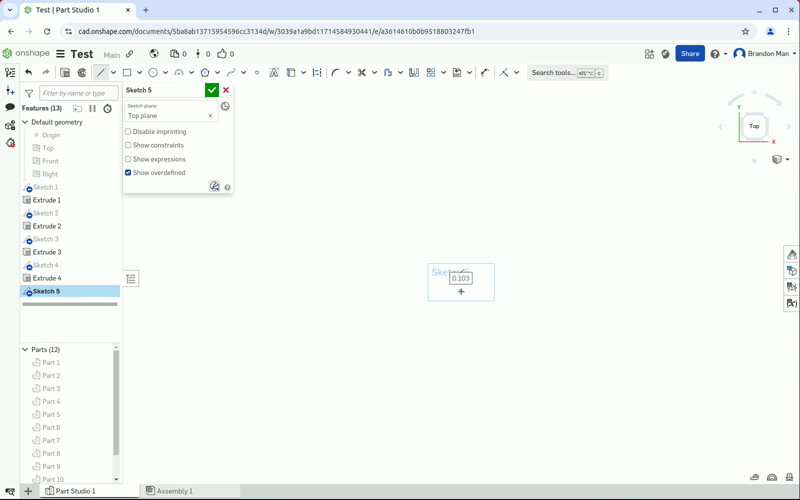
key_up(shift)
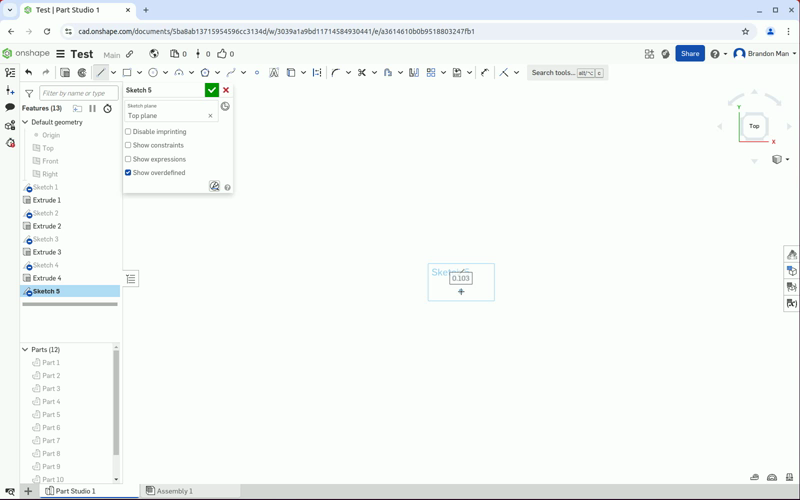
key(esc)
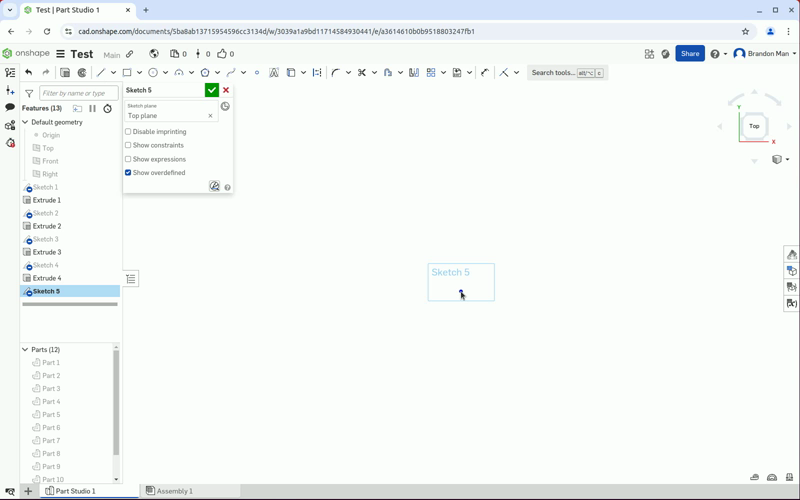
key(a)
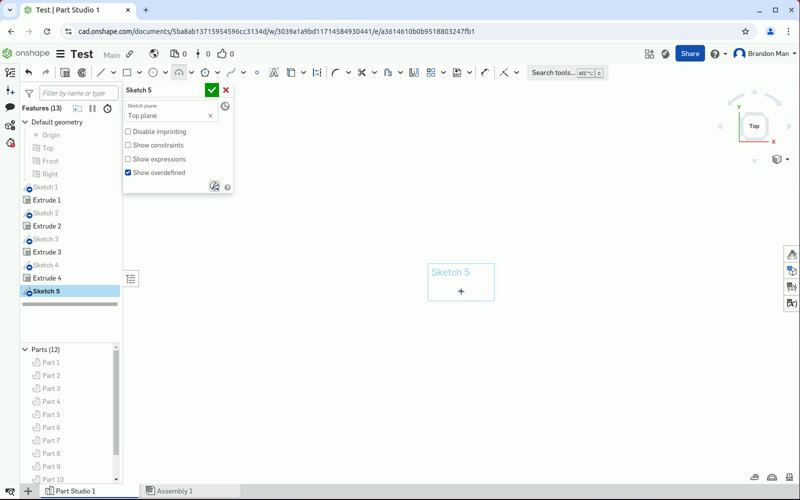
mouse_move(461, 291)
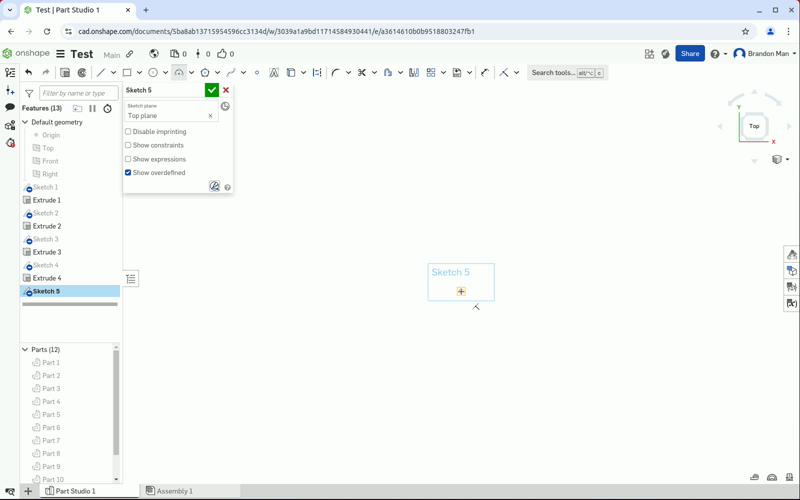
scroll(6)
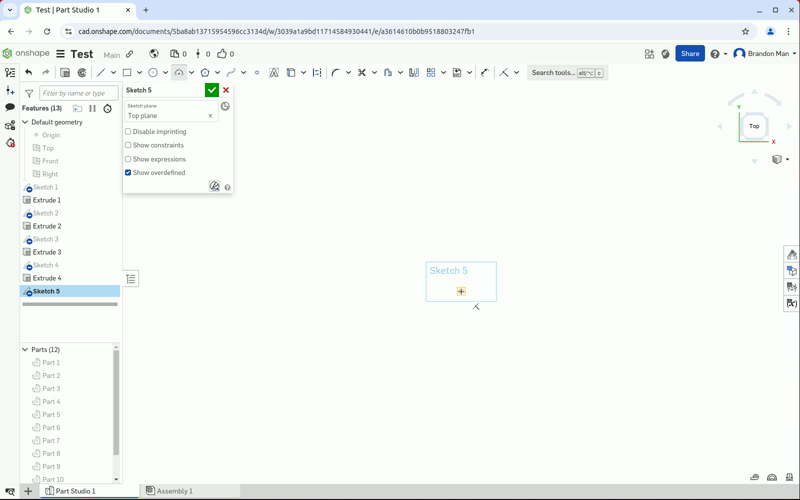
scroll(6)
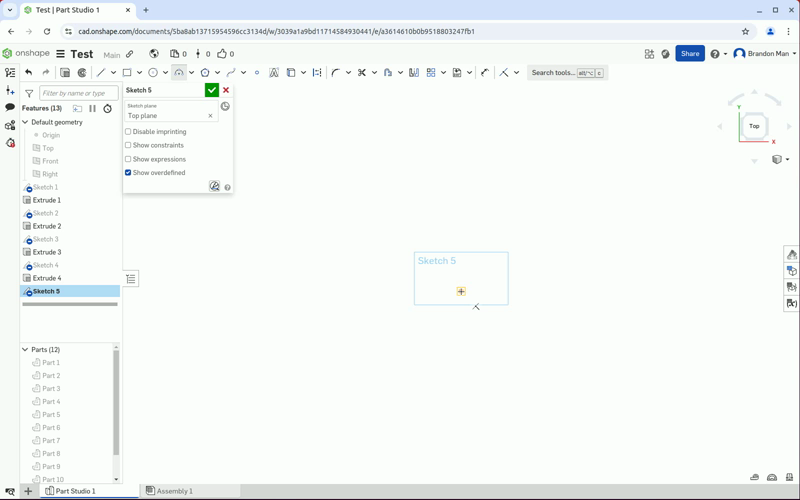
scroll(6)
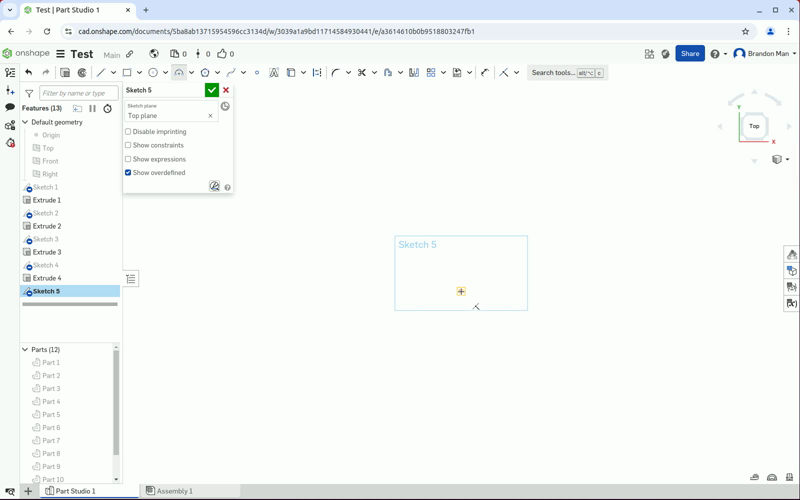
scroll(6)
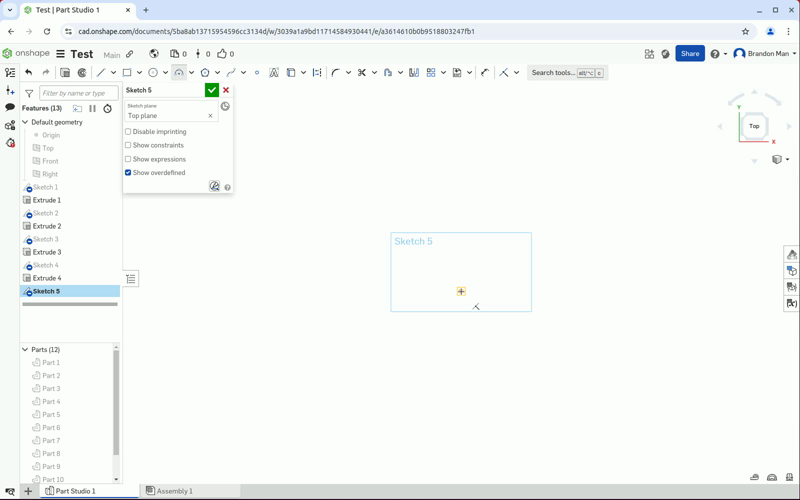
scroll(6)
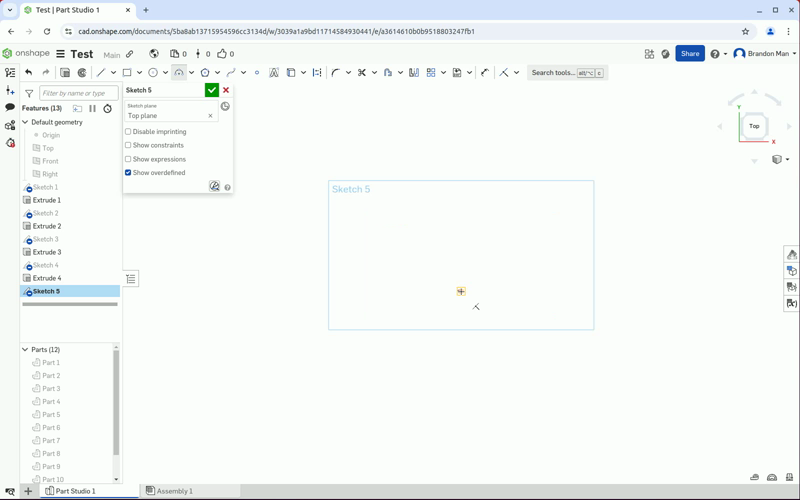
scroll(6)
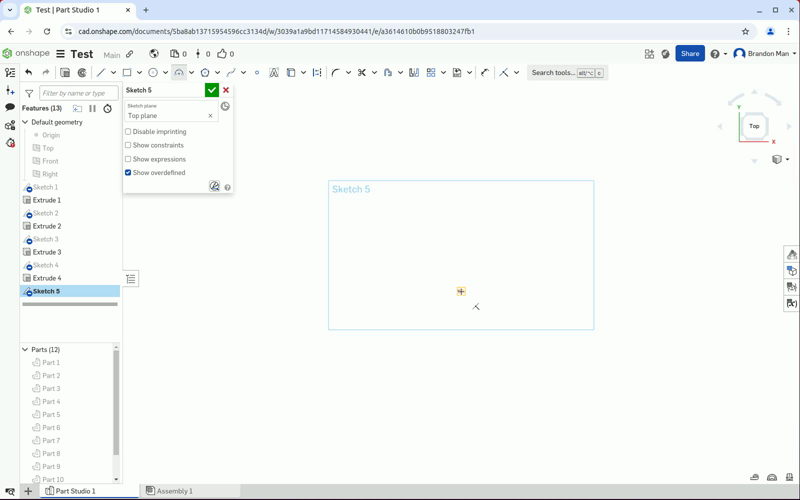
scroll(6)
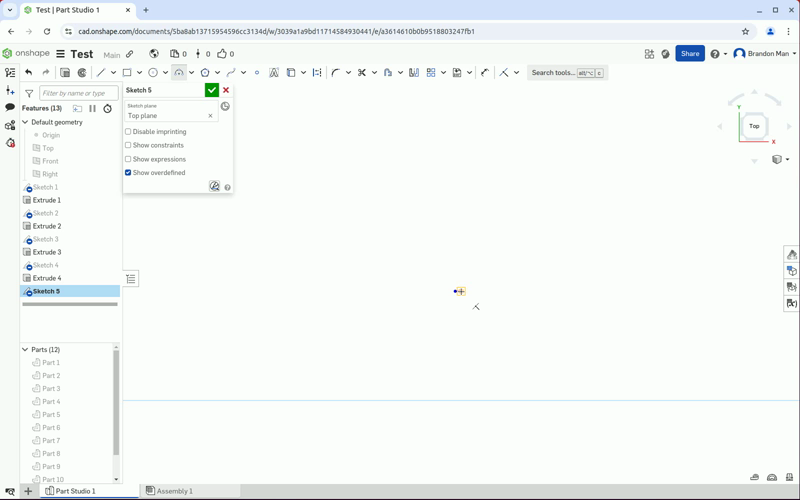
click(461, 291)
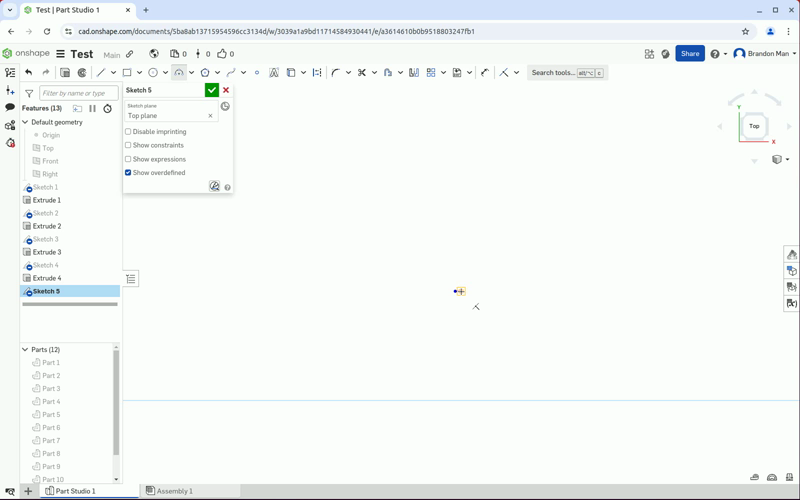
scroll(-6)
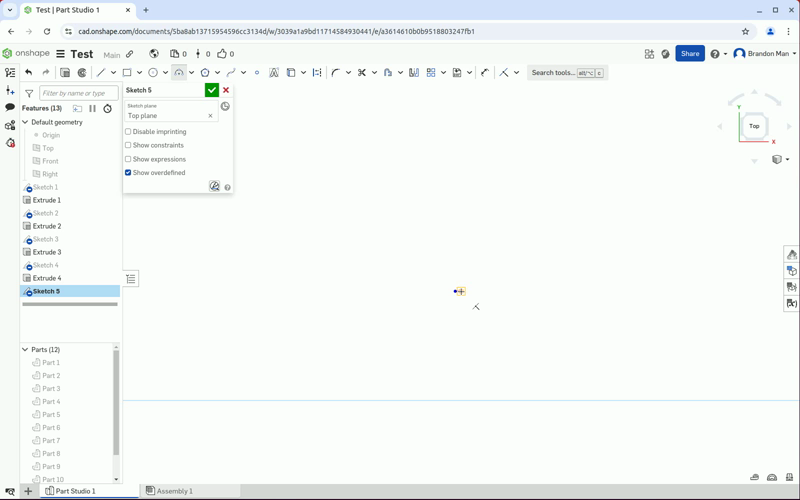
scroll(-6)
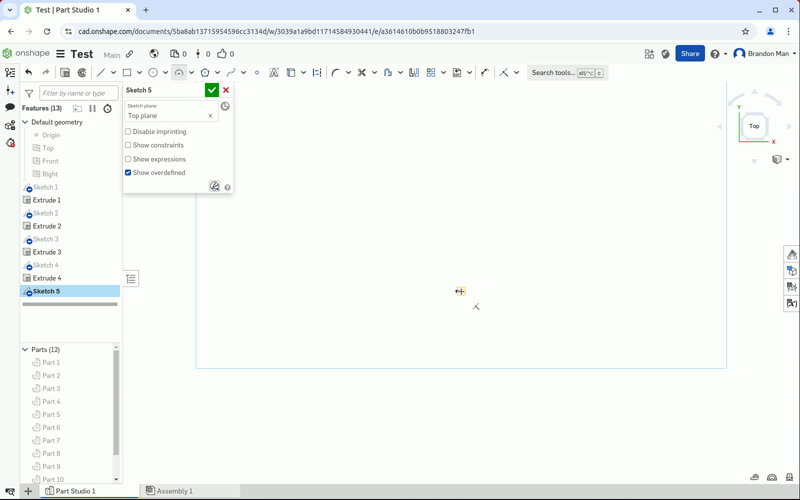
scroll(-6)
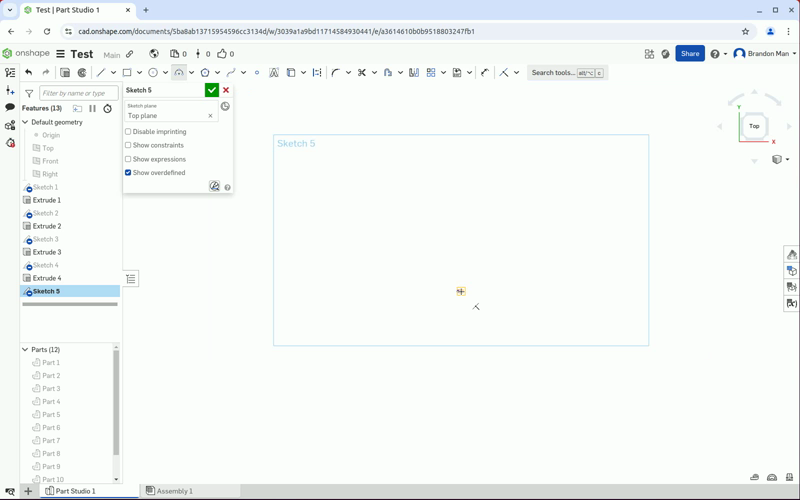
scroll(-6)
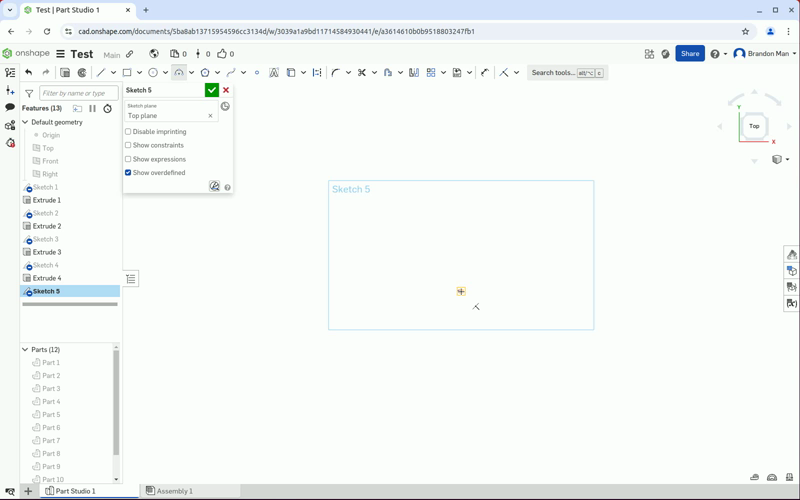
scroll(-6)
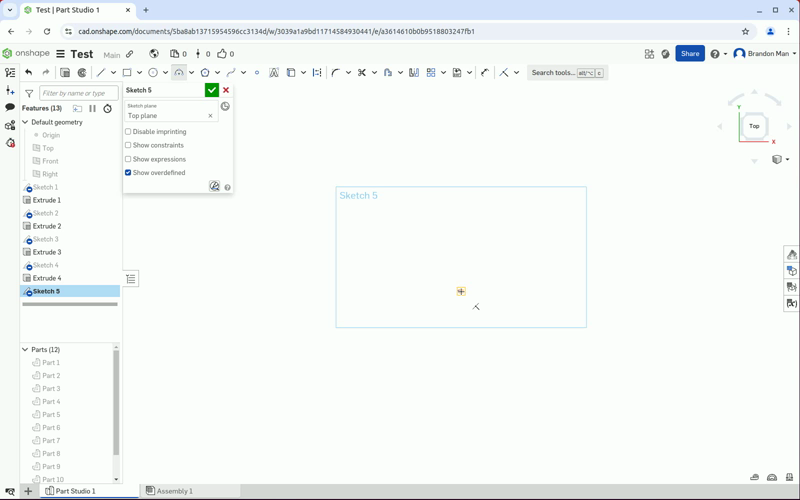
scroll(-6)
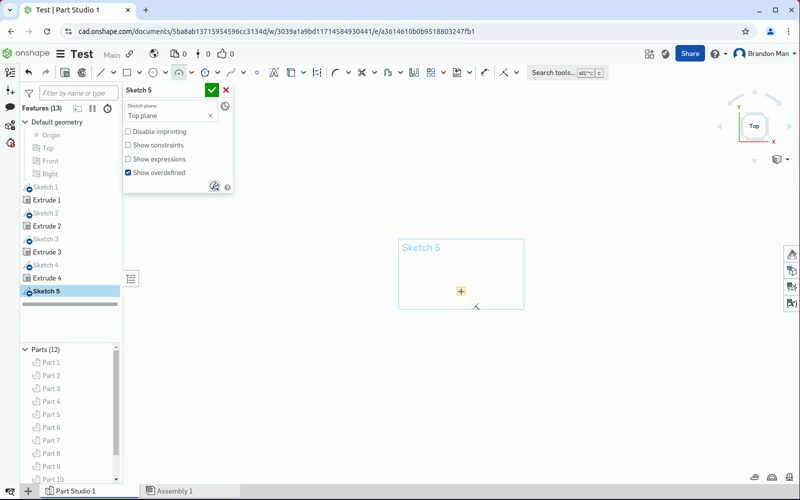
scroll(-6)
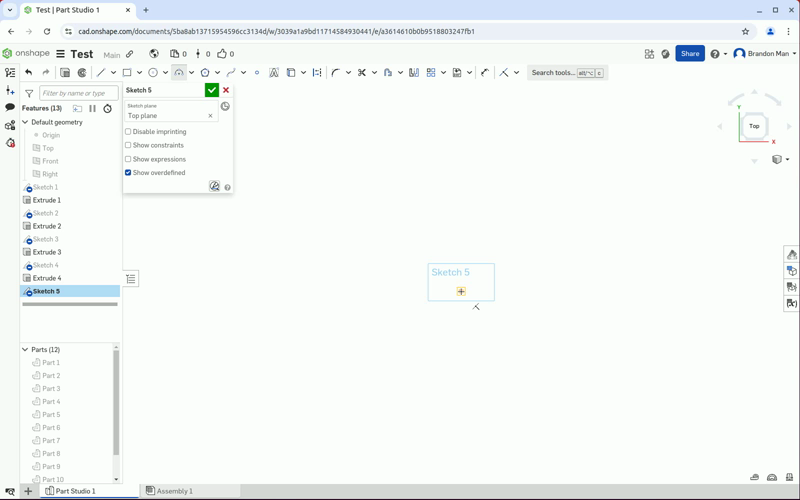
mouse_move(460, 291)
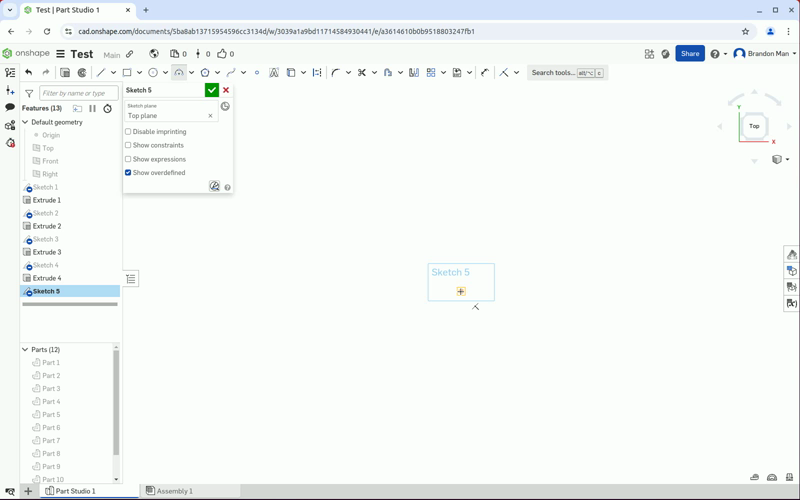
scroll(6)
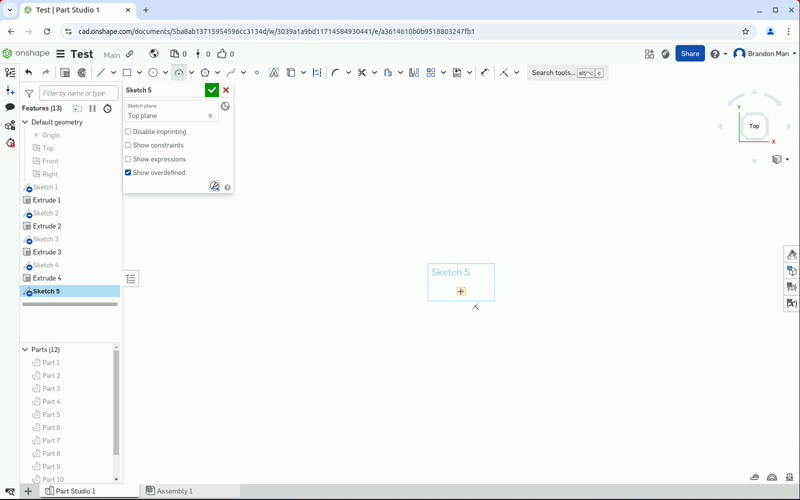
scroll(6)
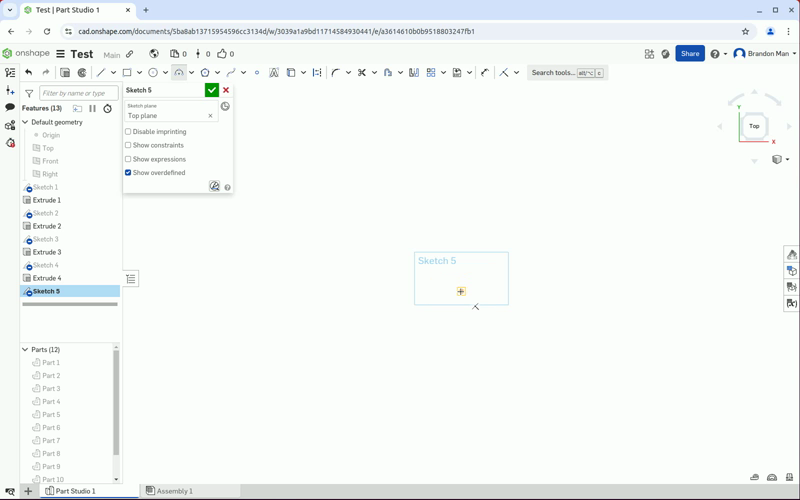
scroll(6)
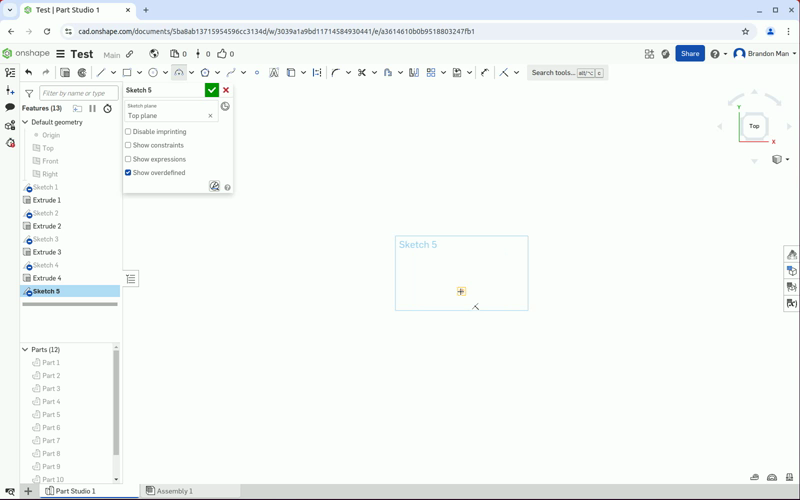
scroll(6)
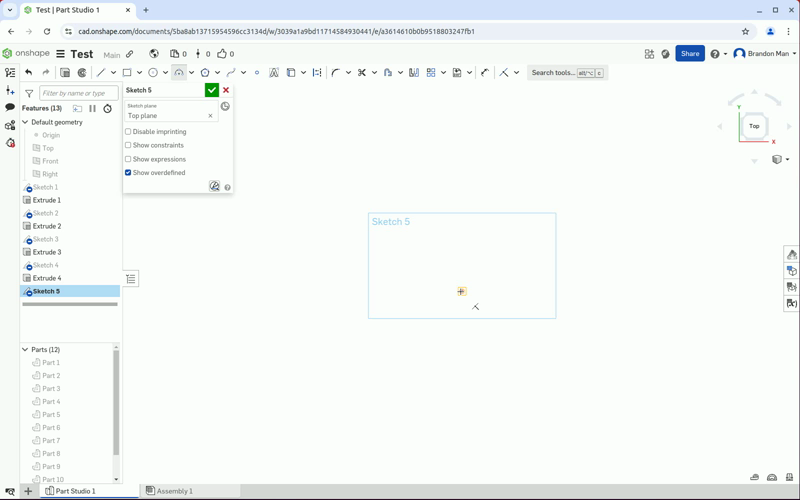
scroll(6)
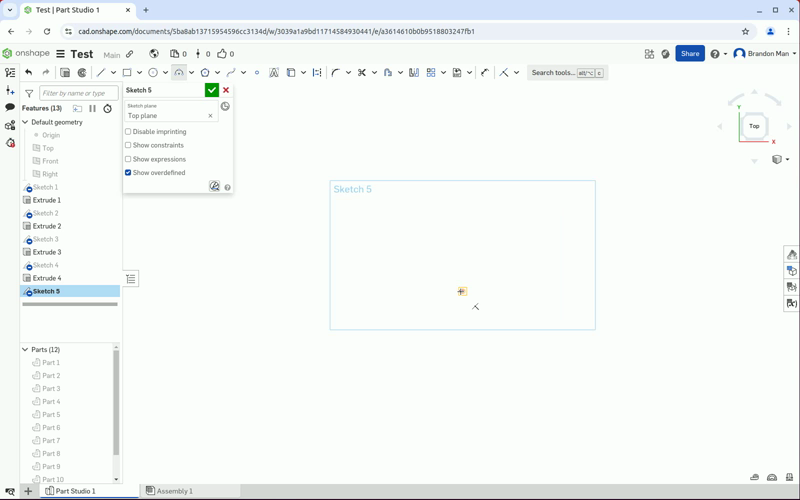
scroll(6)
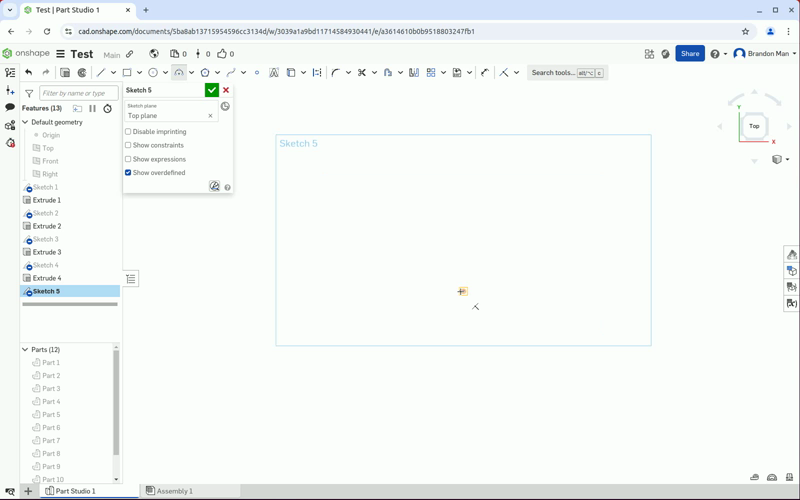
scroll(6)
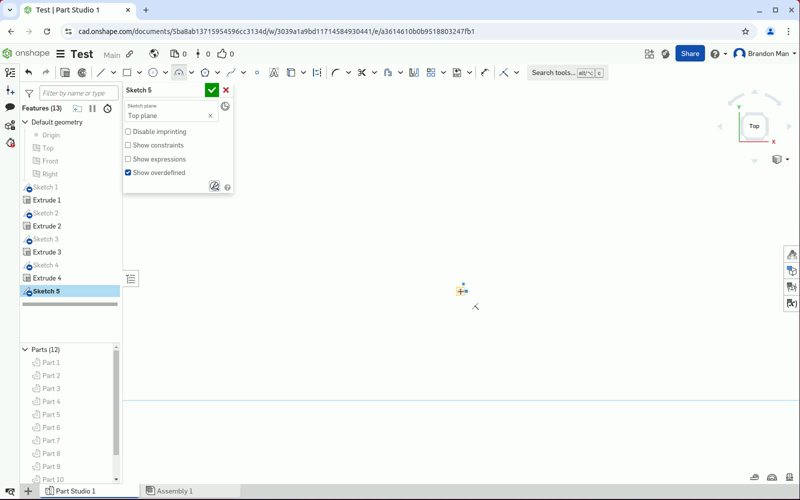
click(460, 291)
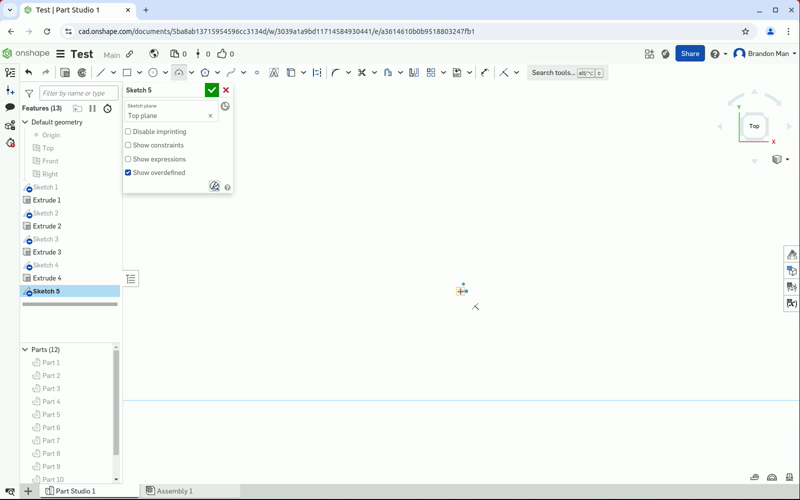
scroll(-6)
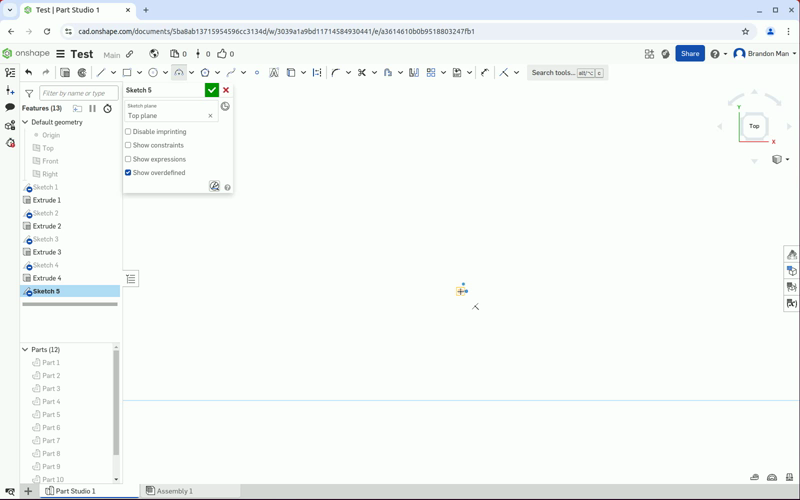
scroll(-6)
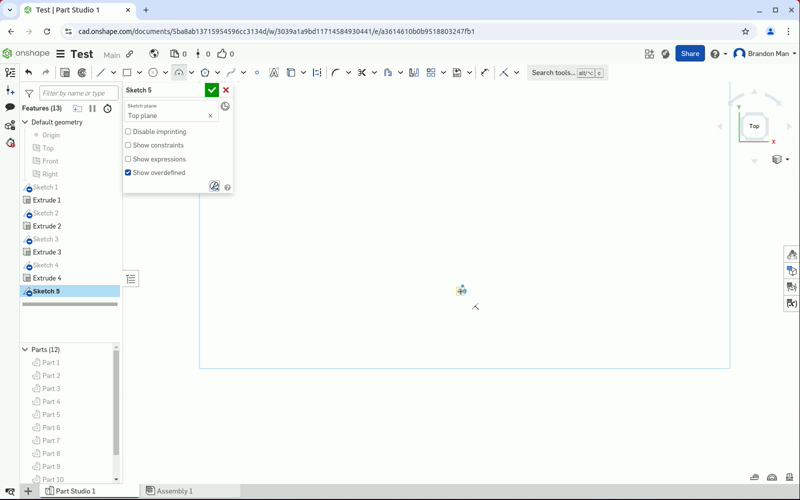
scroll(-6)
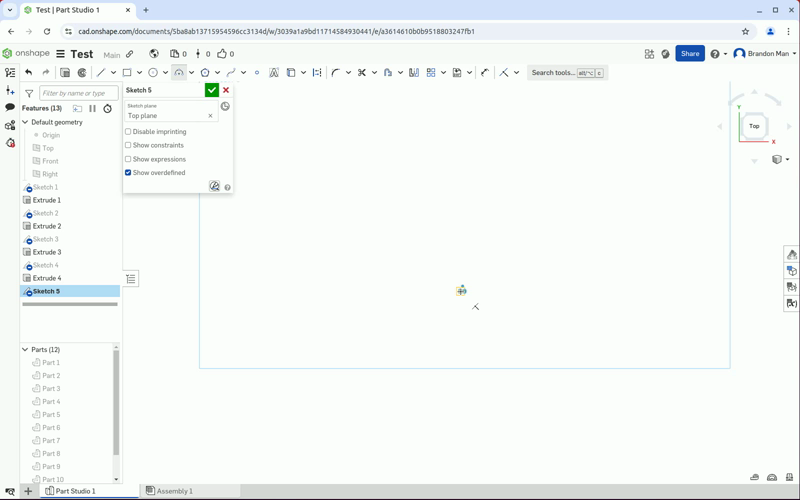
scroll(-6)
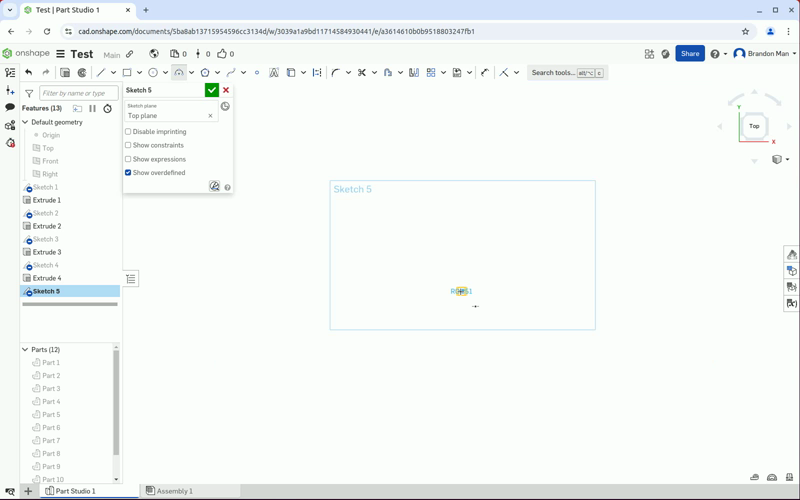
scroll(-6)
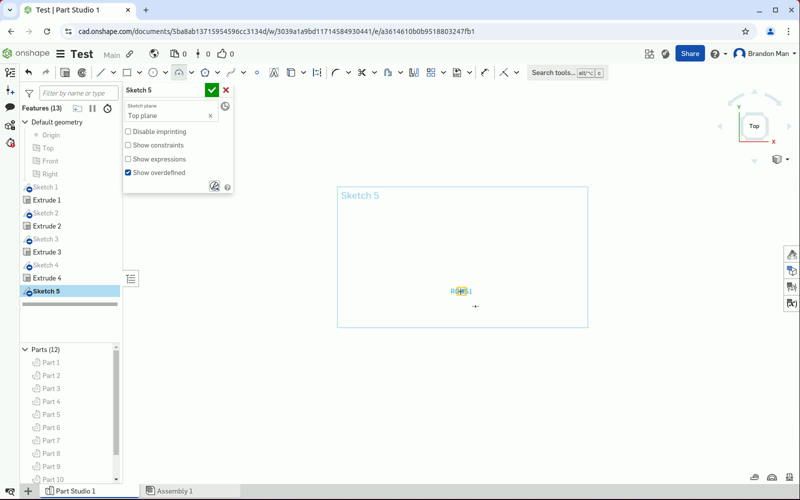
scroll(-6)
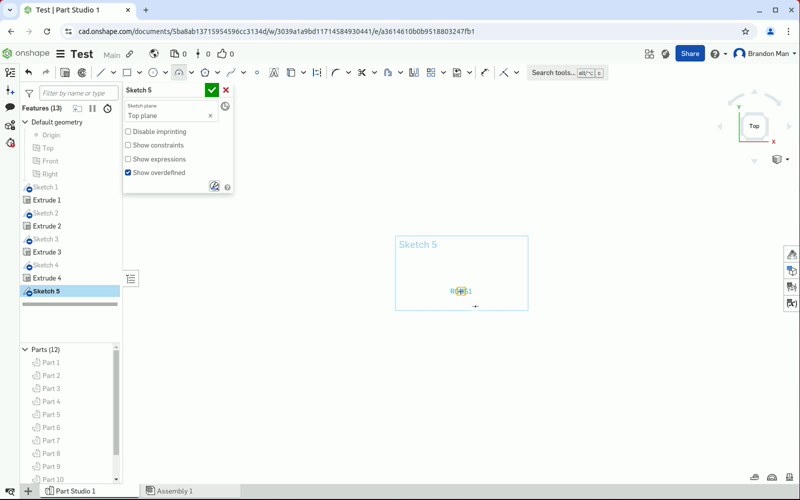
scroll(-6)
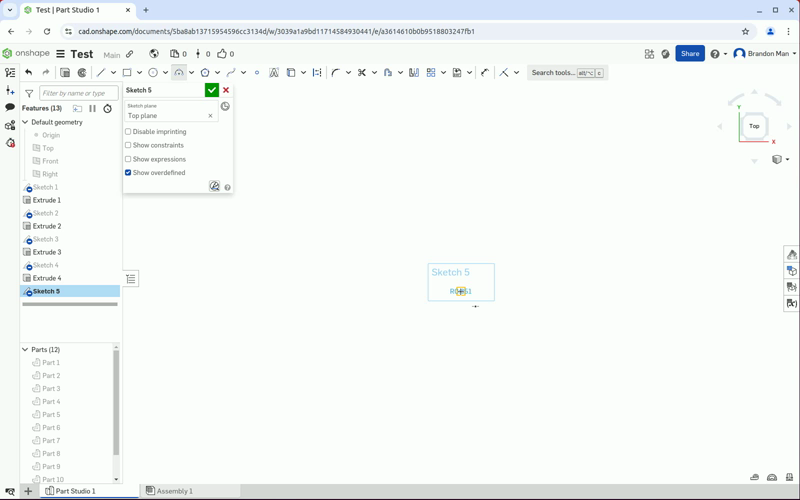
key_down(shift)
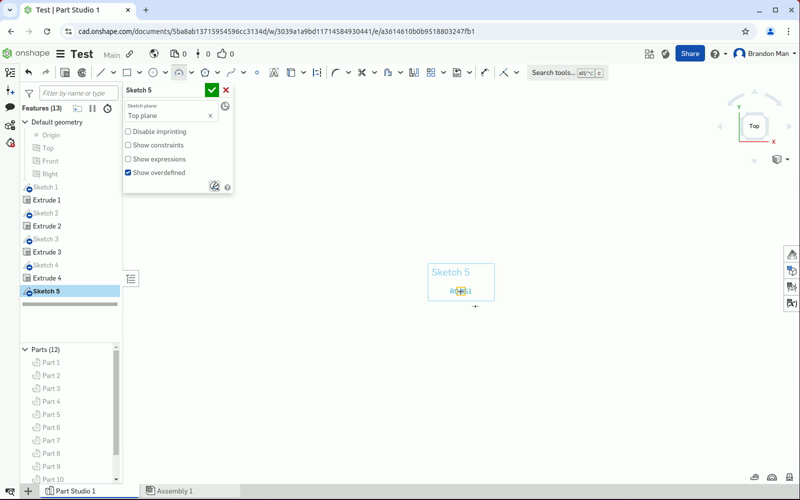
mouse_move(461, 275)
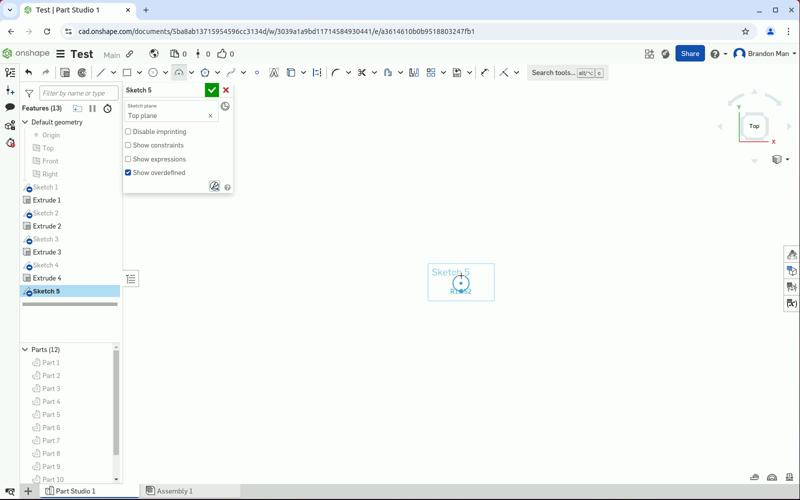
scroll(6)
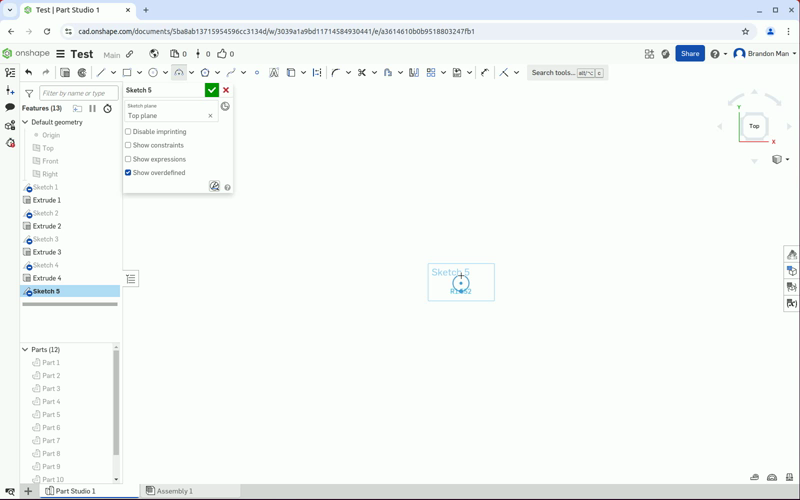
scroll(6)
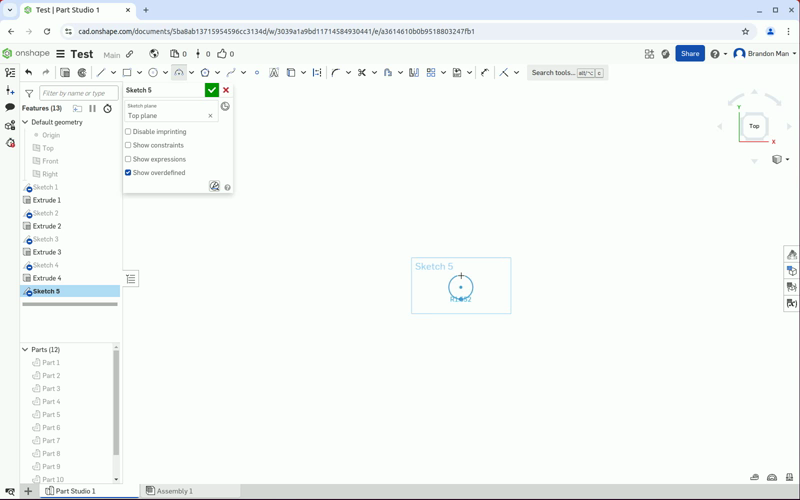
scroll(6)
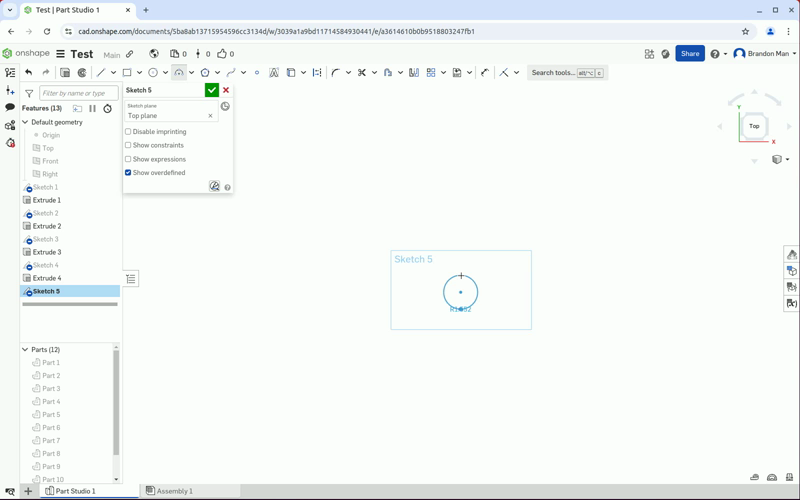
scroll(6)
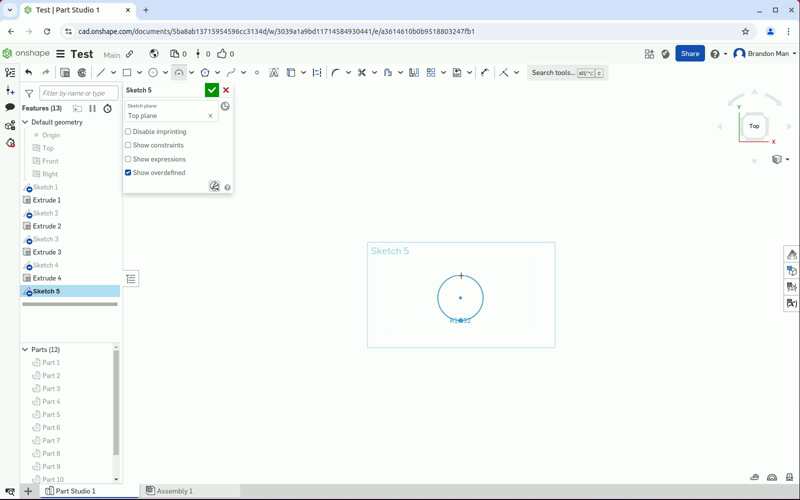
scroll(6)
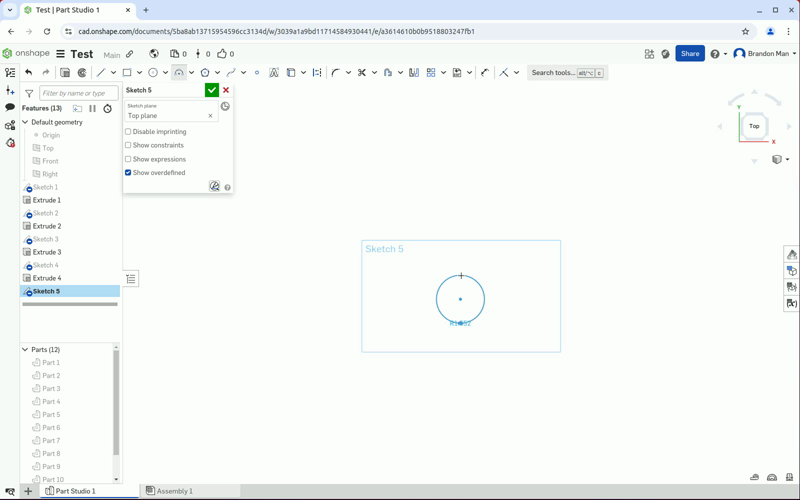
scroll(6)
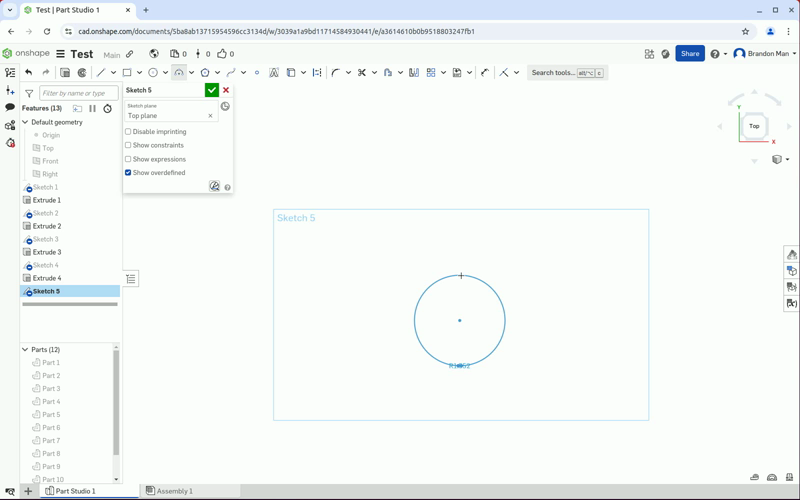
scroll(6)
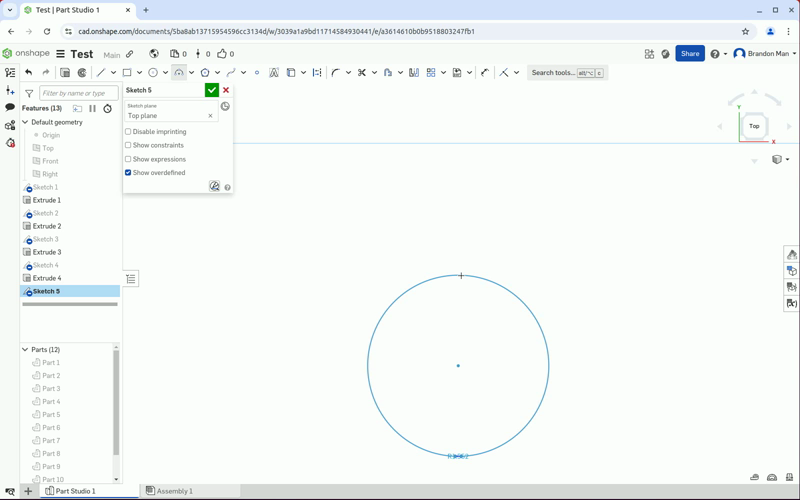
click(461, 275)
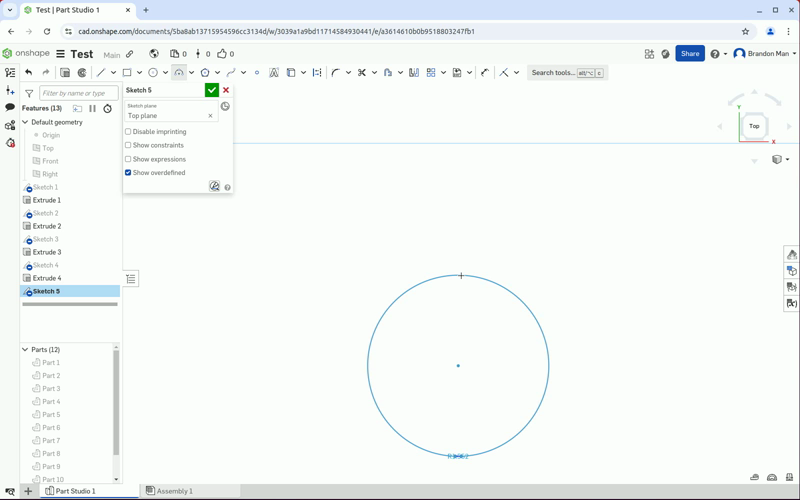
scroll(-6)
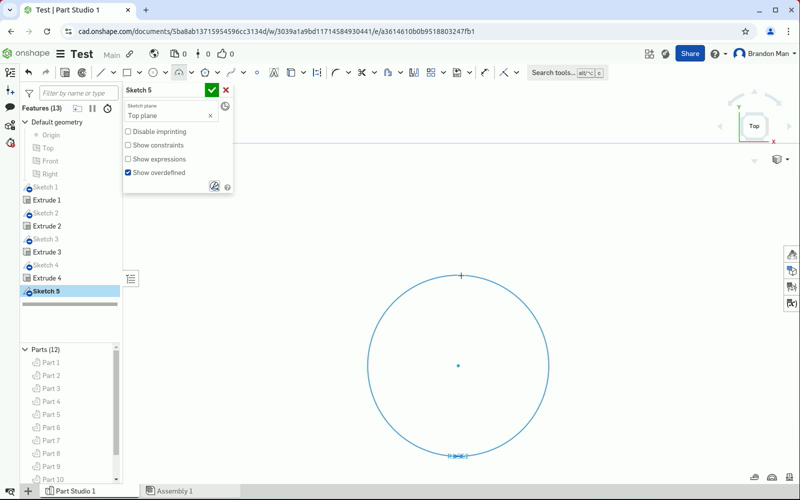
scroll(-6)
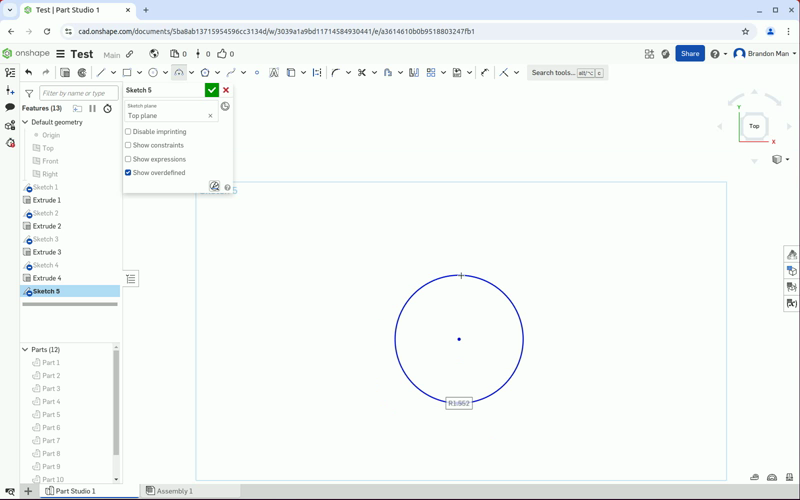
scroll(-6)
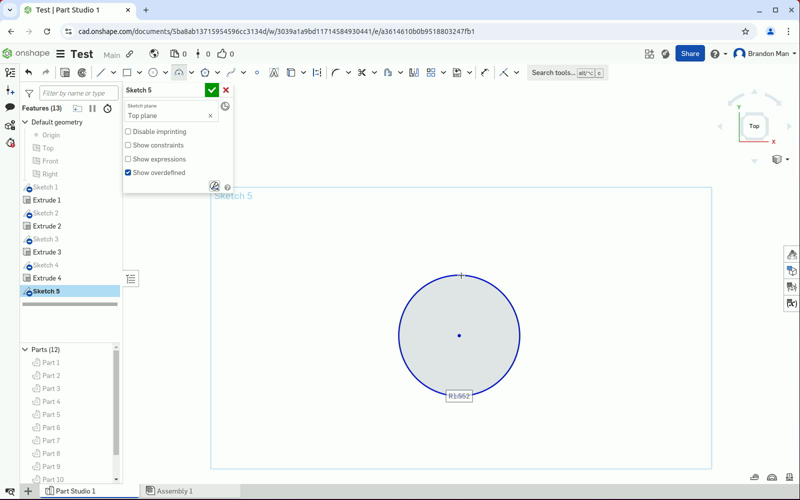
scroll(-6)
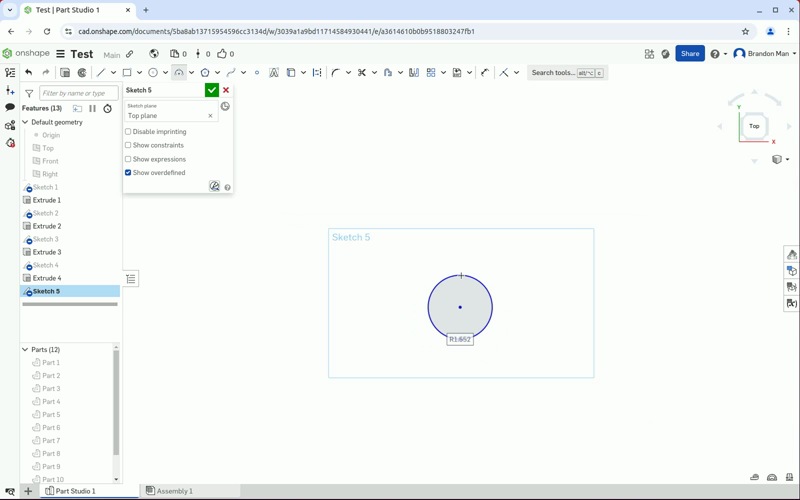
scroll(-6)
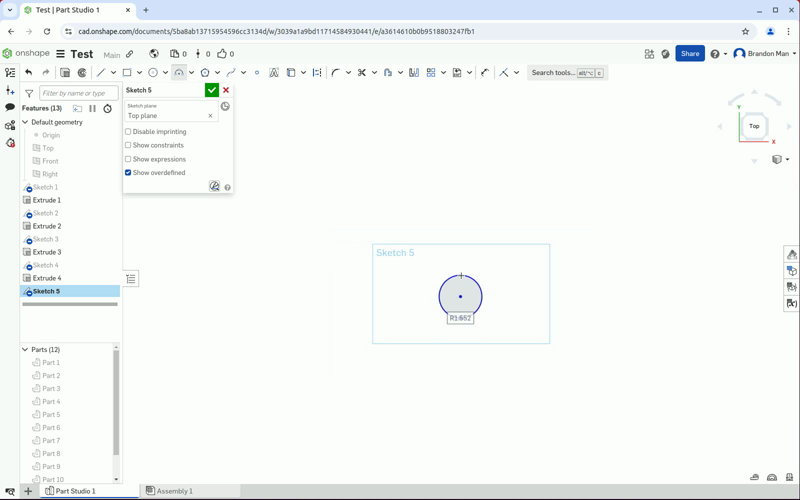
scroll(-6)
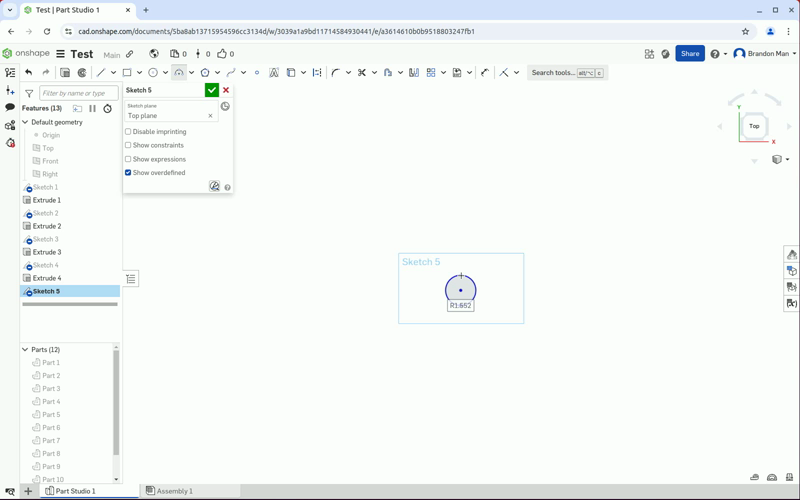
scroll(-6)
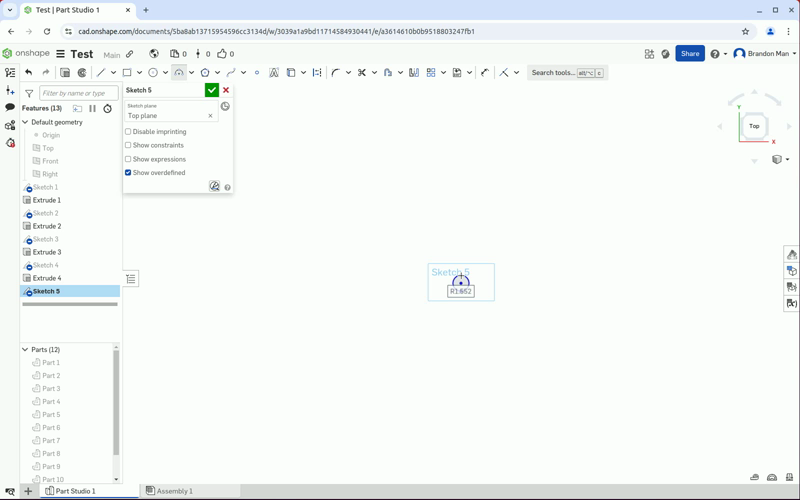
key_up(shift)
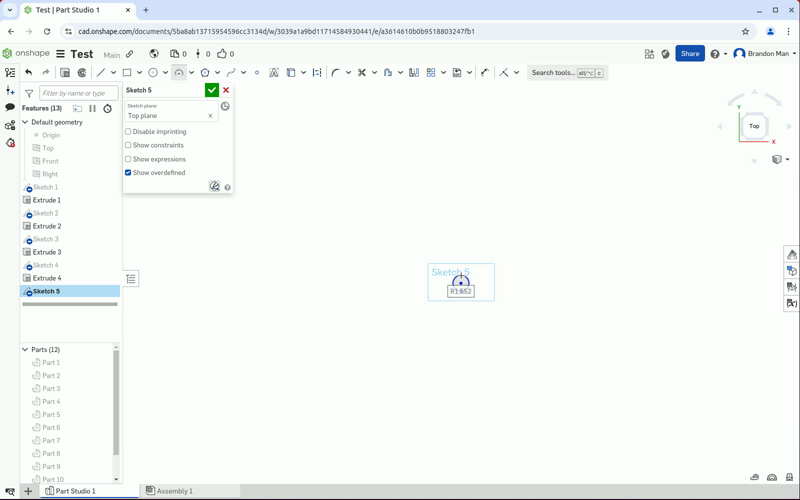
key(esc)
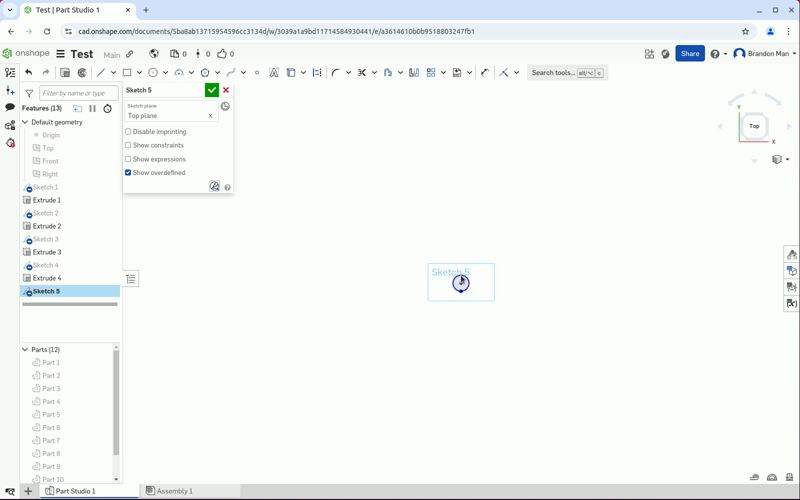
key(c)
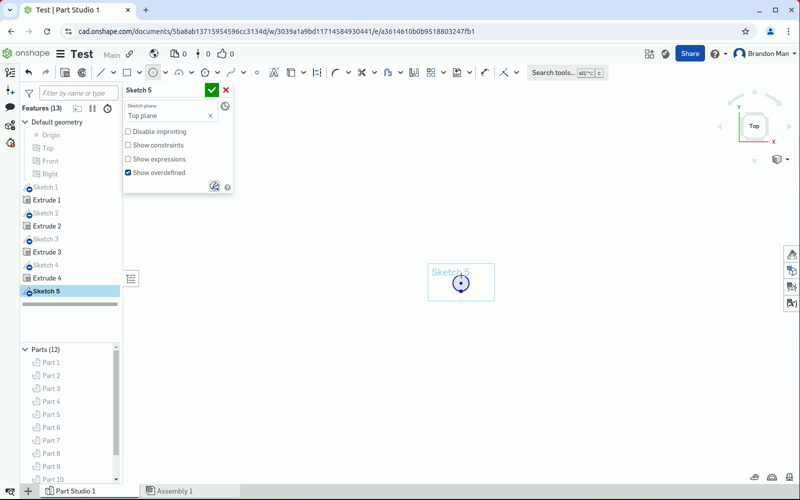
key_down(shift)
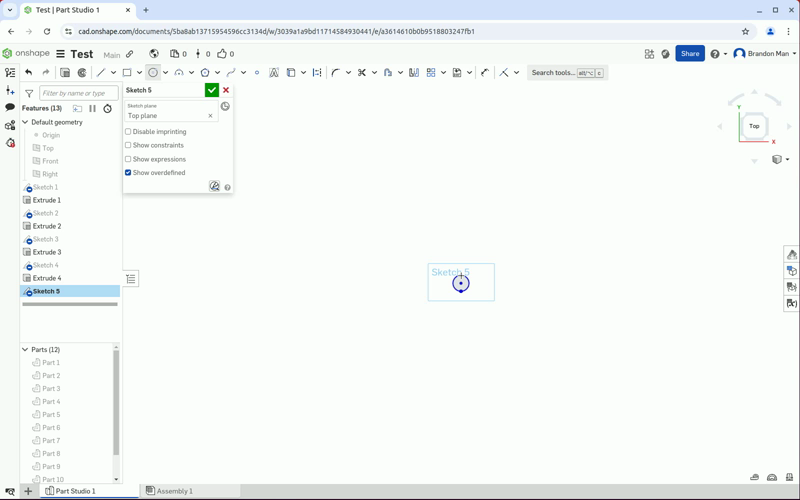
mouse_move(460, 281)
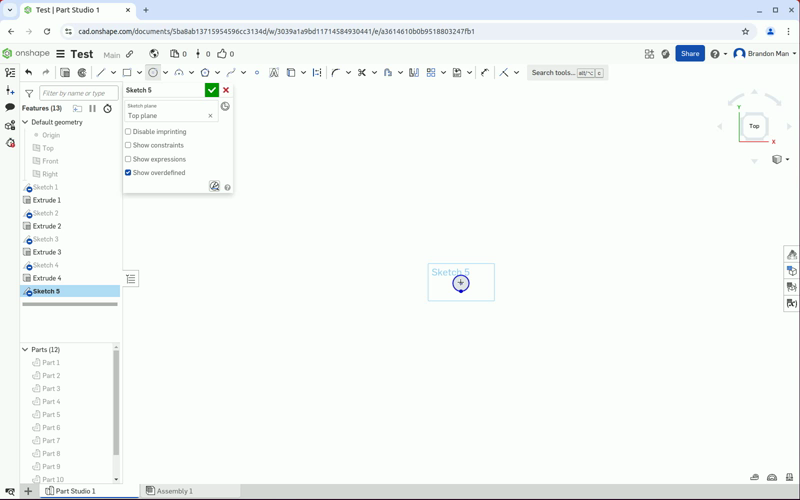
scroll(6)
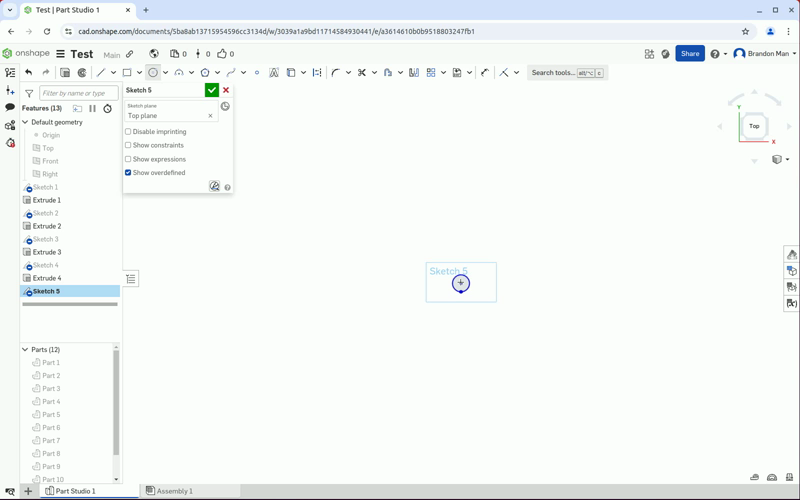
scroll(6)
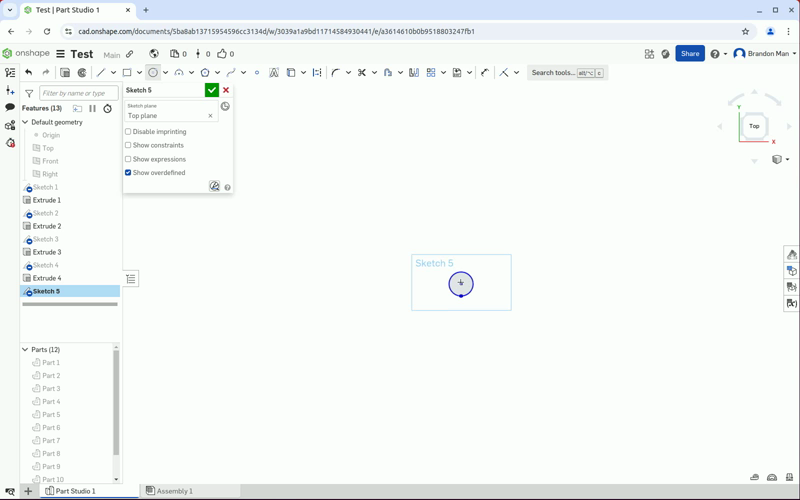
scroll(6)
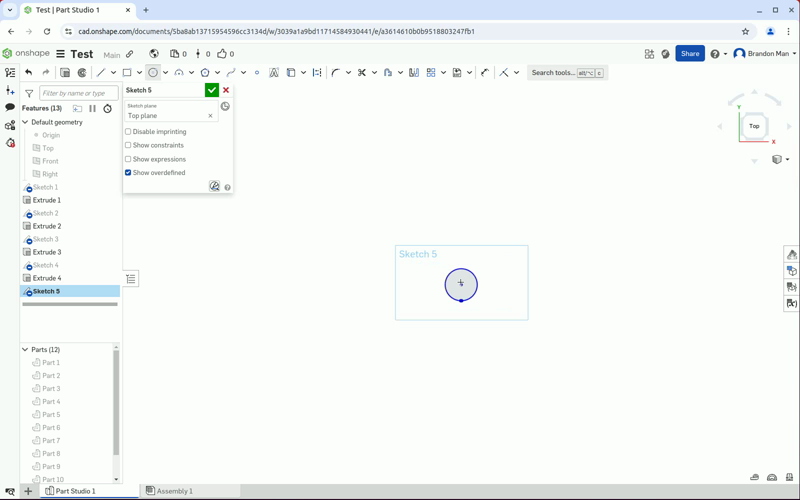
scroll(6)
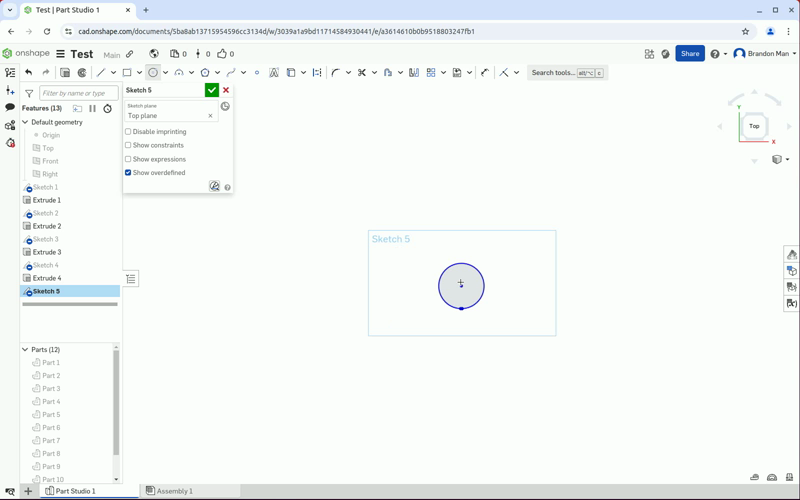
scroll(6)
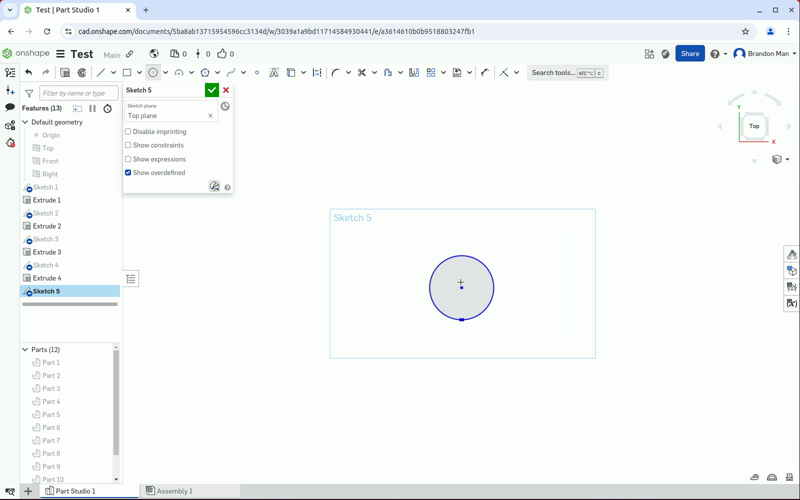
scroll(6)
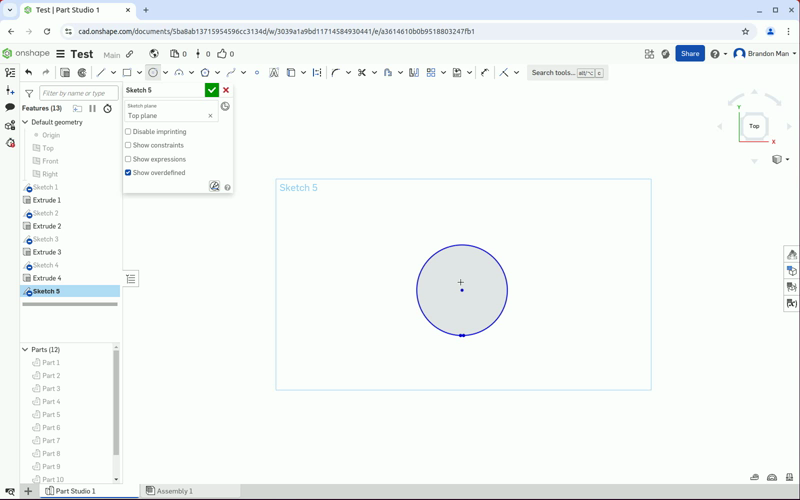
scroll(6)
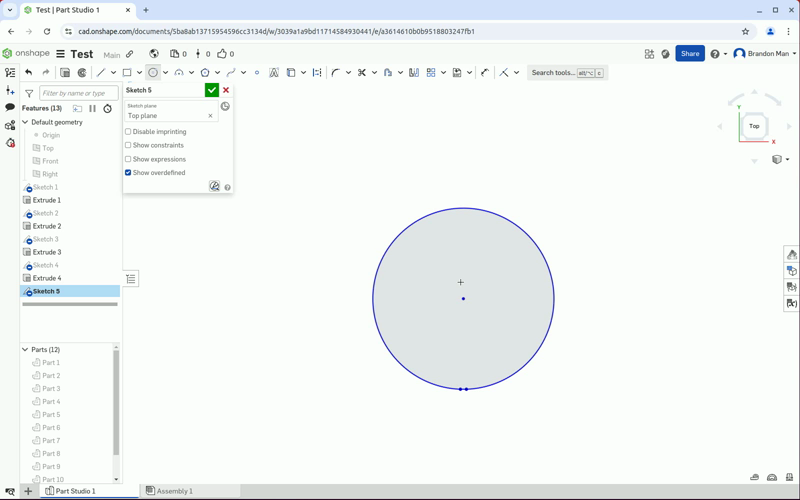
click(460, 281)
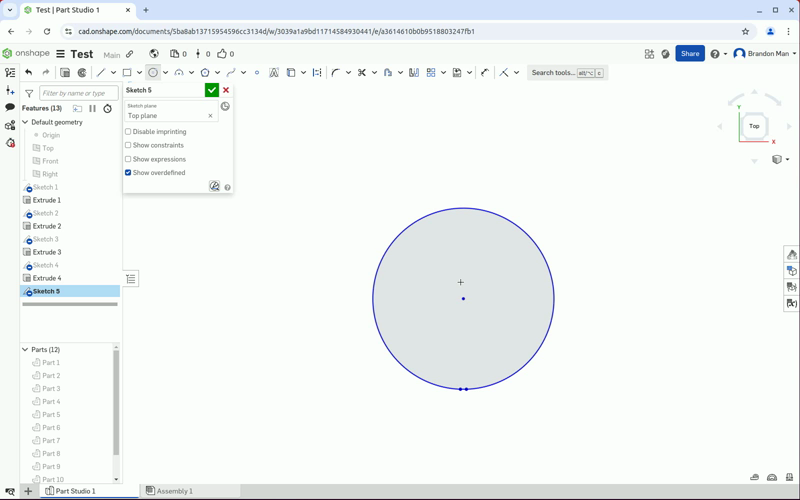
scroll(-6)
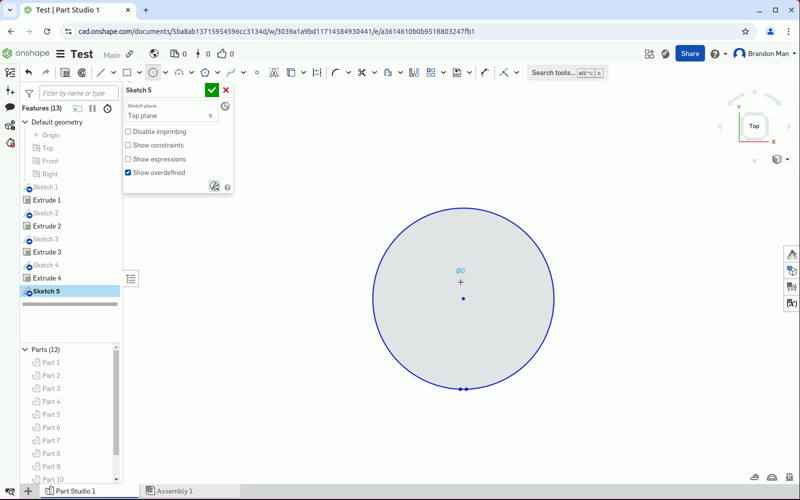
scroll(-6)
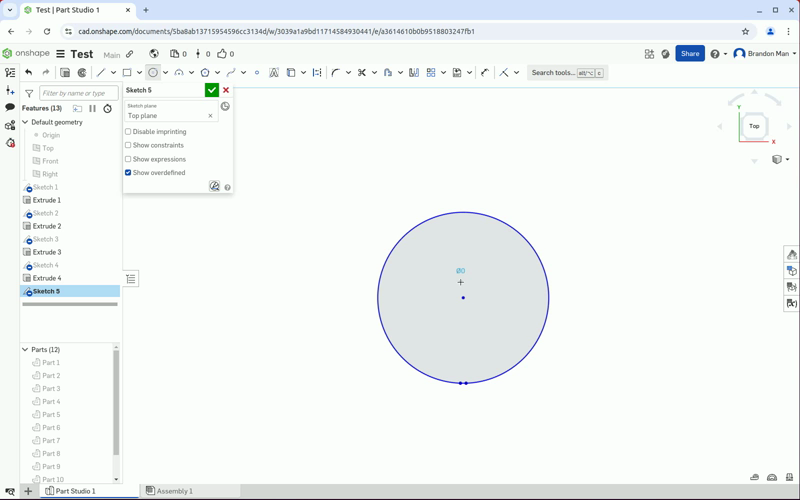
scroll(-6)
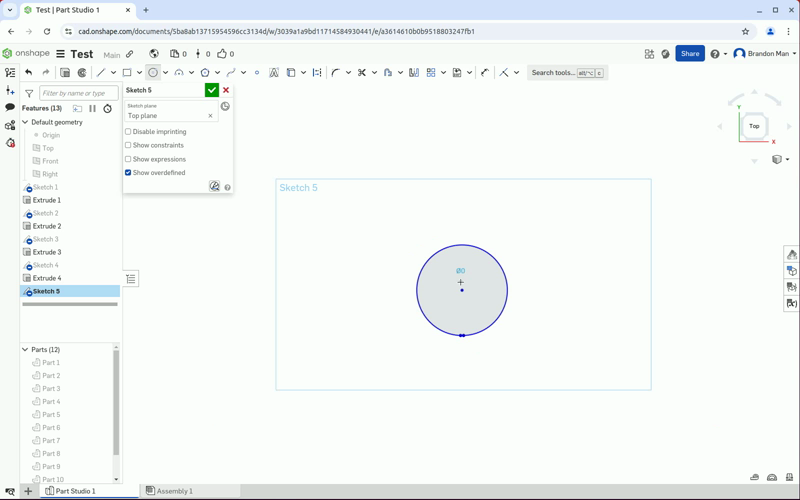
scroll(-6)
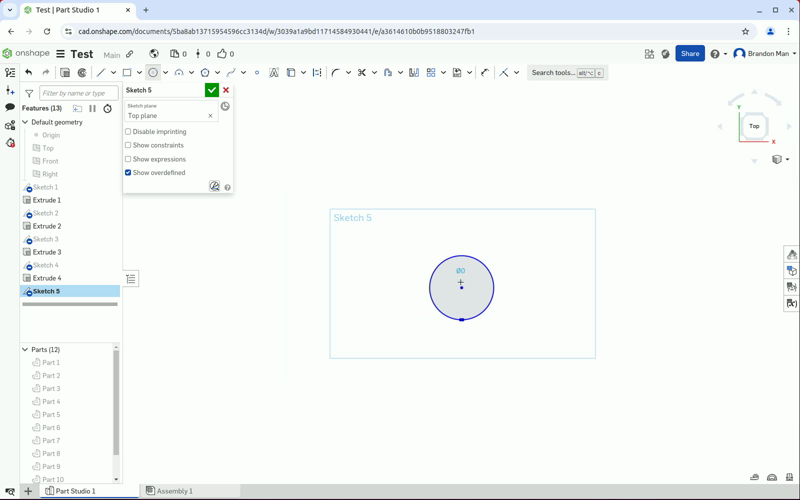
scroll(-6)
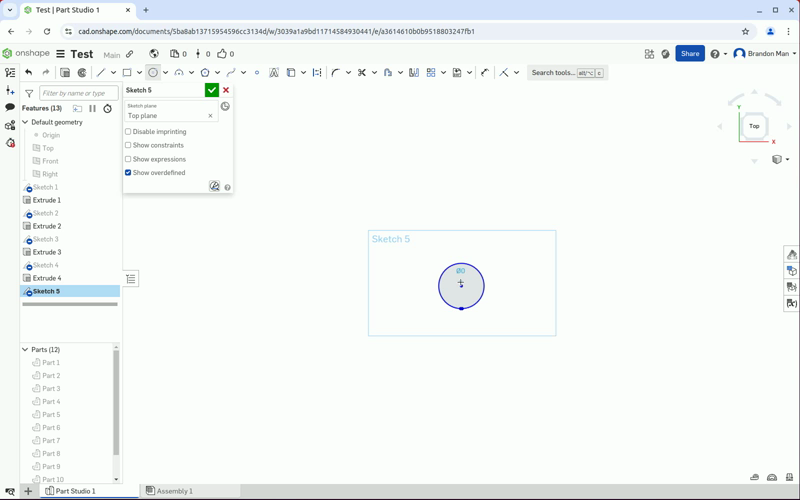
scroll(-6)
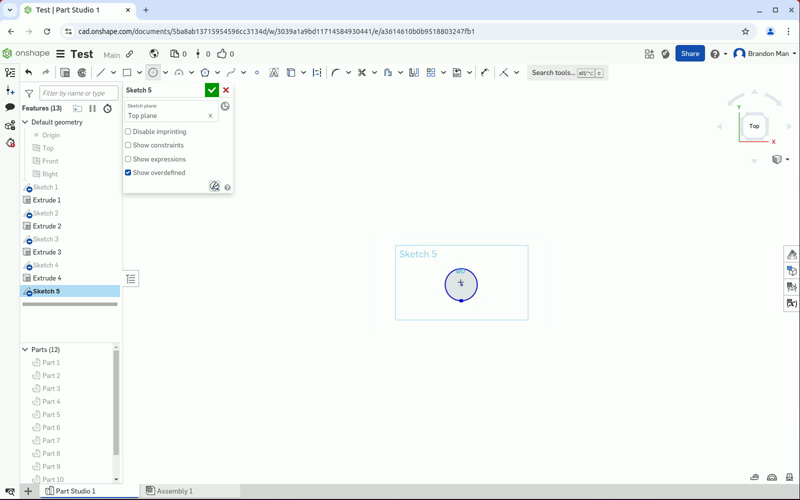
scroll(-6)
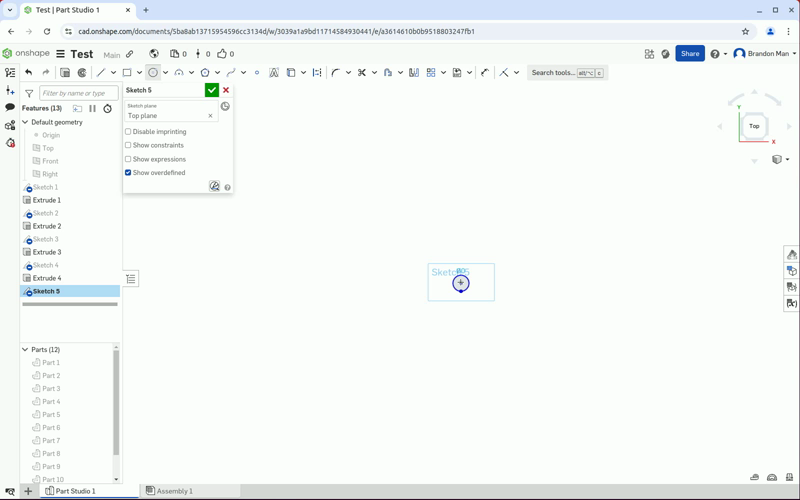
key_up(shift)
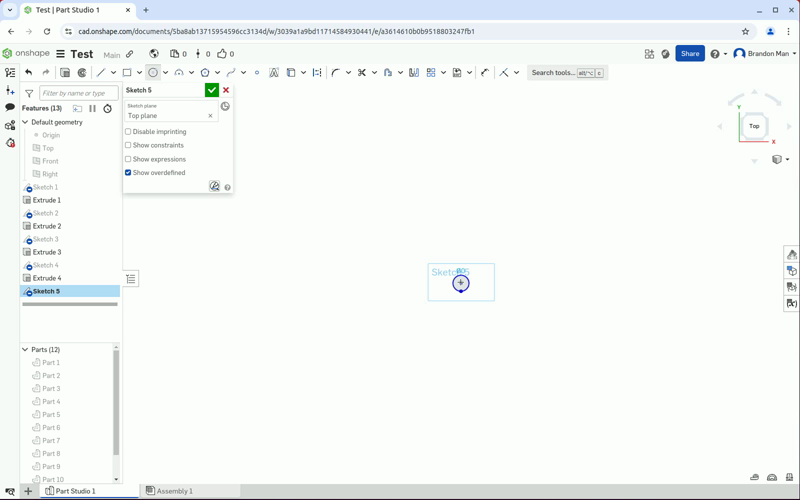
mouse_move(463, 281)
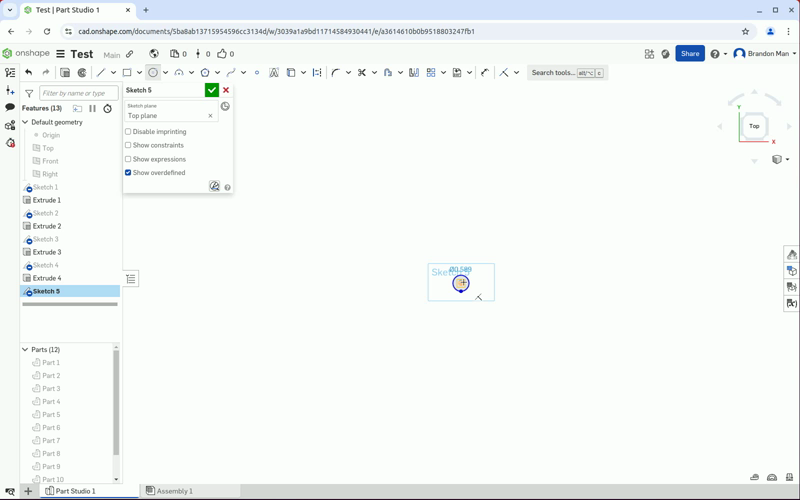
scroll(6)
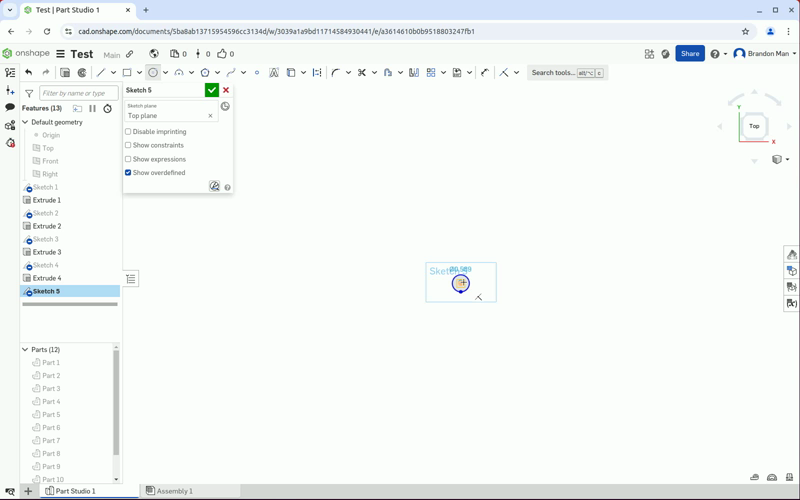
scroll(6)
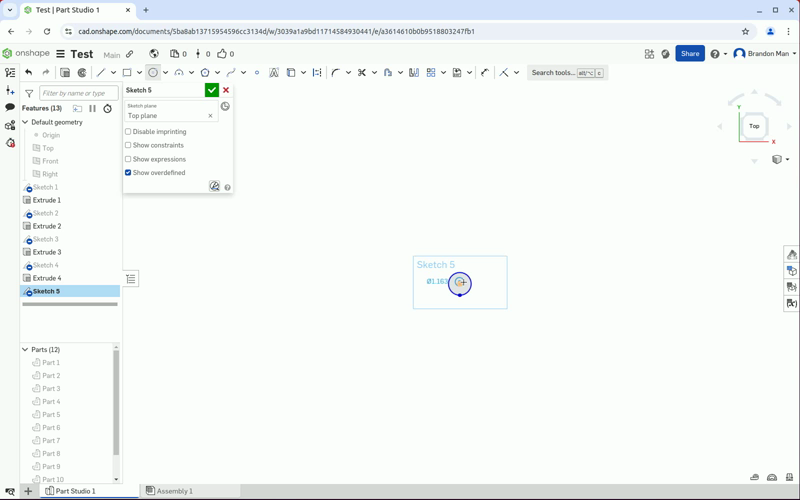
scroll(6)
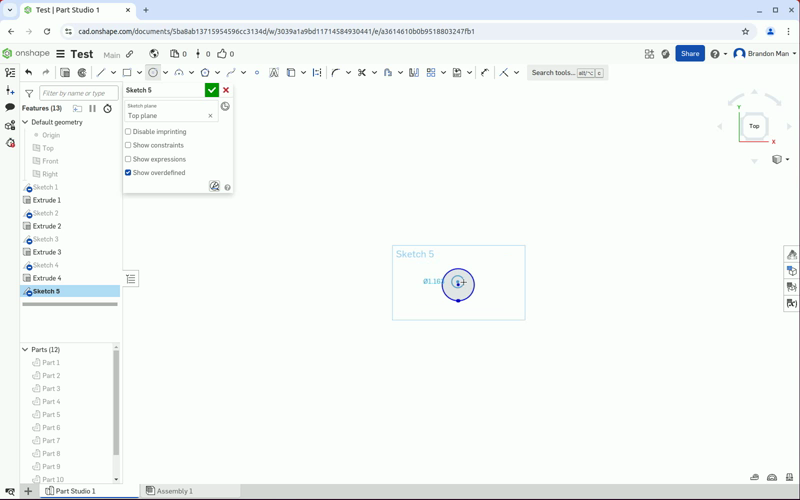
scroll(6)
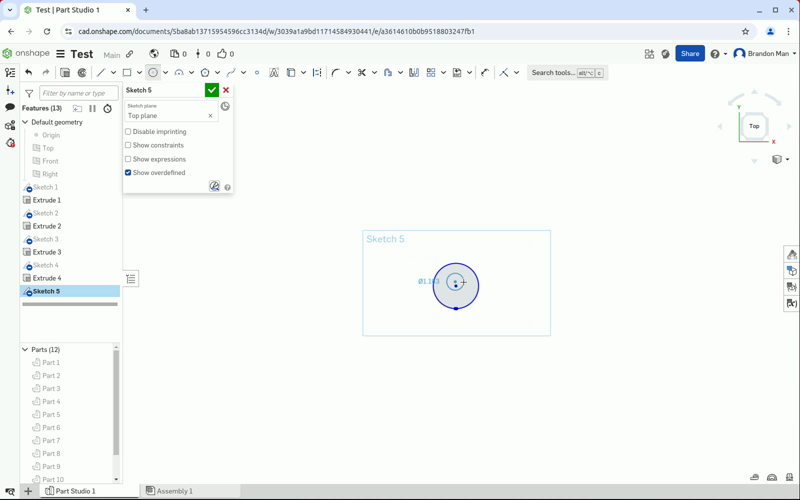
scroll(6)
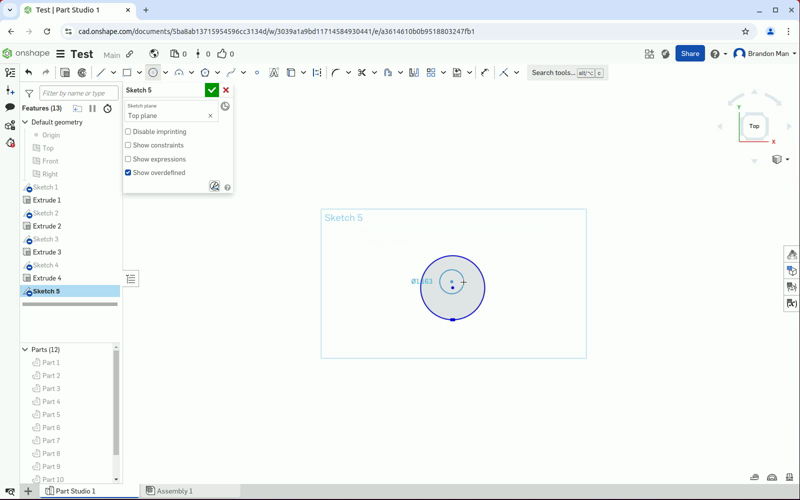
scroll(6)
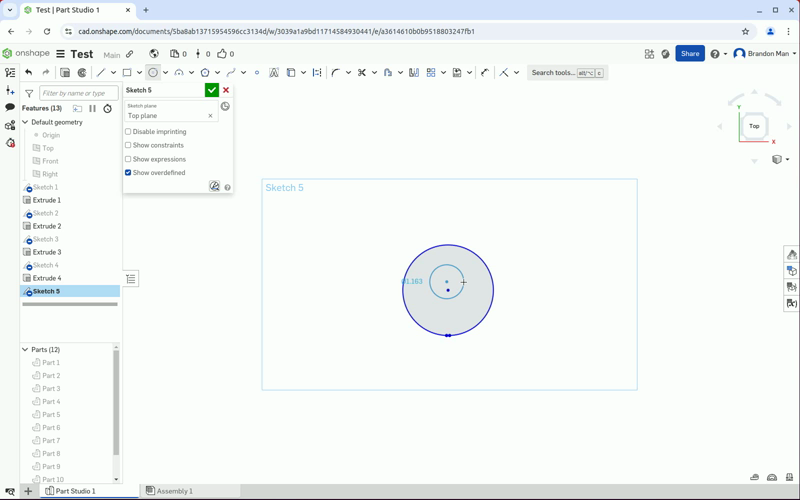
scroll(6)
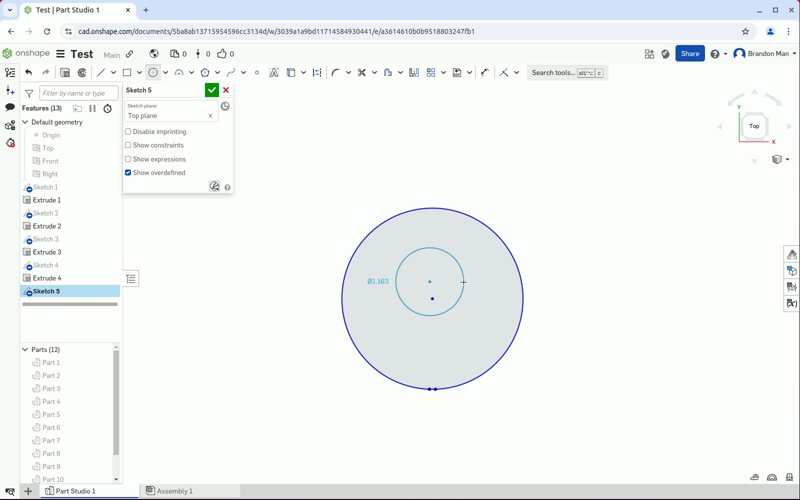
click(463, 281)
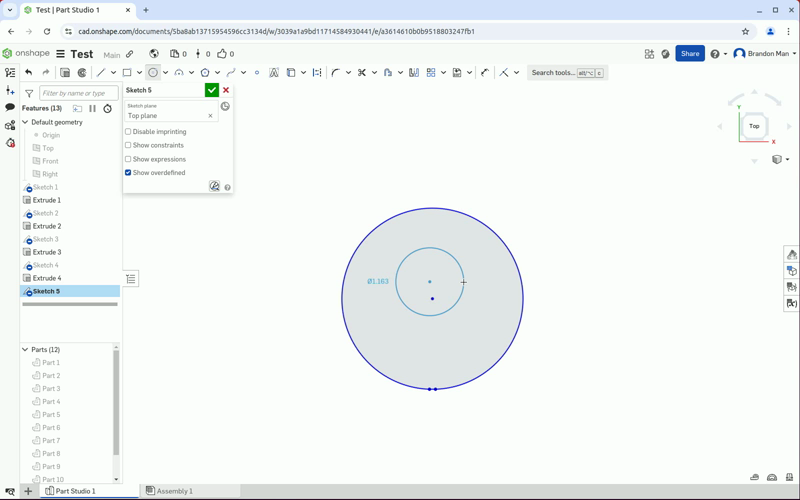
scroll(-6)
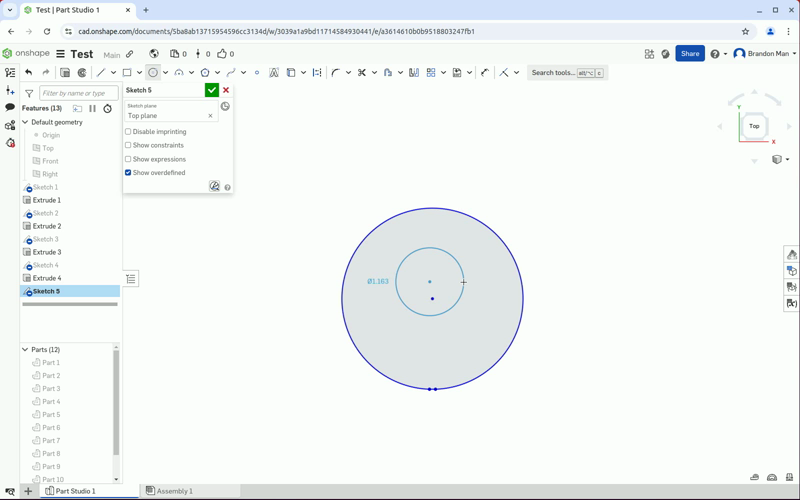
scroll(-6)
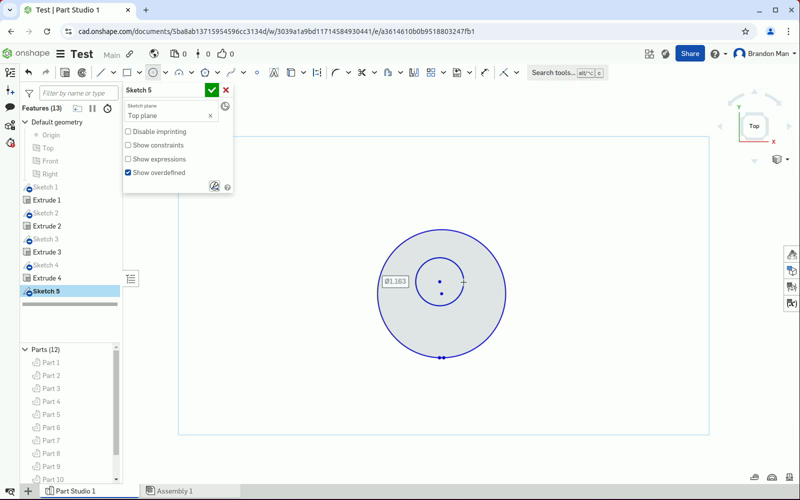
scroll(-6)
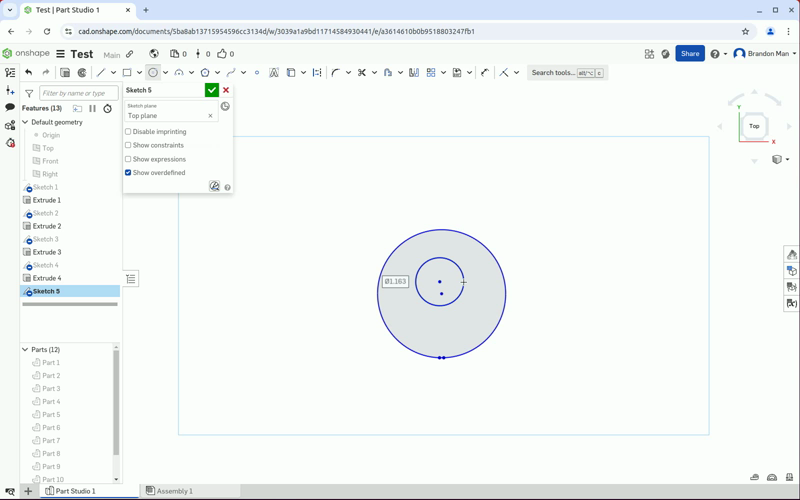
scroll(-6)
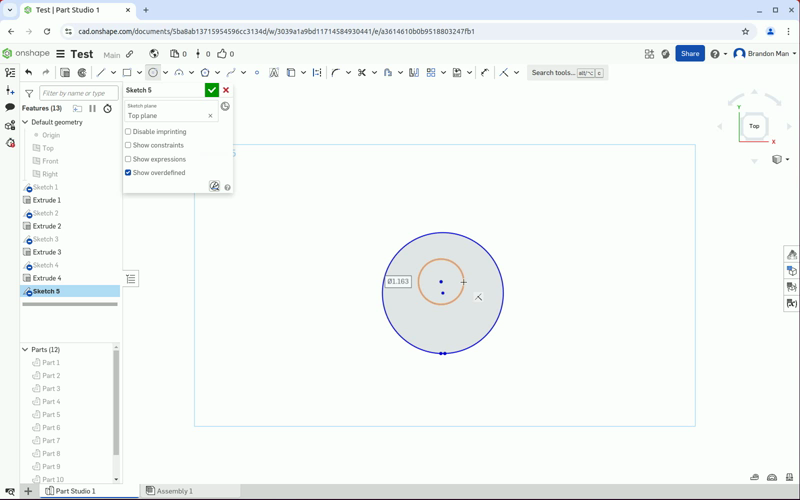
scroll(-6)
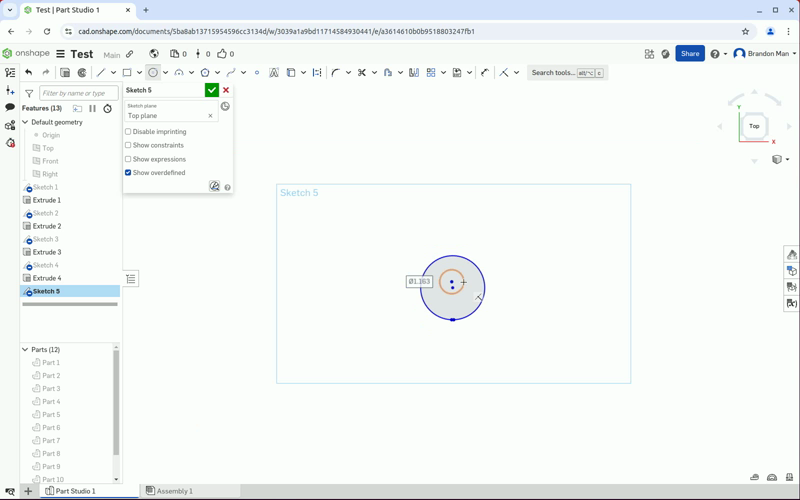
scroll(-6)
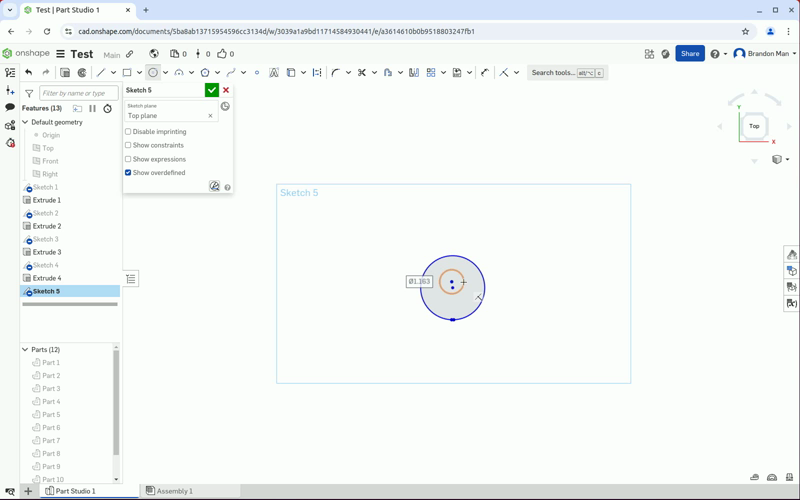
scroll(-6)
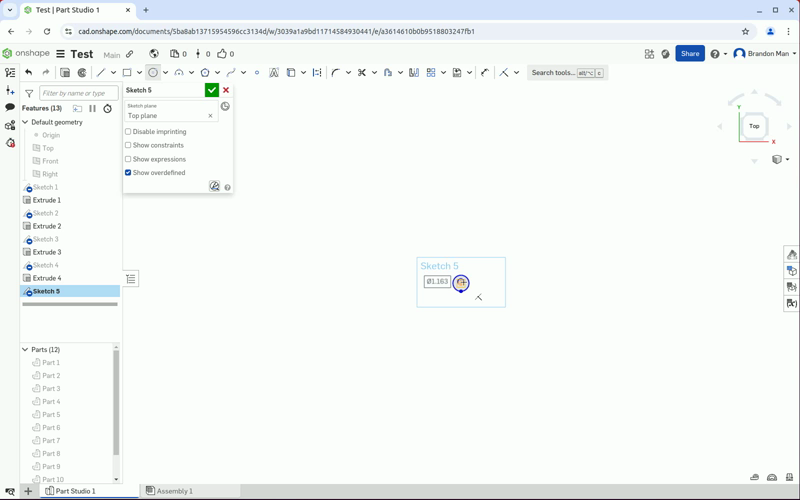
key(esc)
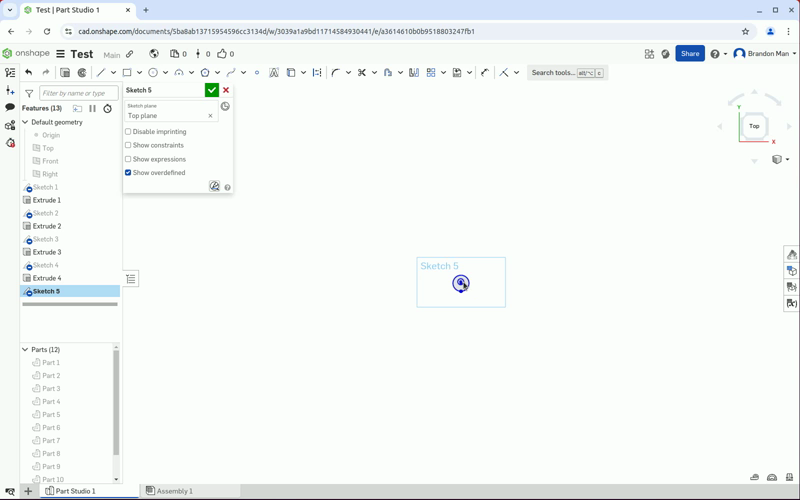
mouse_move(468, 283)
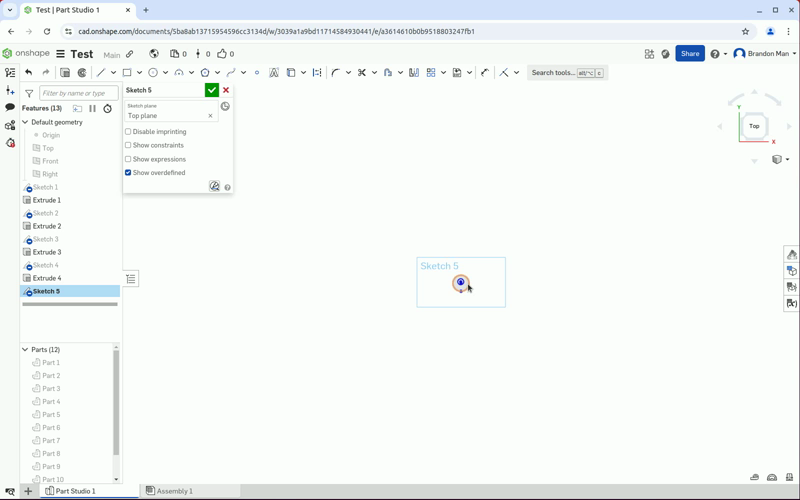
scroll(6)
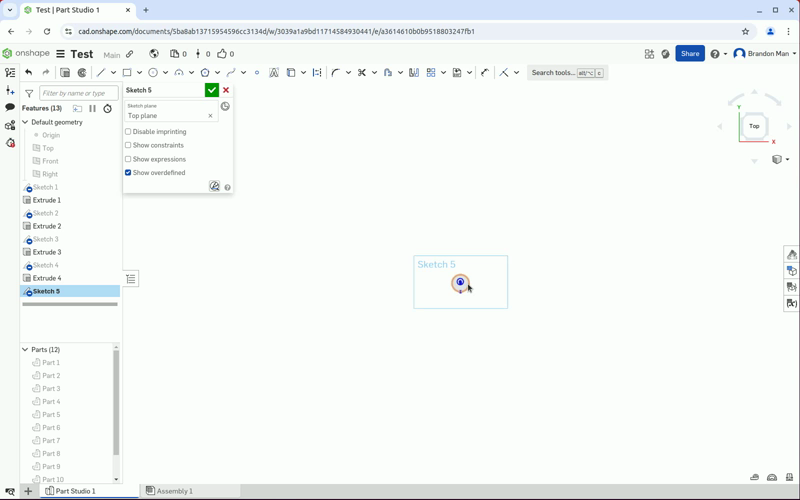
scroll(6)
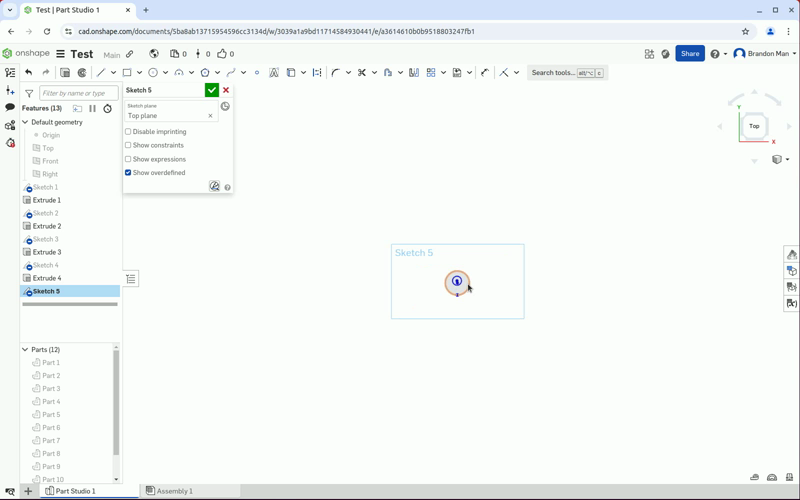
scroll(6)
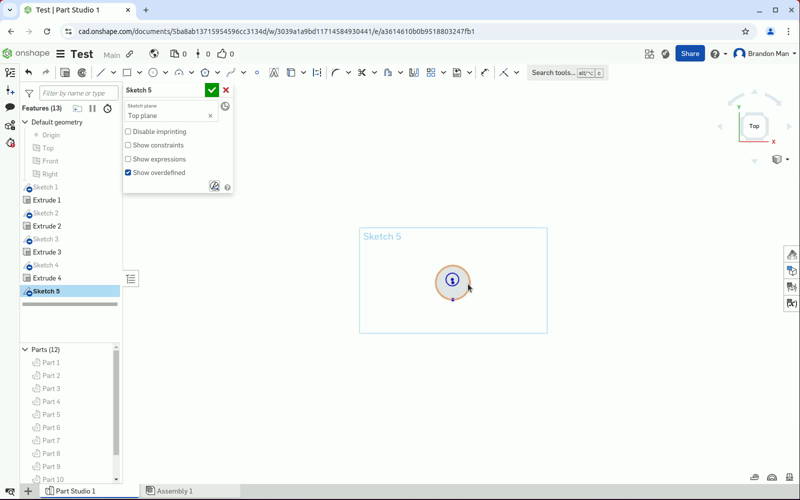
scroll(6)
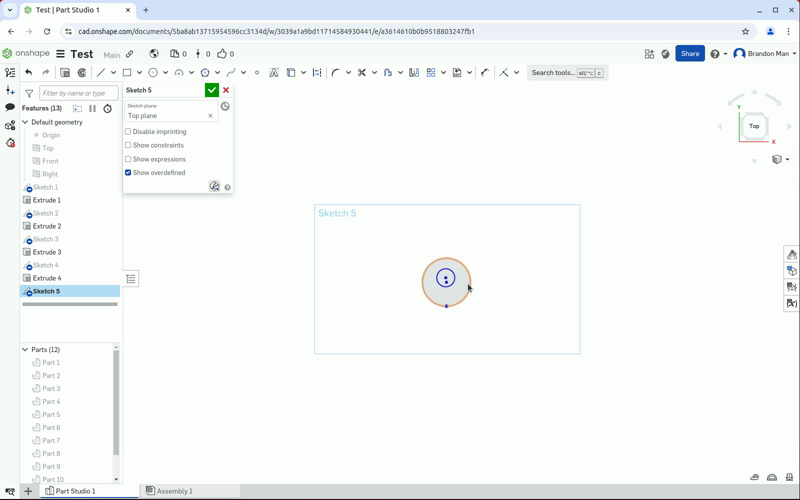
scroll(6)
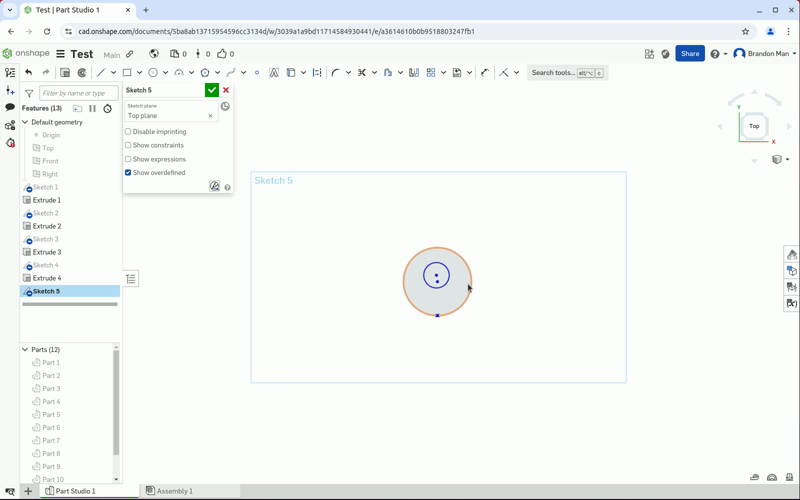
scroll(6)
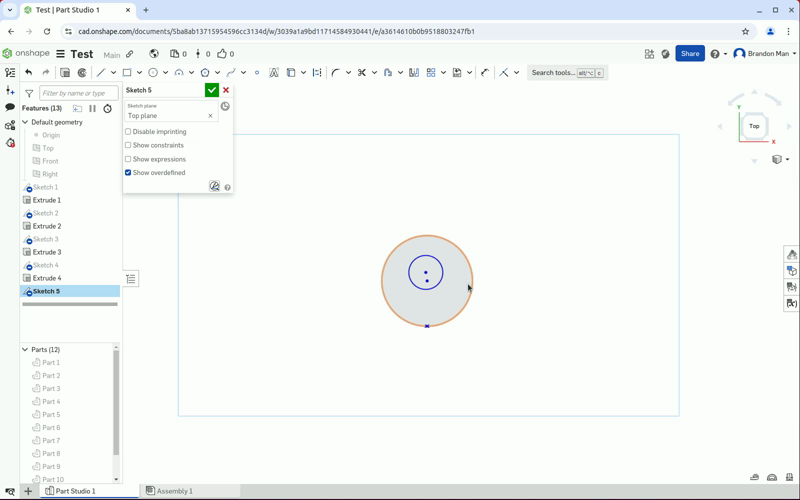
scroll(6)
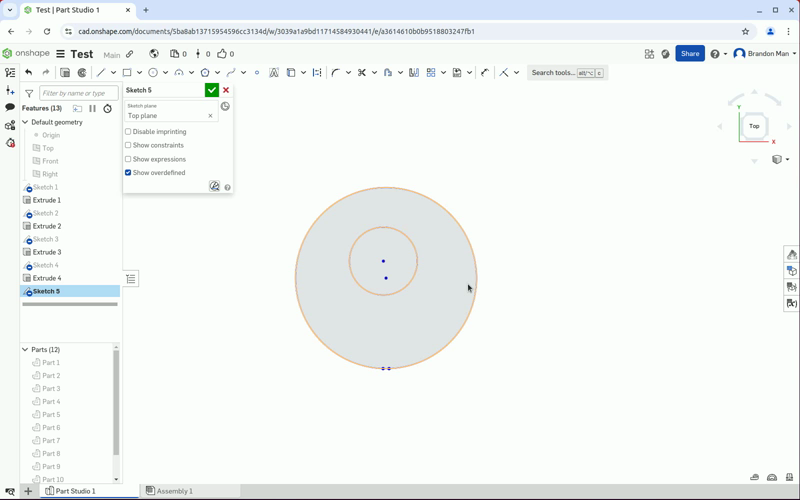
click(468, 283)
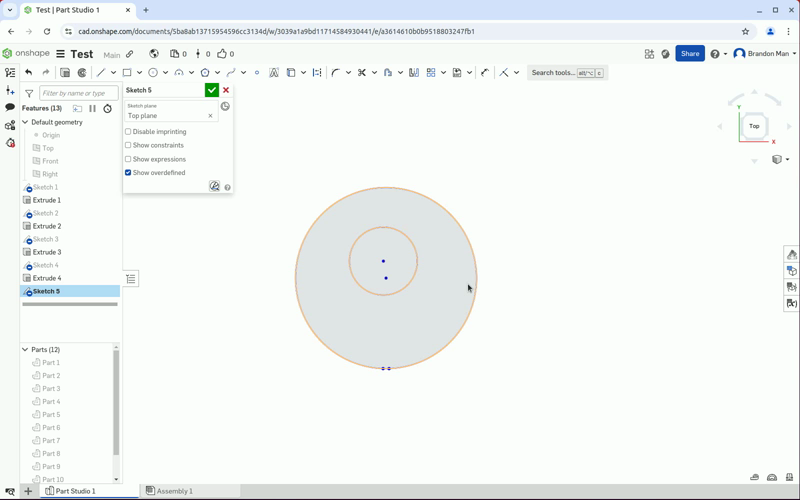
scroll(-6)
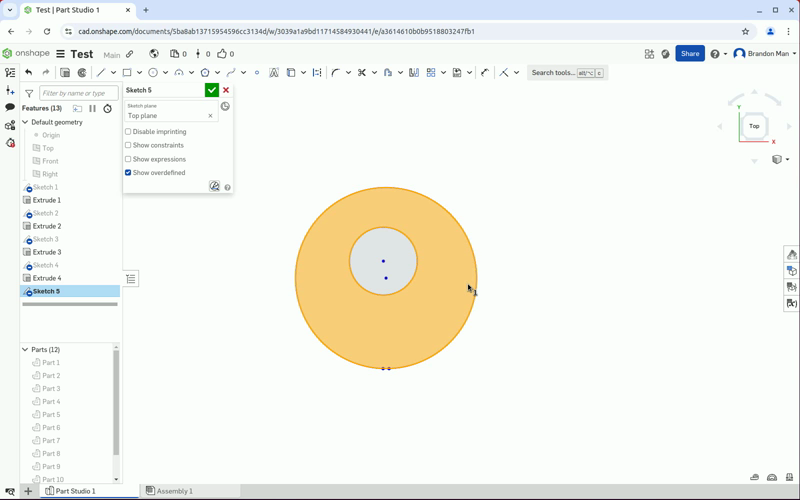
scroll(-6)
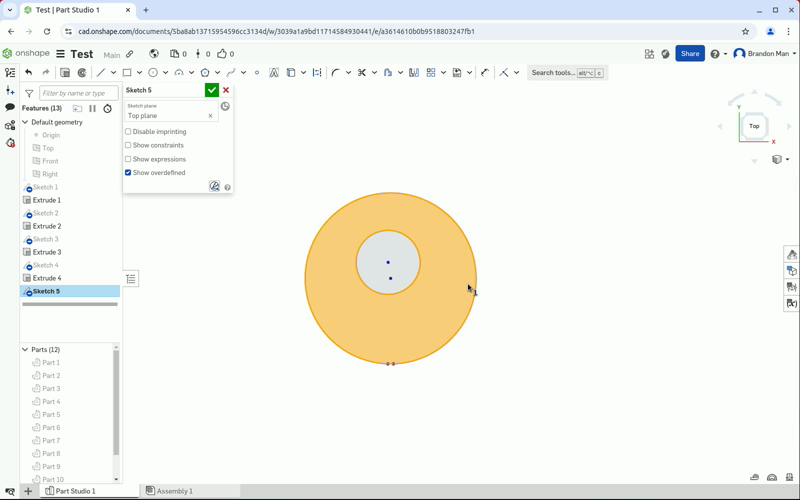
scroll(-6)
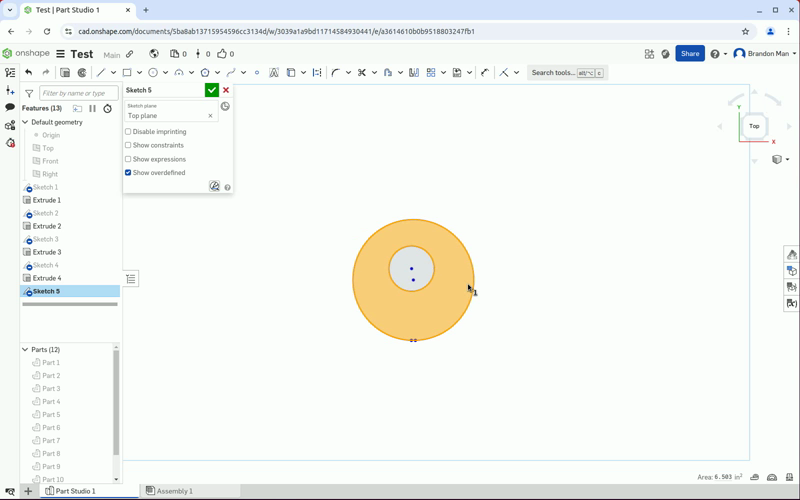
scroll(-6)
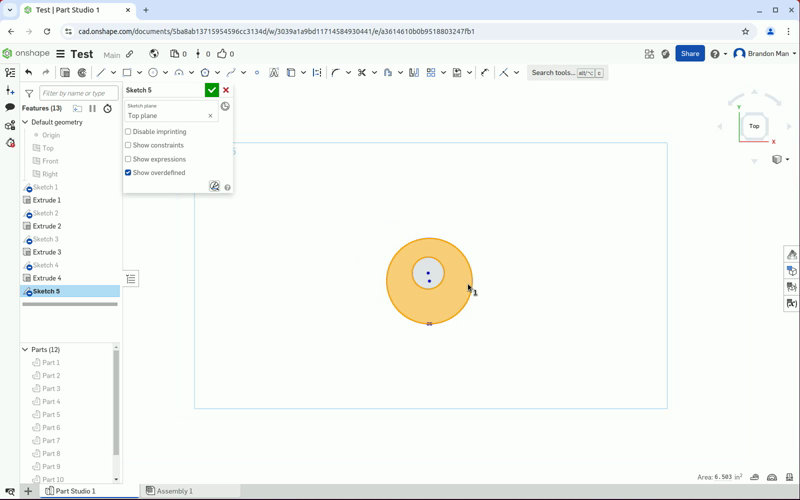
scroll(-6)
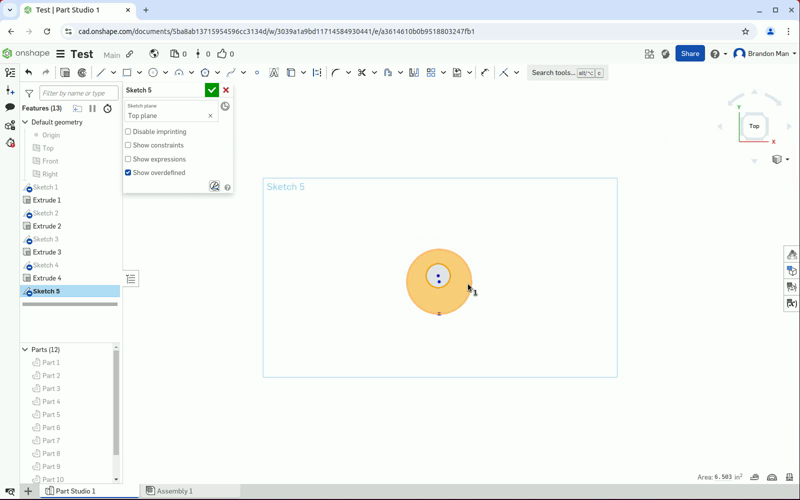
scroll(-6)
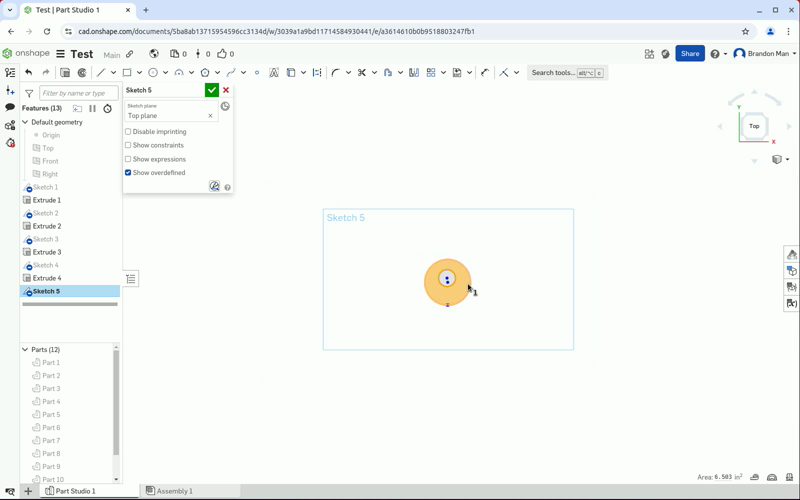
scroll(-6)
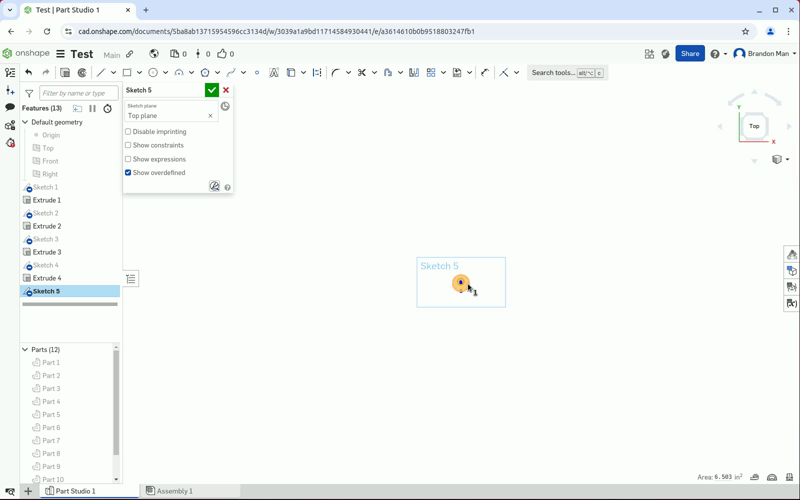
mouse_move(69, 352)
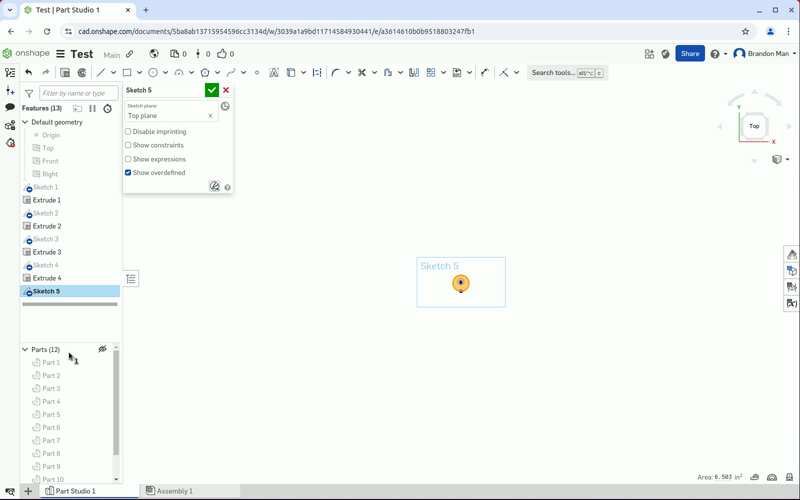
key(shift+y)
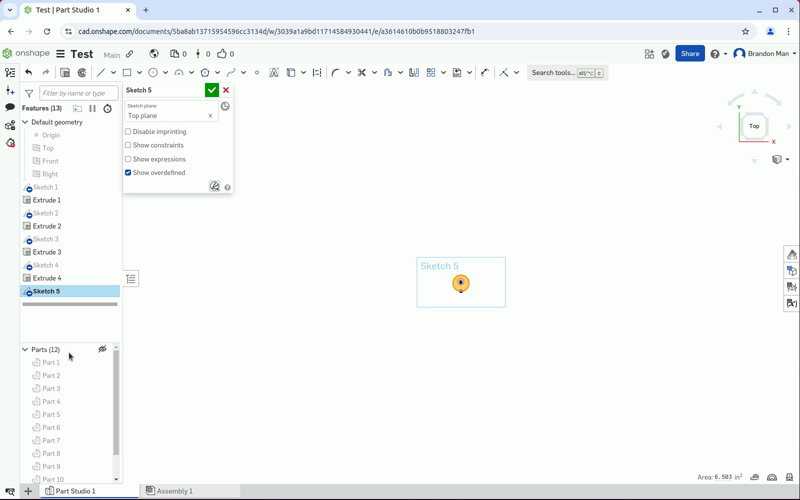
key(shift+e)
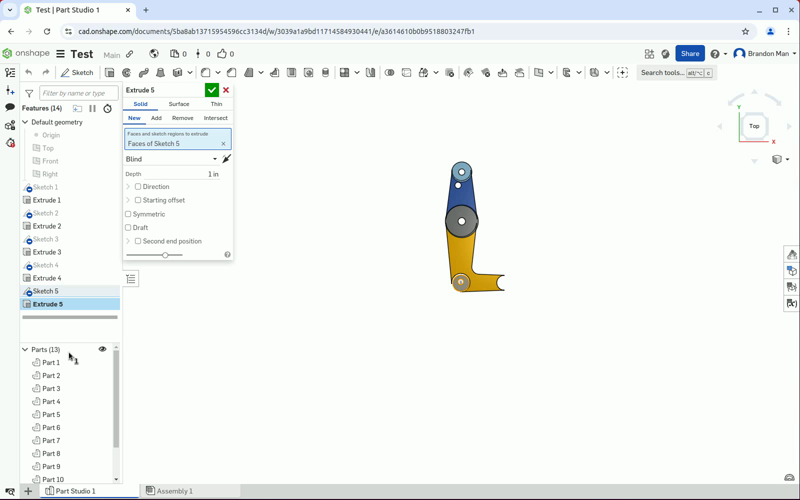
mouse_move(143, 106)
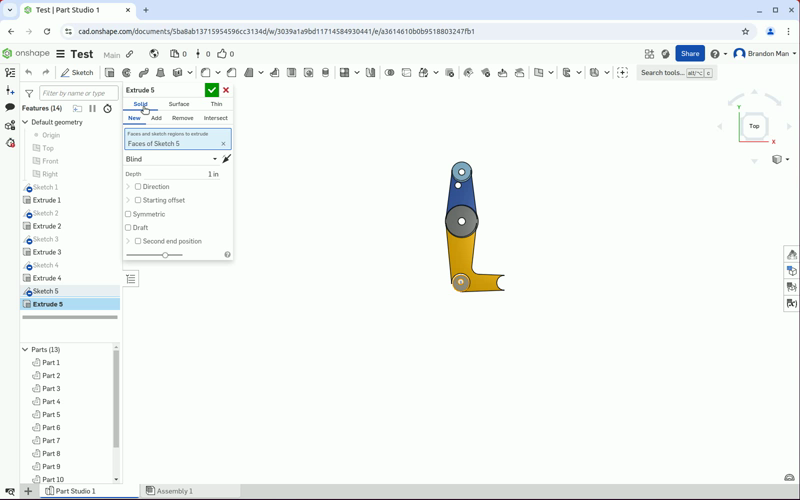
click(143, 106)
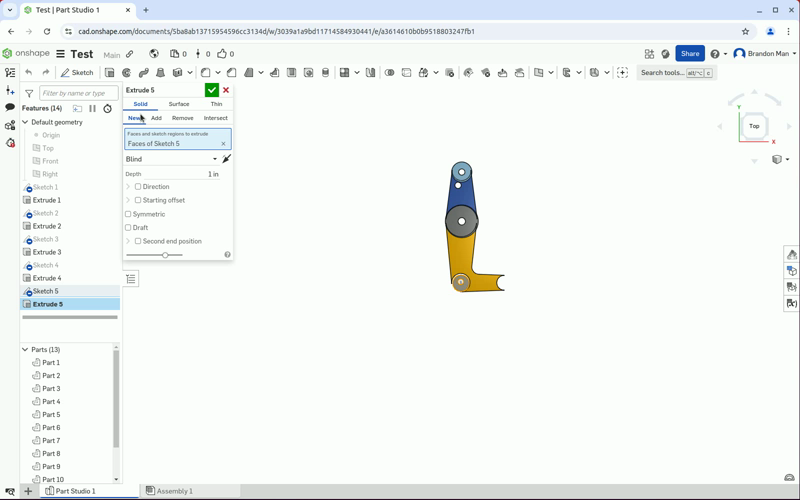
mouse_move(137, 120)
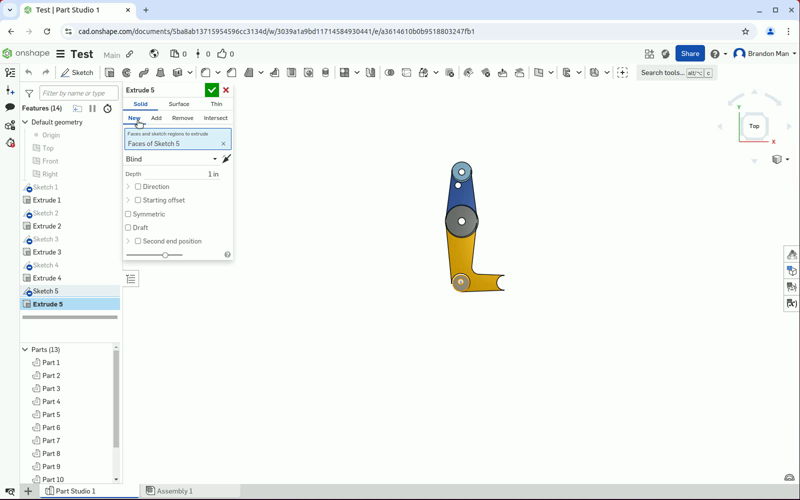
click(137, 120)
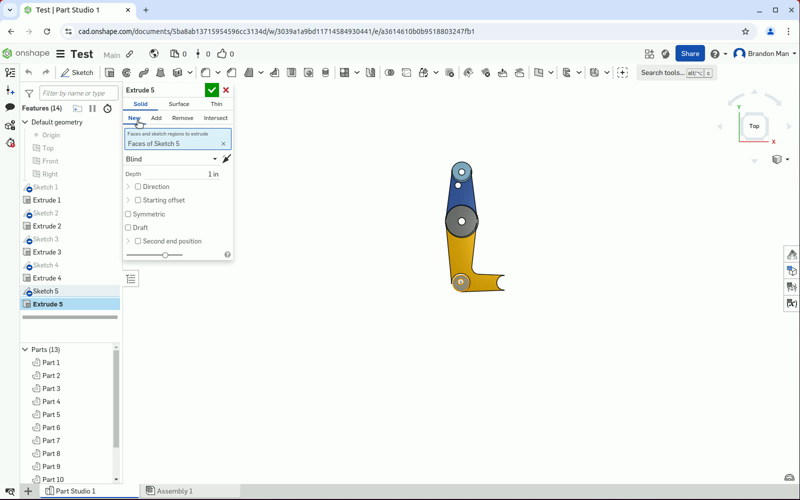
key(tab, 4)
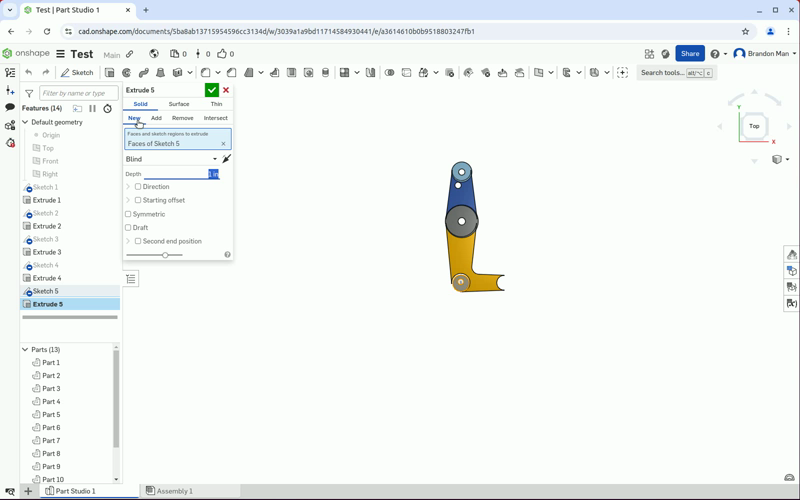
text(0.481)
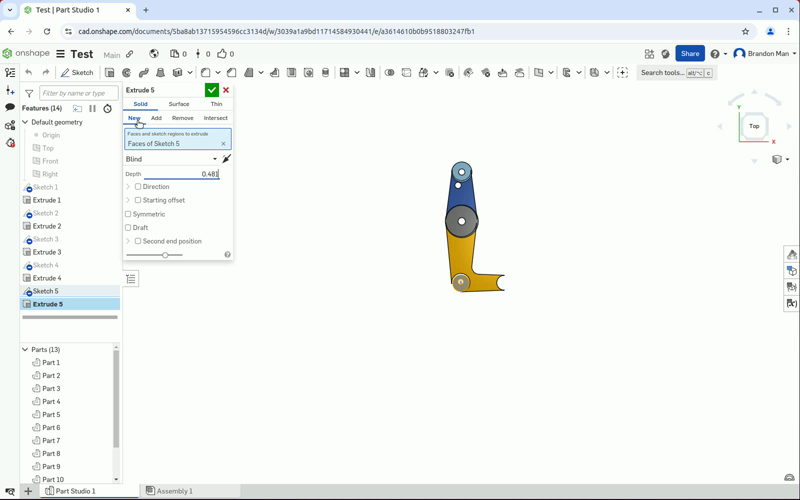
key(enter)
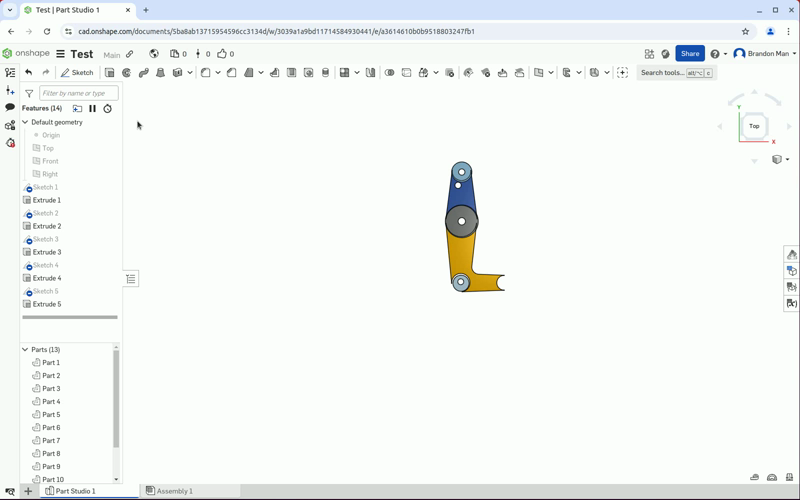
key(shift+h)
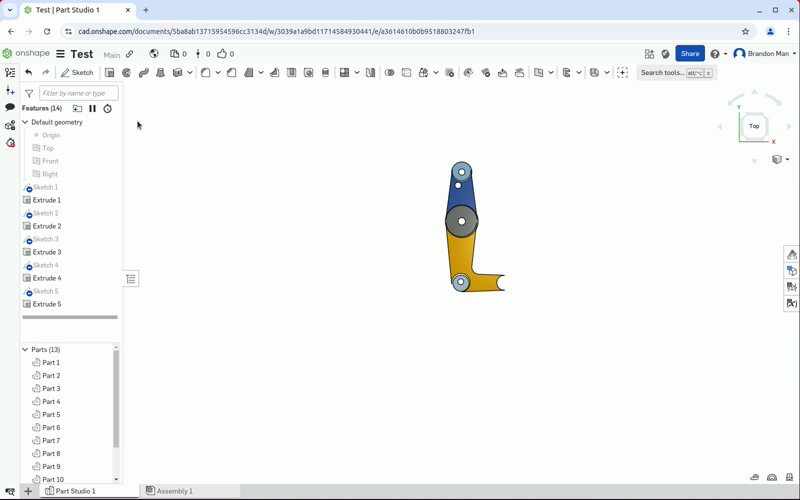
key(shift+h)
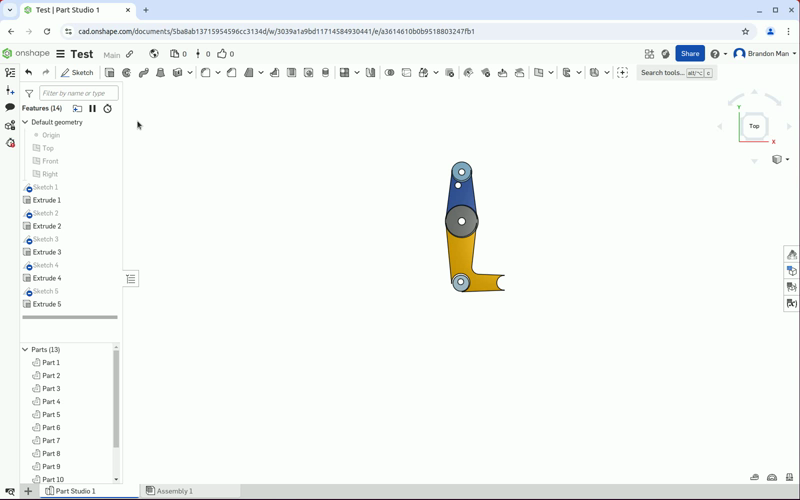
mouse_move(73, 189)
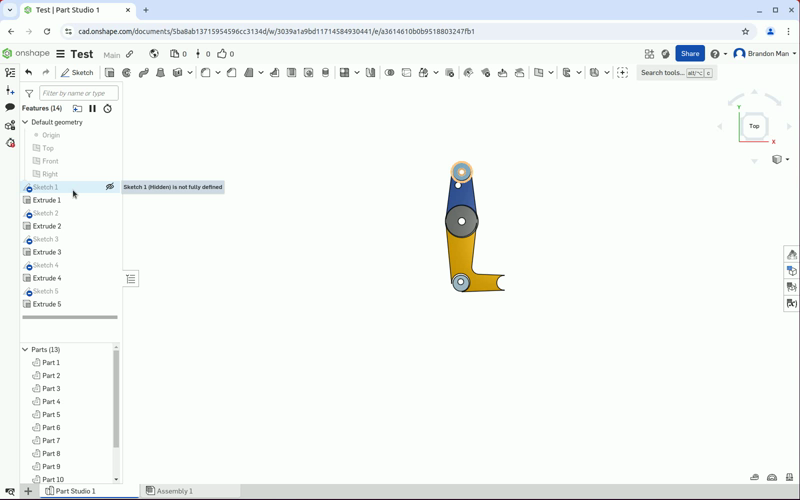
click(73, 189)
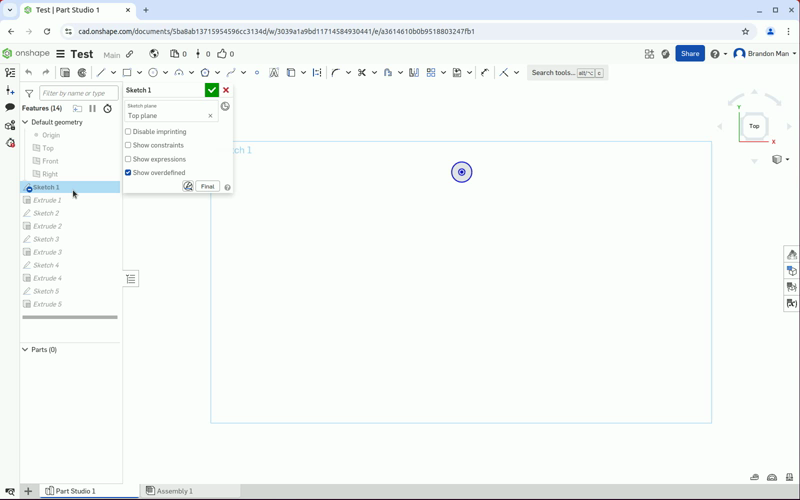
mouse_move(229, 92)
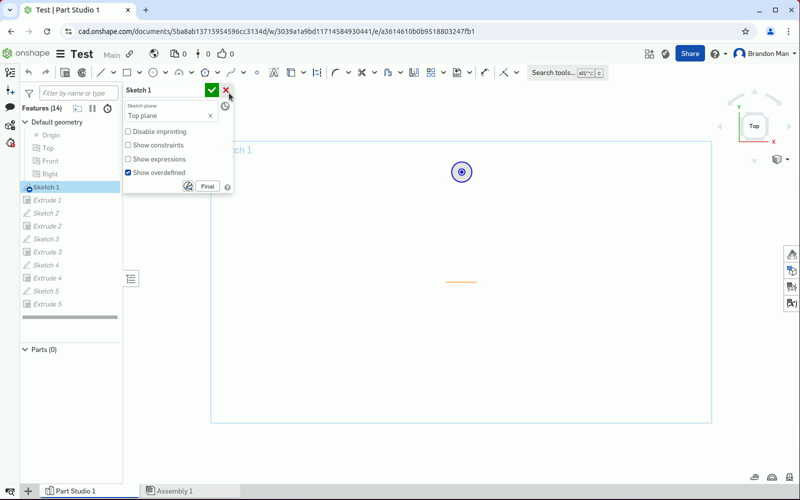
click(229, 92)
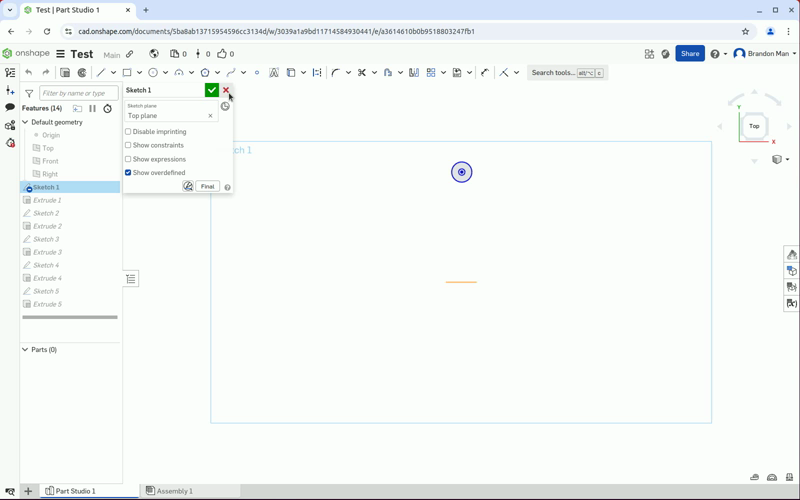
key(shift+s)
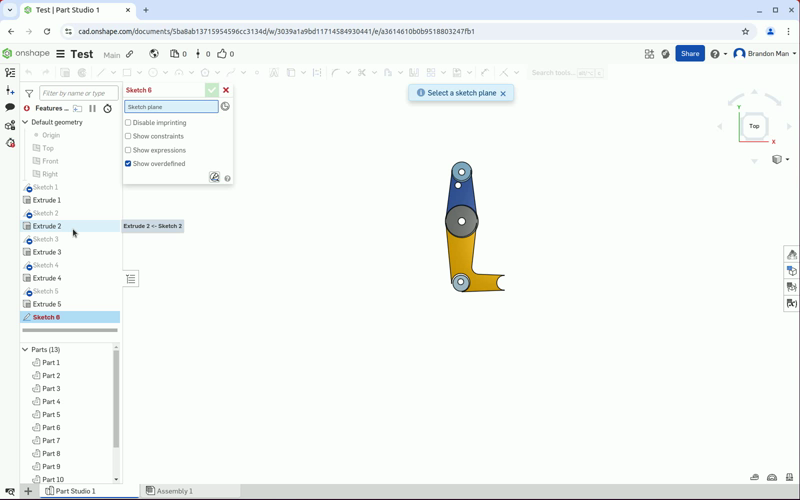
scroll(3)
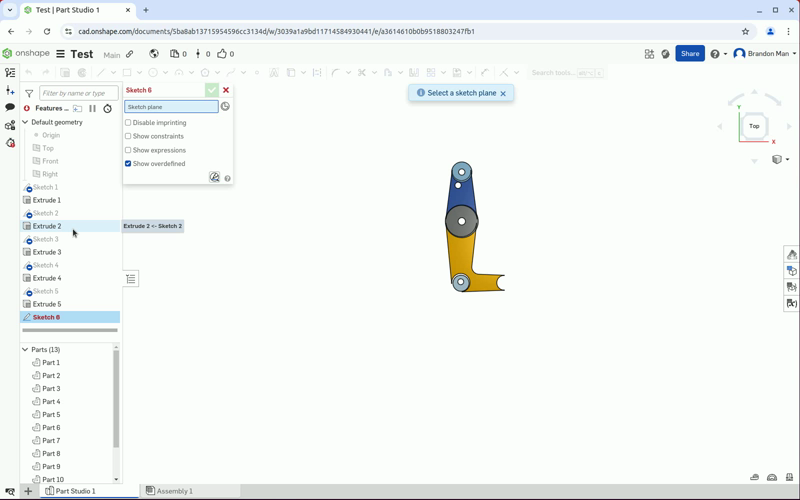
mouse_move(73, 150)
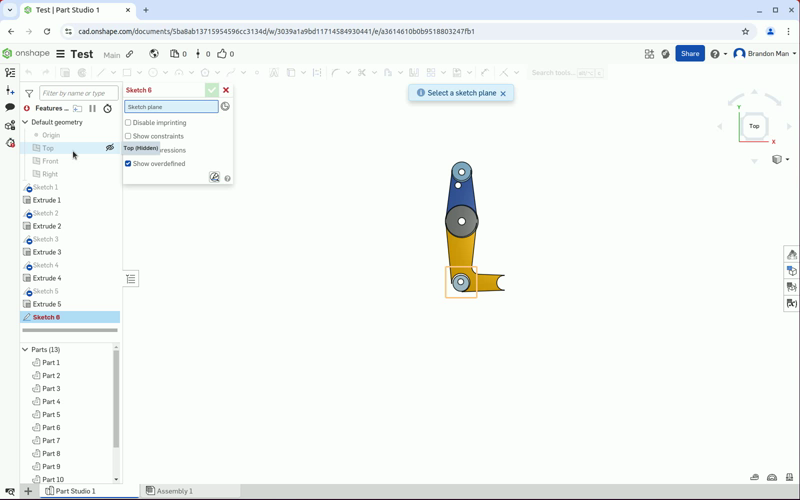
click(73, 150)
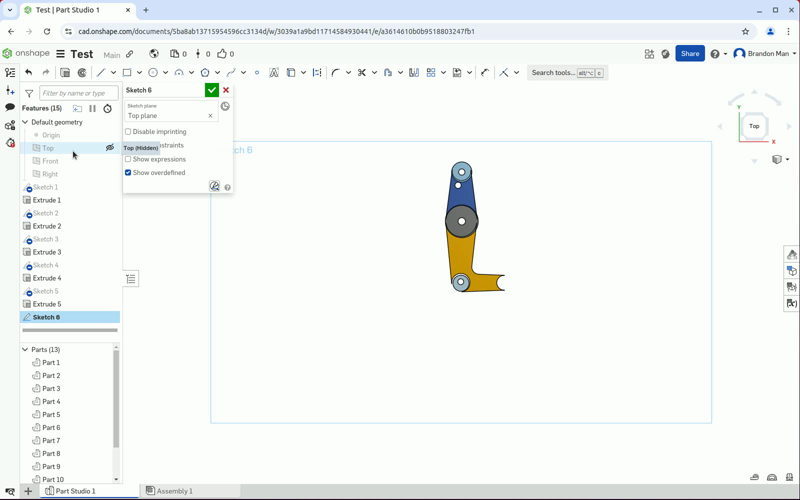
mouse_move(69, 352)
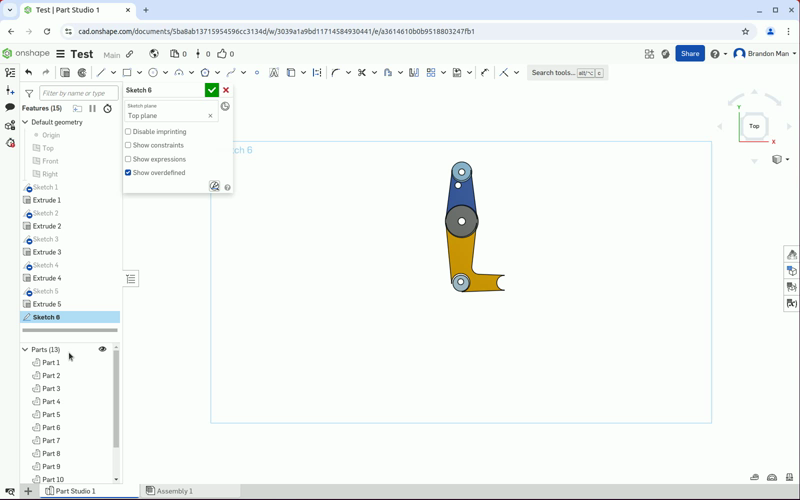
key(y)
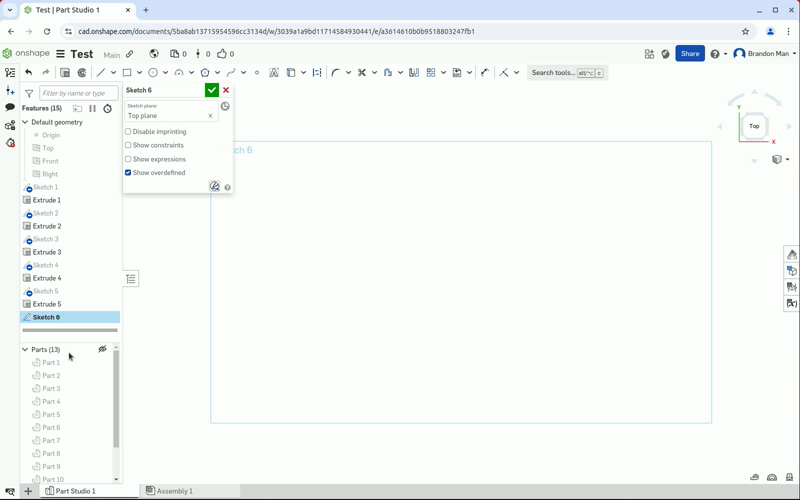
key(c)
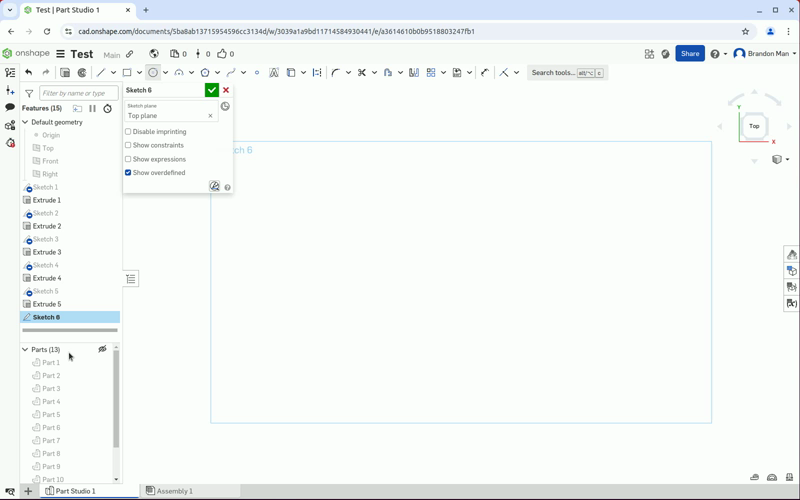
key_down(shift)
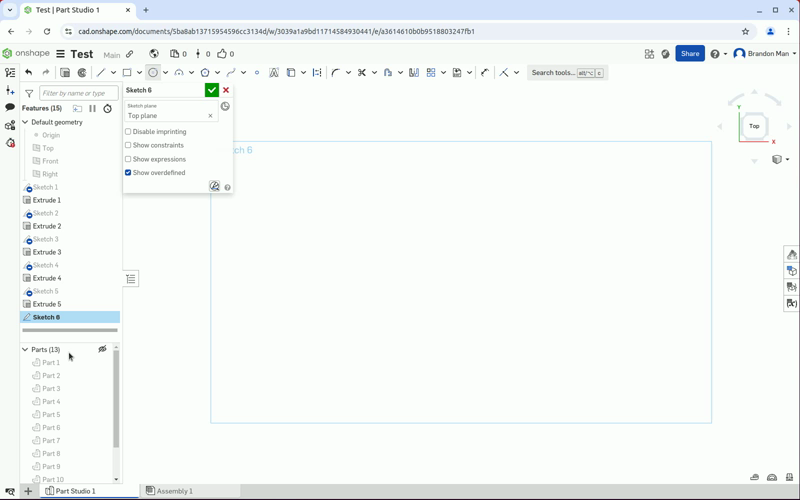
mouse_move(501, 282)
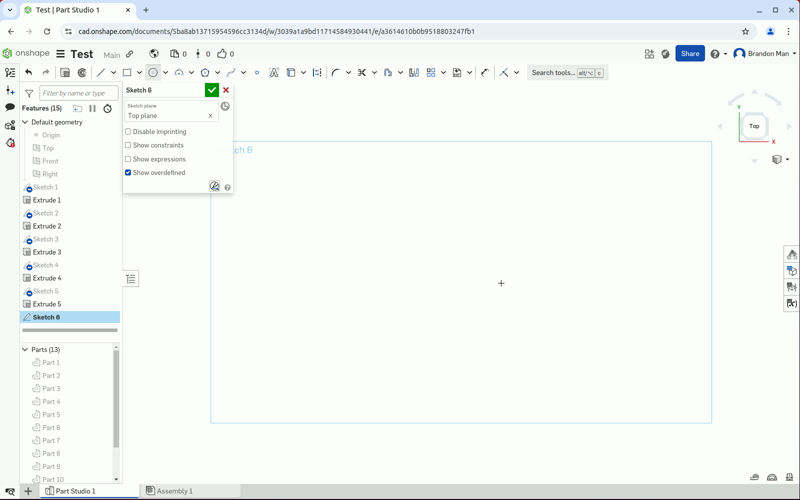
click(501, 282)
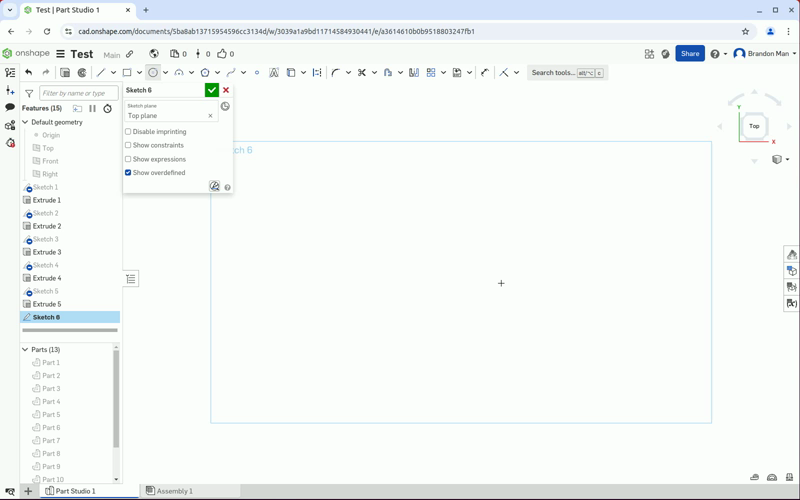
key_up(shift)
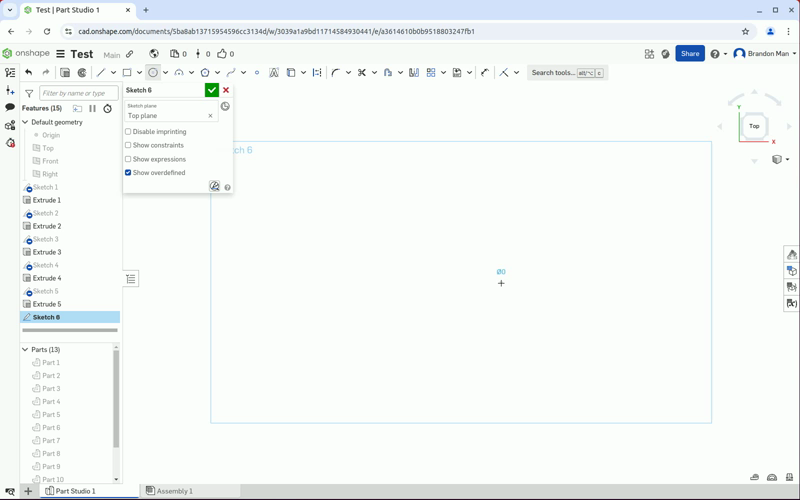
mouse_move(508, 282)
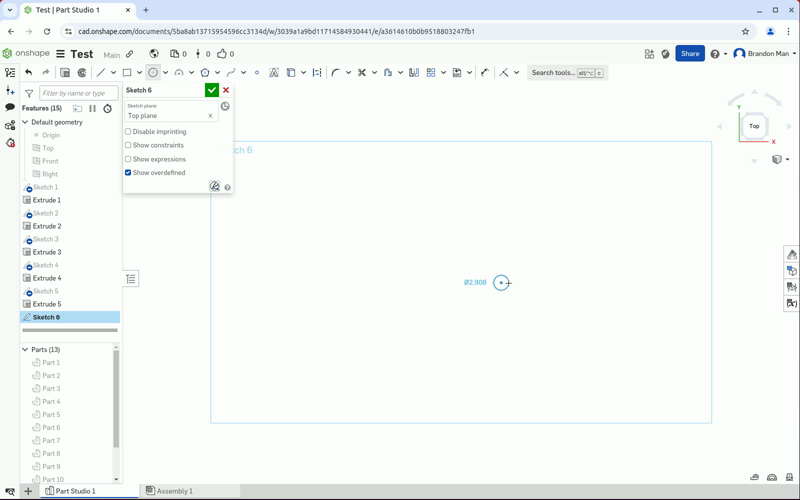
click(508, 282)
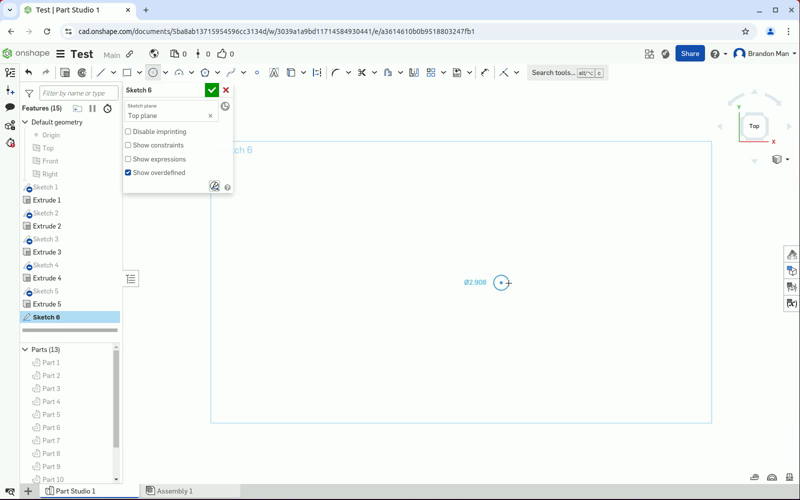
key(esc)
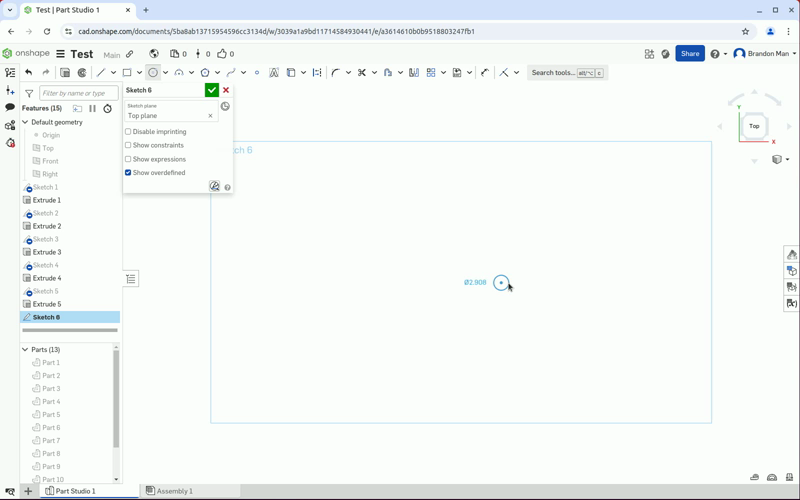
key(c)
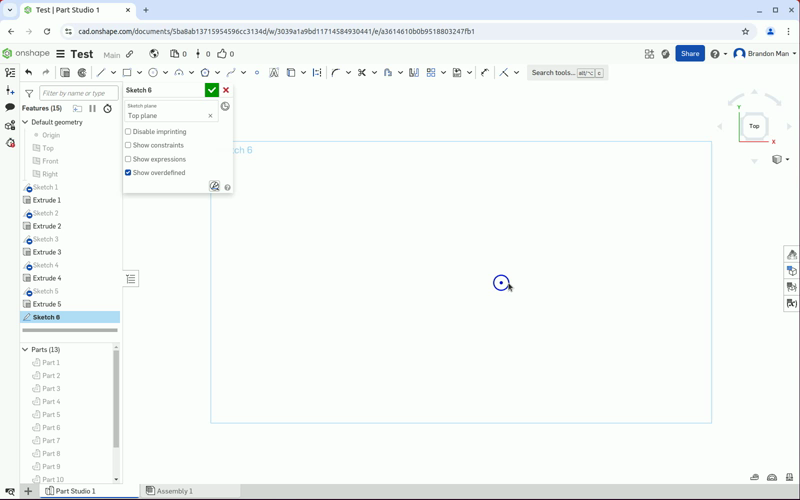
key_down(shift)
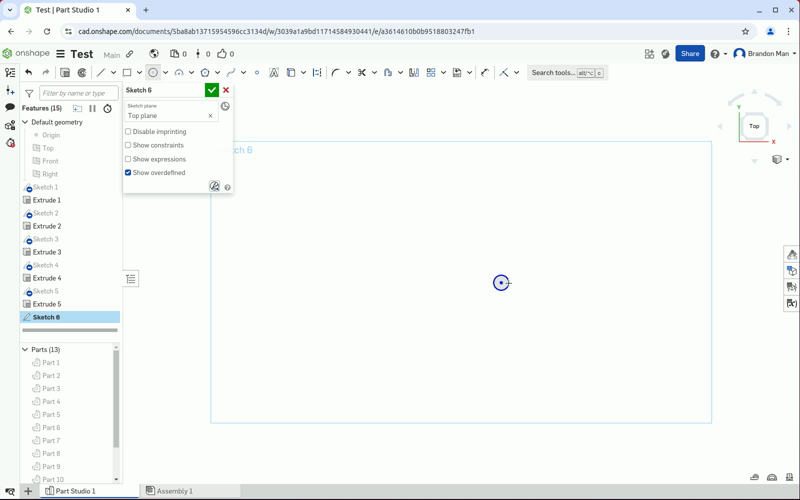
mouse_move(501, 282)
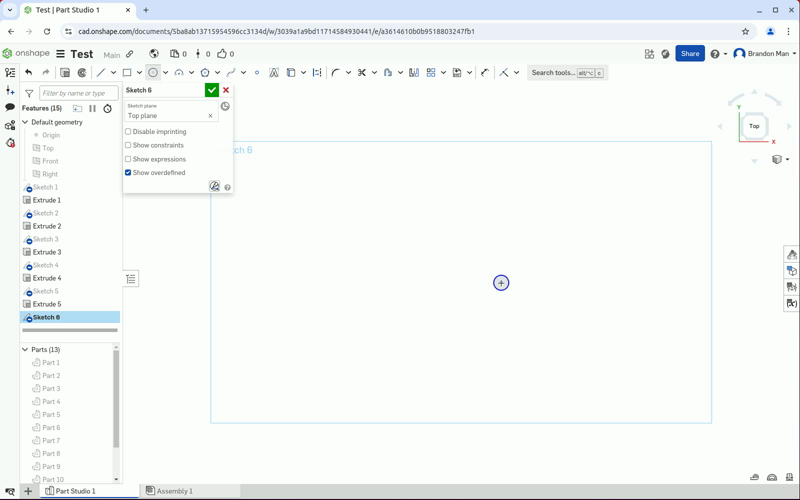
click(501, 282)
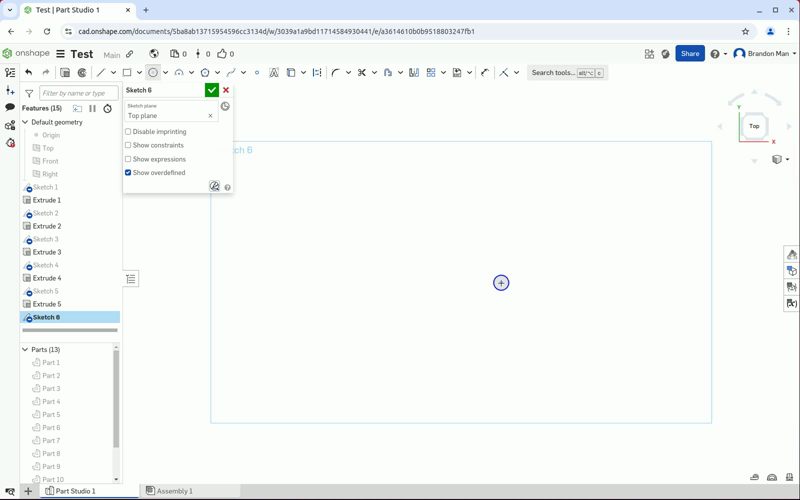
key_up(shift)
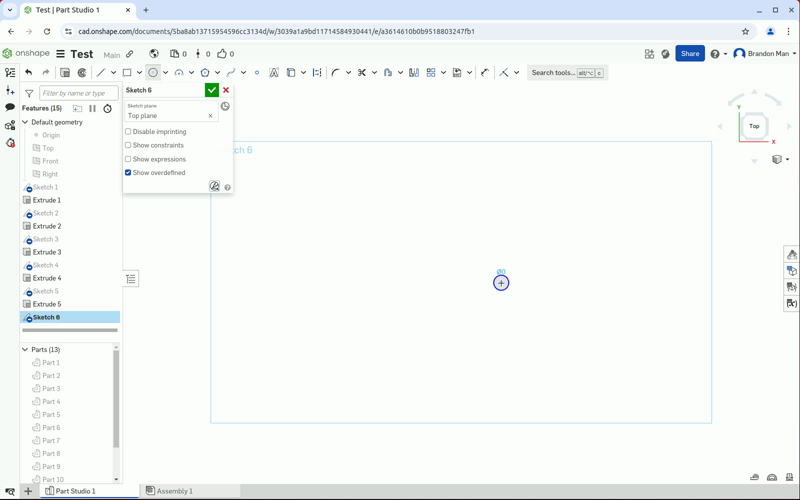
mouse_move(504, 282)
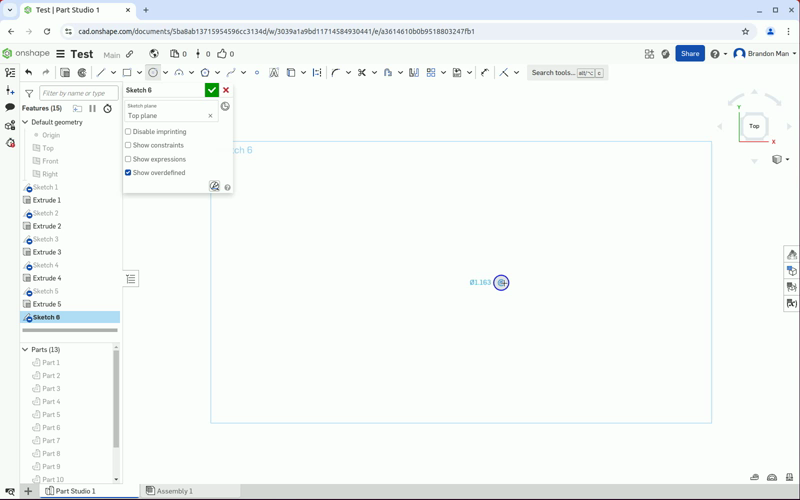
scroll(6)
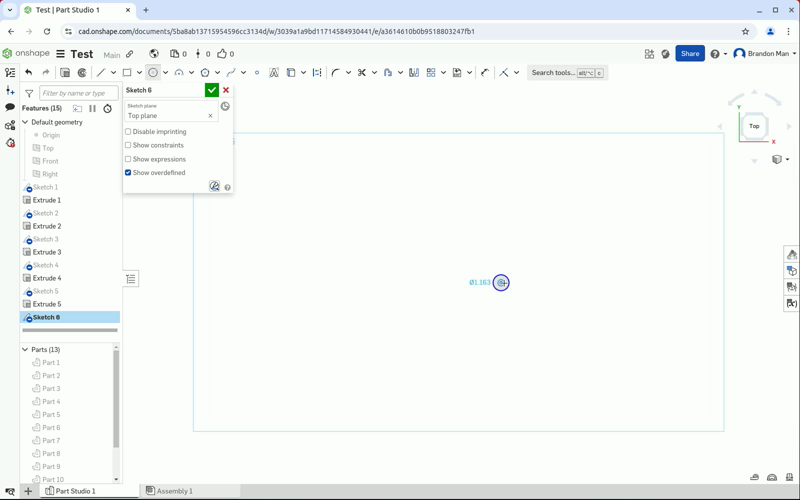
scroll(6)
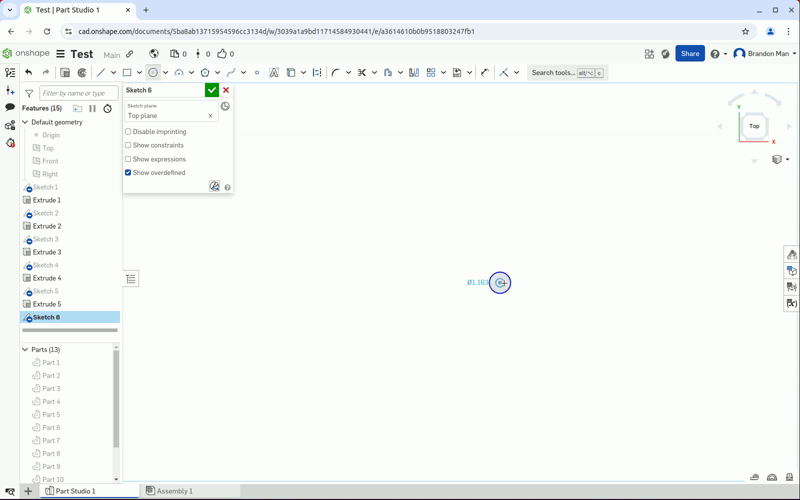
scroll(6)
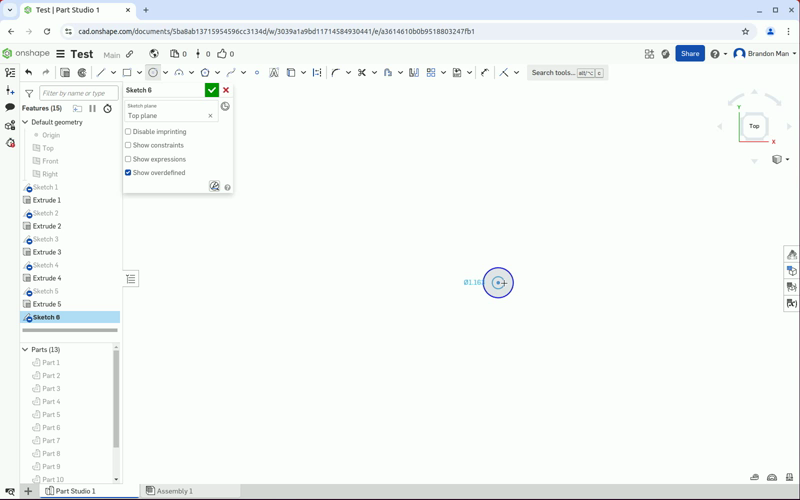
scroll(6)
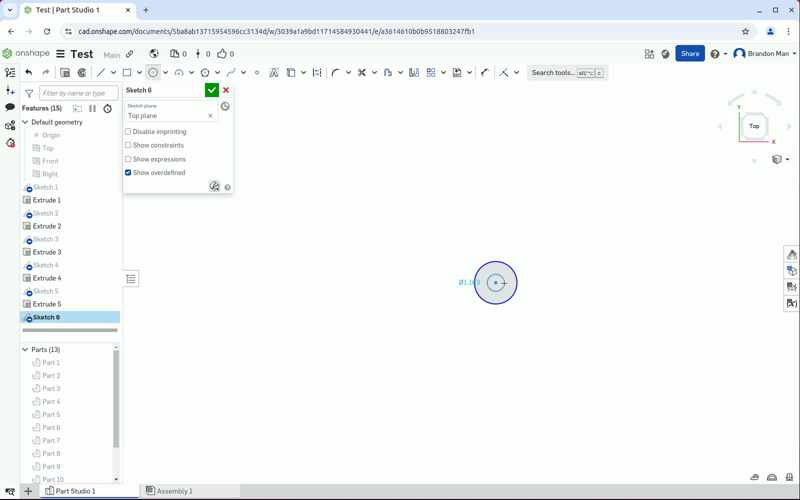
scroll(6)
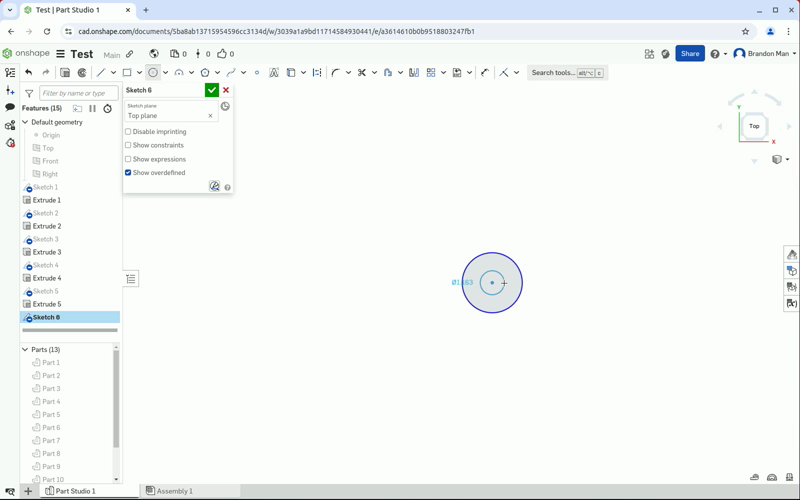
scroll(6)
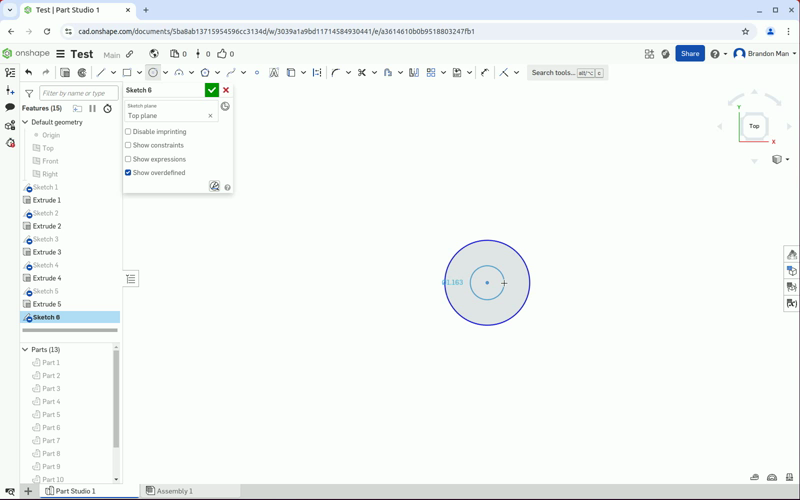
scroll(6)
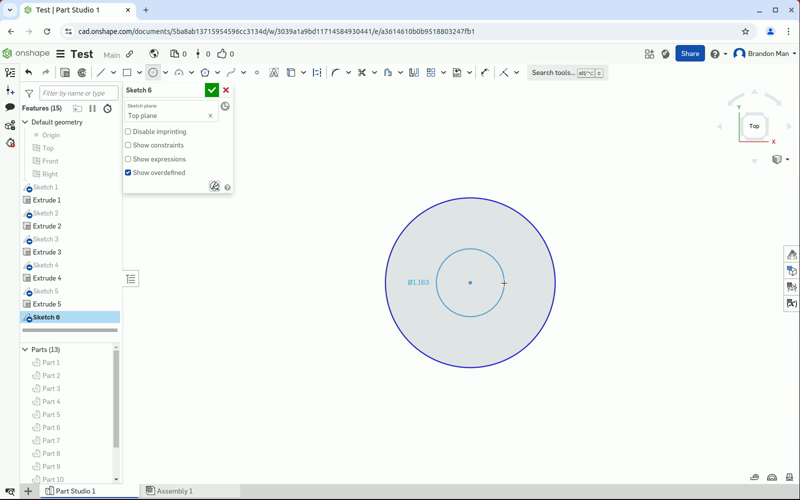
click(504, 282)
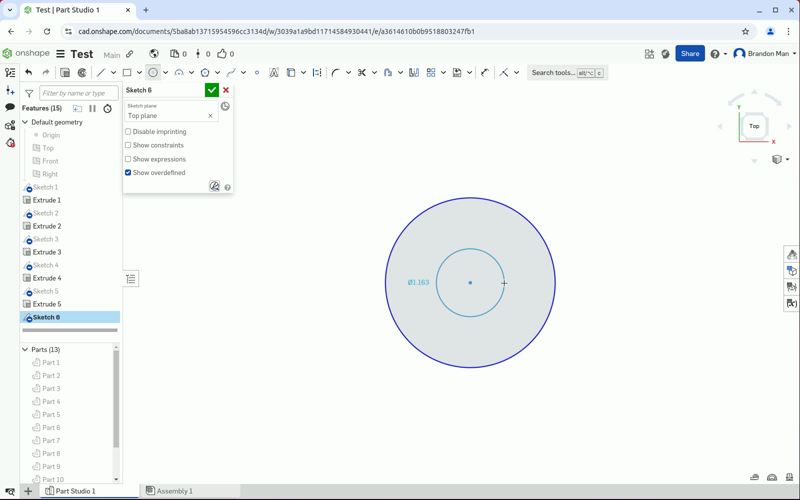
scroll(-6)
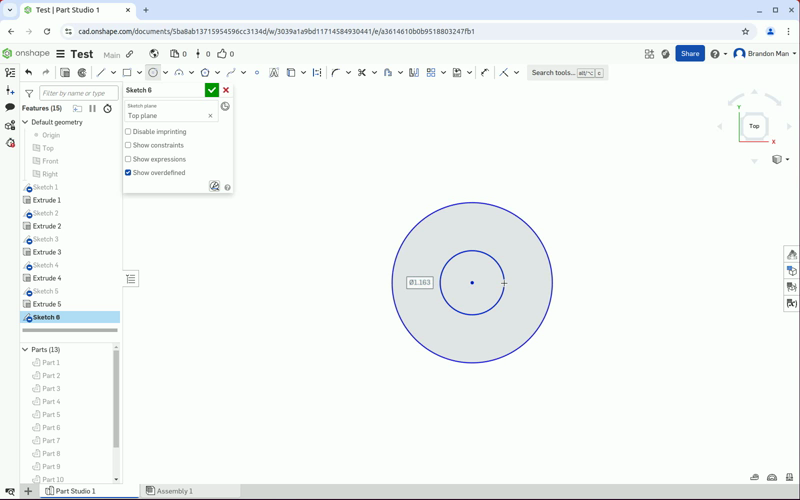
scroll(-6)
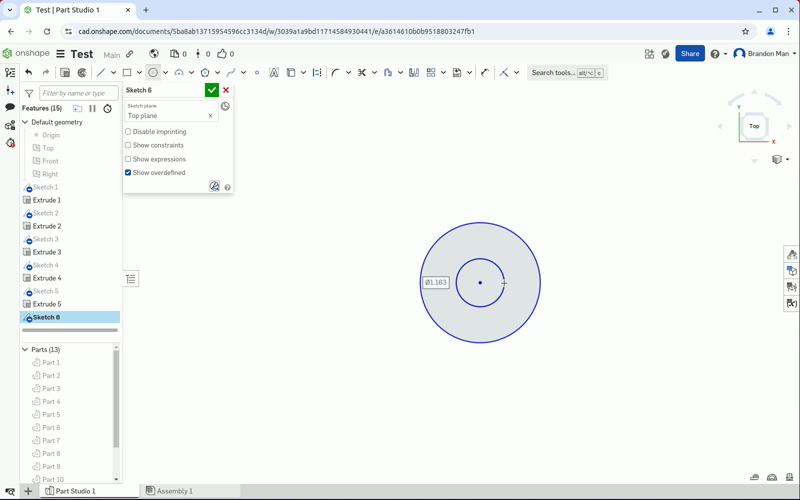
scroll(-6)
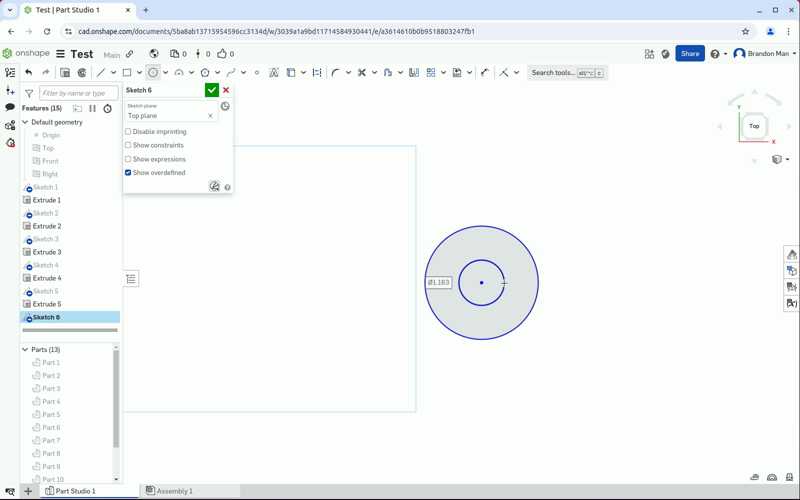
scroll(-6)
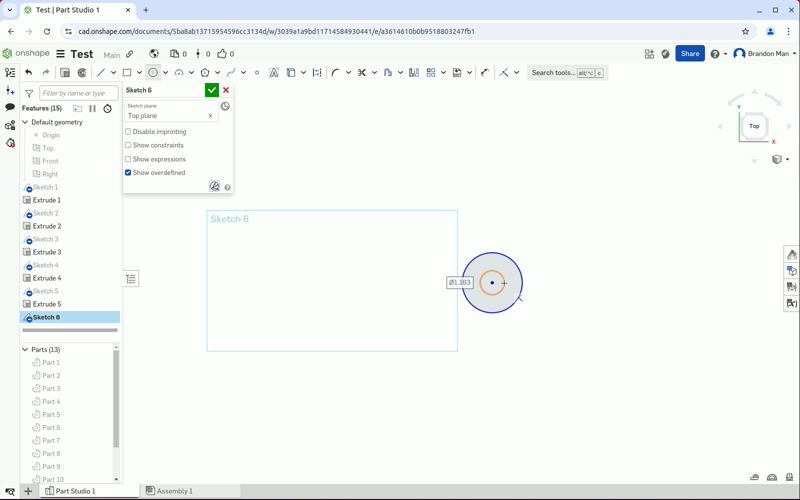
scroll(-6)
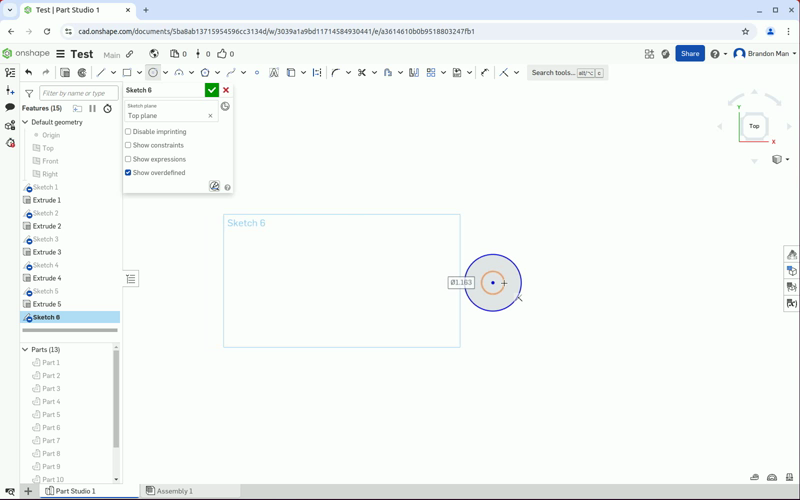
scroll(-6)
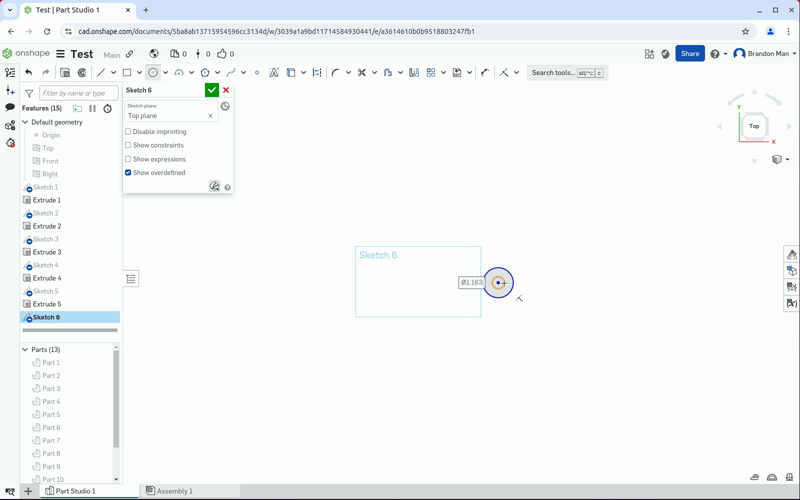
scroll(-6)
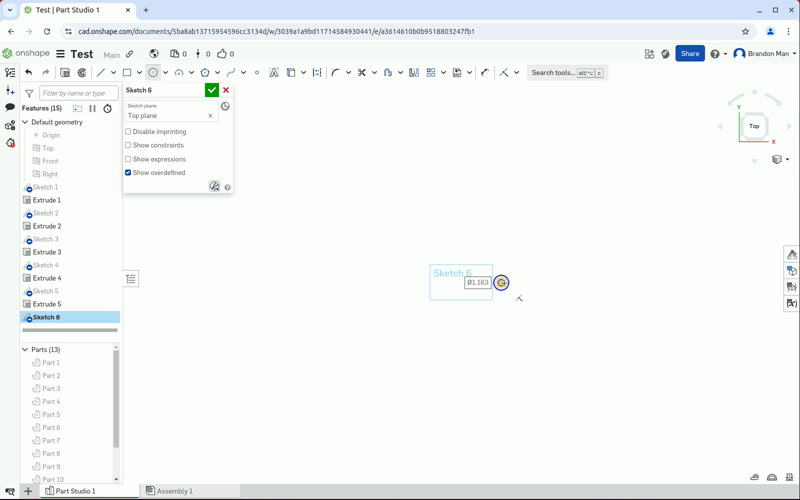
key(esc)
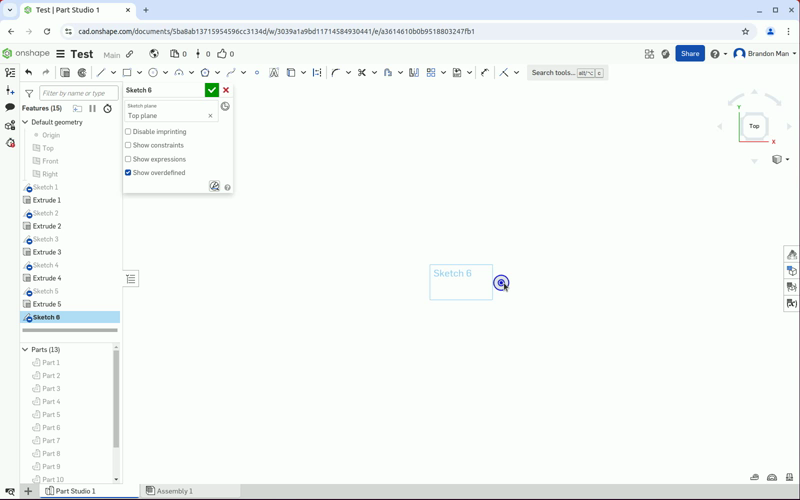
mouse_move(498, 277)
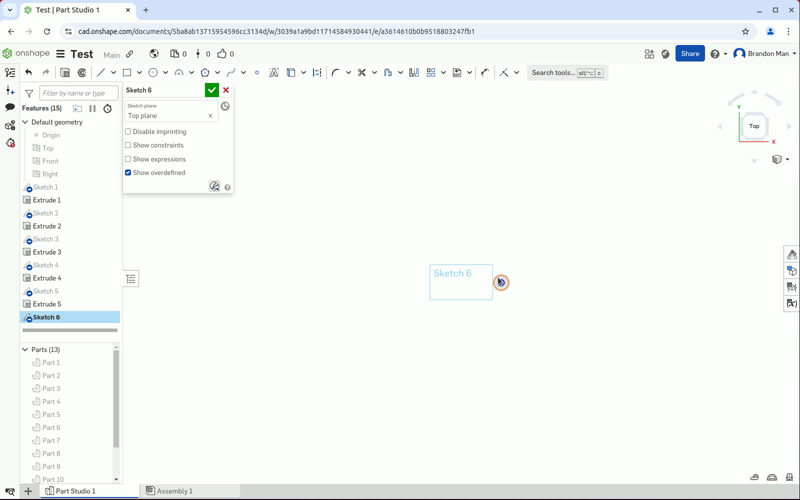
scroll(6)
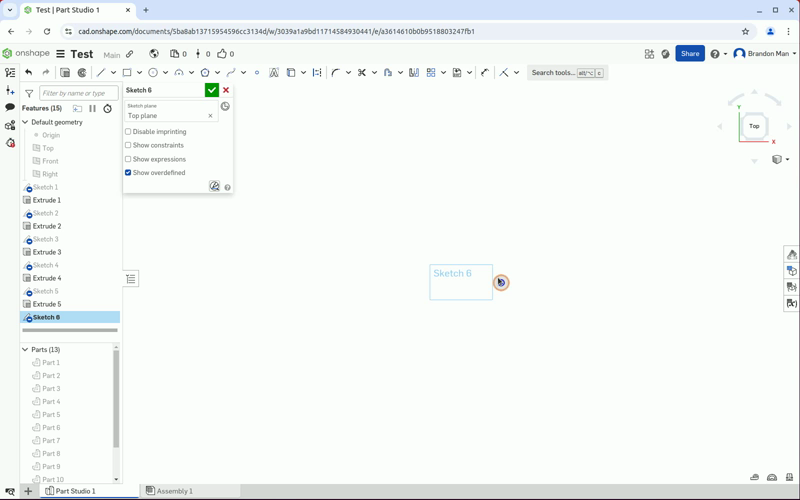
scroll(6)
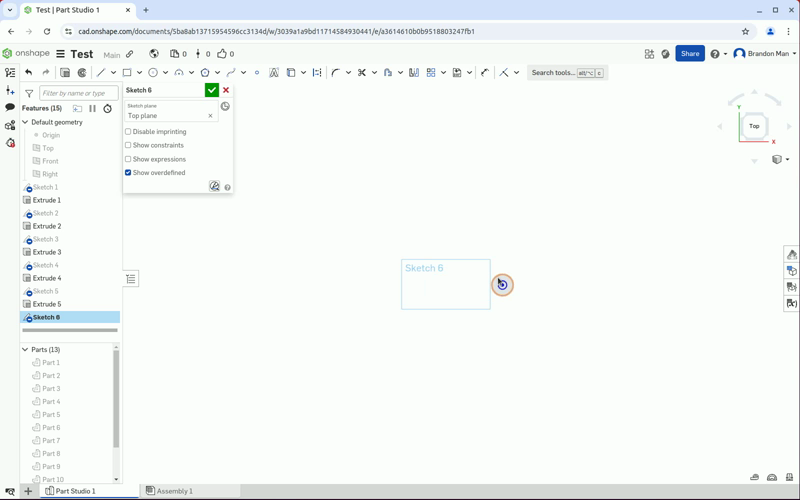
scroll(6)
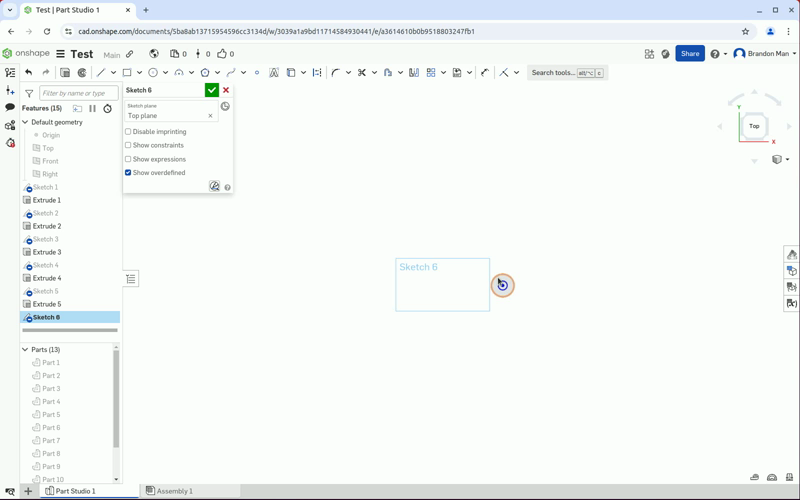
scroll(6)
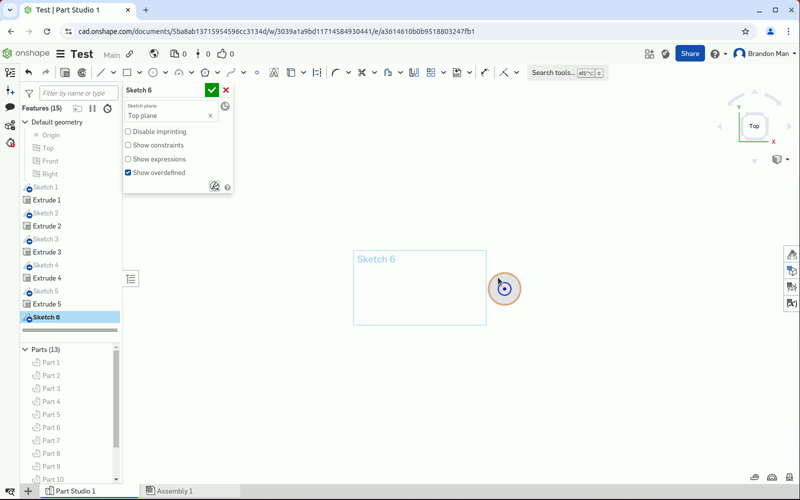
scroll(6)
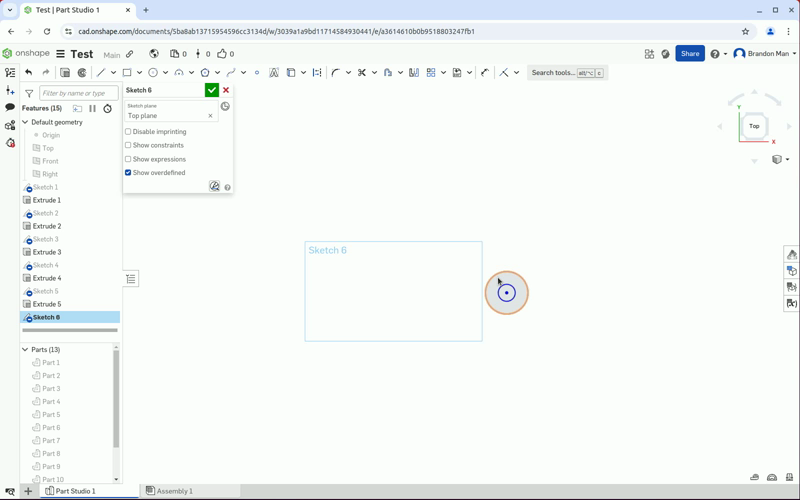
scroll(6)
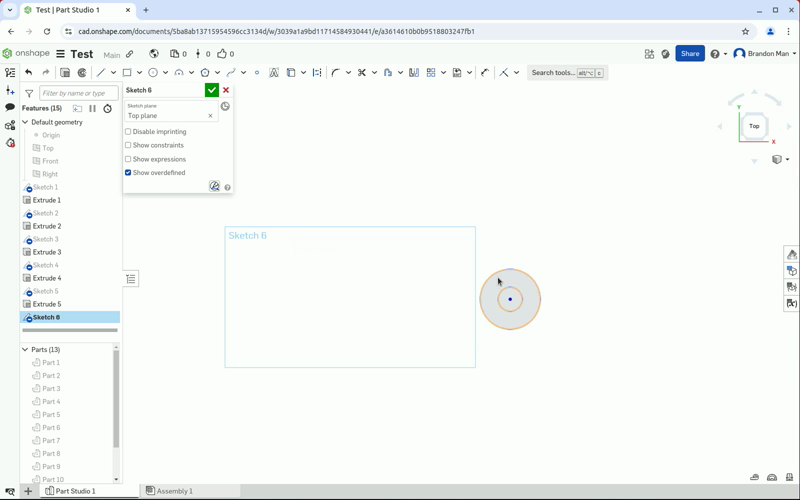
scroll(6)
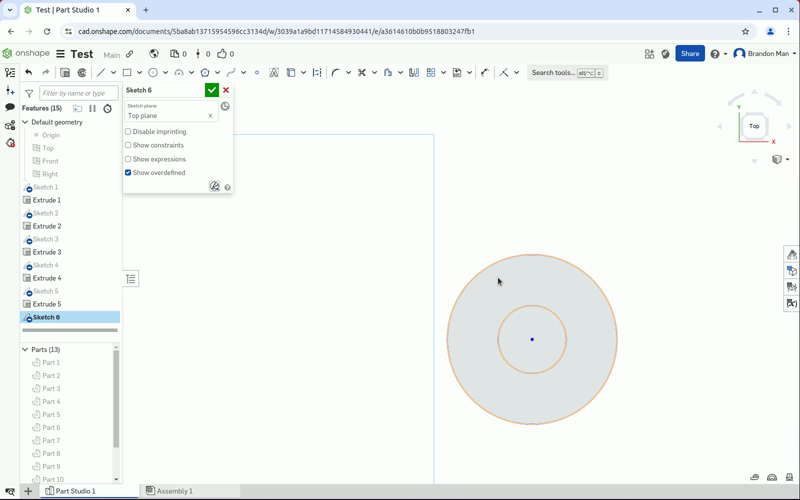
click(498, 277)
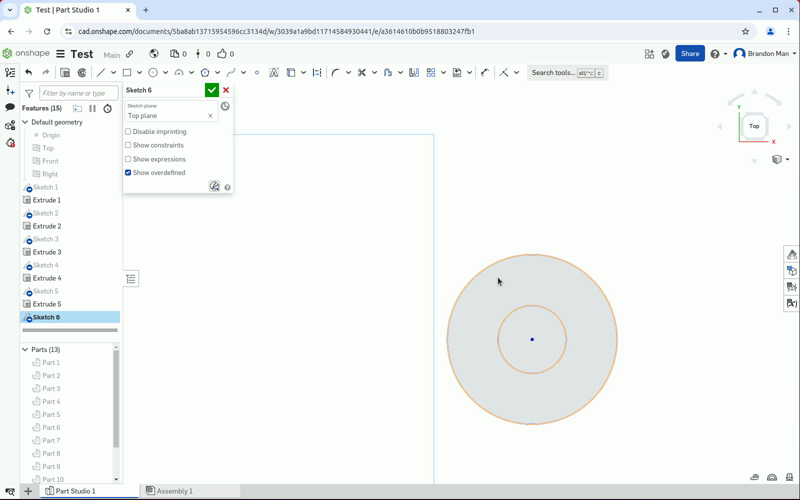
scroll(-6)
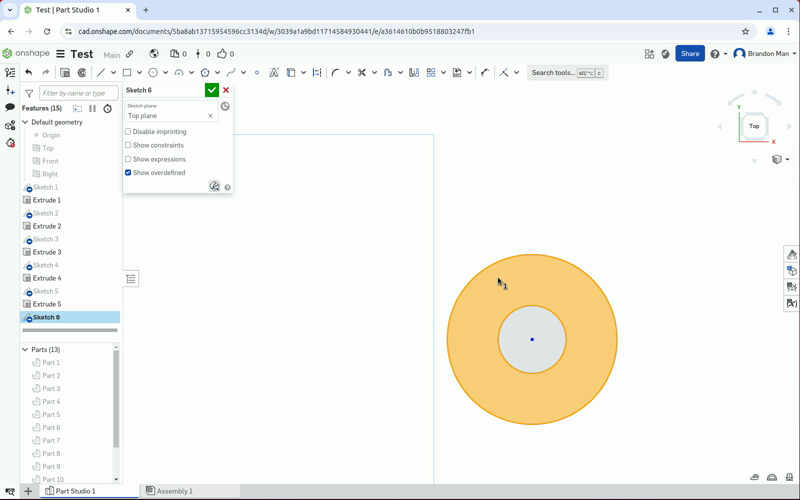
scroll(-6)
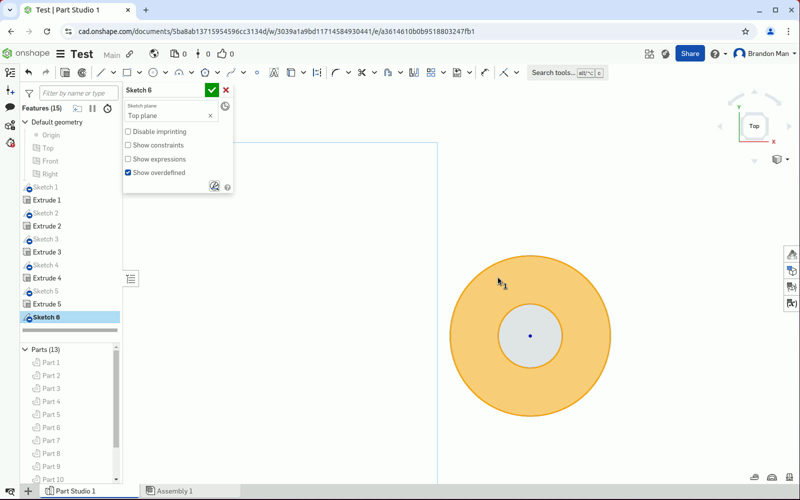
scroll(-6)
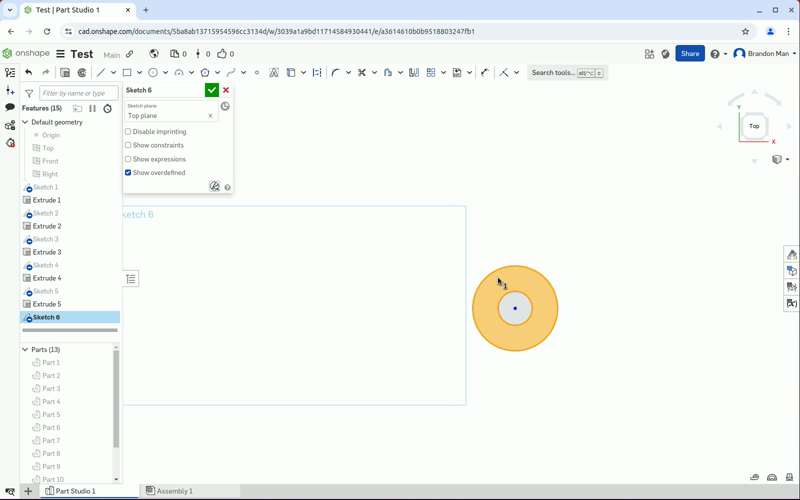
scroll(-6)
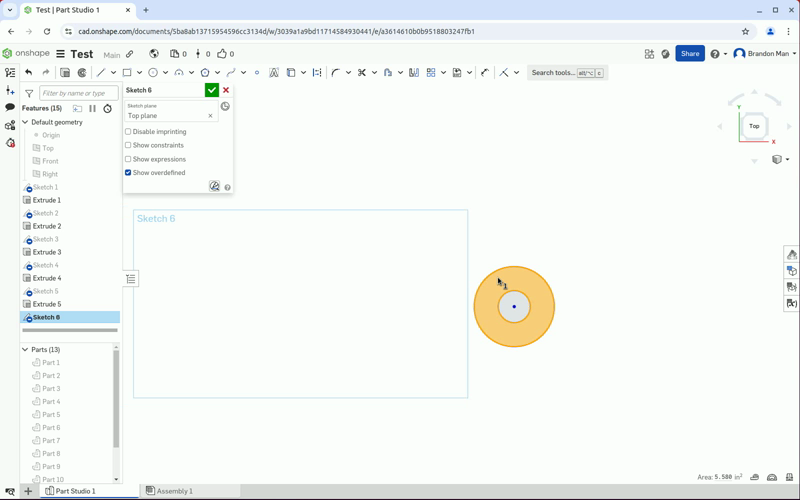
scroll(-6)
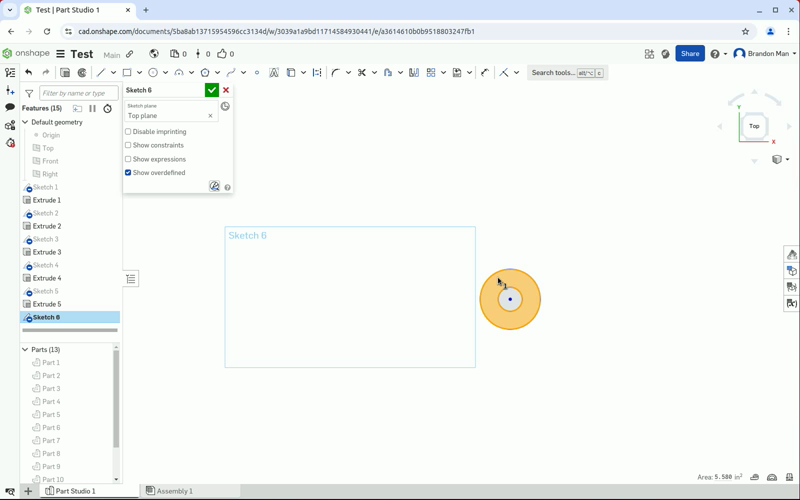
scroll(-6)
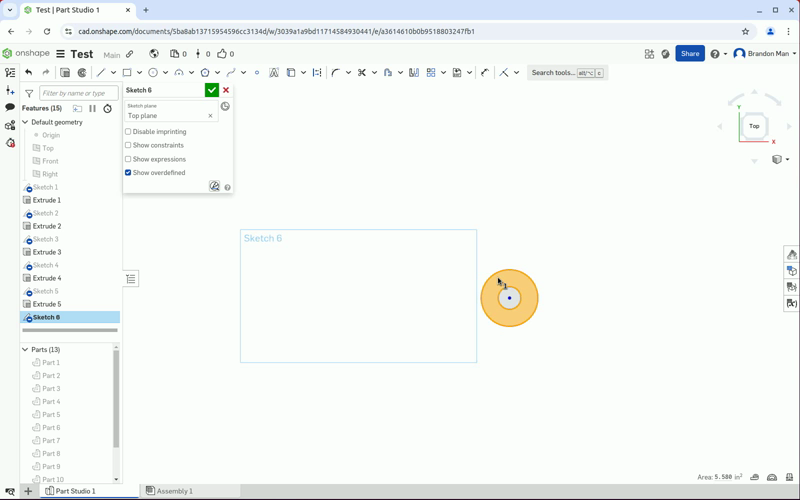
scroll(-6)
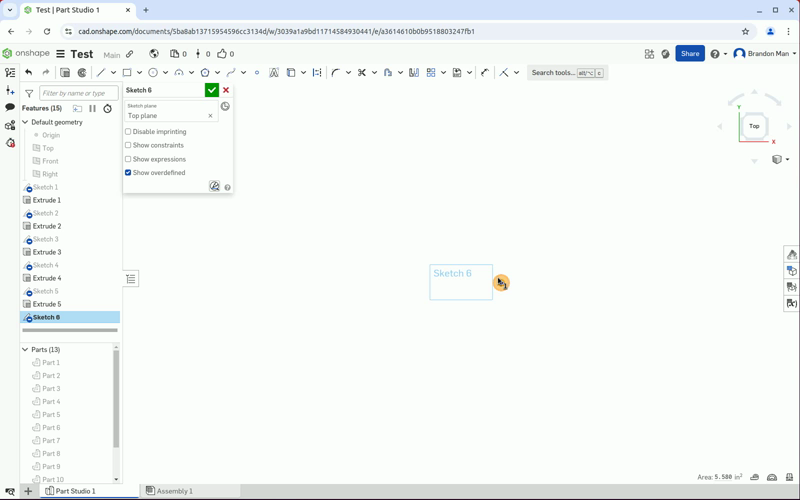
mouse_move(69, 352)
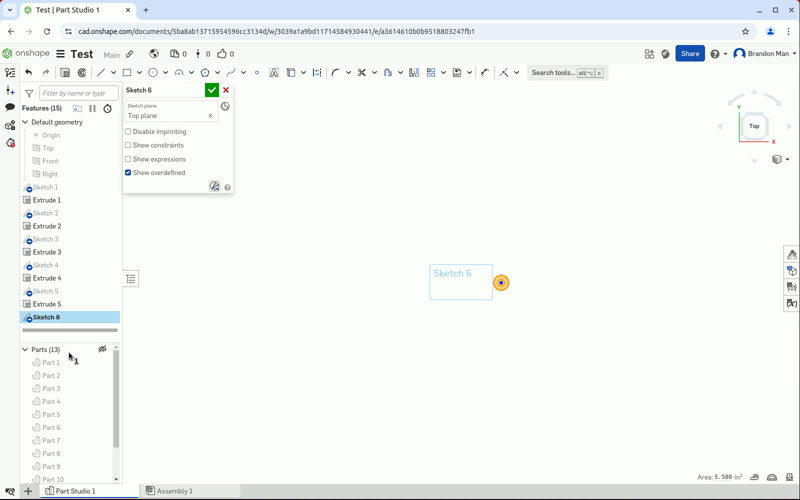
key(shift+y)
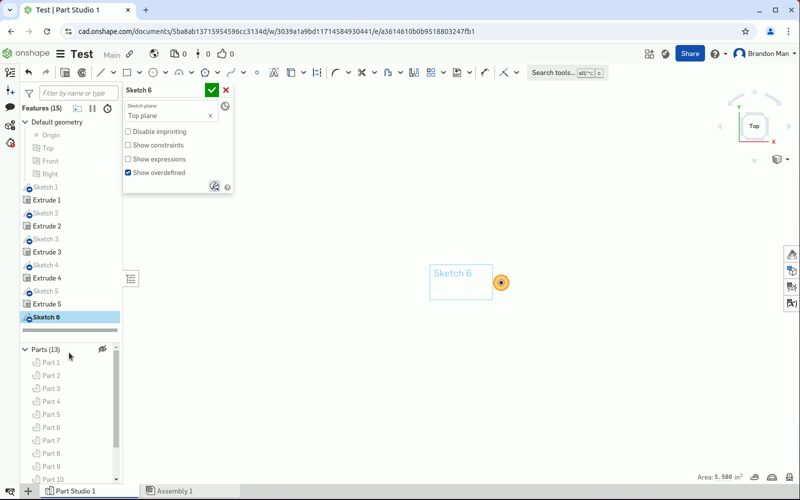
key(shift+e)
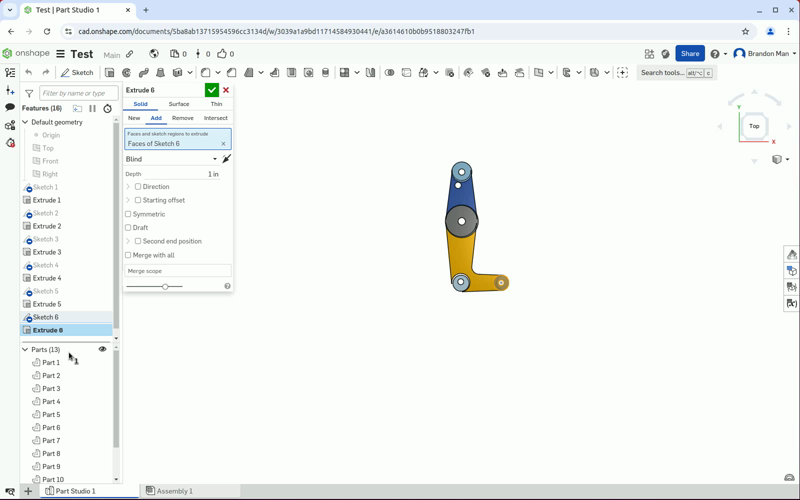
mouse_move(143, 106)
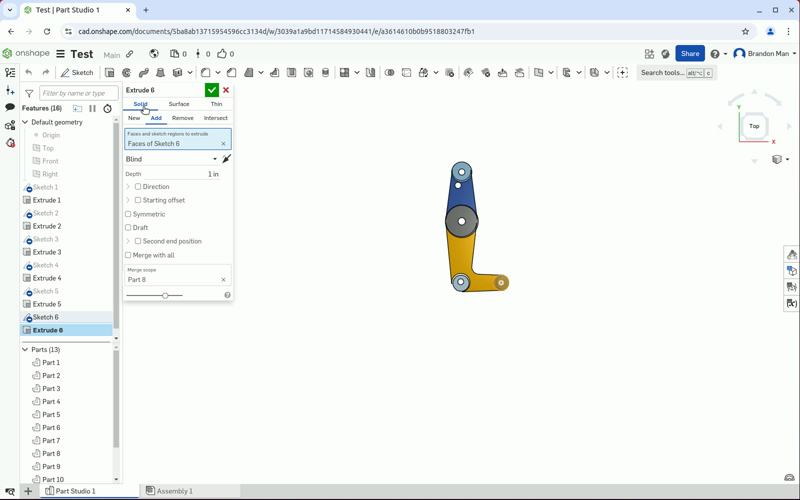
click(143, 106)
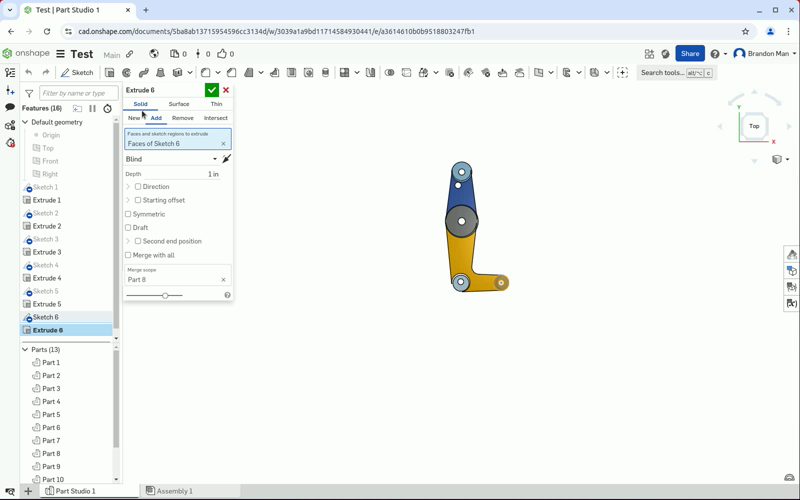
mouse_move(137, 120)
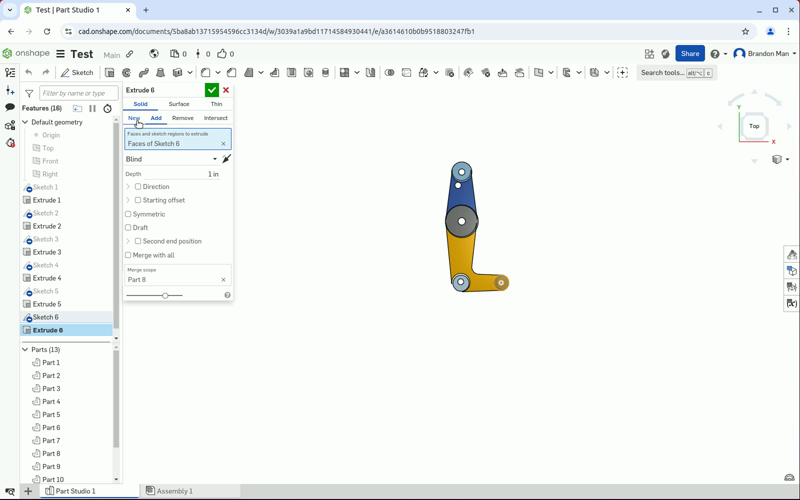
click(137, 120)
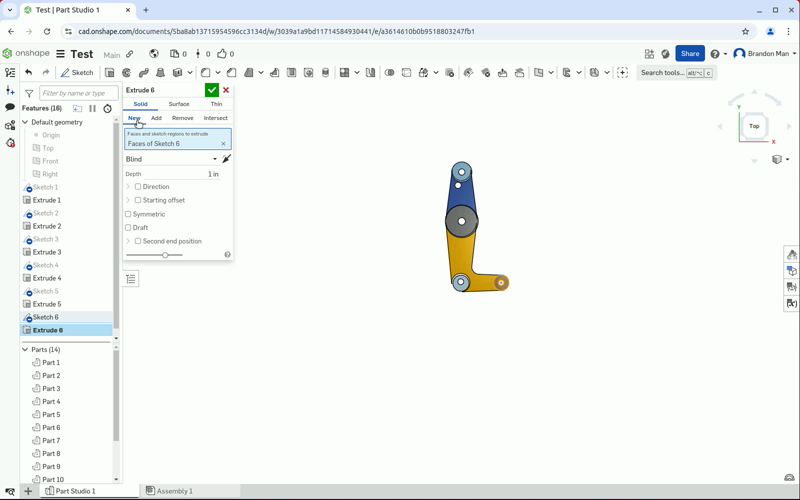
key(tab, 4)
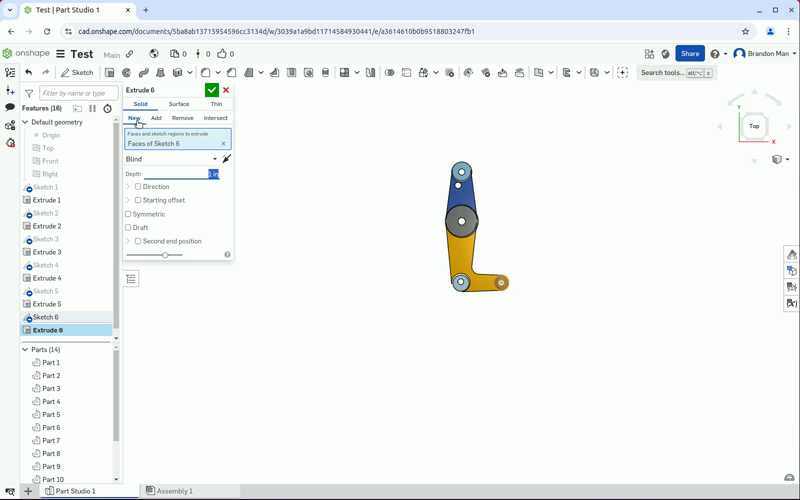
text(0.481)
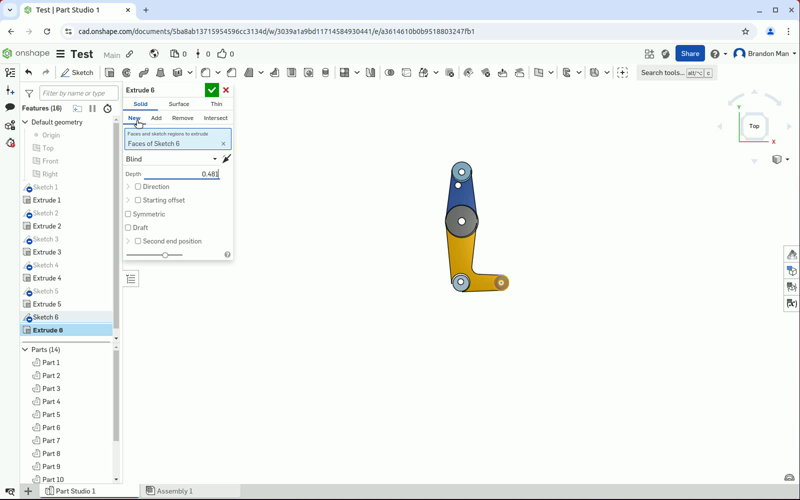
key(enter)
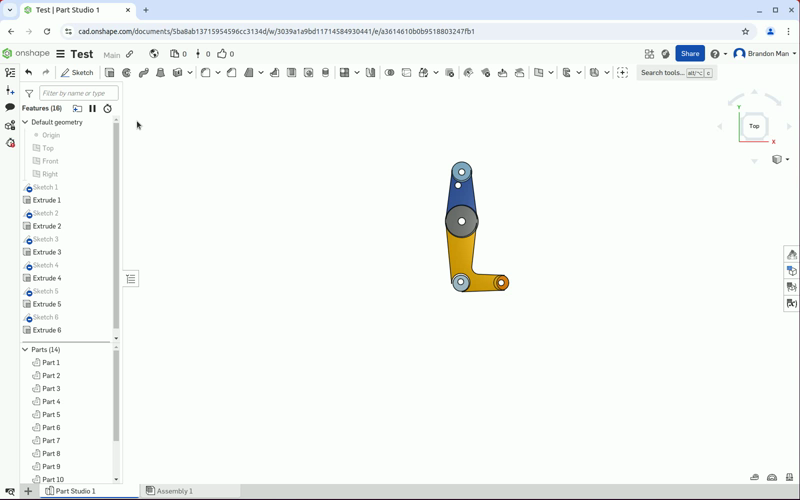
key(shift+h)
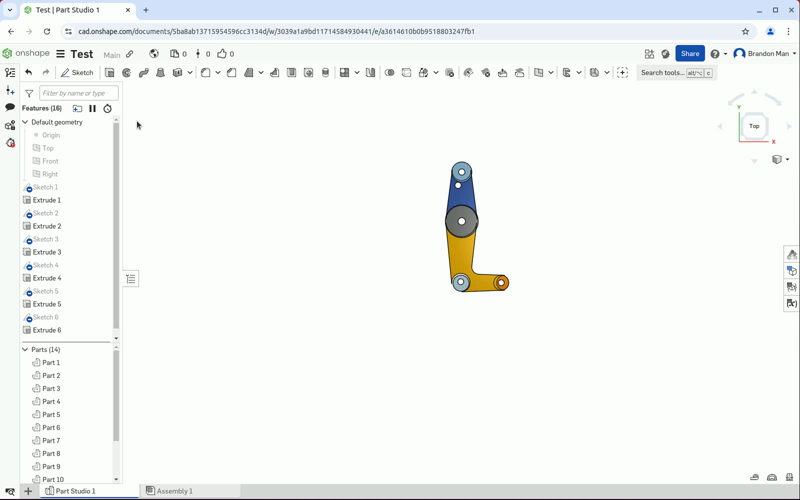
key(shift+h)
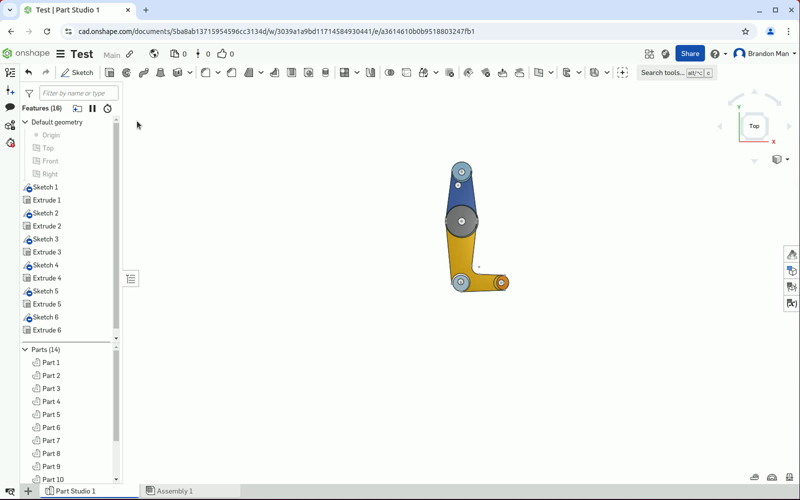
key(shift+7)
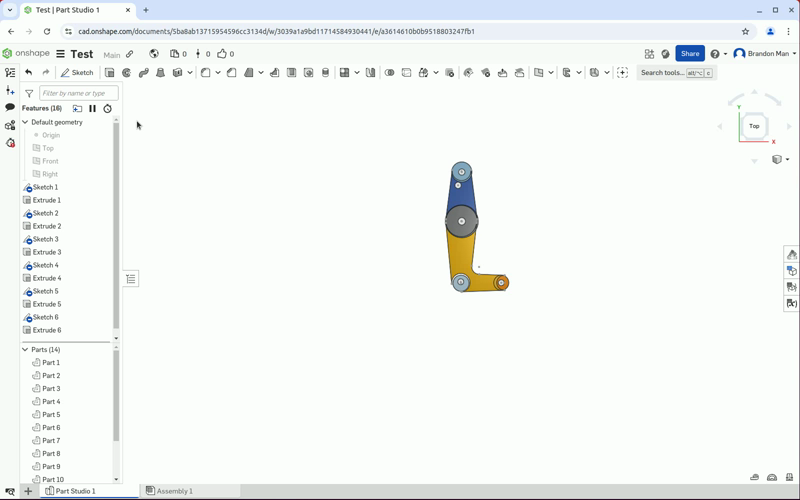
key(up, 3)
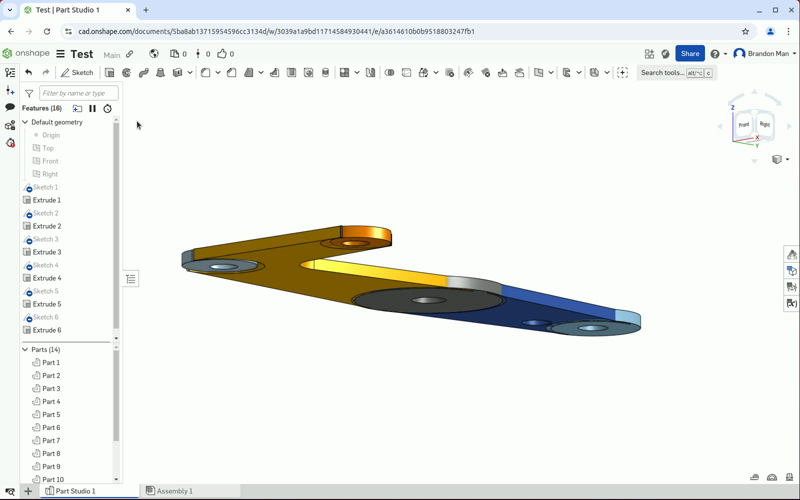
key(left, 3)
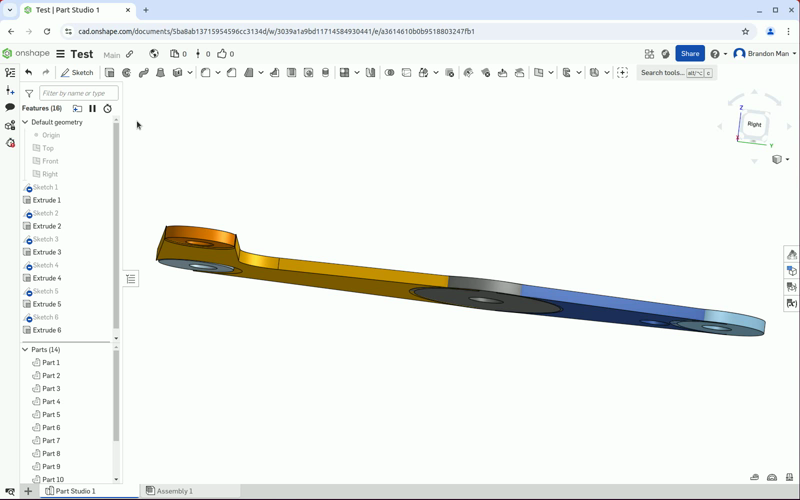
key(right, 3)
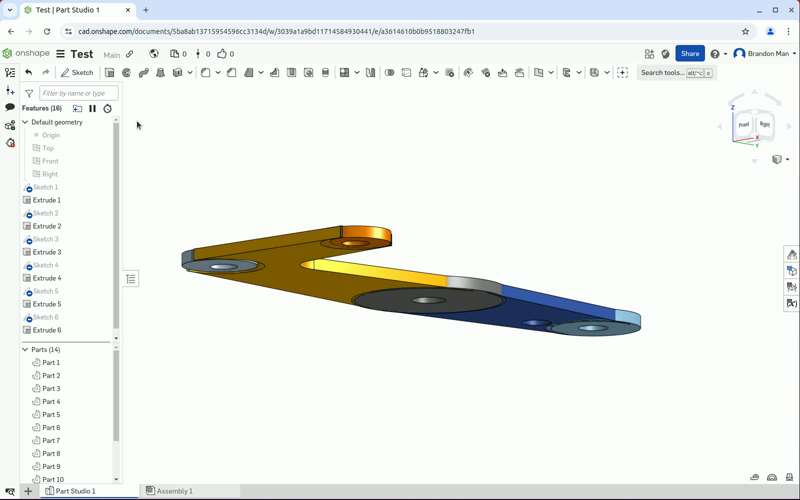
key(down, 3)
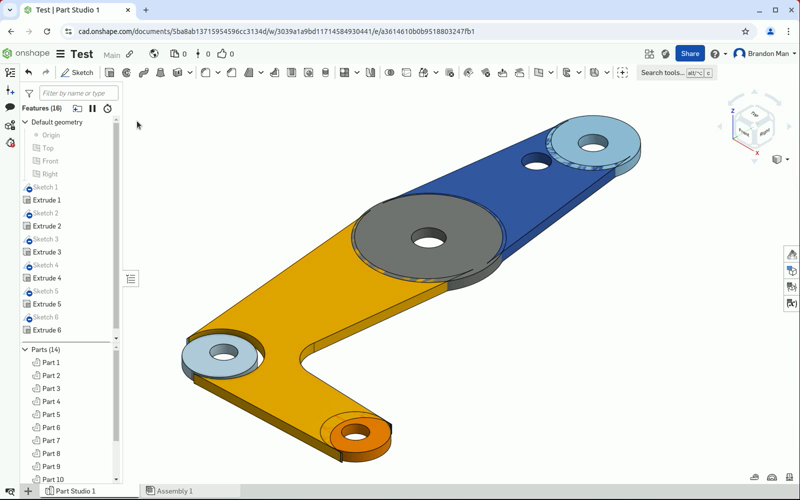
mouse_move(69, 189)
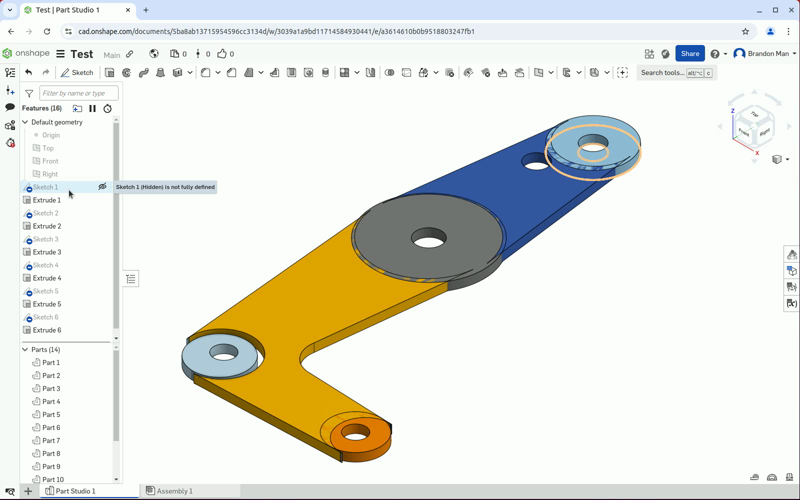
click(69, 189)